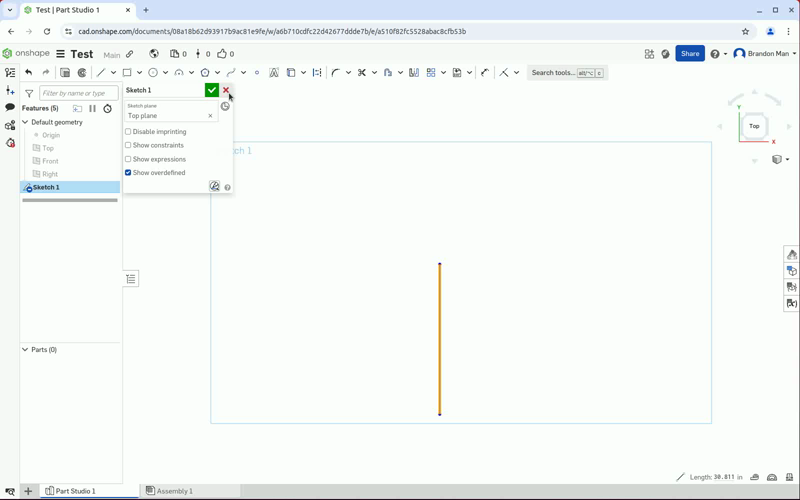
key(shift+h)
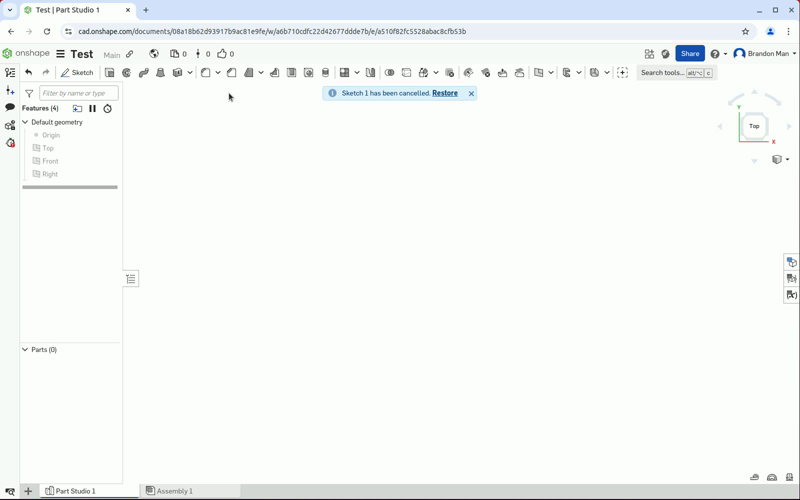
mouse_move(73, 352)
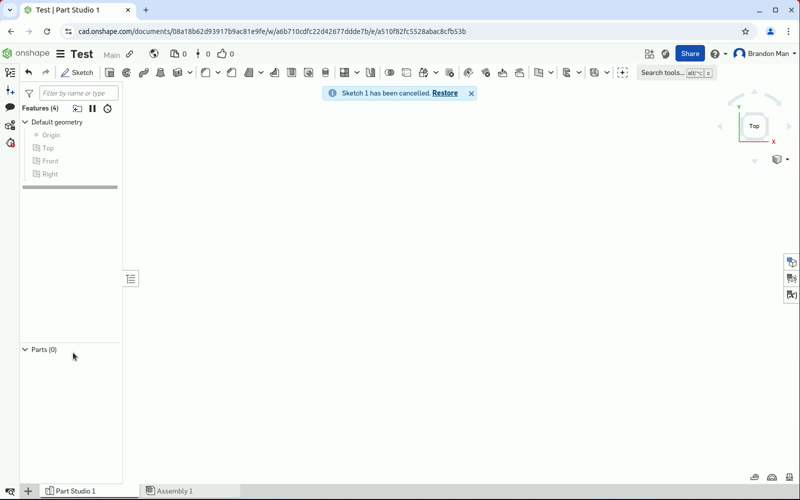
key(y)
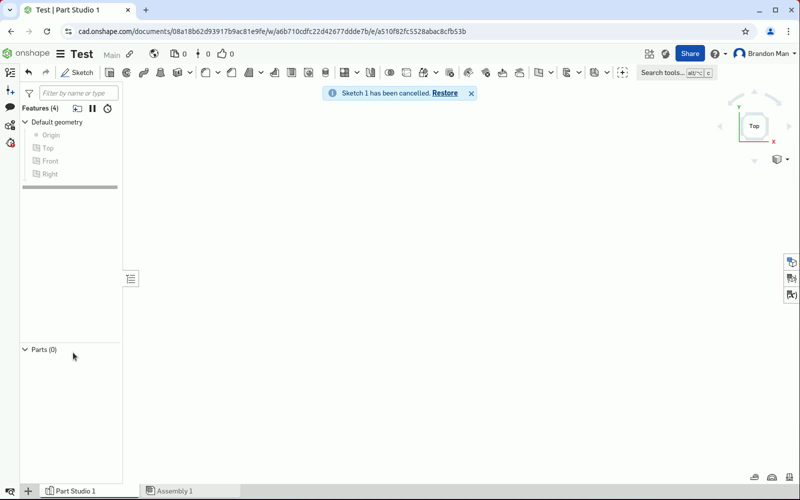
key(shift+p)
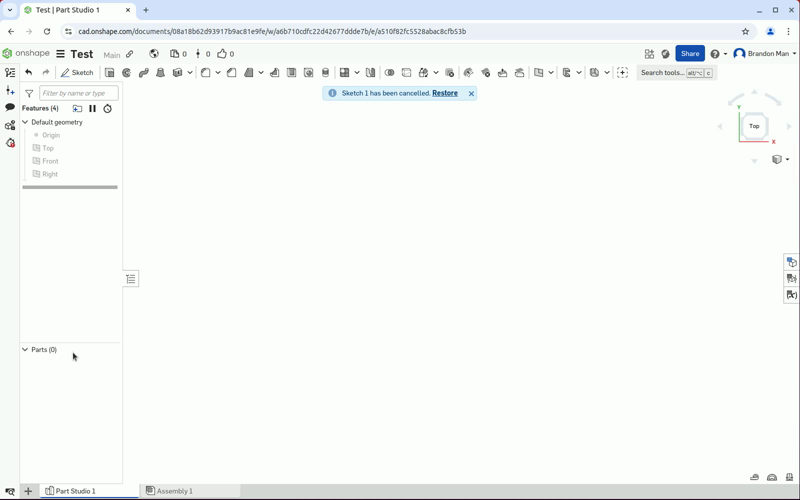
key(space)
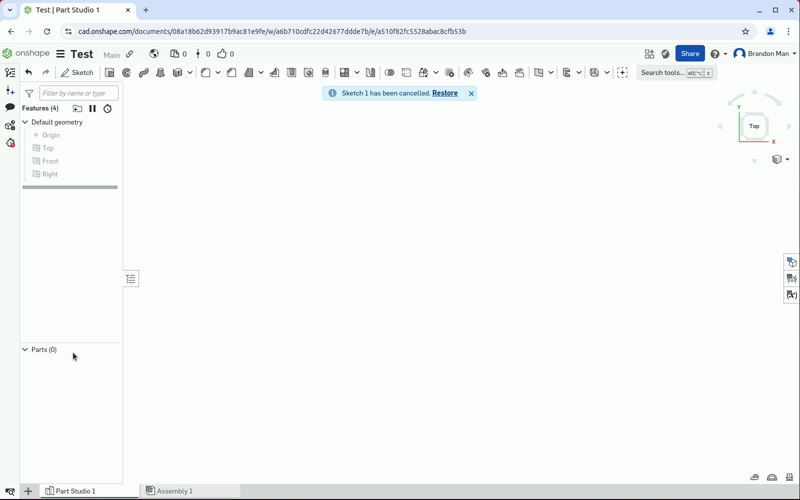
key_down(shift)
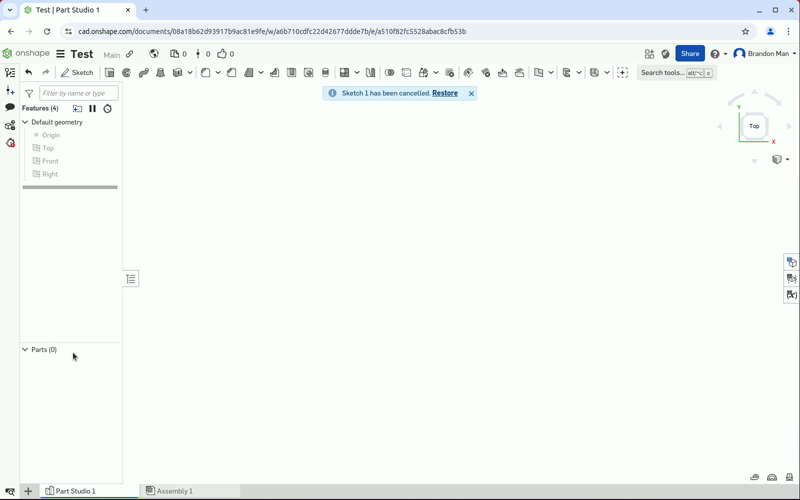
key(up)
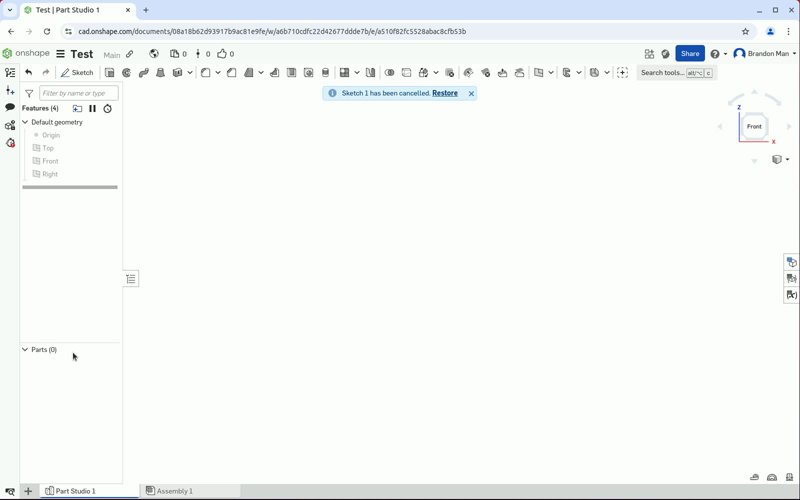
key_up(shift)
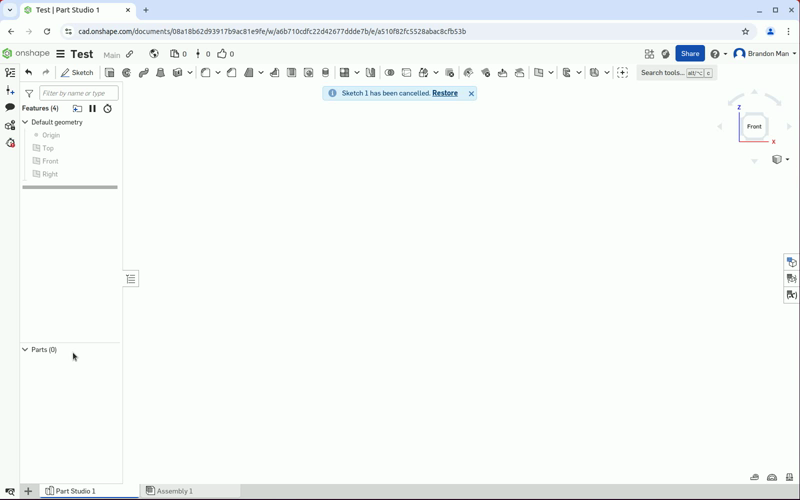
mouse_move(73, 352)
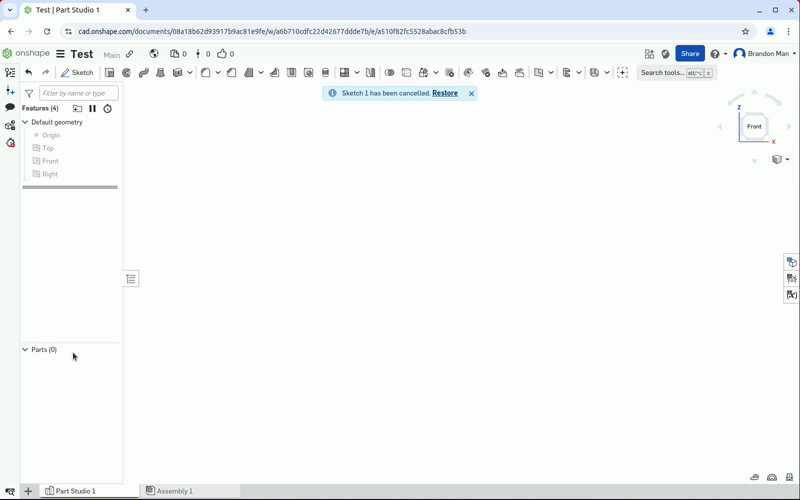
key(shift+y)
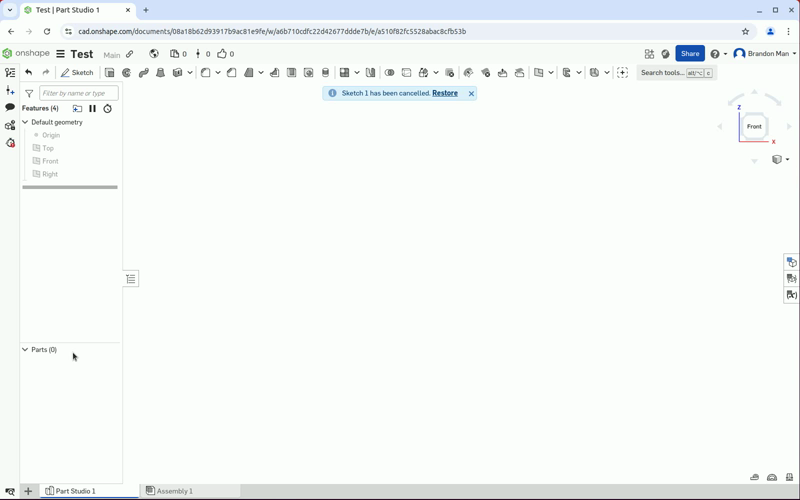
key(shift+s)
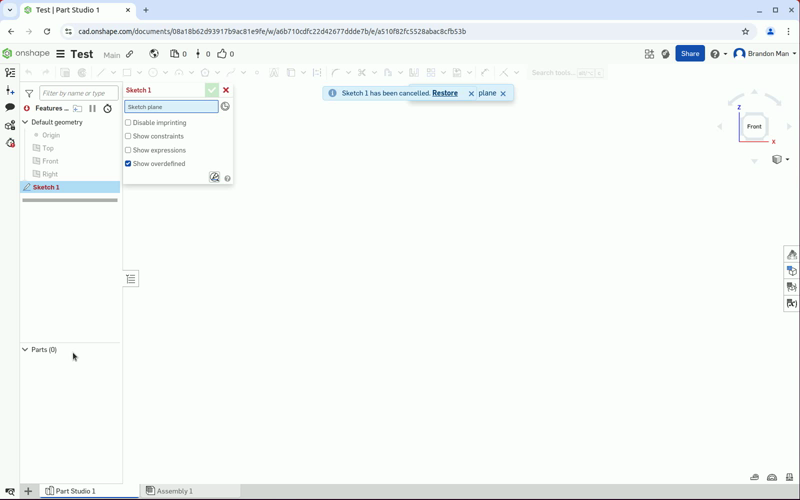
mouse_move(73, 163)
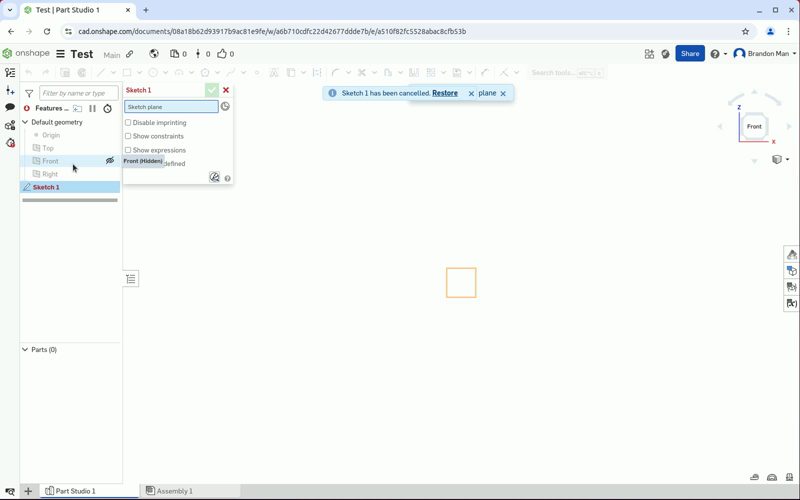
click(73, 163)
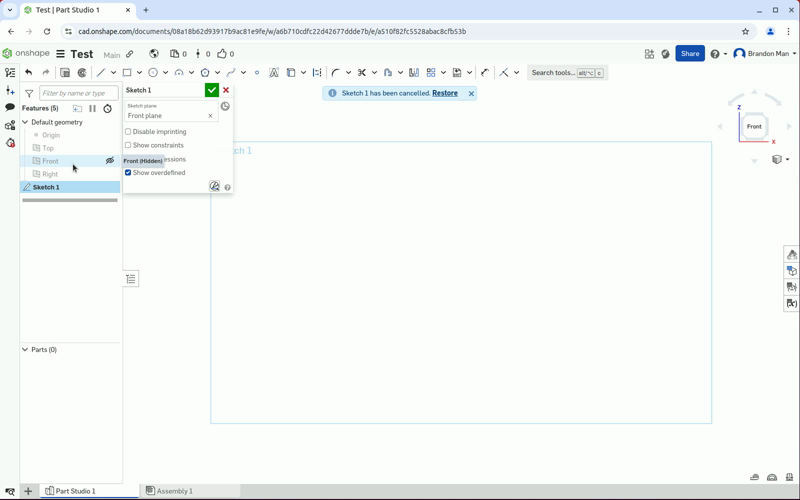
mouse_move(73, 352)
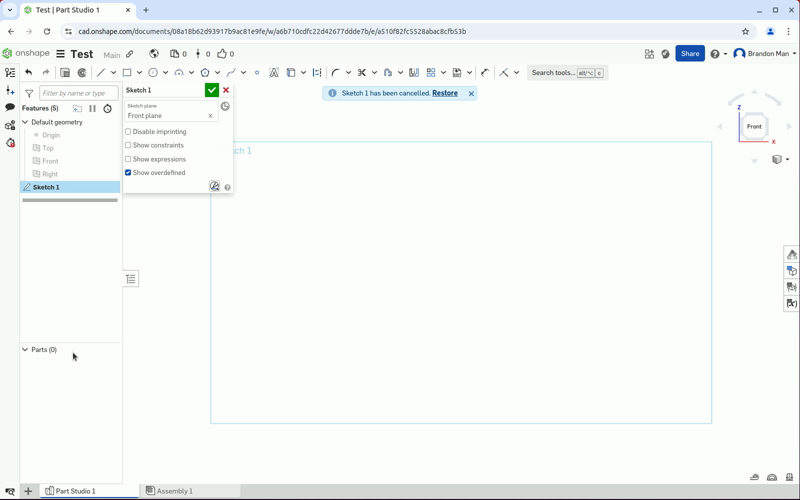
key(y)
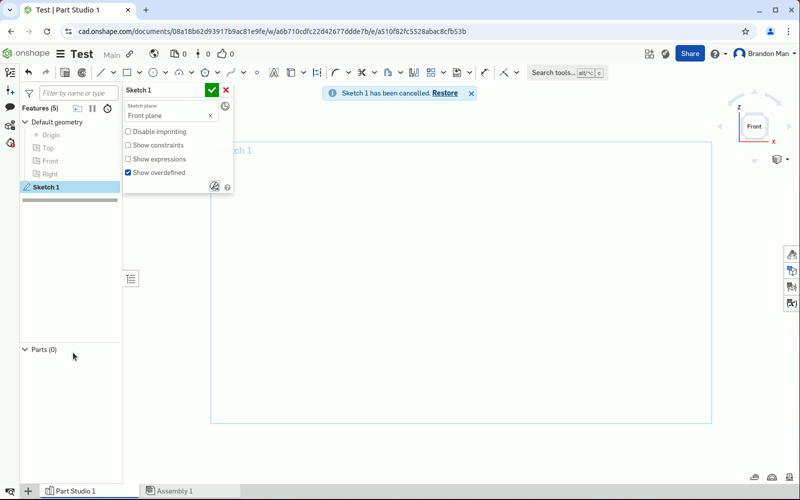
key(l)
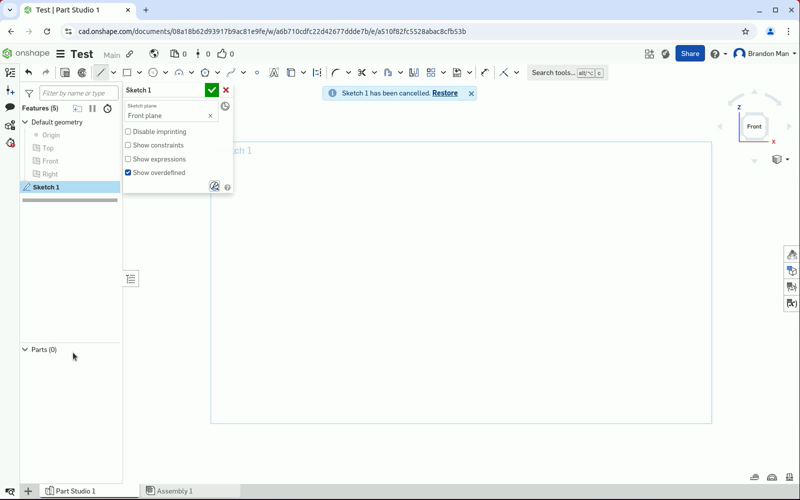
key_down(shift)
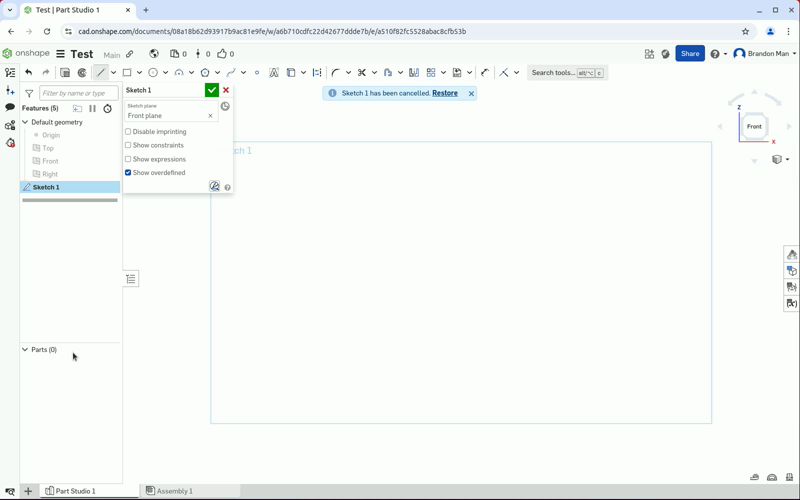
mouse_move(375, 282)
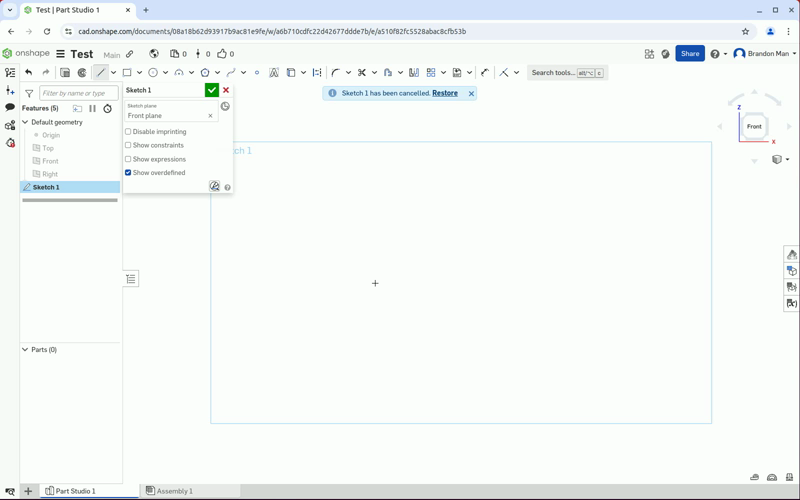
click(375, 282)
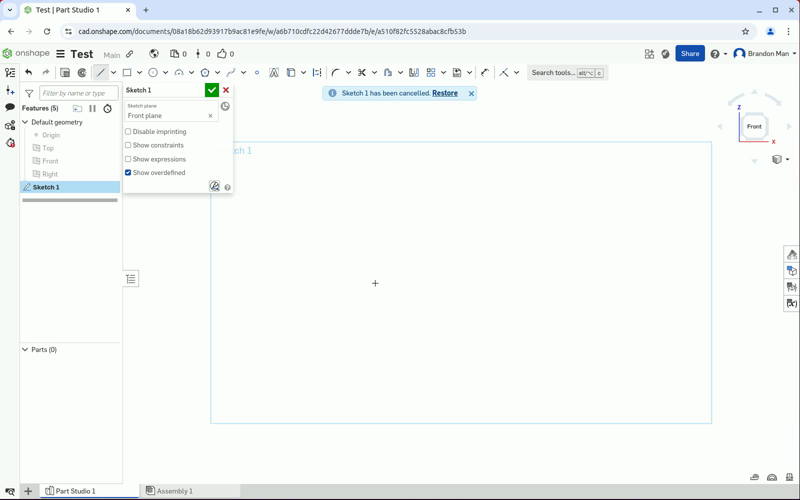
key_up(shift)
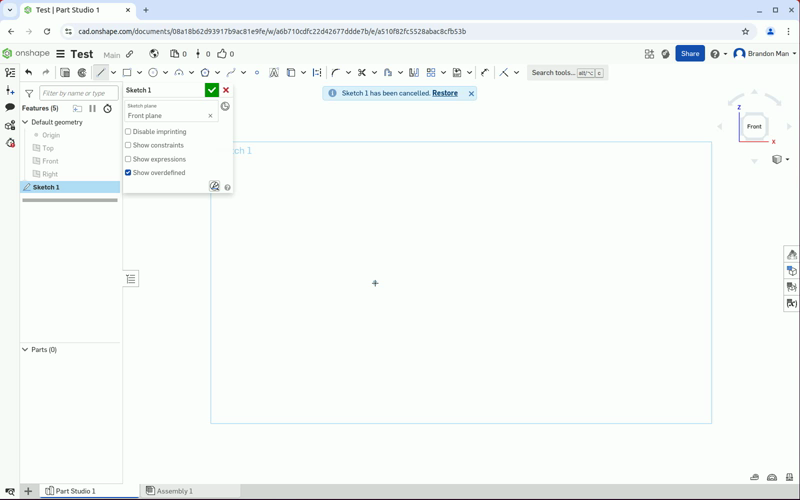
key_down(shift)
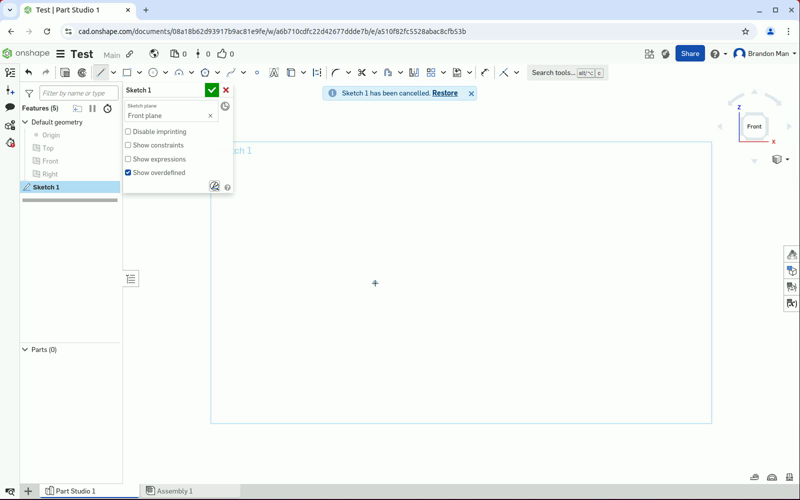
mouse_move(405, 282)
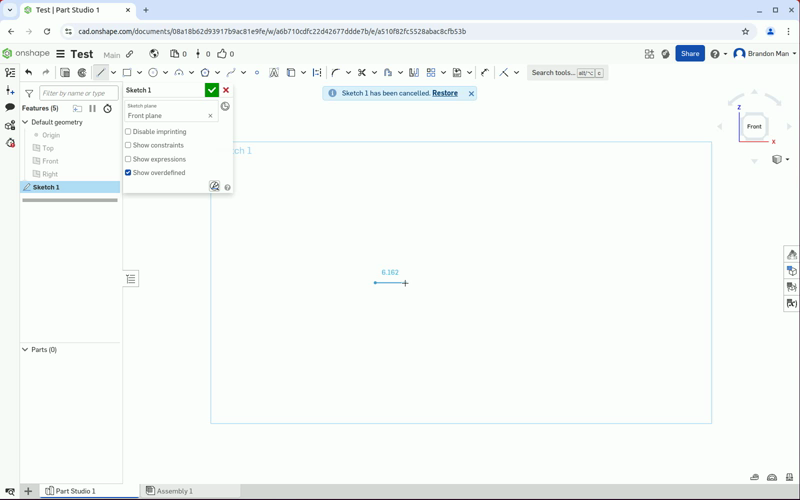
mouse_move(429, 282)
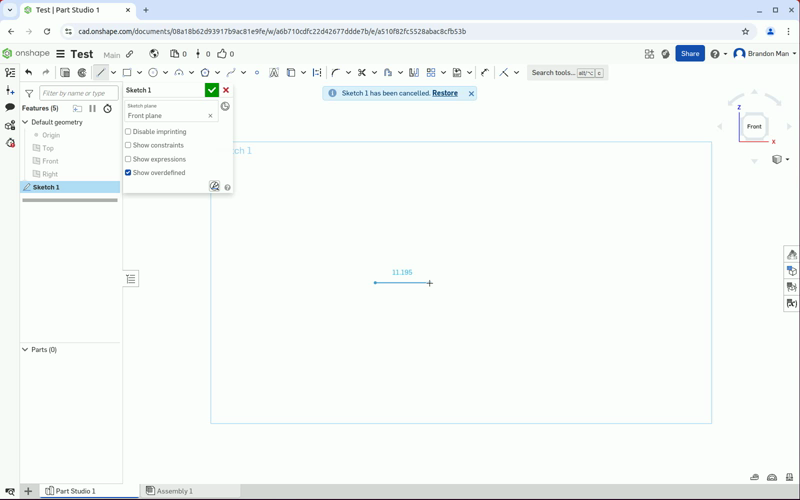
click(429, 282)
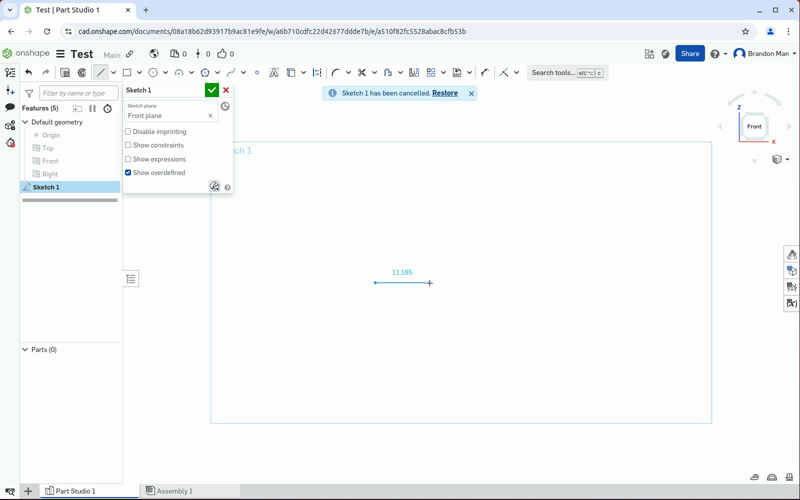
key_up(shift)
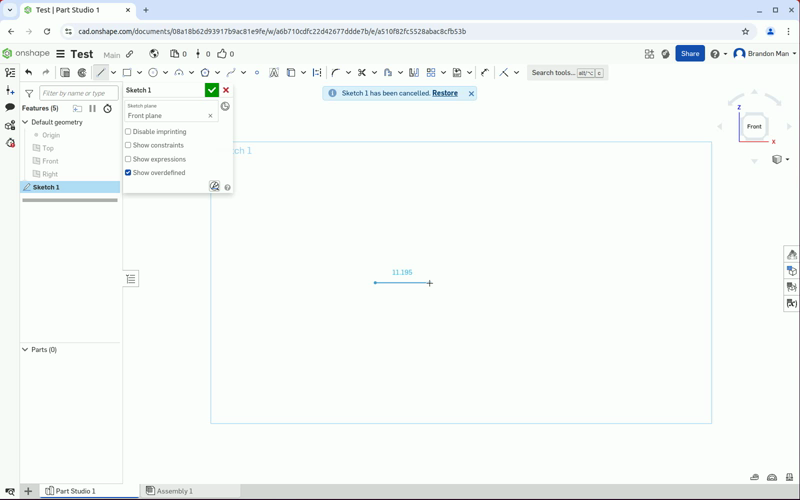
key_down(shift)
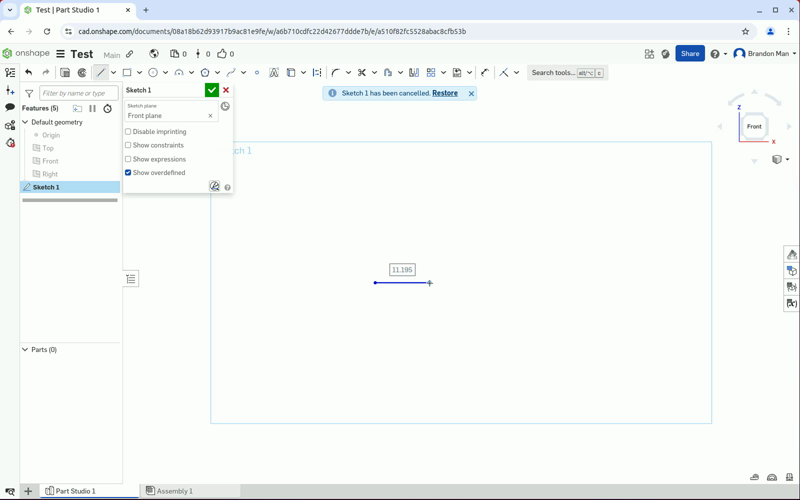
mouse_move(459, 282)
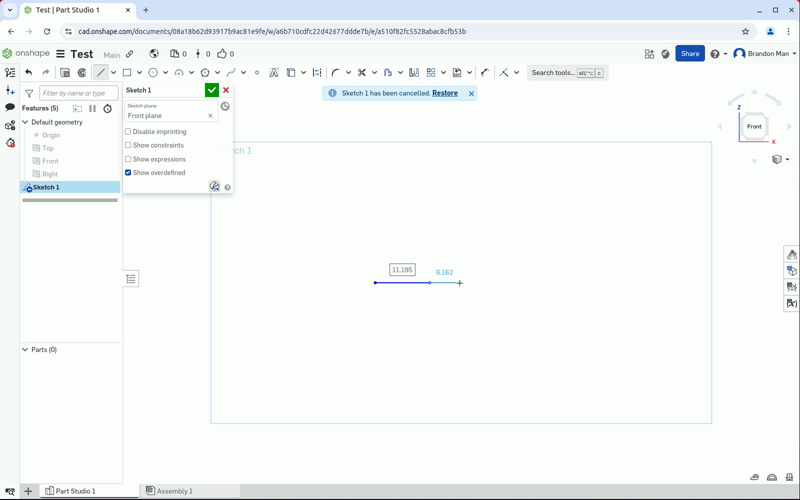
mouse_move(429, 228)
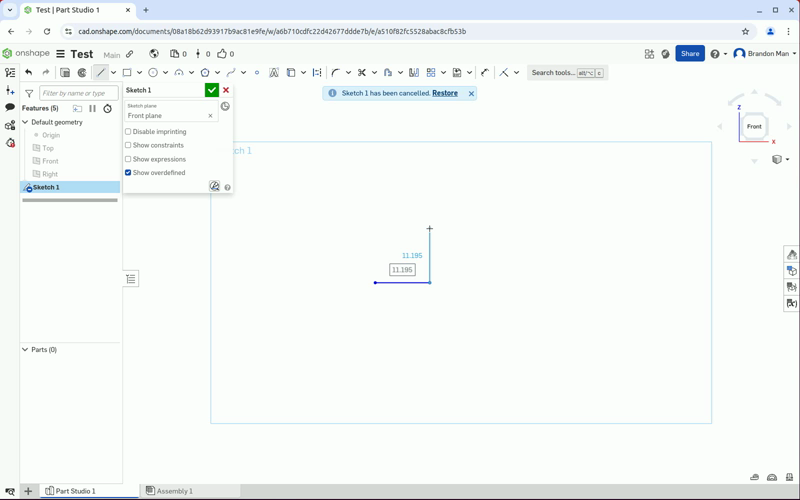
click(429, 228)
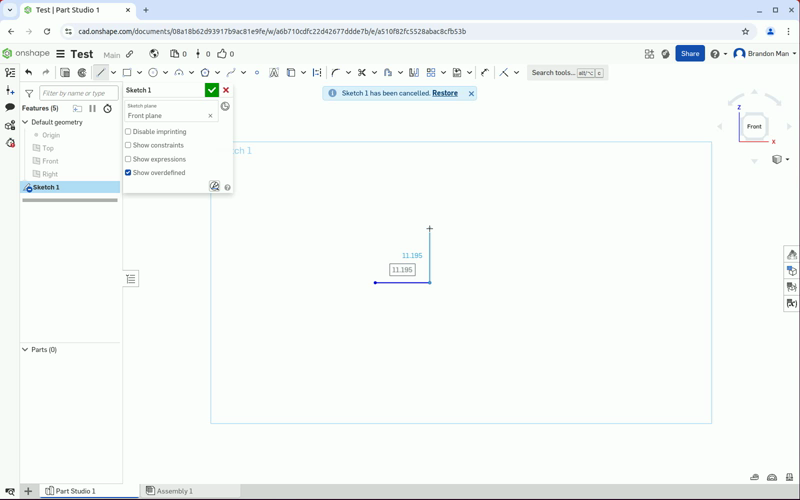
key_up(shift)
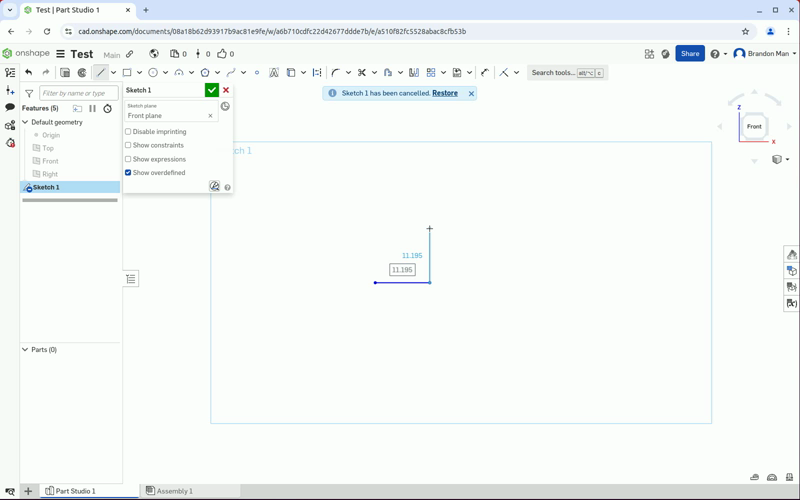
key_down(shift)
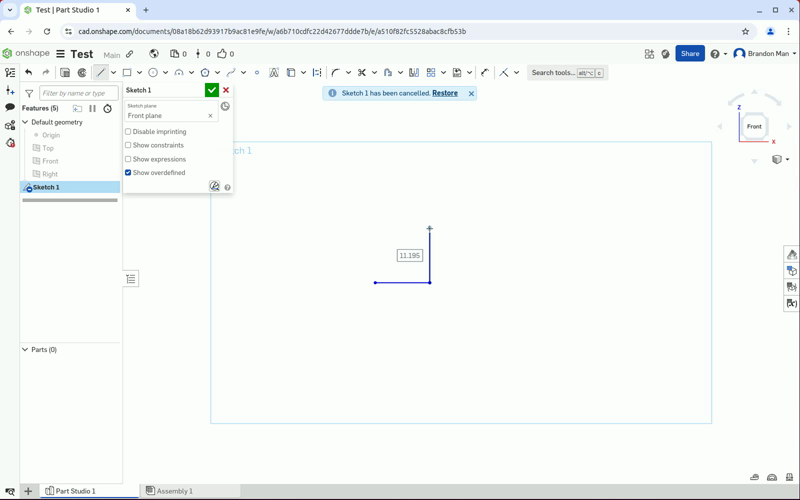
mouse_move(375, 282)
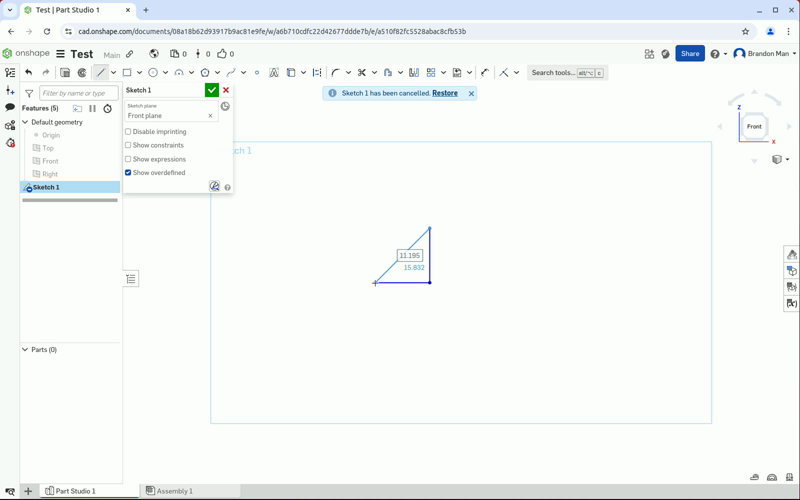
key_up(shift)
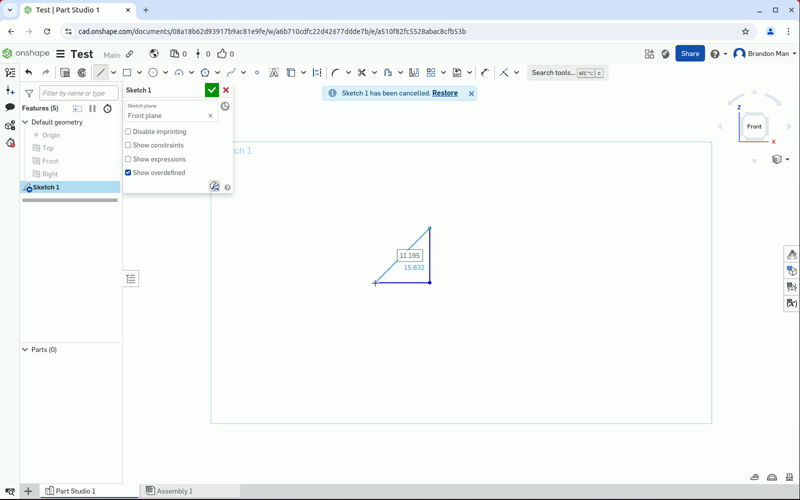
click(375, 282)
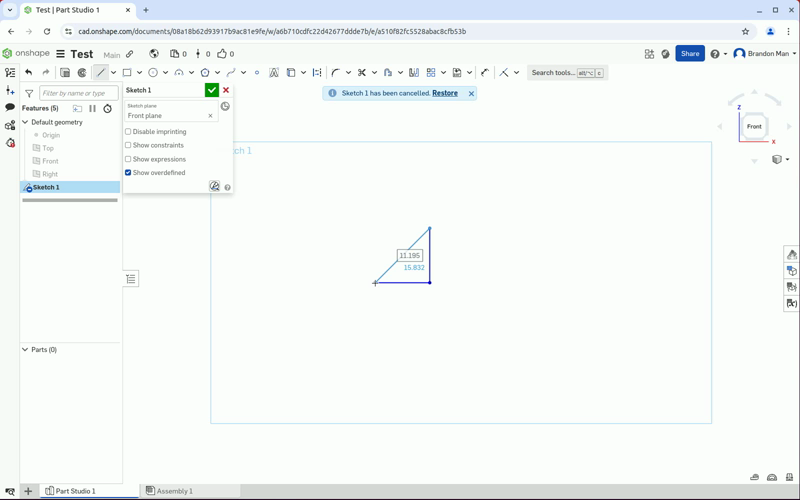
key(esc)
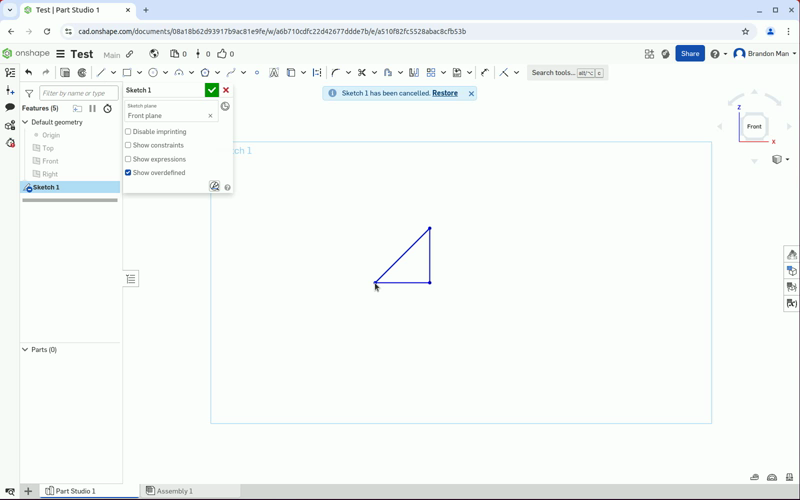
mouse_move(427, 266)
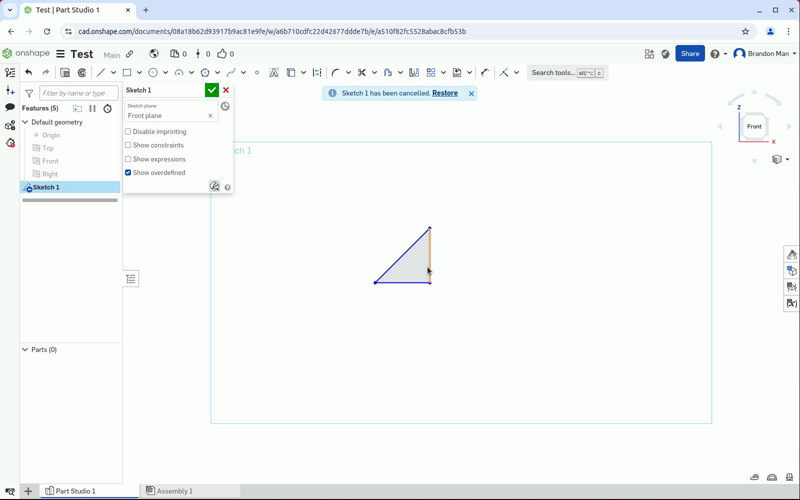
scroll(6)
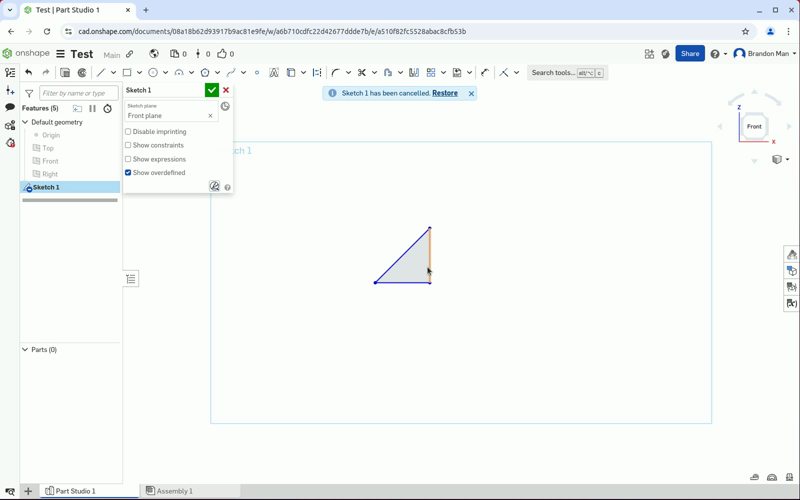
scroll(6)
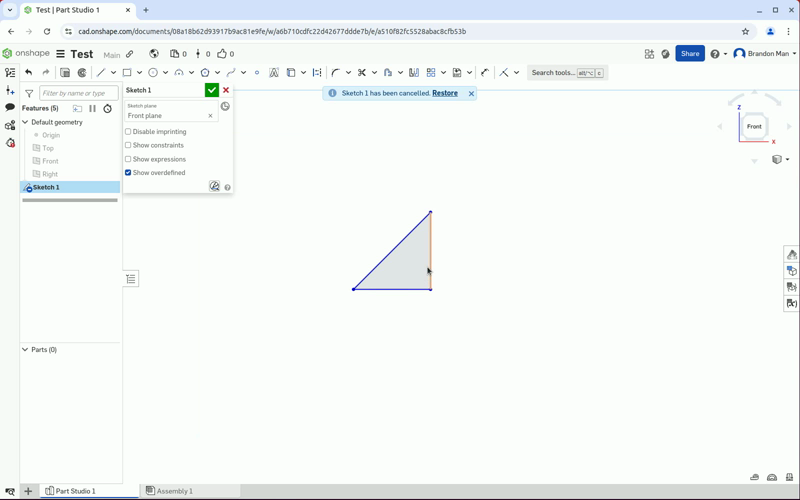
scroll(6)
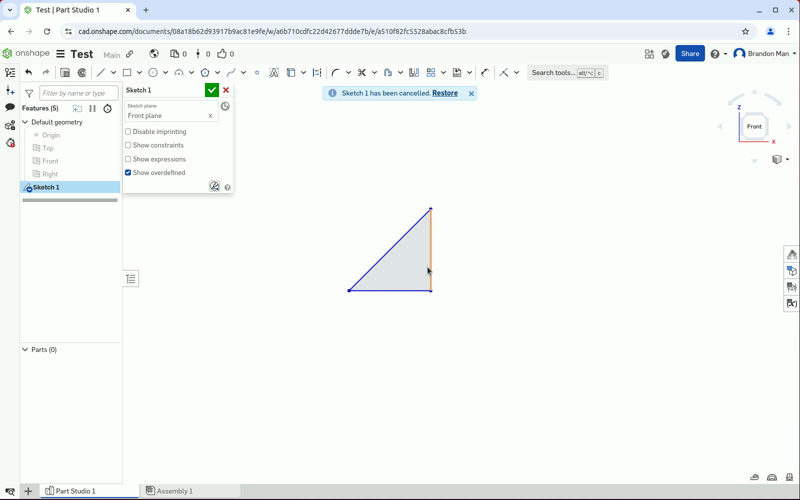
scroll(6)
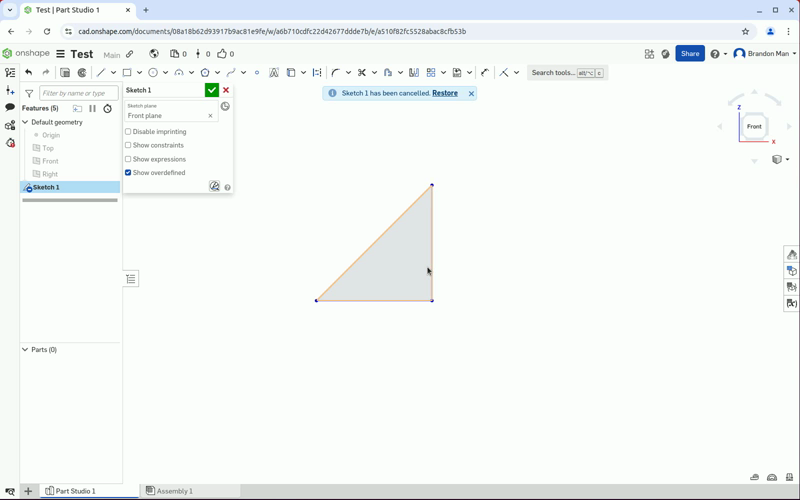
scroll(6)
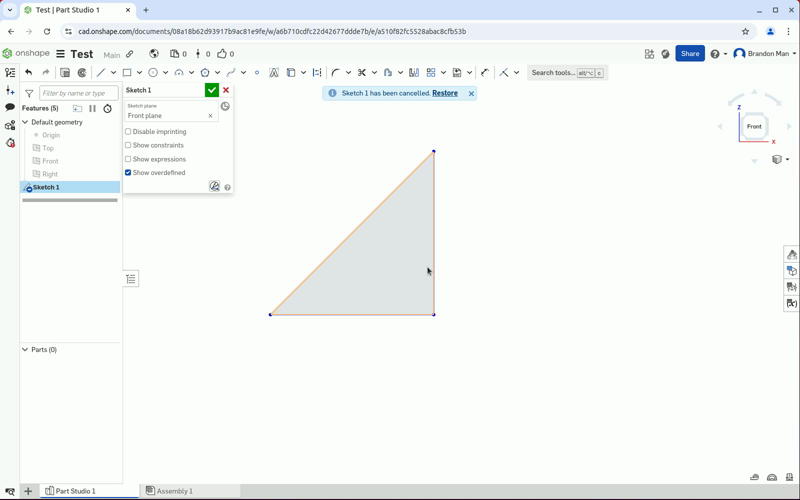
scroll(6)
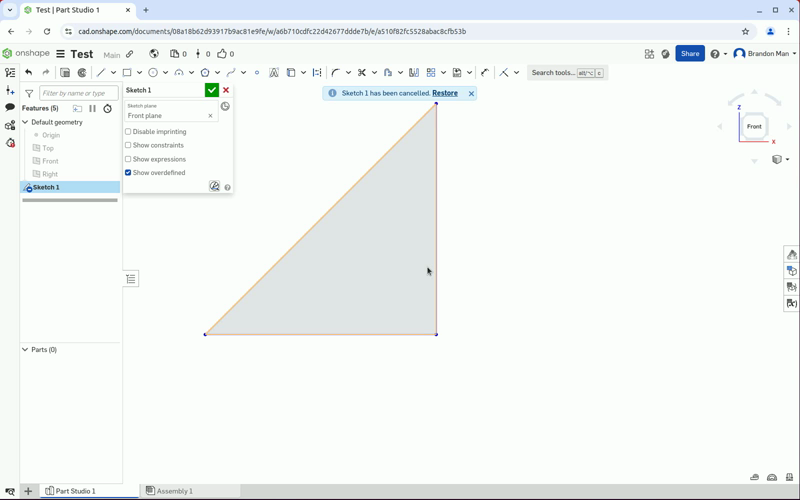
scroll(6)
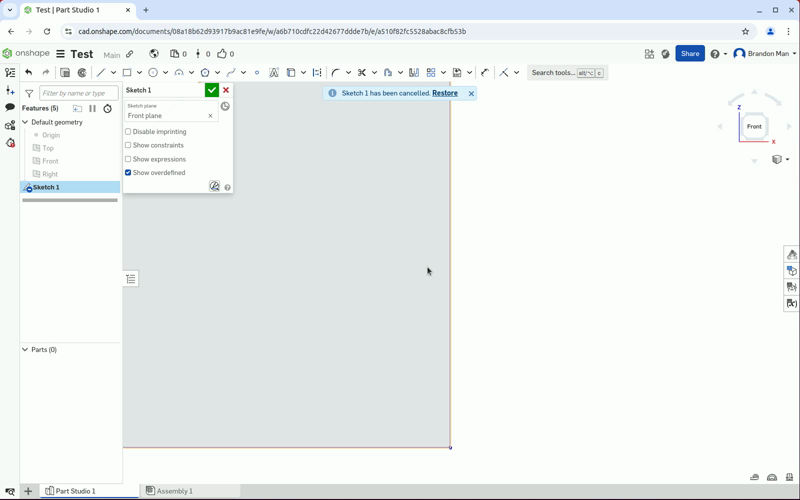
click(427, 266)
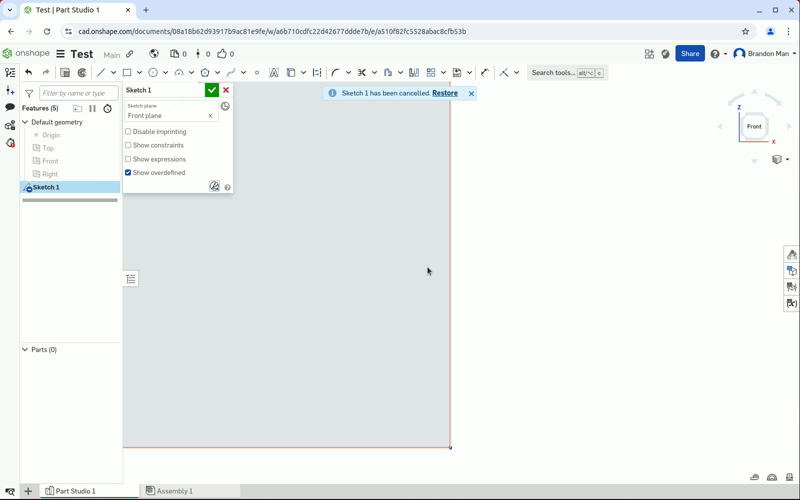
scroll(-6)
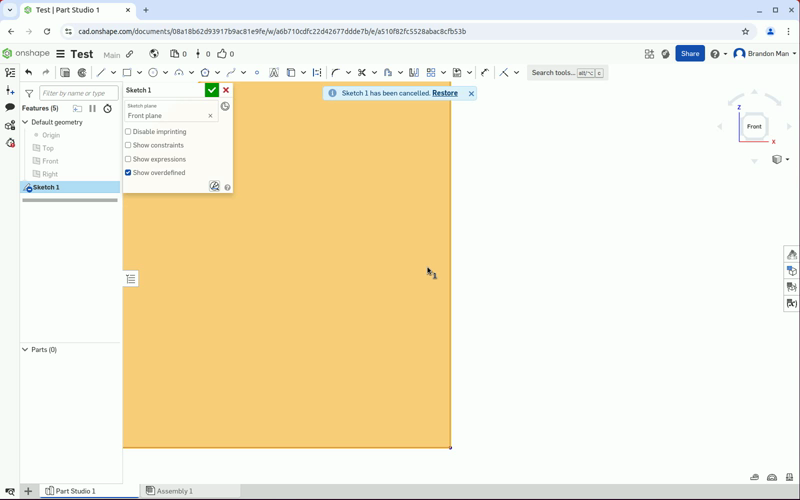
scroll(-6)
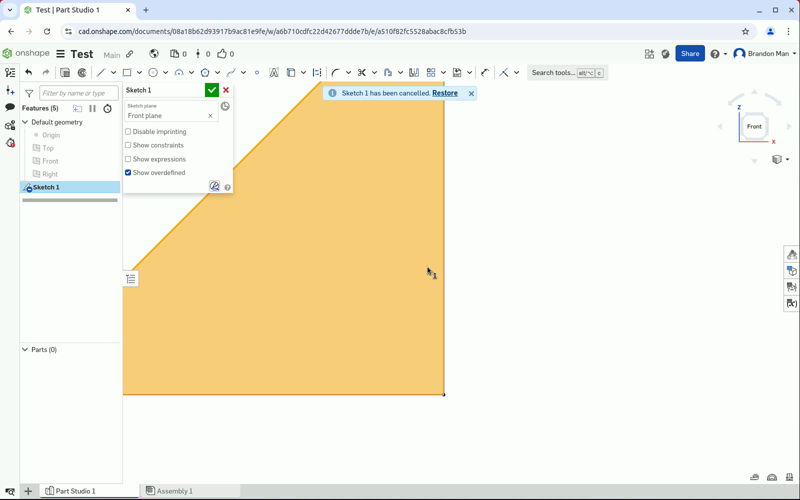
scroll(-6)
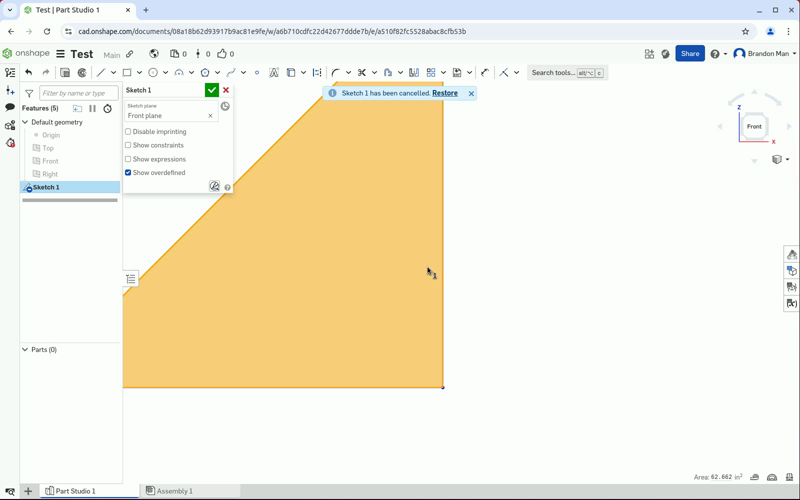
scroll(-6)
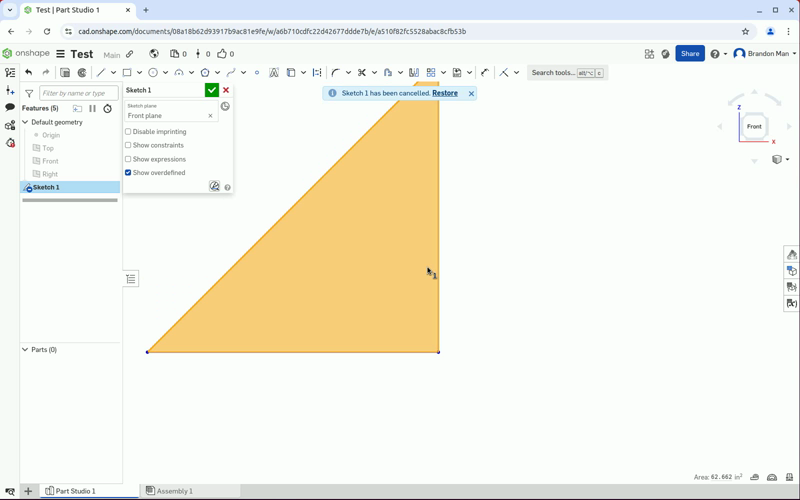
scroll(-6)
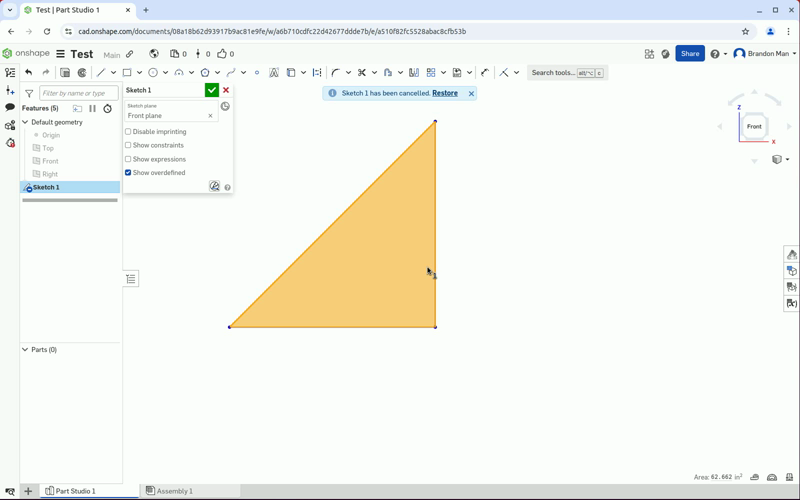
scroll(-6)
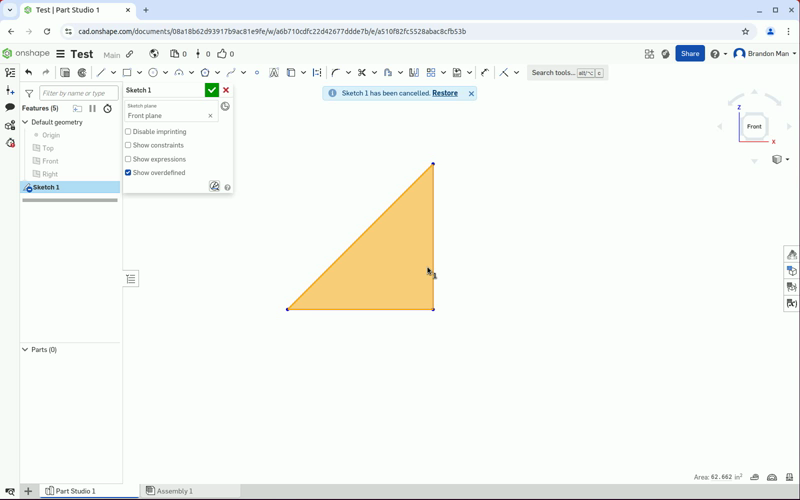
scroll(-6)
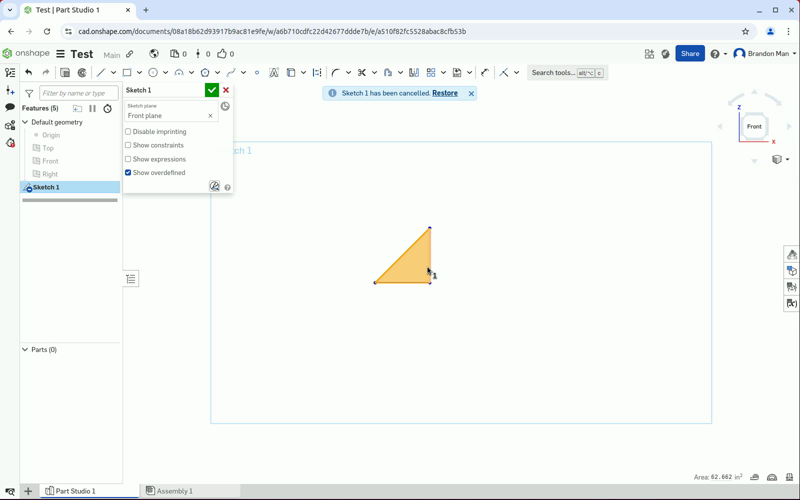
mouse_move(73, 352)
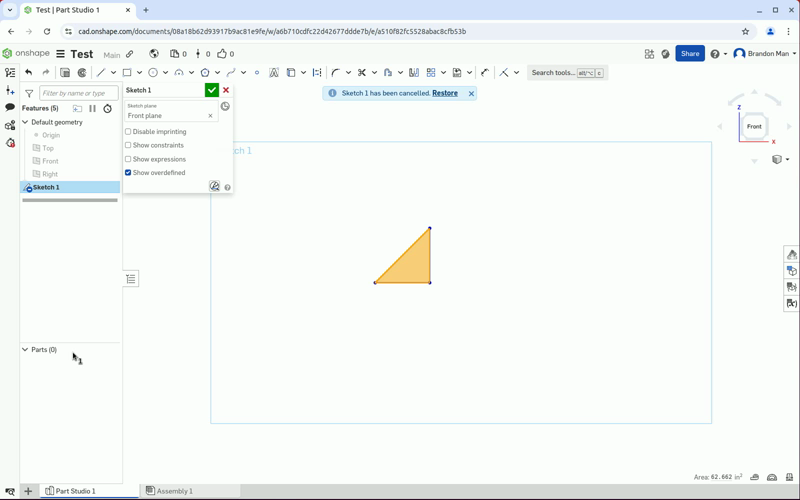
key(shift+y)
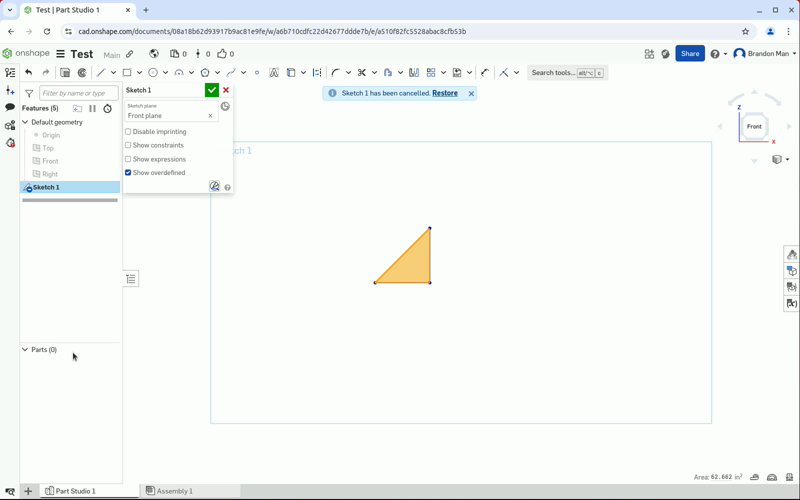
key(shift+e)
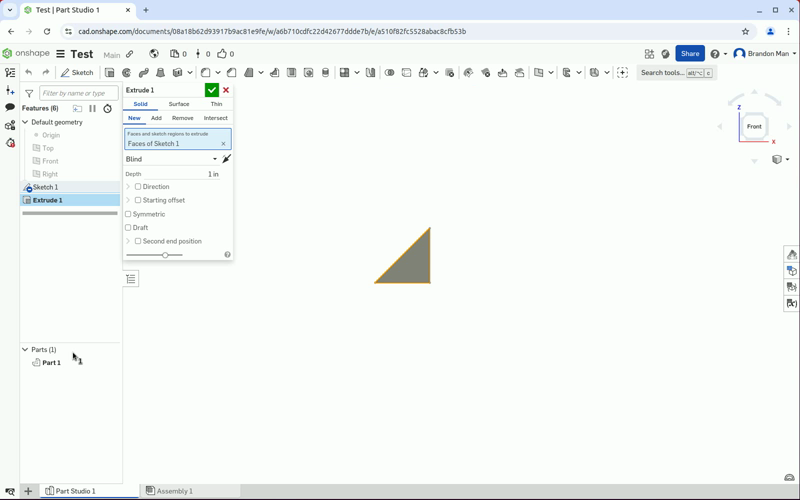
mouse_move(143, 106)
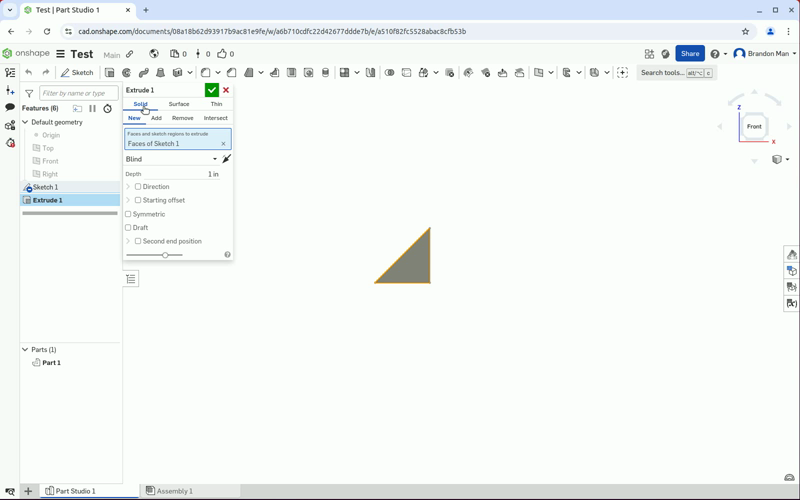
click(143, 106)
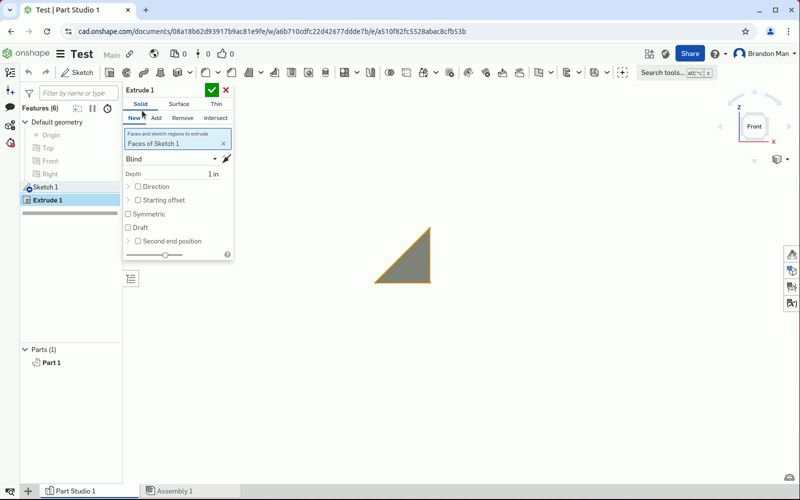
mouse_move(137, 120)
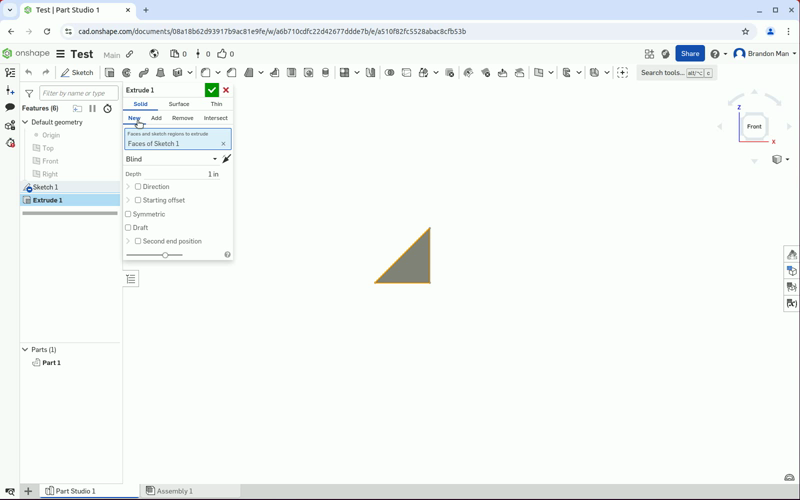
click(137, 120)
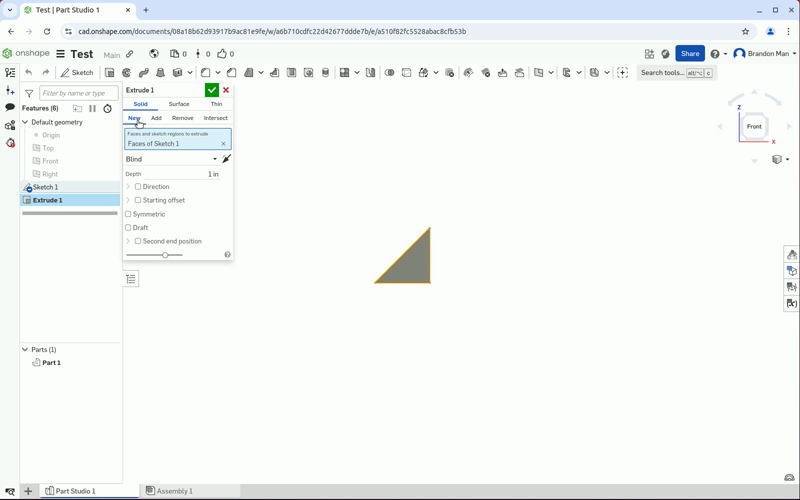
key(tab, 4)
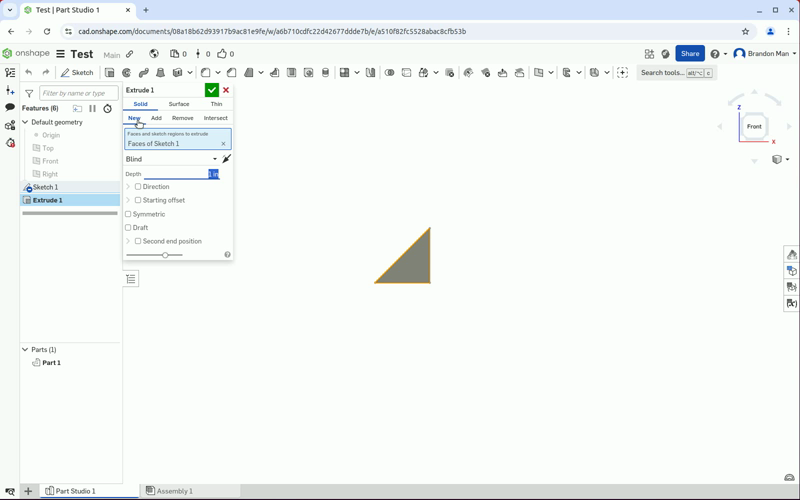
text(2.166)
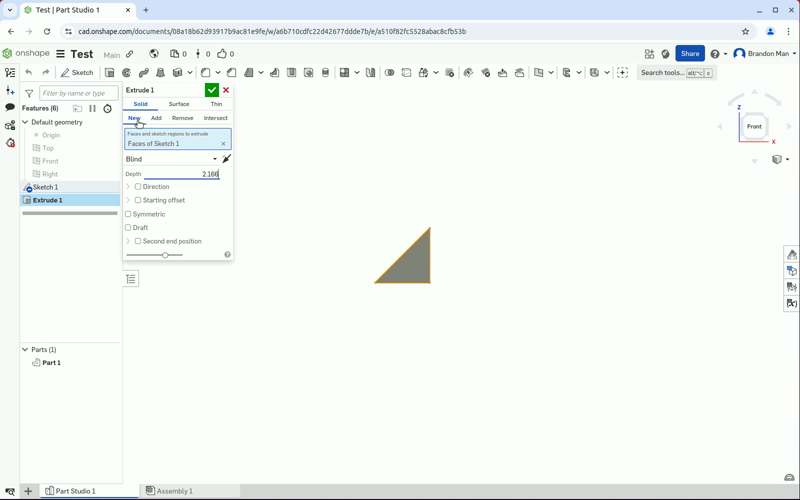
key(enter)
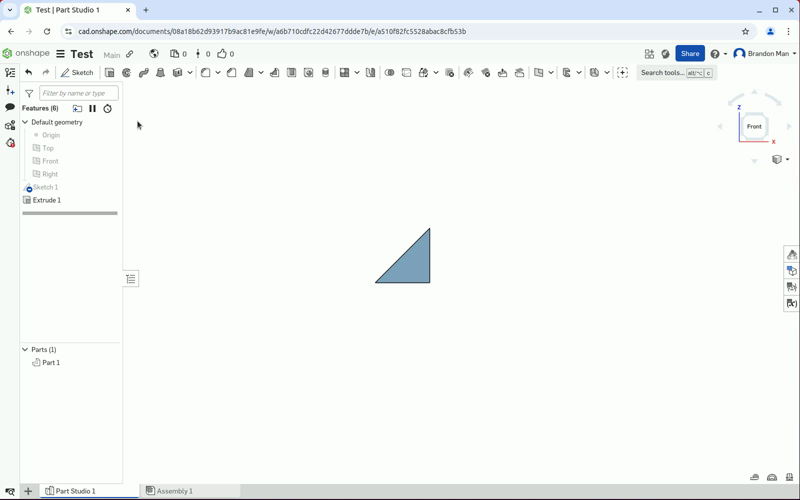
key(shift+h)
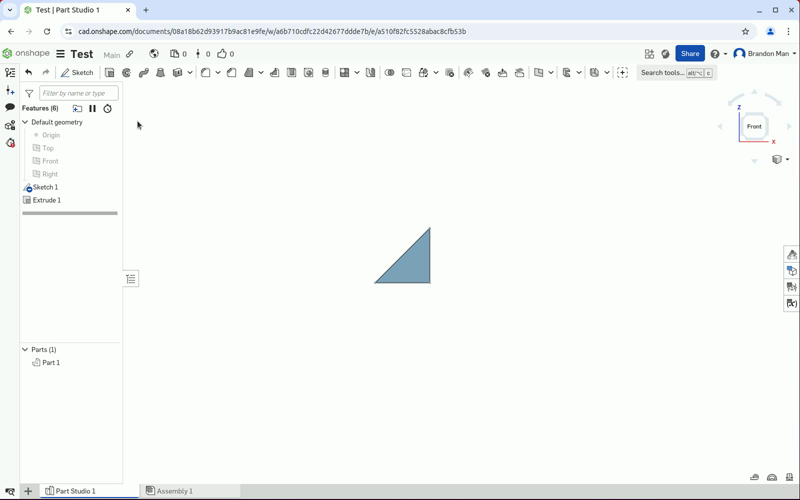
key(shift+h)
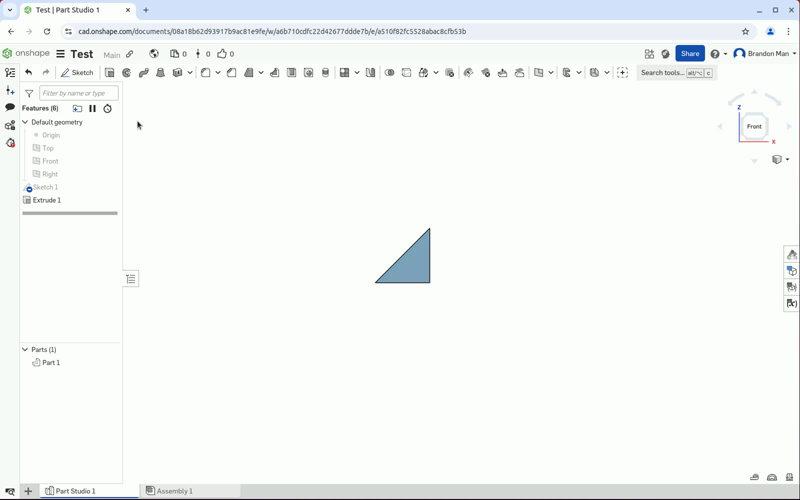
mouse_move(73, 189)
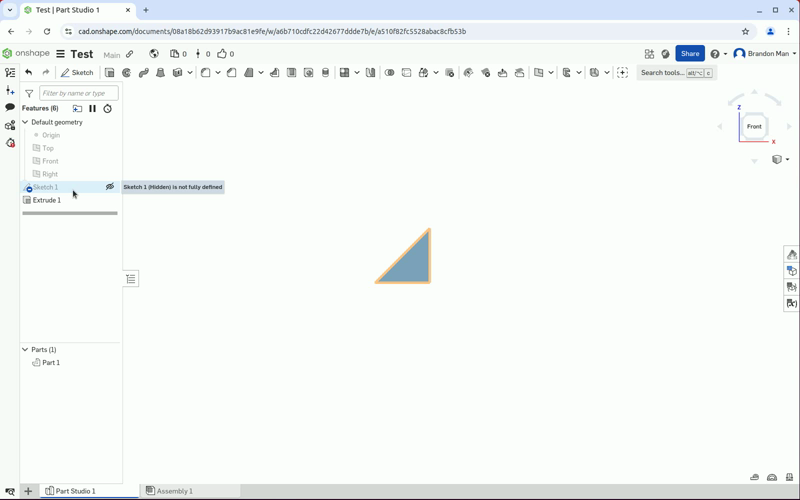
click(73, 189)
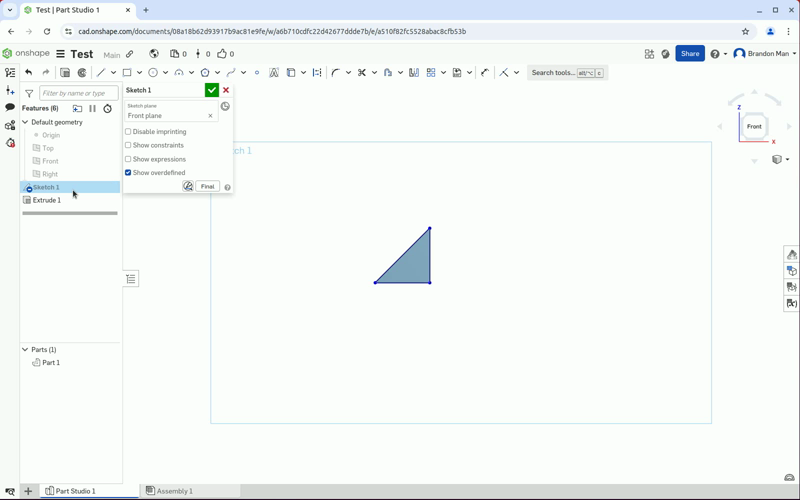
mouse_move(229, 92)
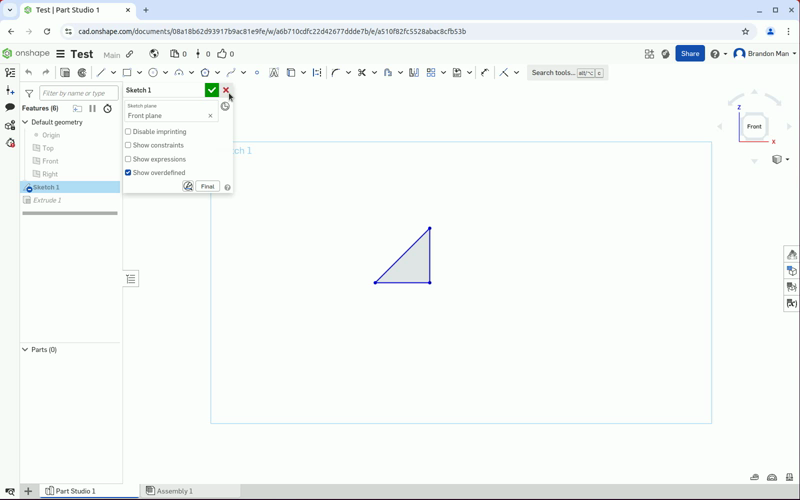
click(229, 92)
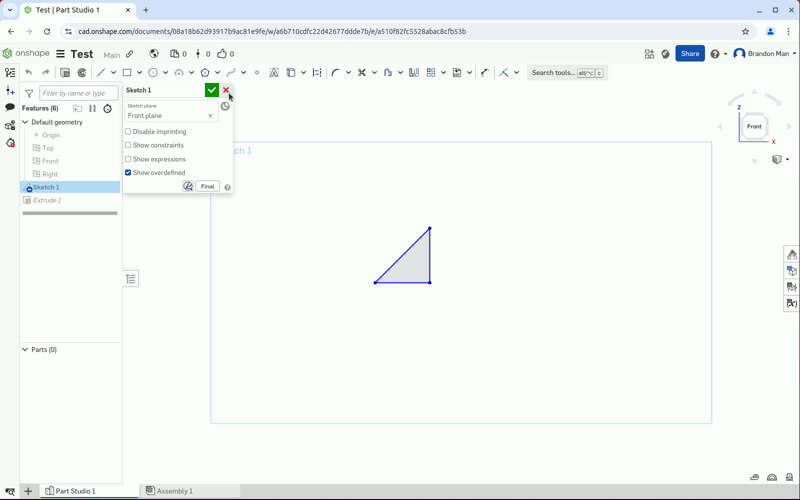
key(shift+s)
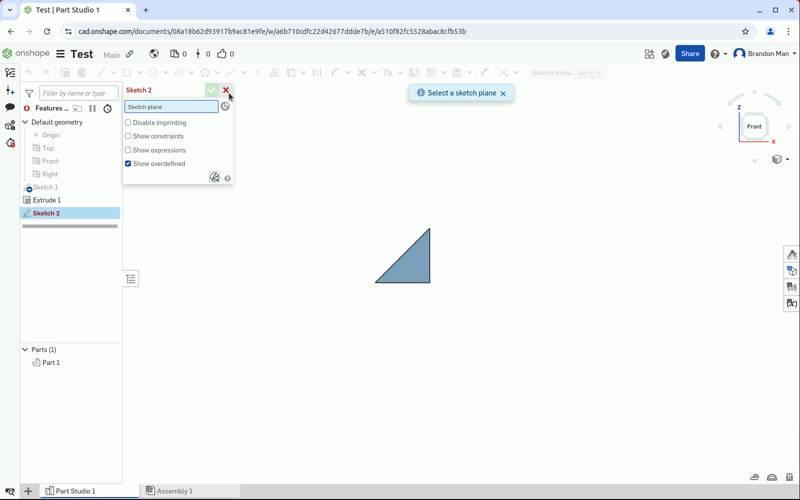
mouse_move(73, 163)
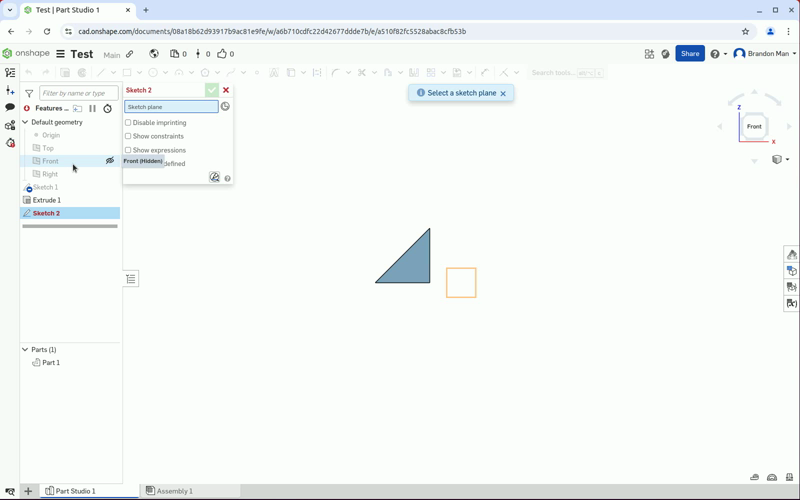
click(73, 163)
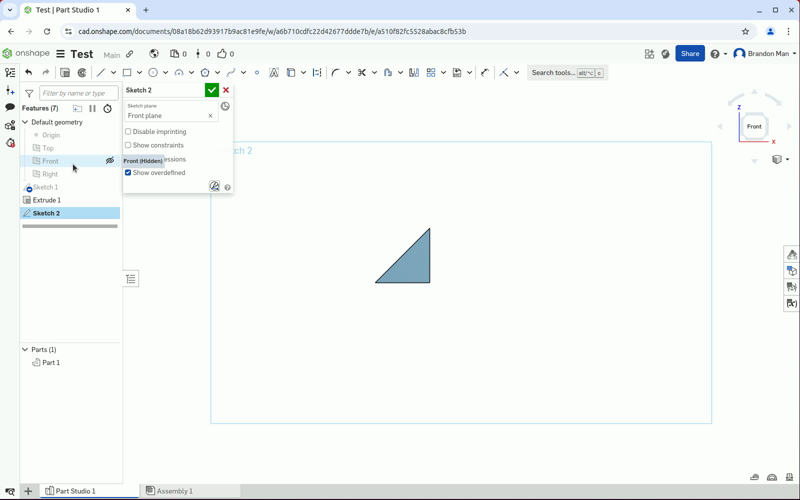
mouse_move(73, 352)
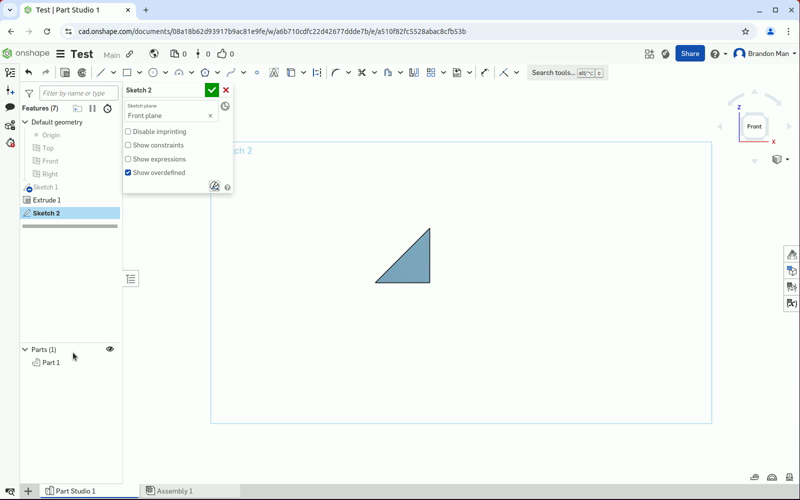
key(y)
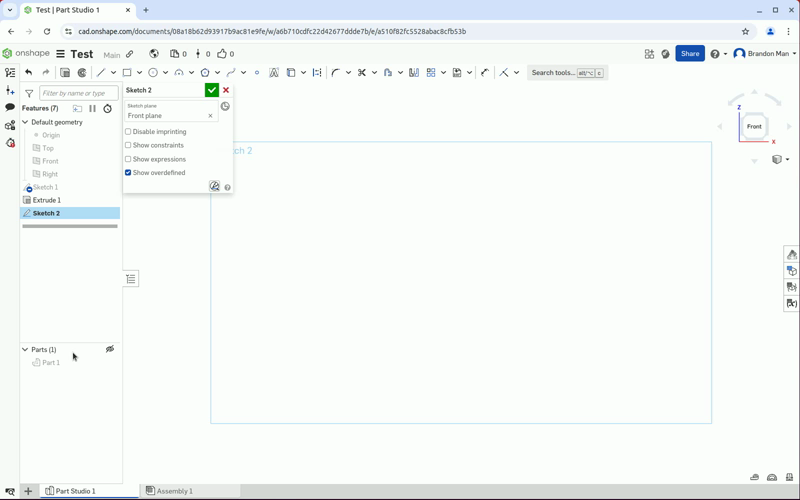
key(l)
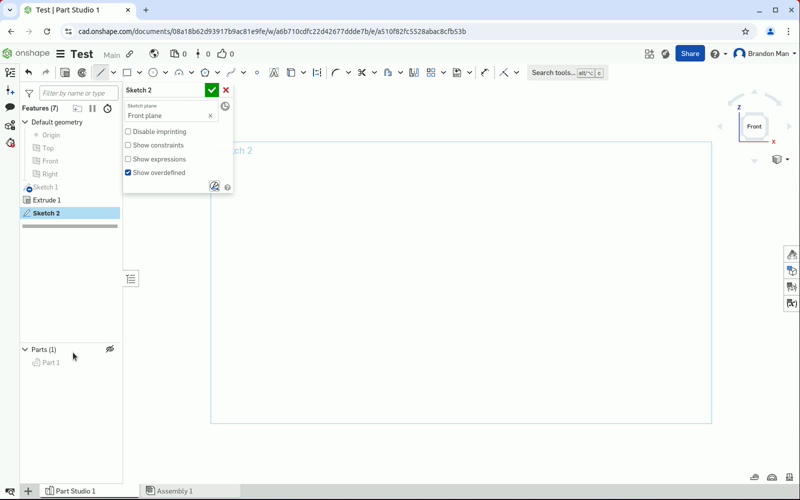
key_down(shift)
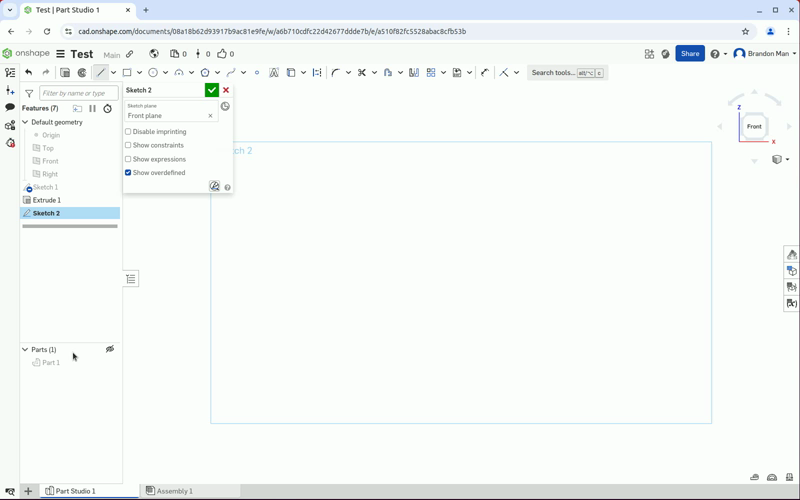
mouse_move(429, 228)
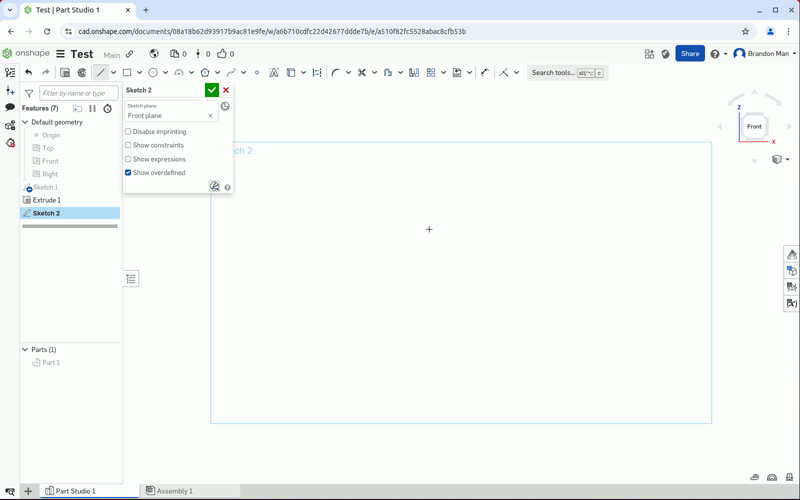
click(429, 228)
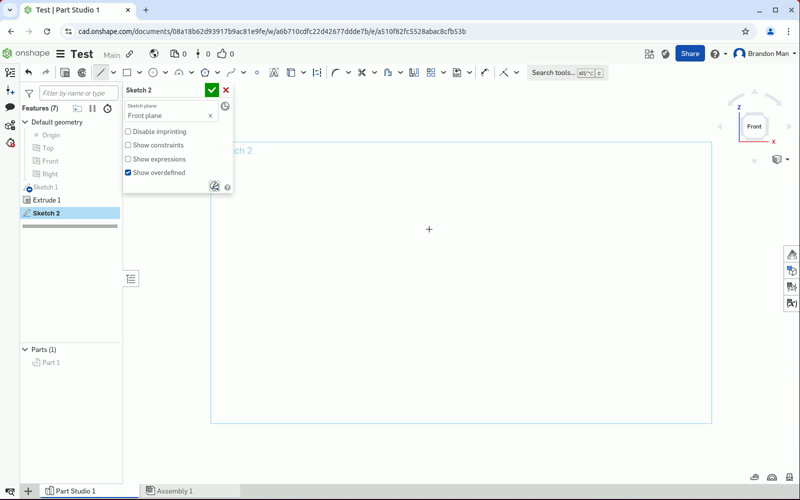
key_up(shift)
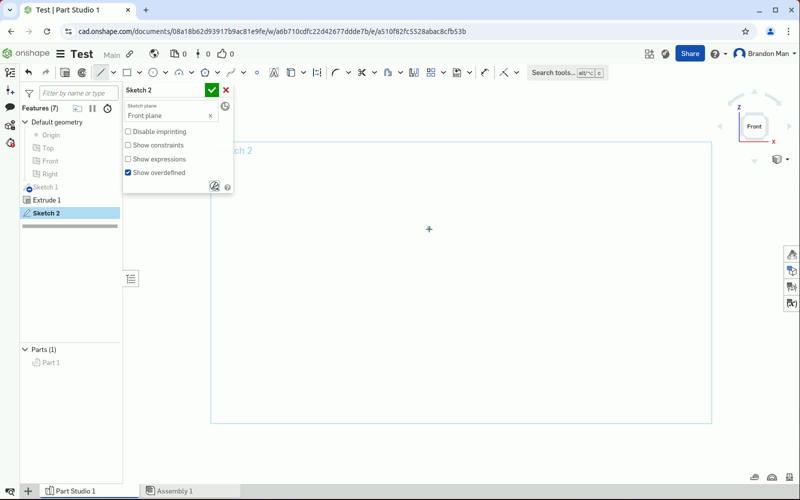
key_down(shift)
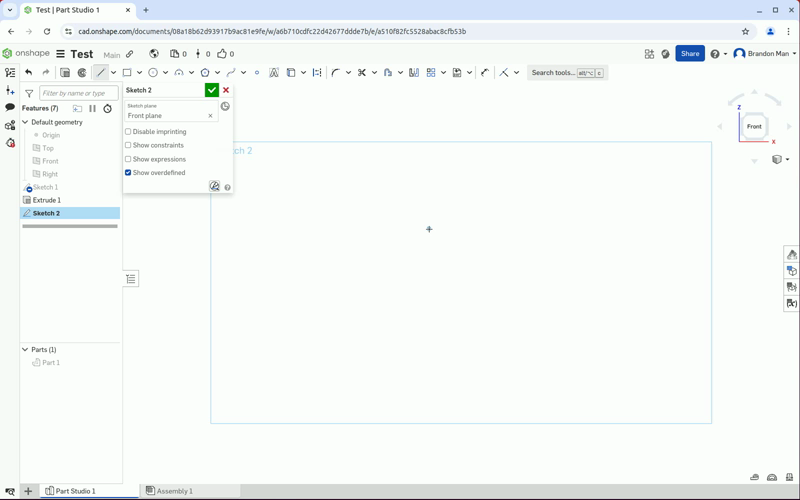
mouse_move(474, 283)
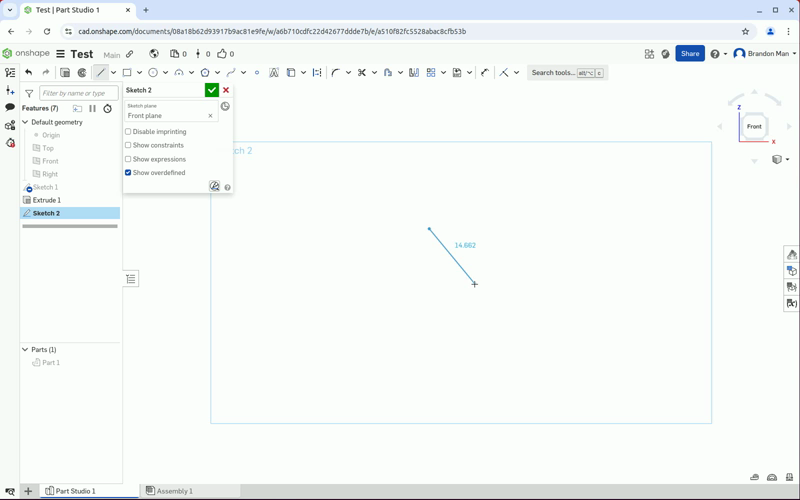
click(474, 283)
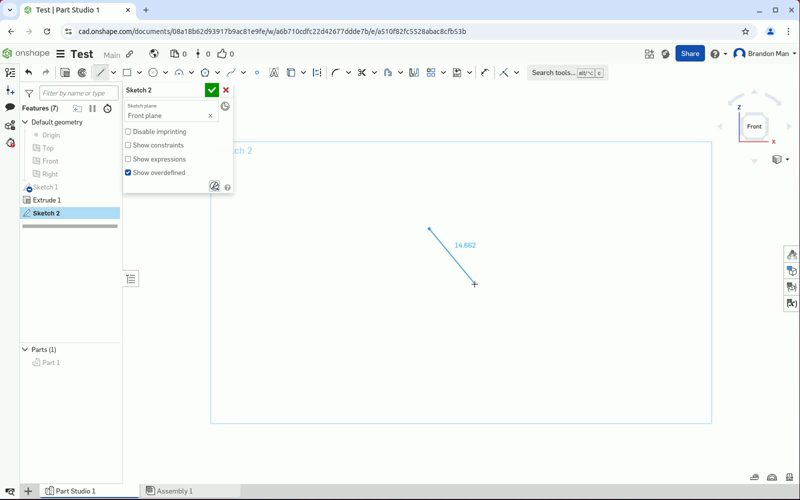
key_up(shift)
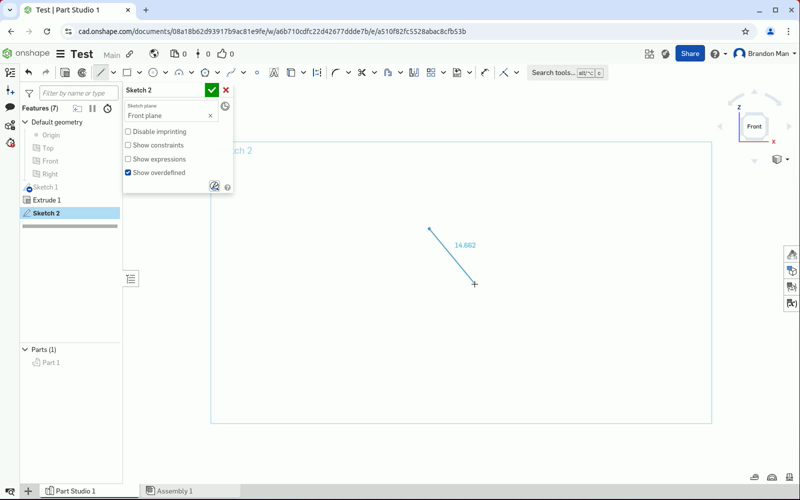
key_down(shift)
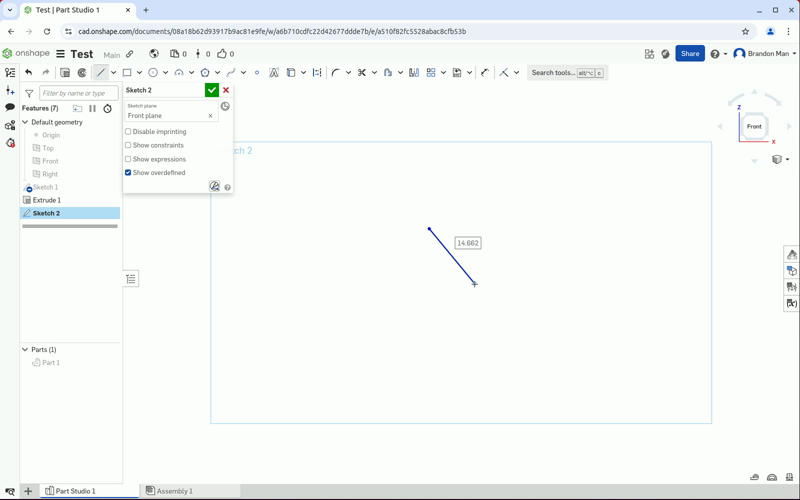
mouse_move(504, 283)
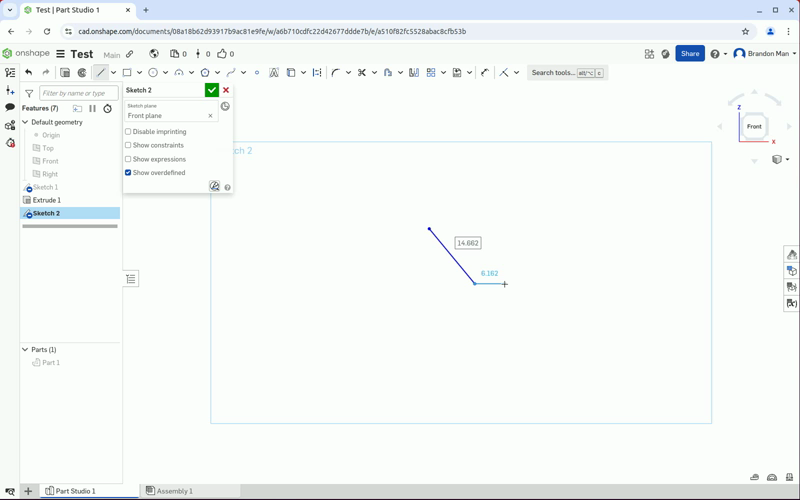
mouse_move(475, 283)
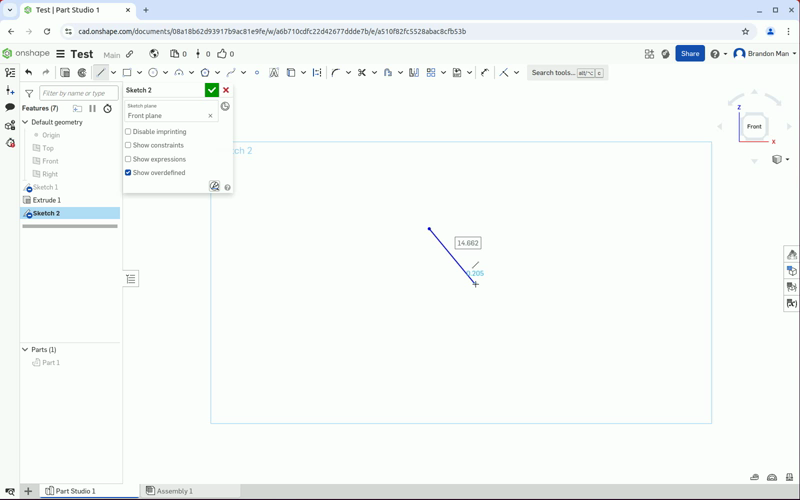
scroll(6)
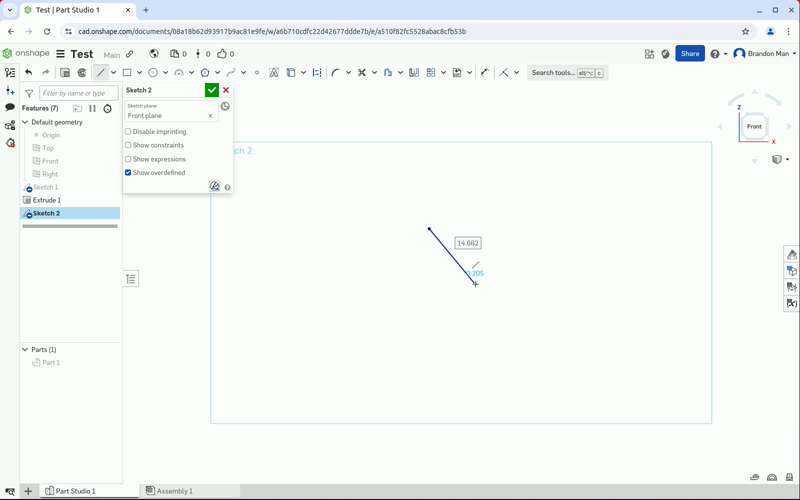
scroll(6)
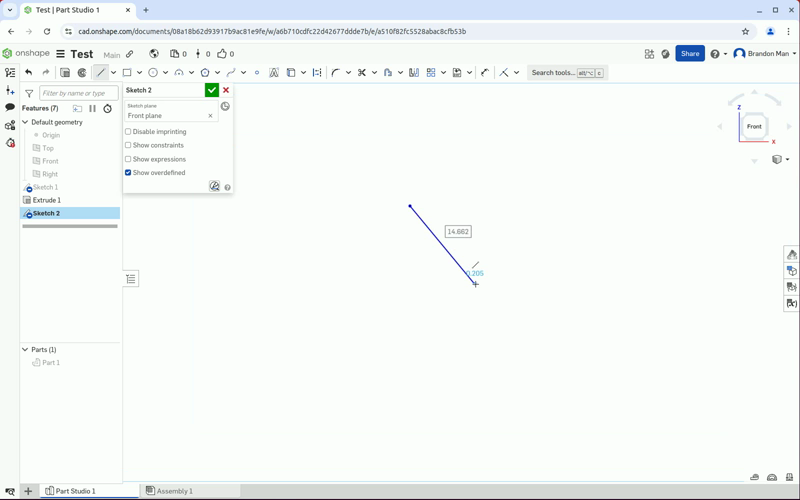
scroll(6)
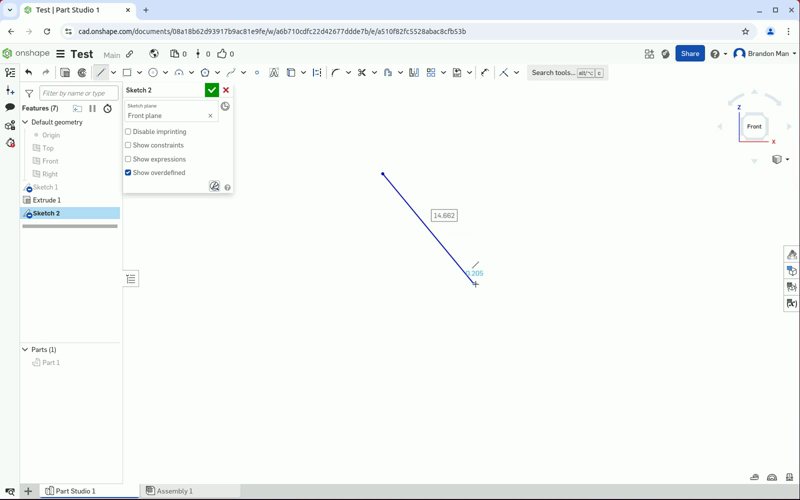
scroll(6)
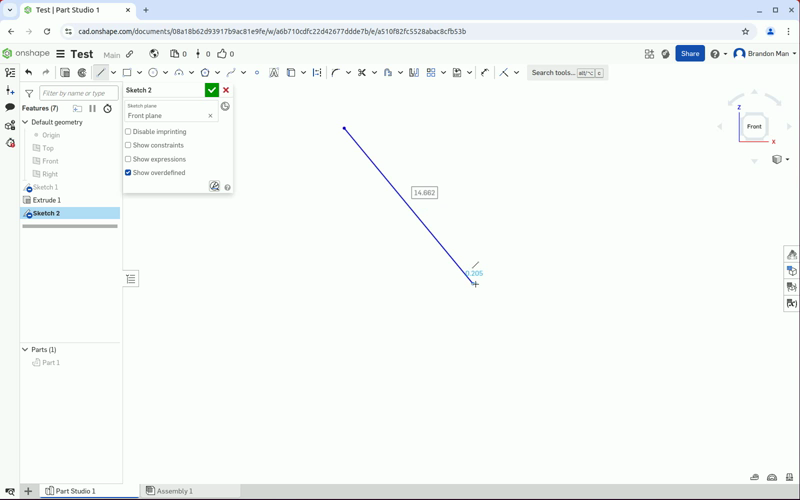
scroll(6)
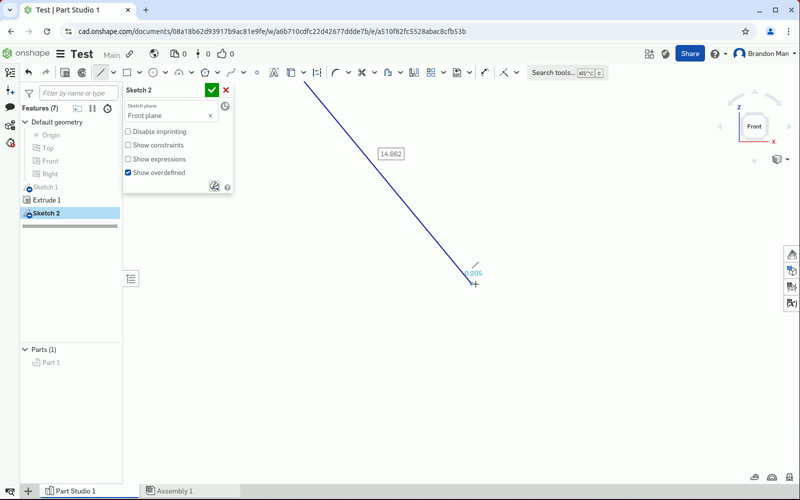
scroll(6)
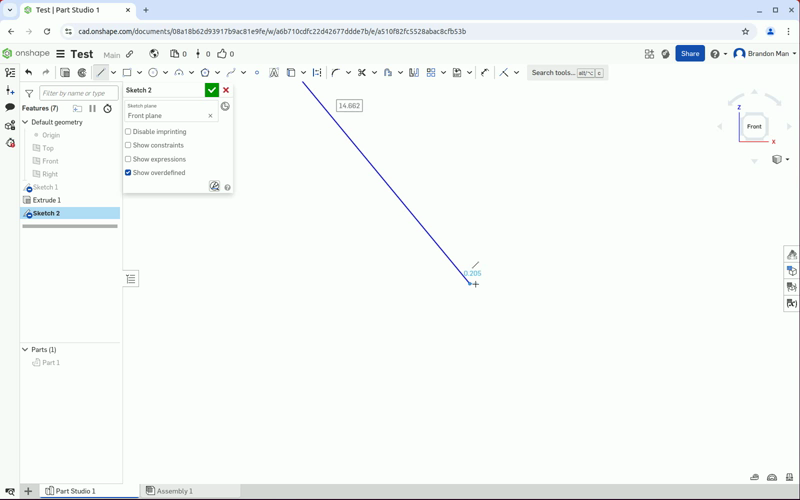
scroll(6)
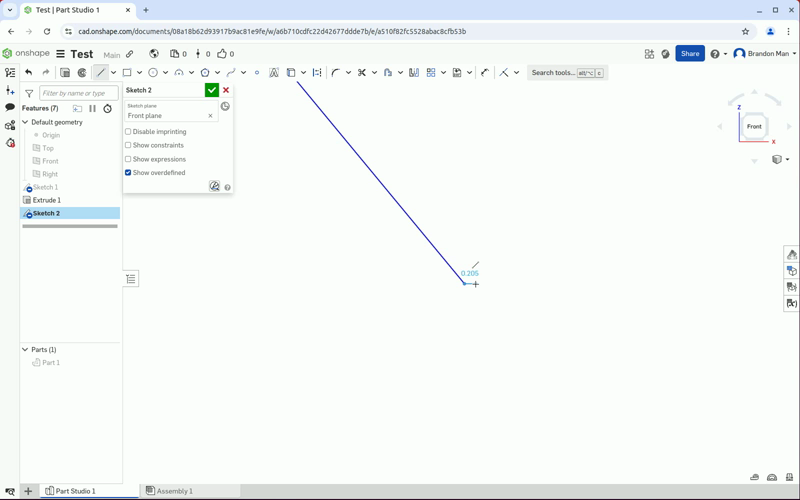
click(475, 283)
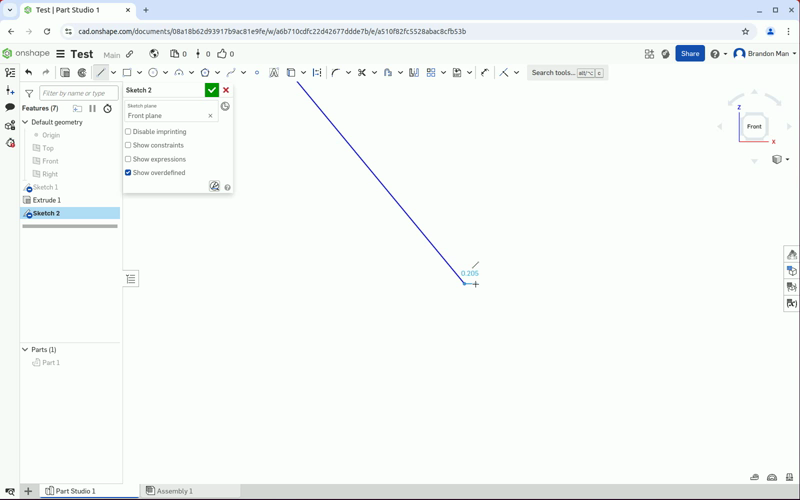
scroll(-6)
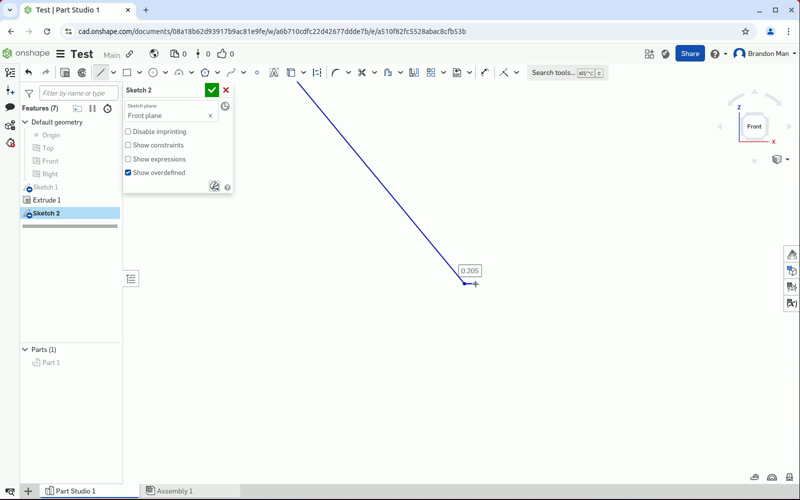
scroll(-6)
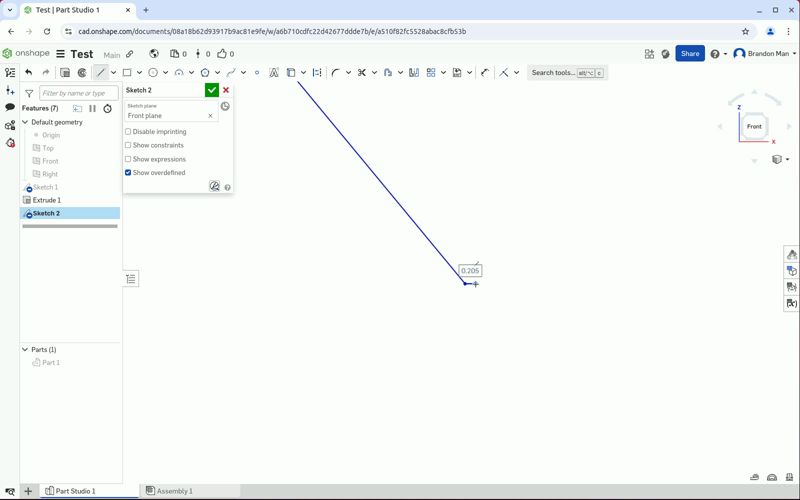
scroll(-6)
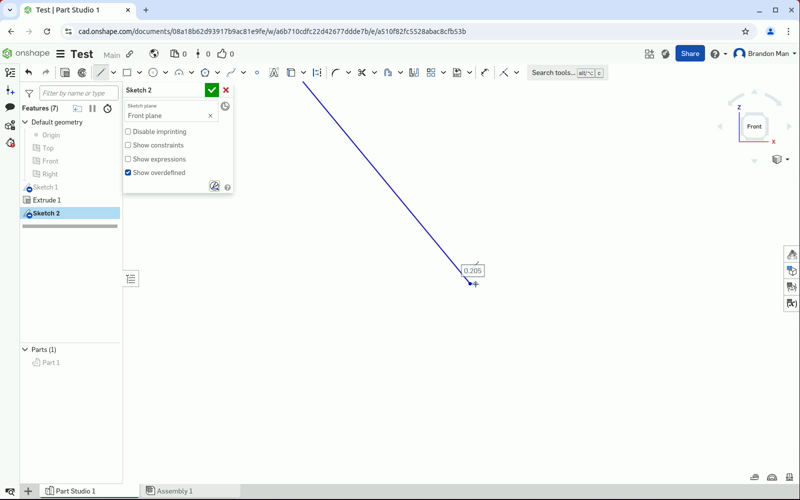
scroll(-6)
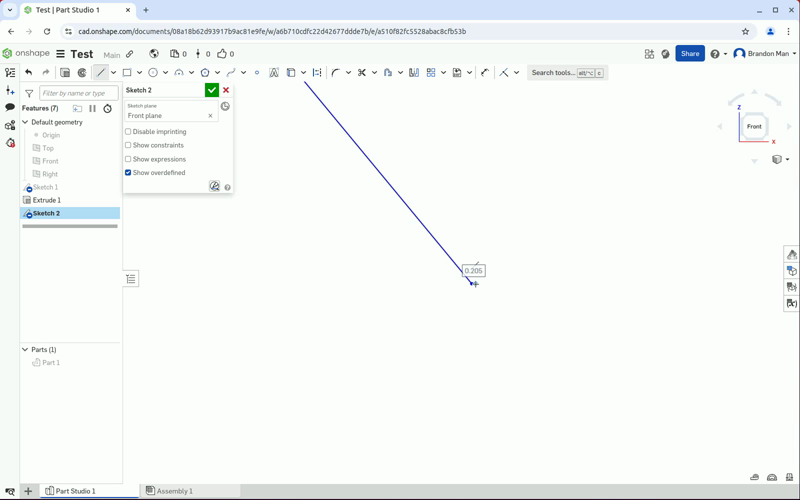
scroll(-6)
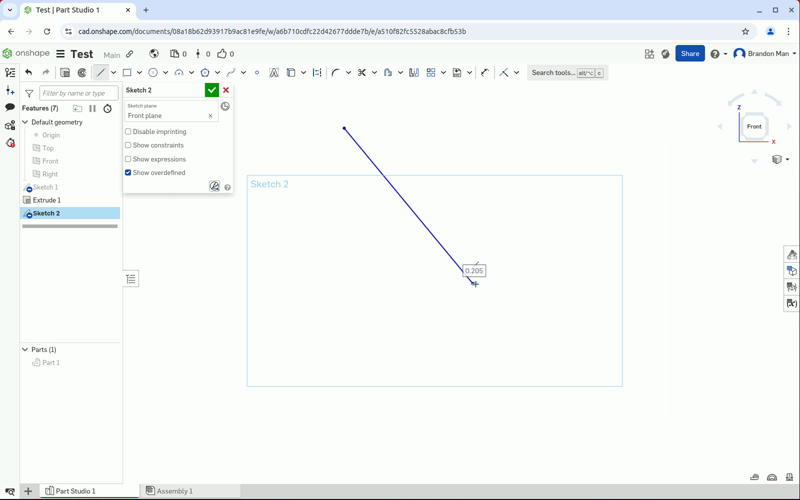
scroll(-6)
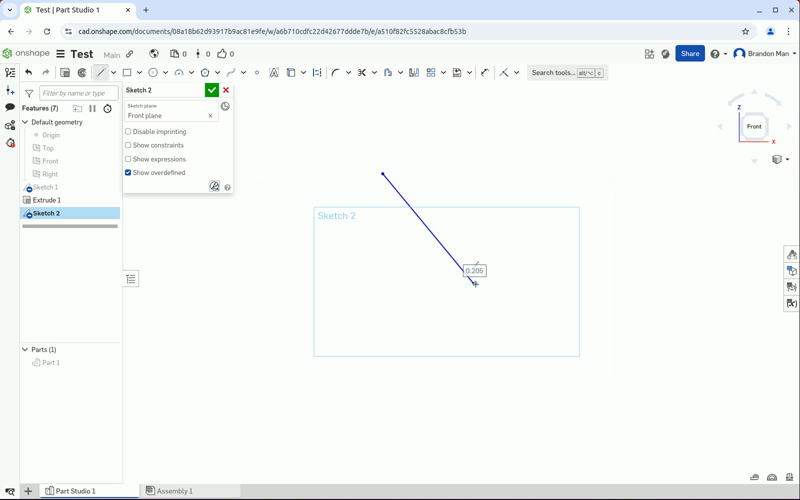
scroll(-6)
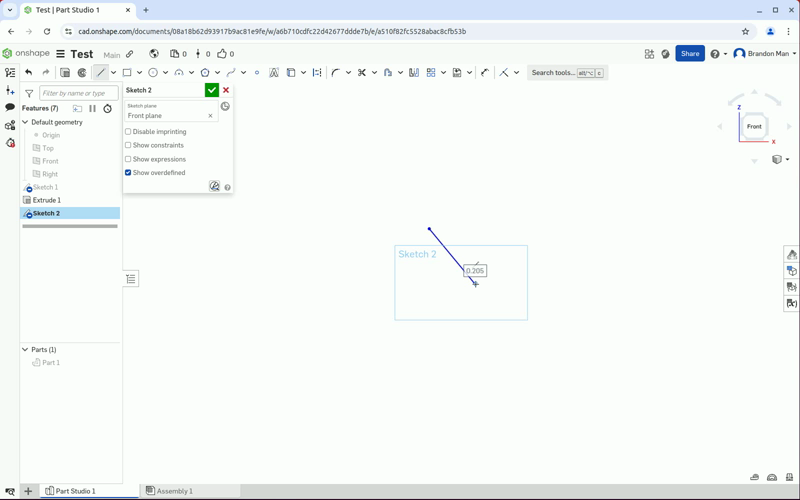
key_up(shift)
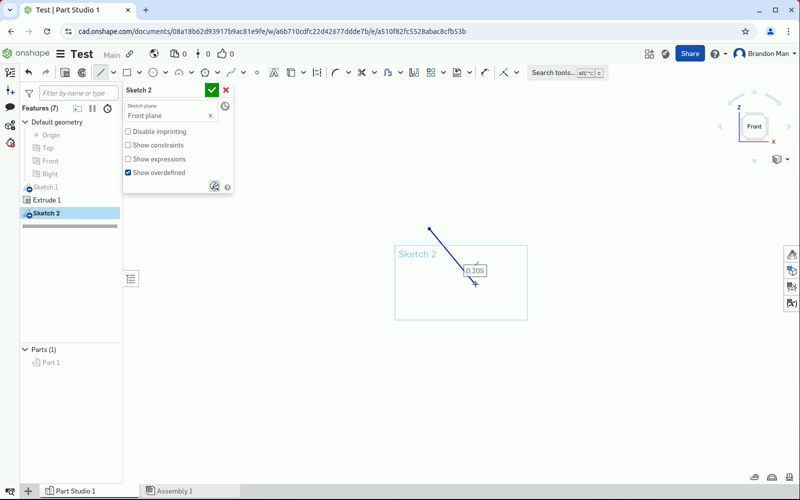
key_down(shift)
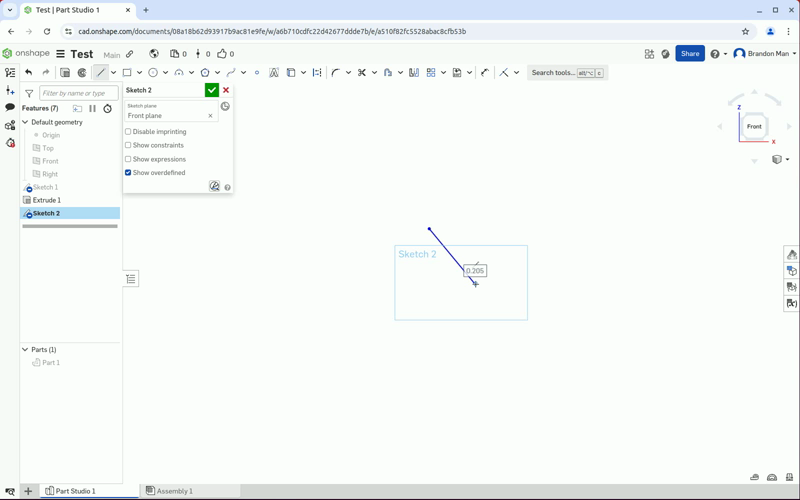
mouse_move(505, 283)
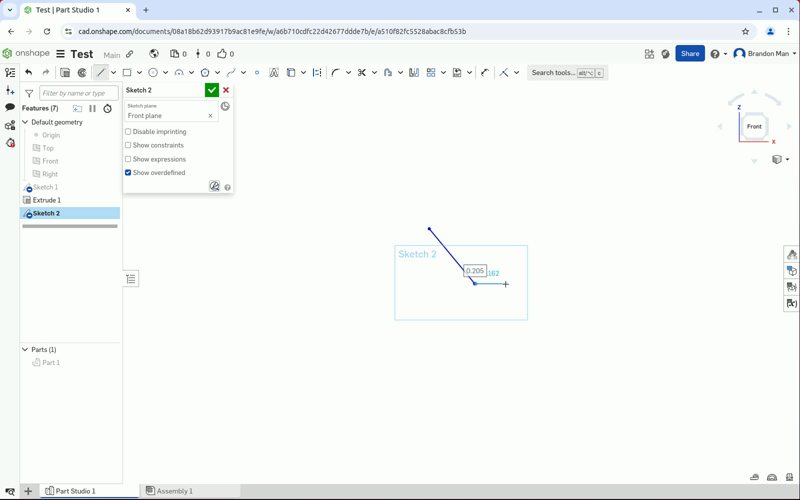
mouse_move(475, 228)
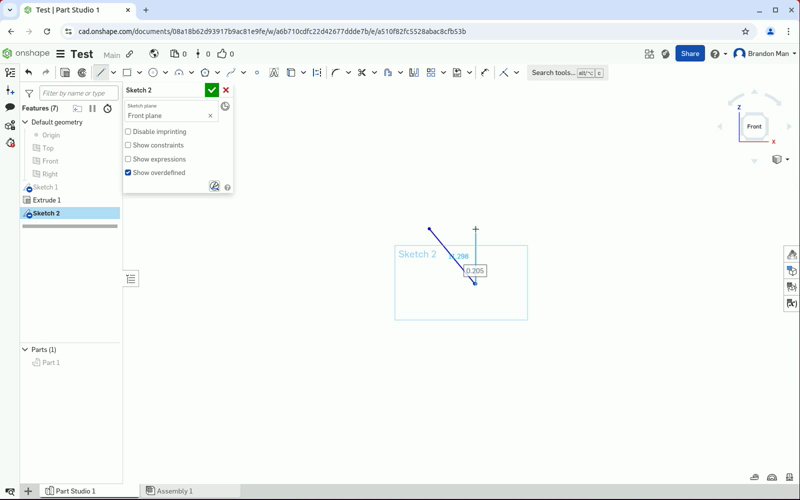
click(475, 228)
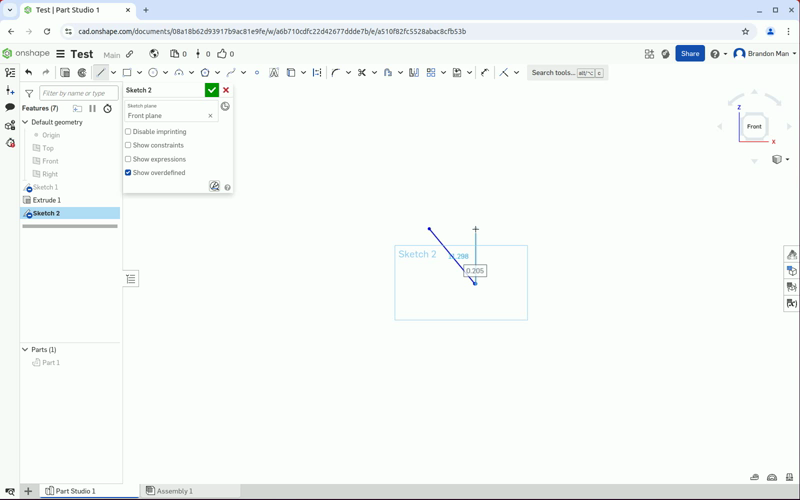
key_up(shift)
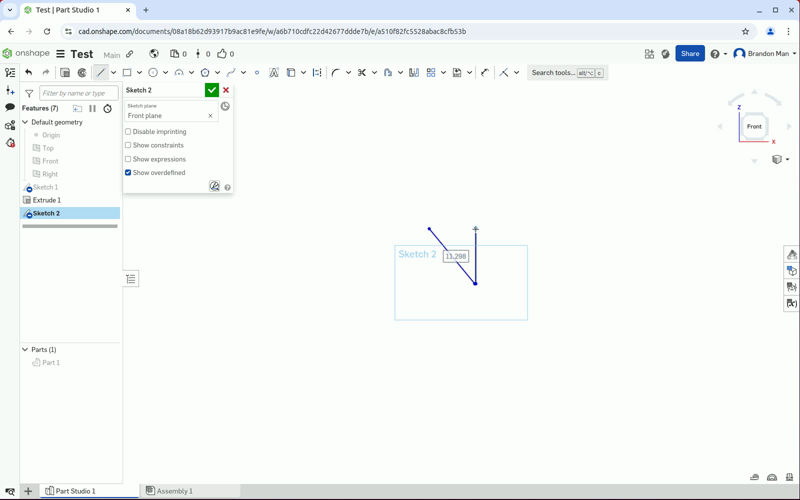
mouse_move(505, 228)
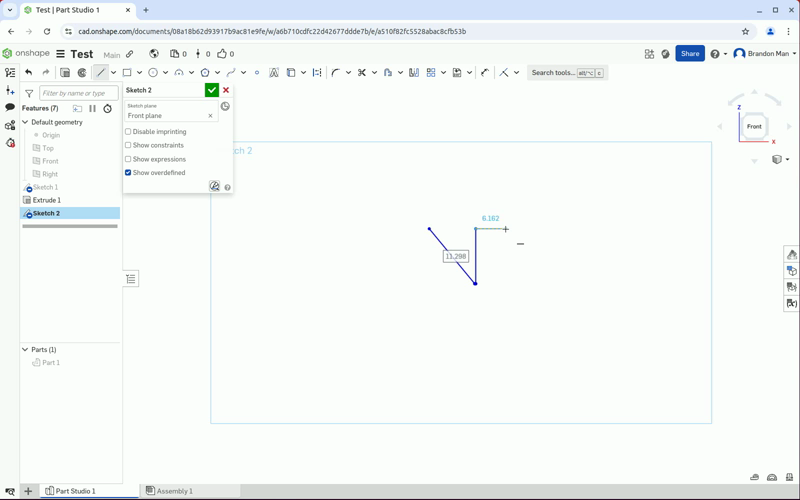
key_down(shift)
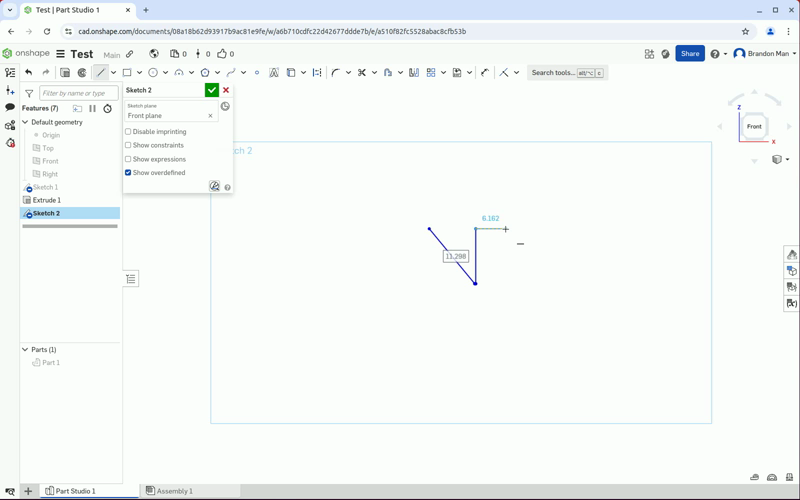
mouse_move(429, 228)
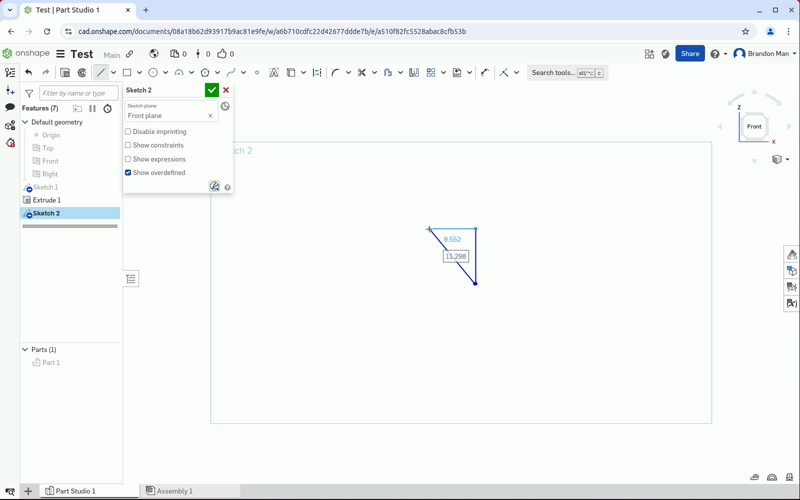
key_up(shift)
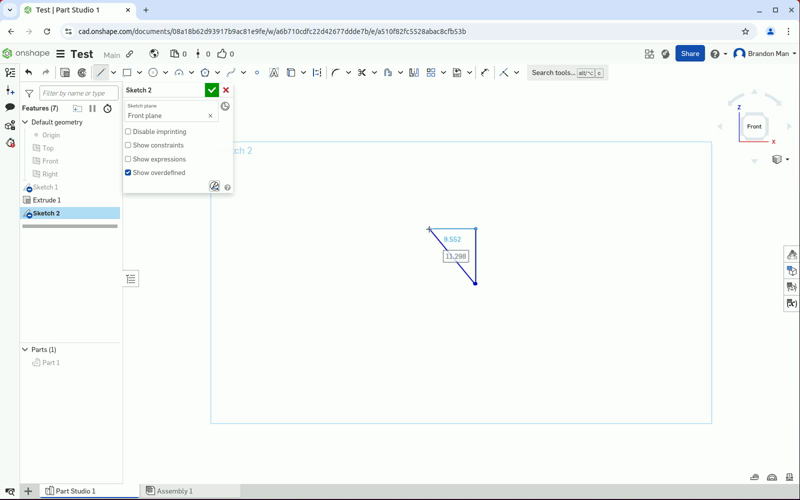
click(429, 228)
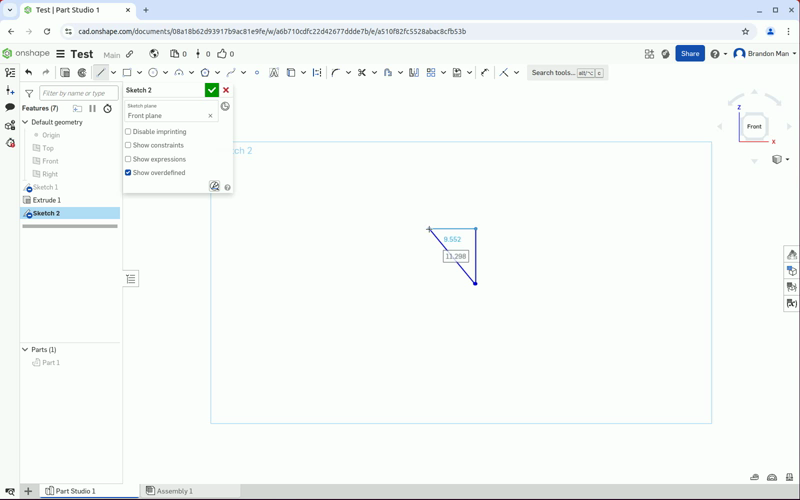
key(esc)
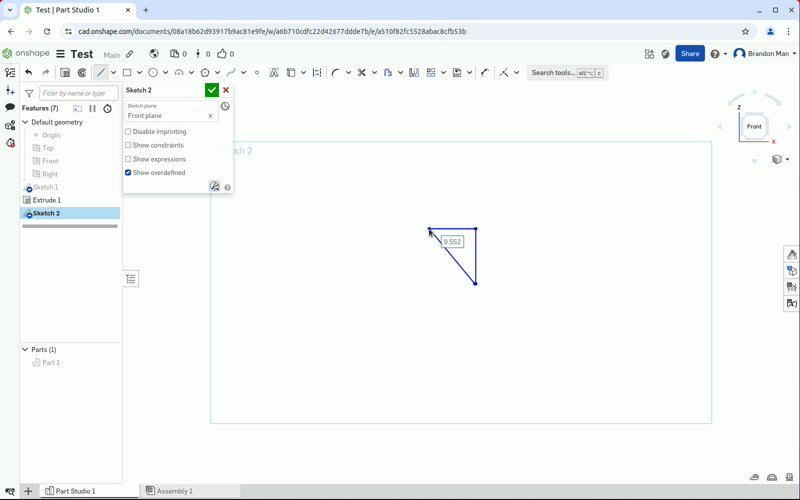
mouse_move(472, 244)
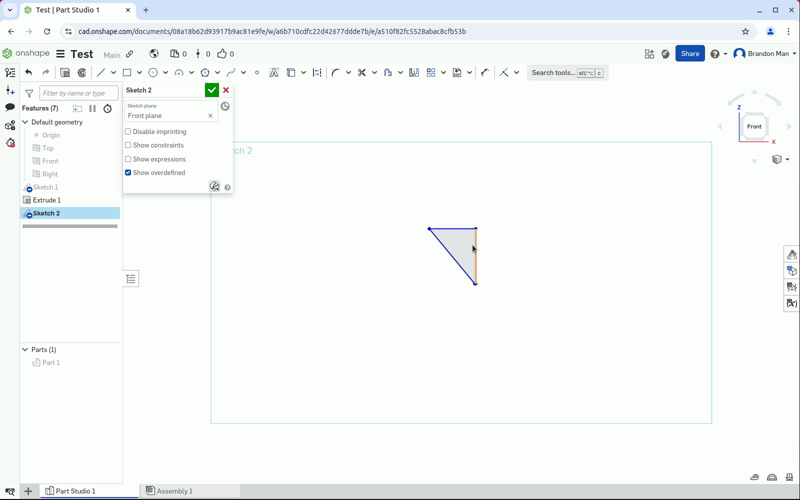
scroll(6)
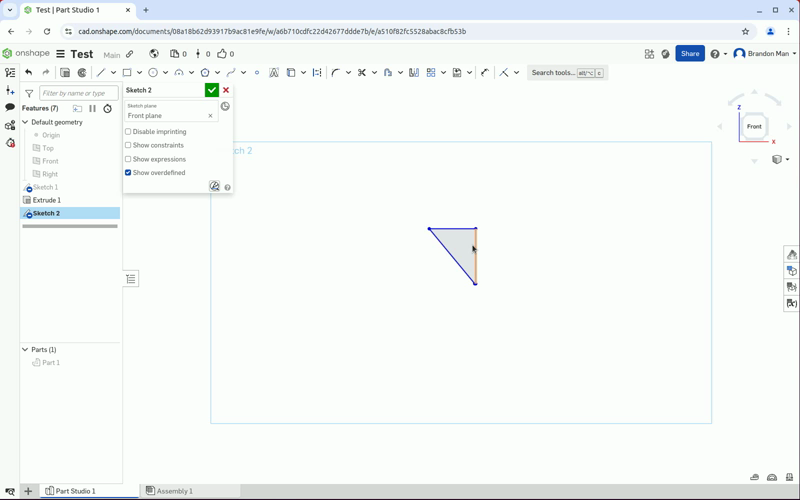
scroll(6)
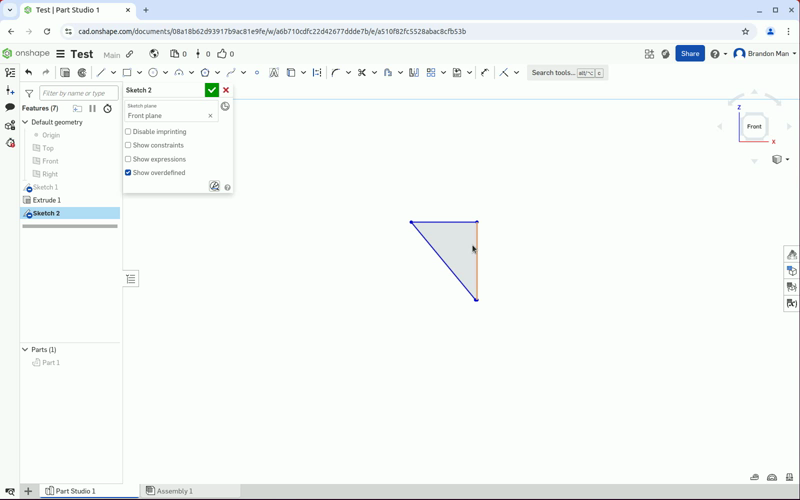
scroll(6)
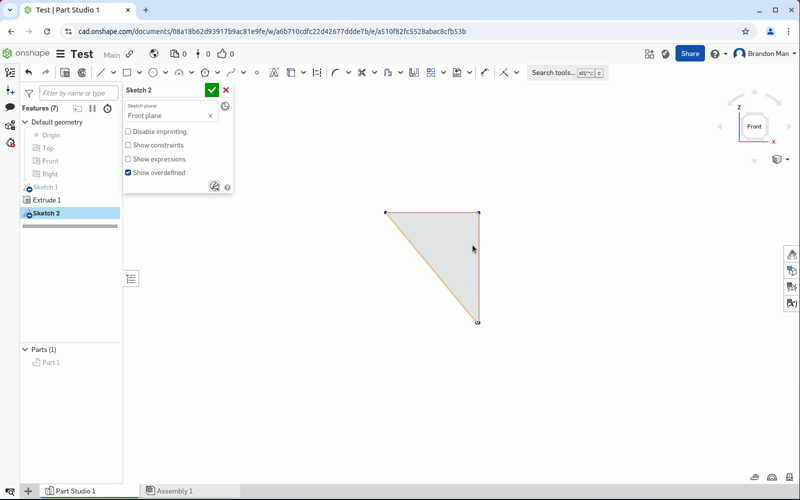
scroll(6)
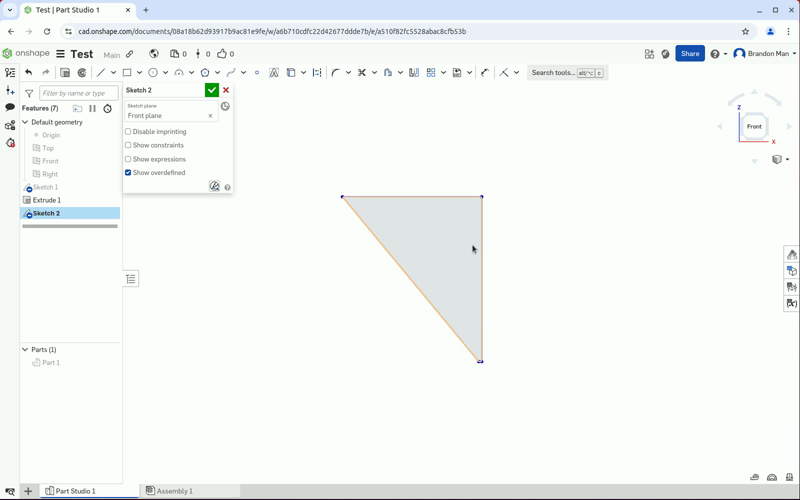
scroll(6)
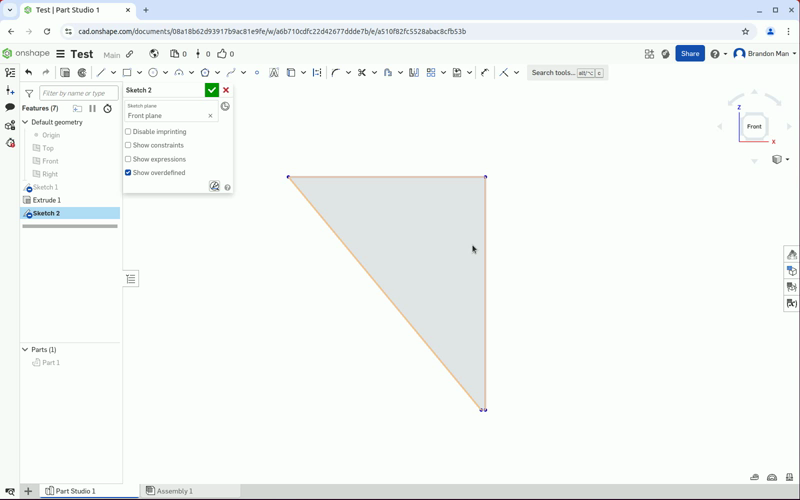
scroll(6)
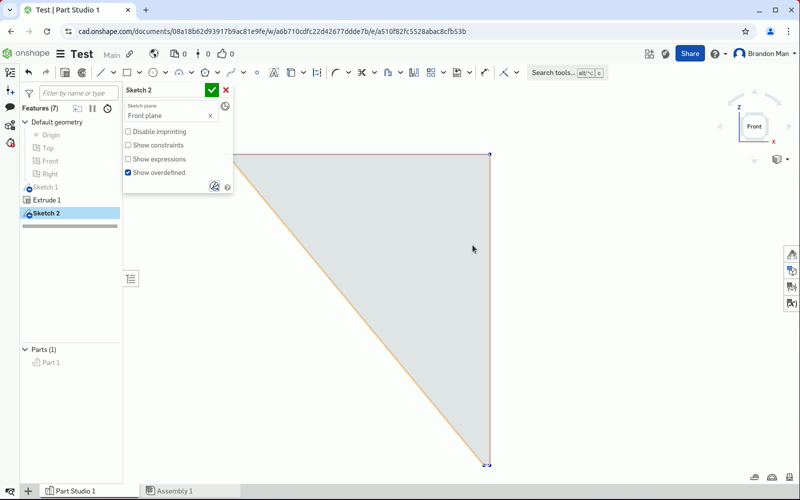
scroll(6)
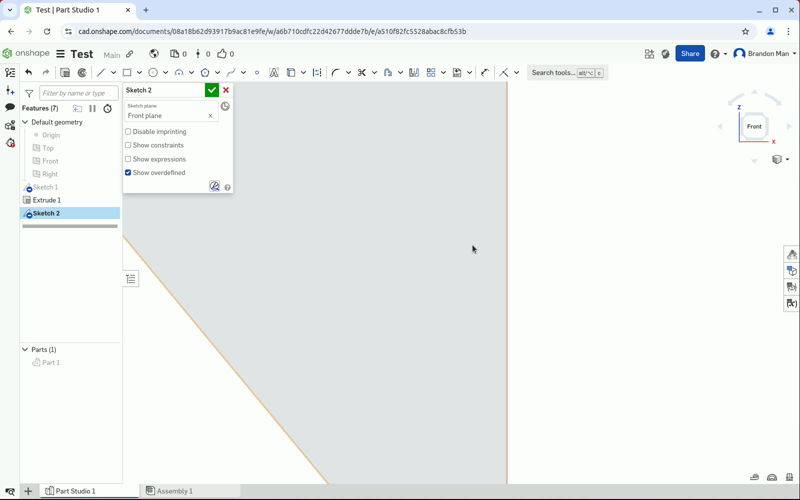
click(472, 244)
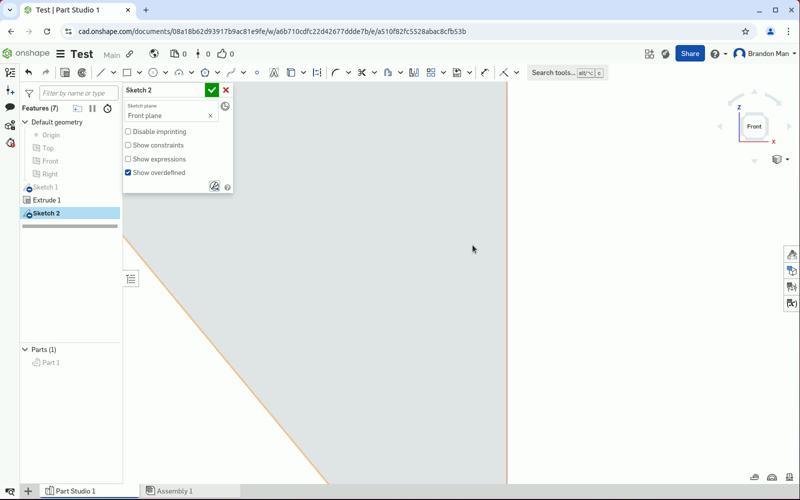
scroll(-6)
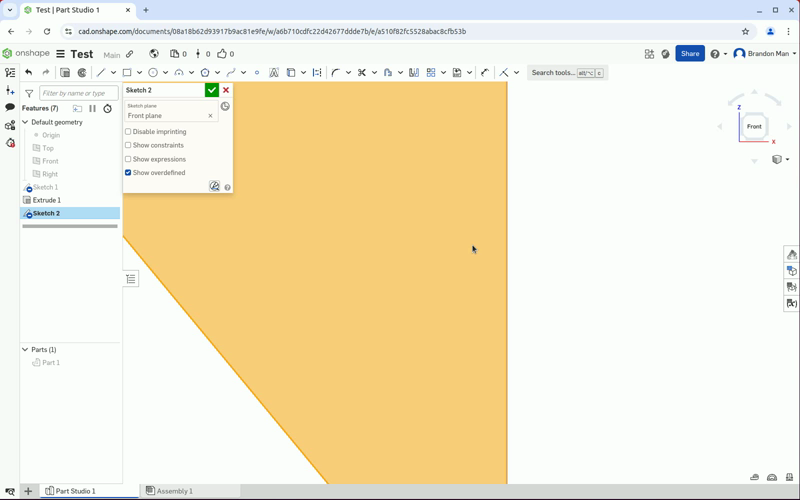
scroll(-6)
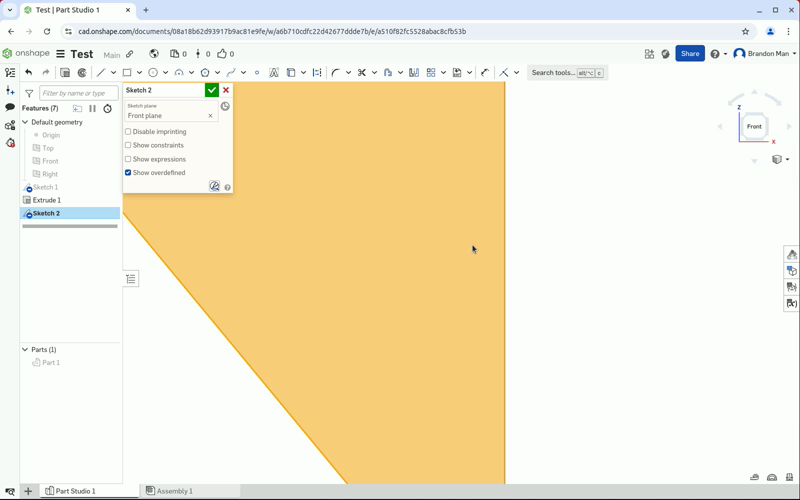
scroll(-6)
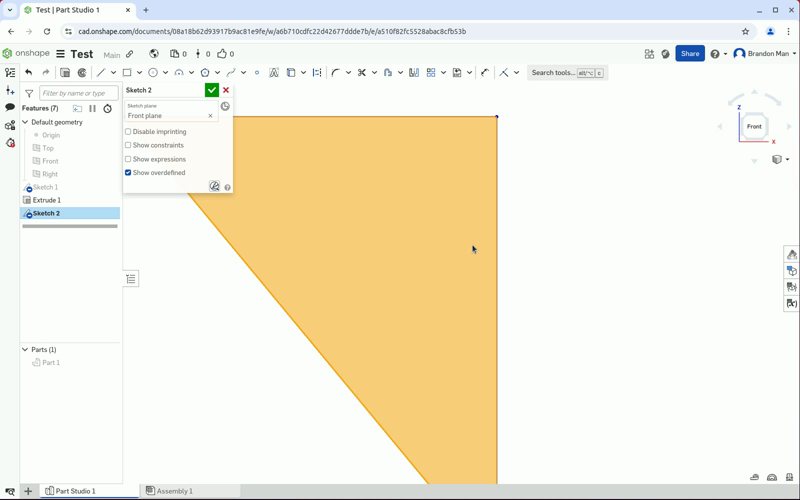
scroll(-6)
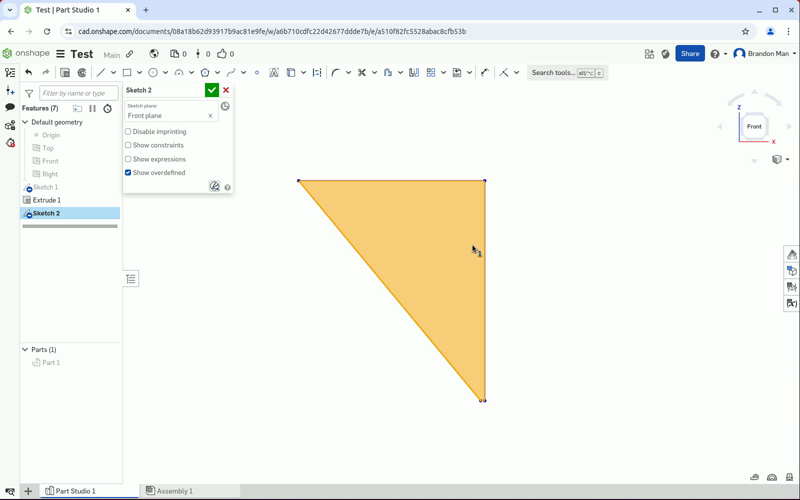
scroll(-6)
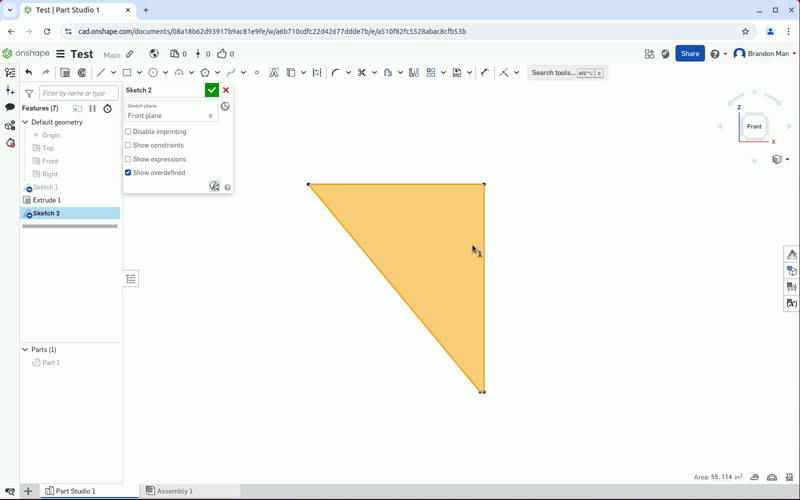
scroll(-6)
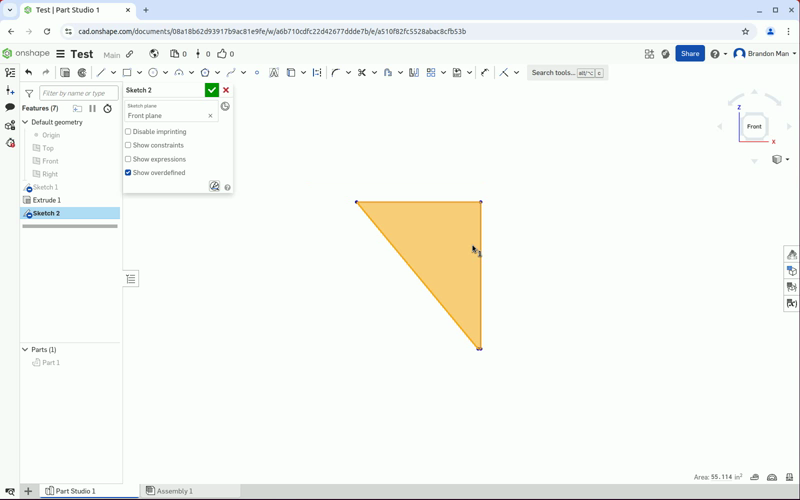
scroll(-6)
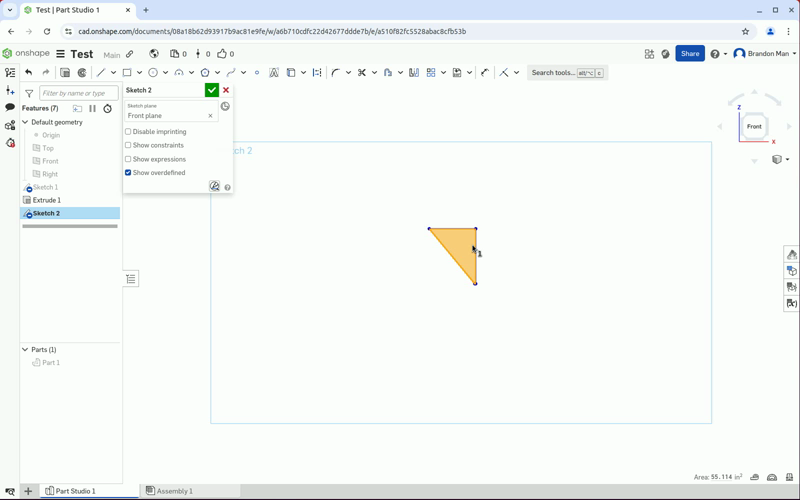
mouse_move(73, 352)
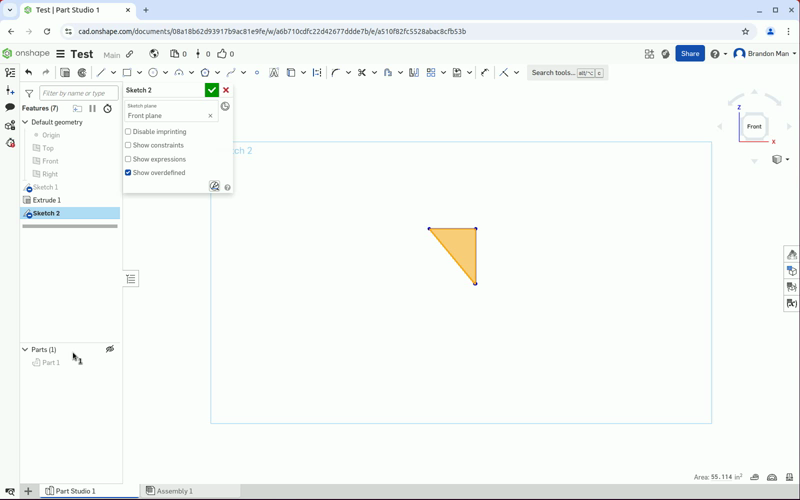
key(shift+y)
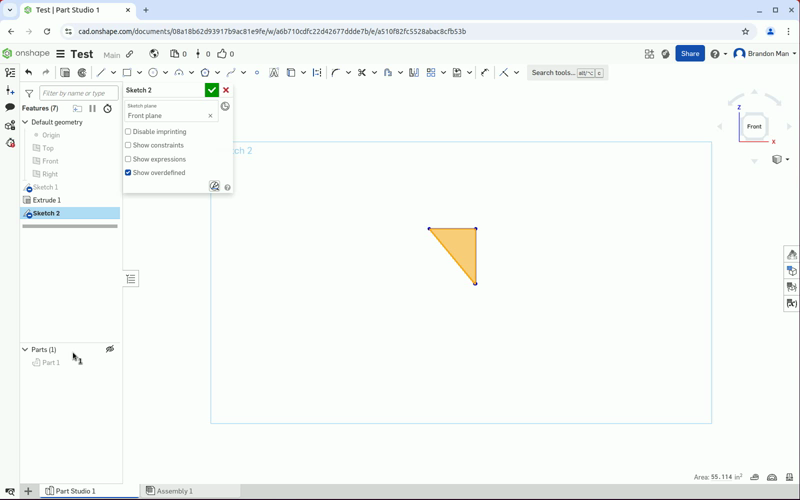
key(shift+e)
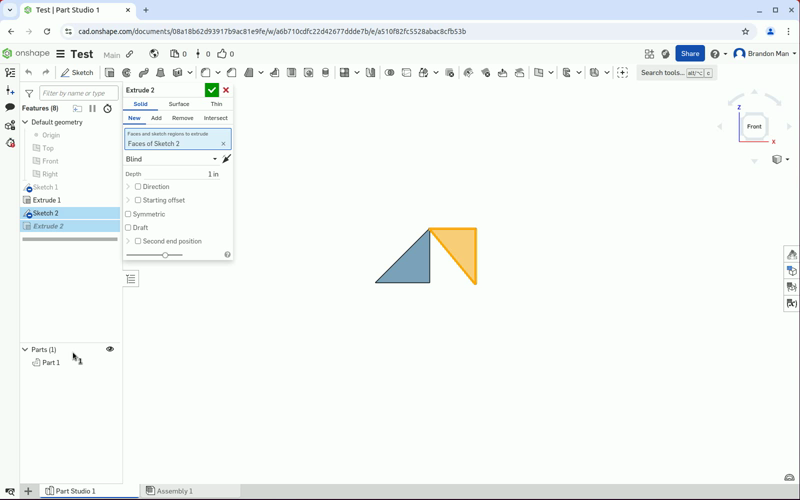
mouse_move(143, 106)
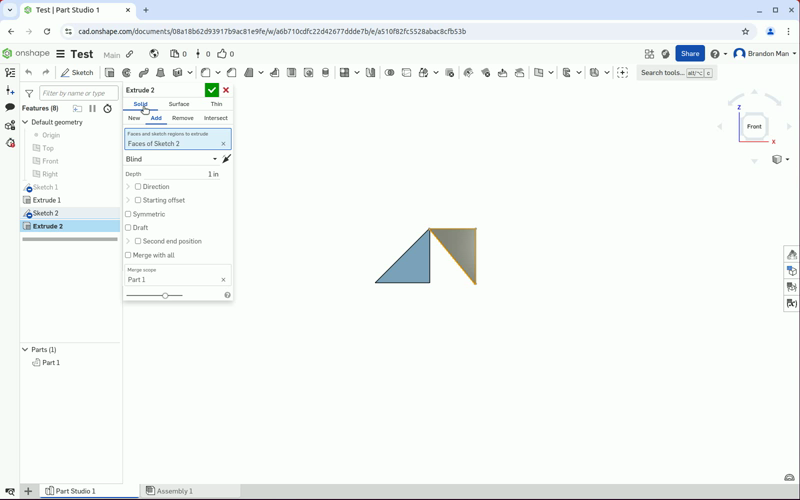
click(143, 106)
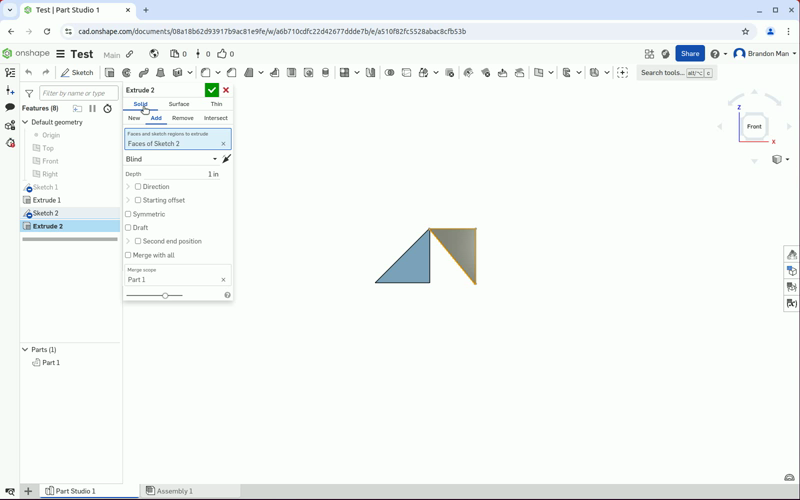
mouse_move(137, 120)
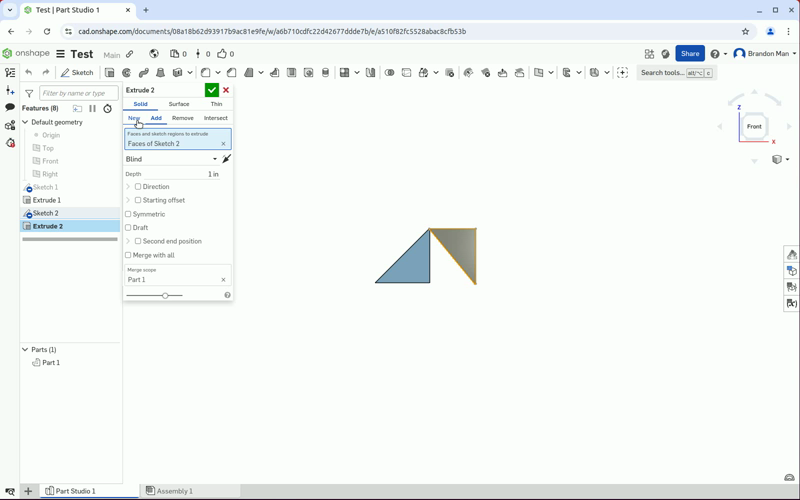
click(137, 120)
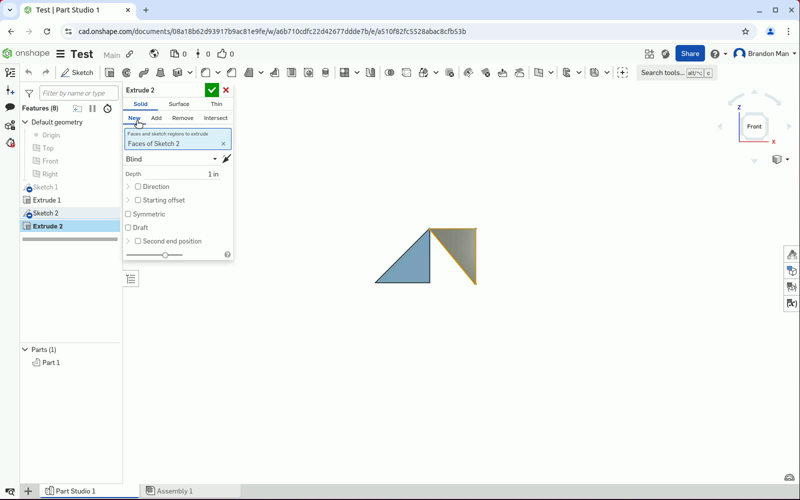
key(tab, 4)
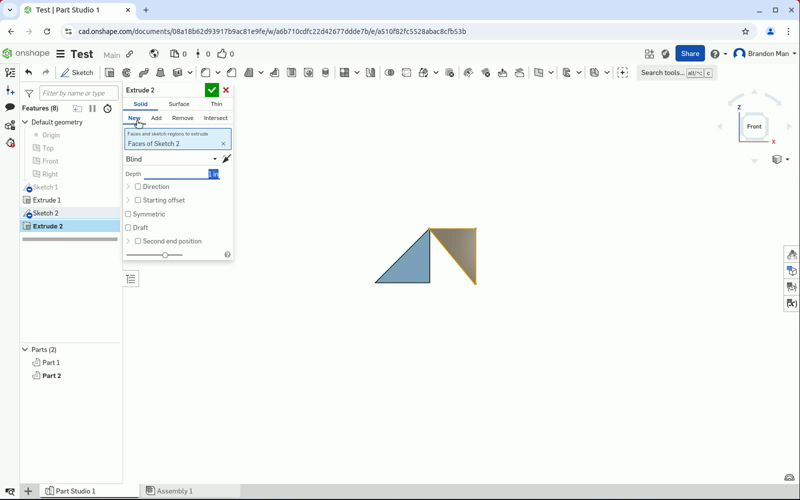
text(2.166)
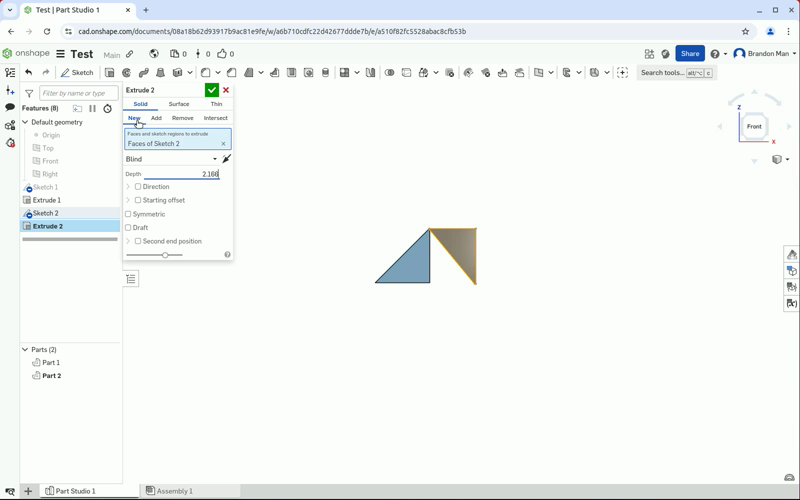
key(enter)
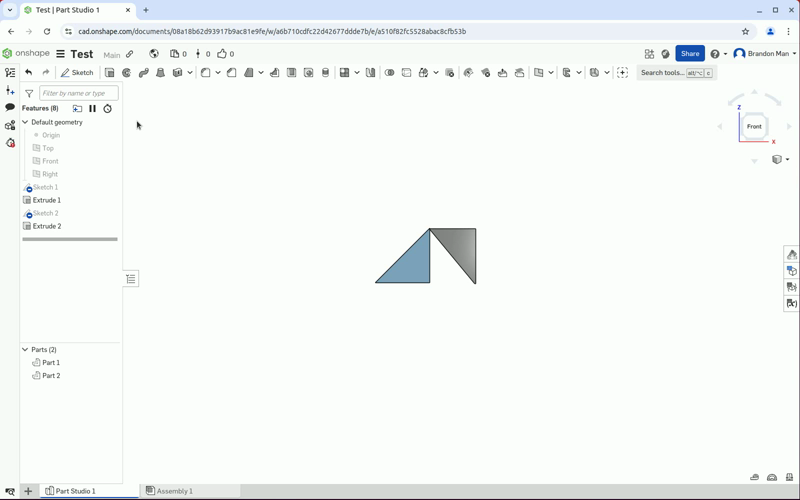
key(shift+h)
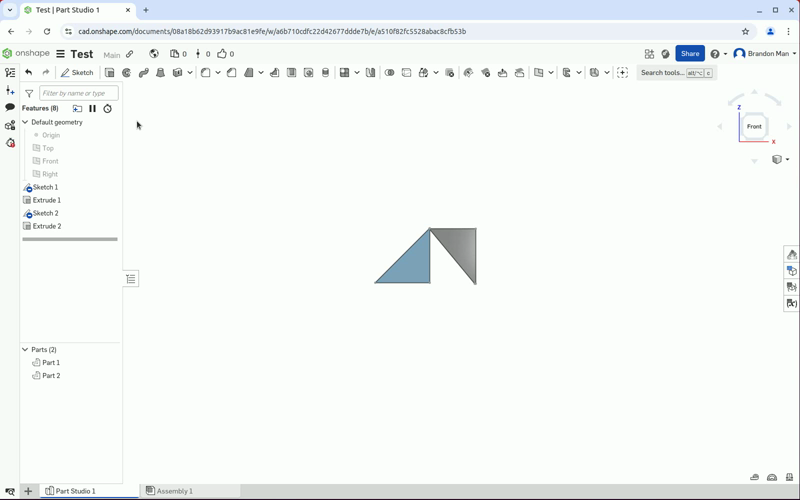
key(shift+h)
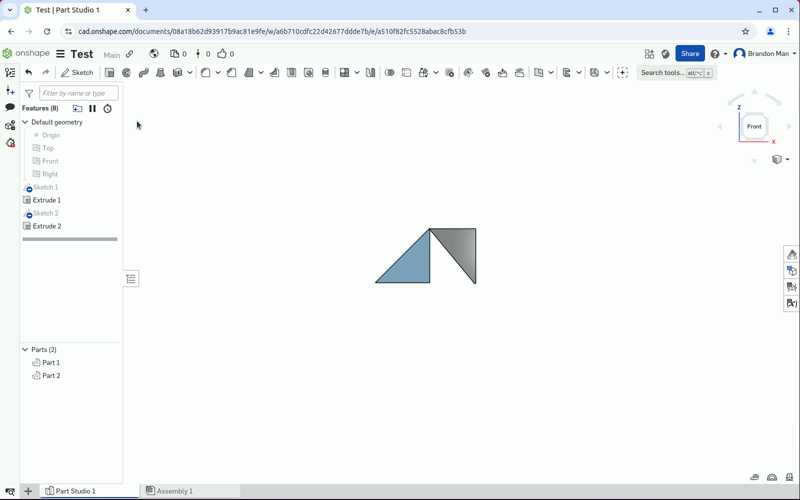
mouse_move(73, 189)
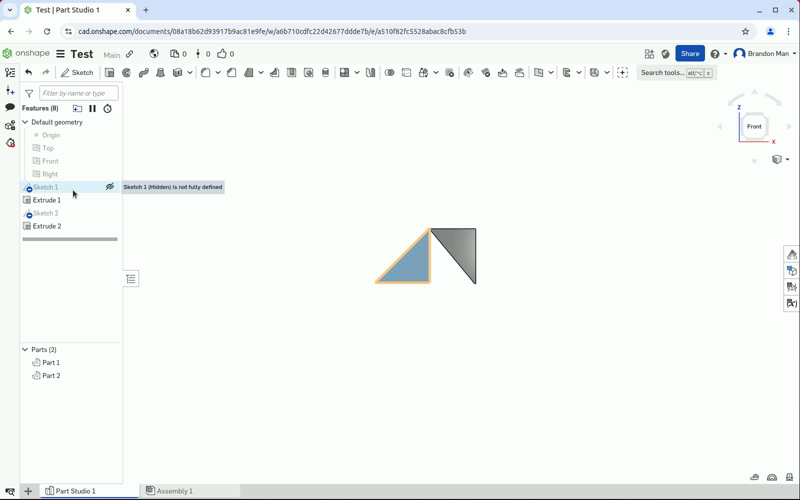
click(73, 189)
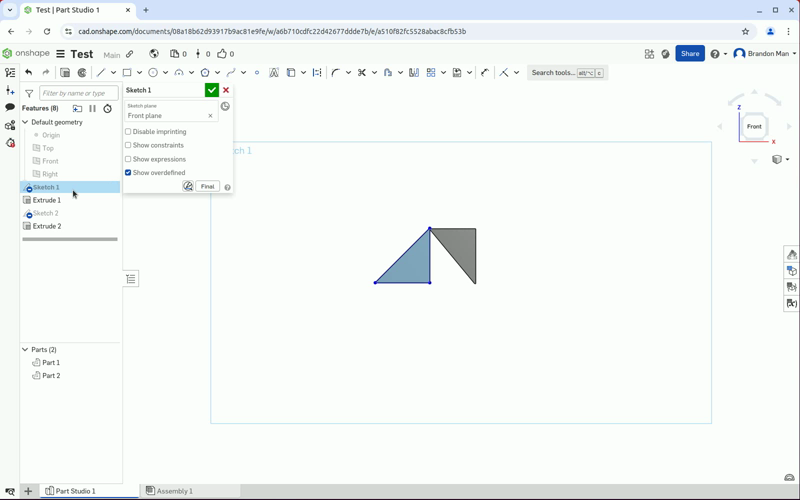
mouse_move(229, 92)
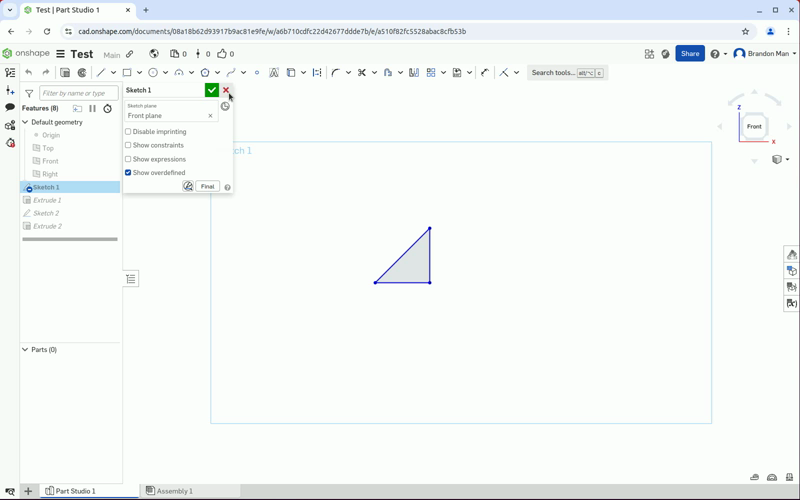
click(229, 92)
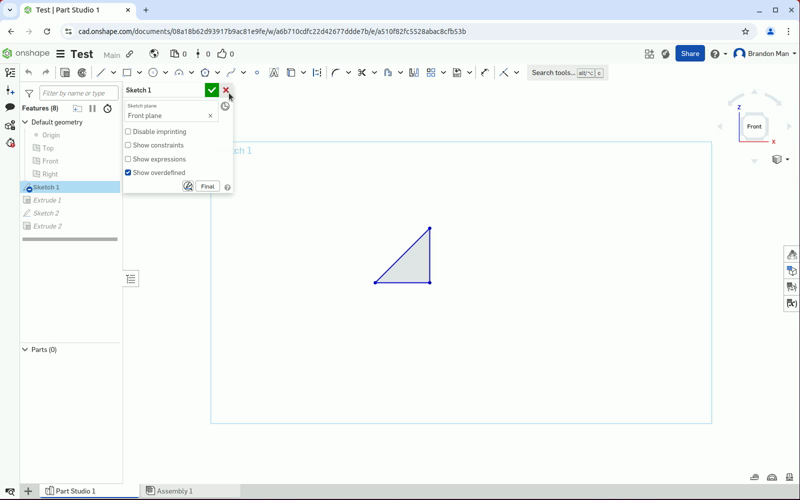
key(shift+s)
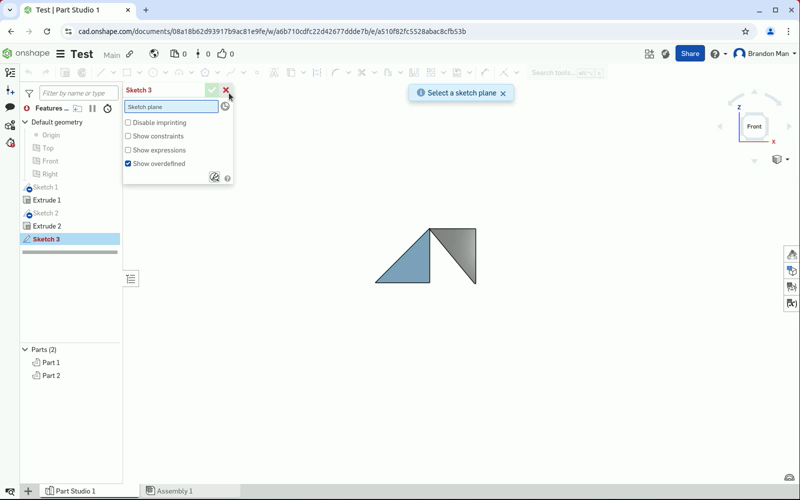
mouse_move(73, 163)
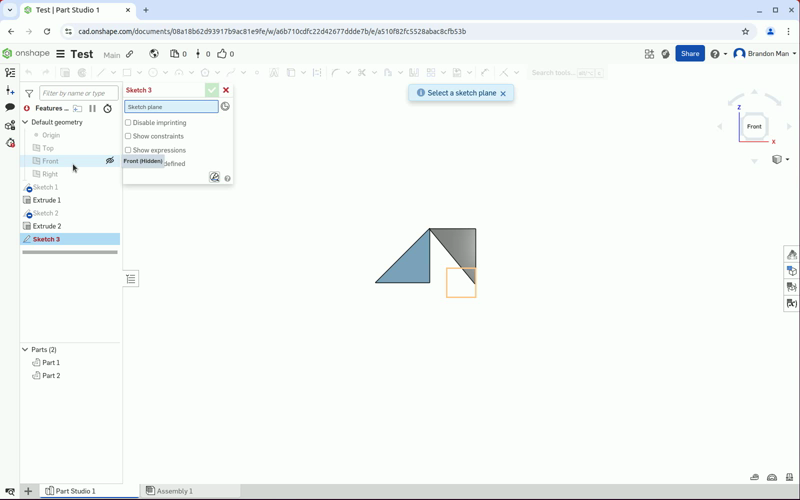
click(73, 163)
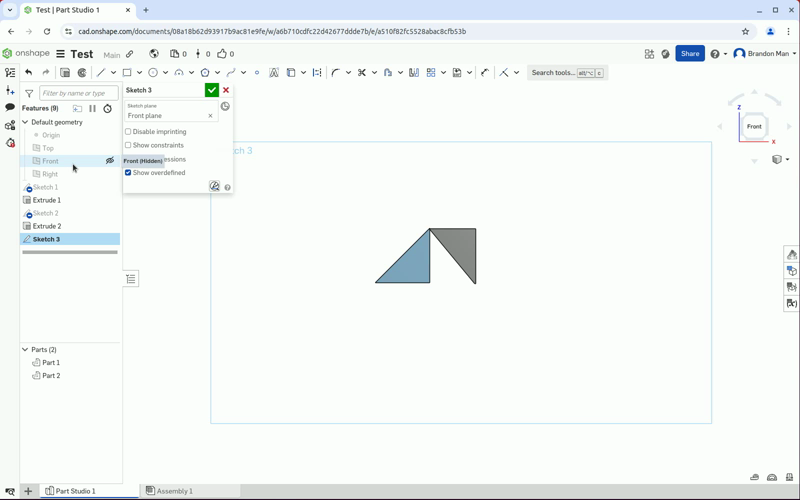
mouse_move(73, 352)
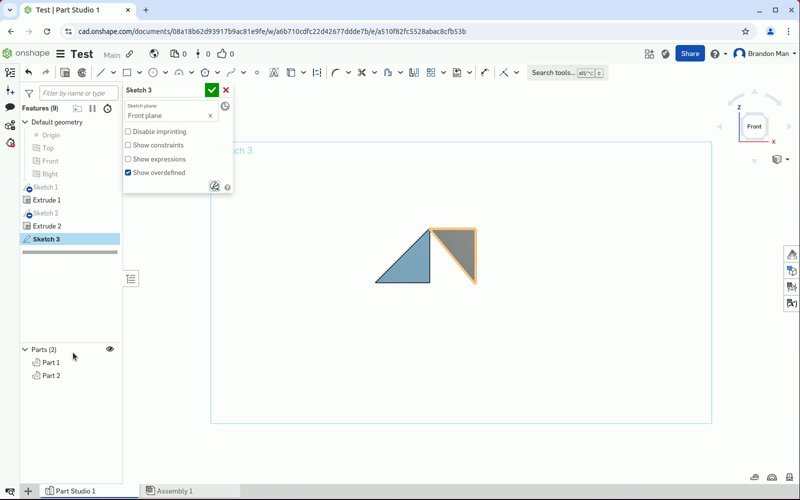
key(y)
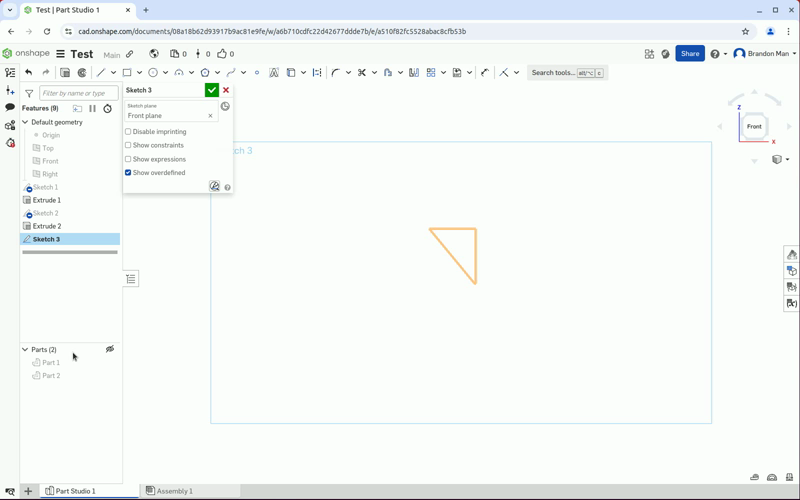
key(l)
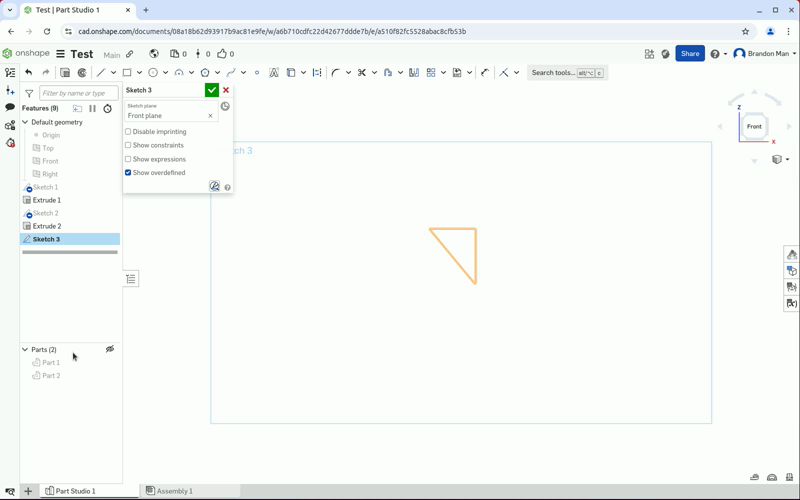
key_down(shift)
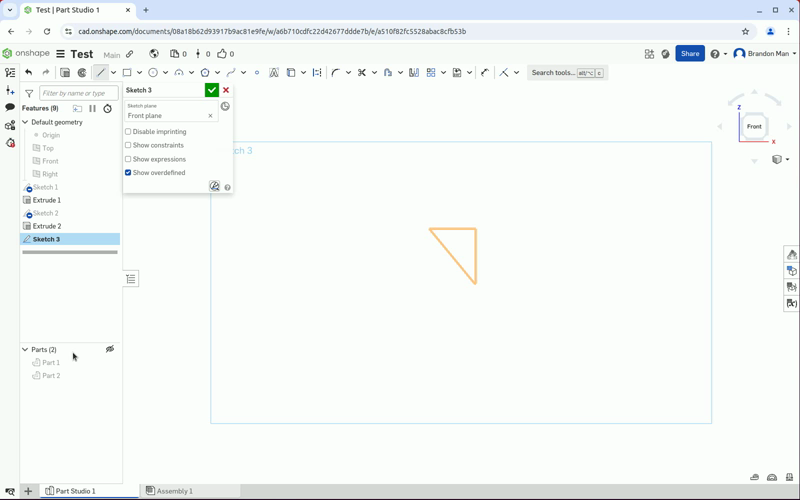
mouse_move(474, 282)
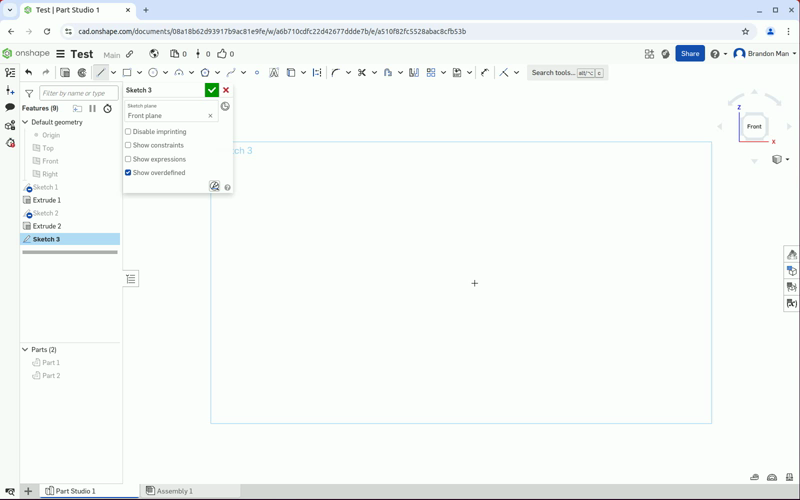
click(474, 282)
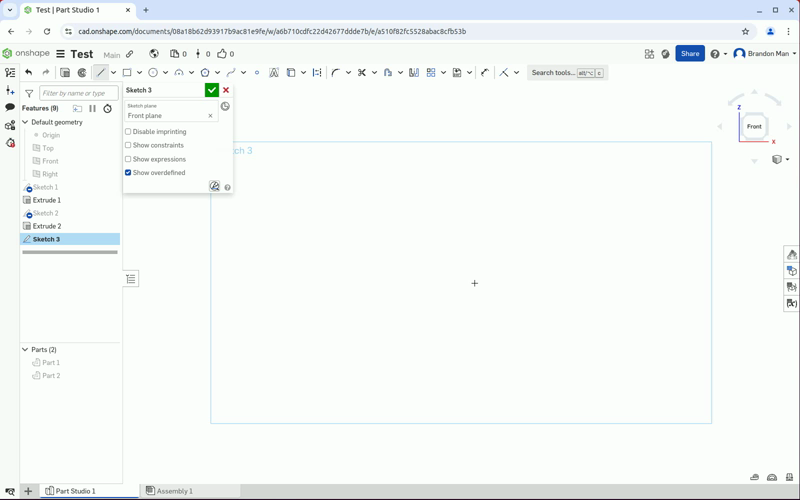
key_up(shift)
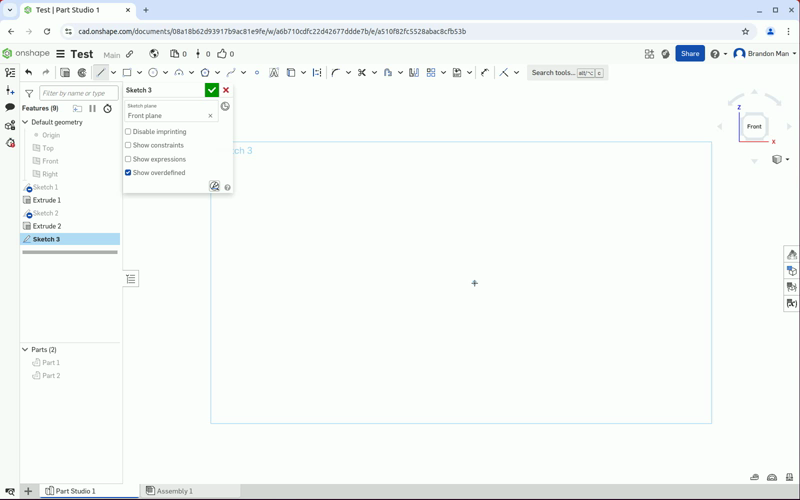
key_down(shift)
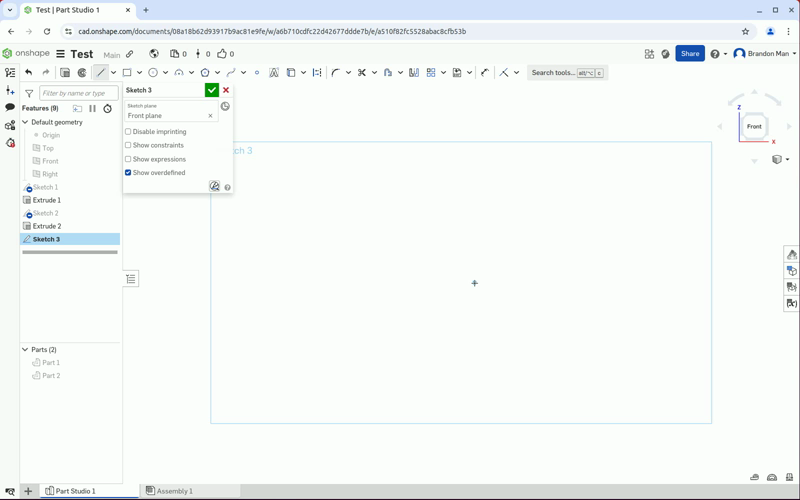
mouse_move(504, 282)
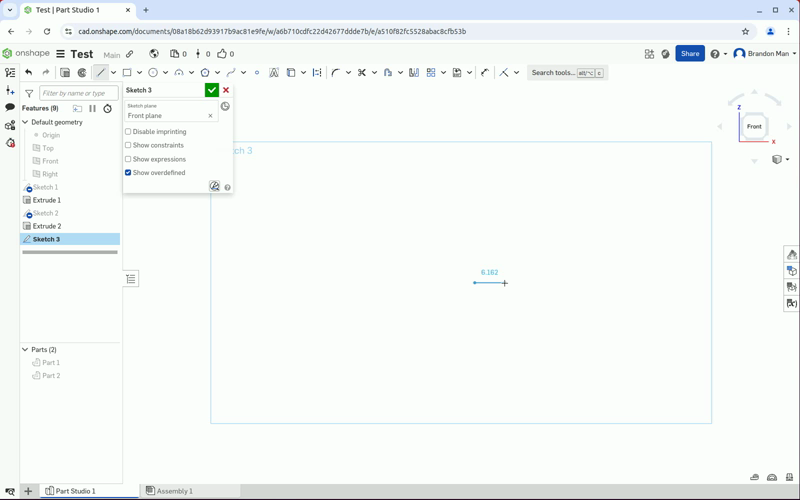
mouse_move(520, 282)
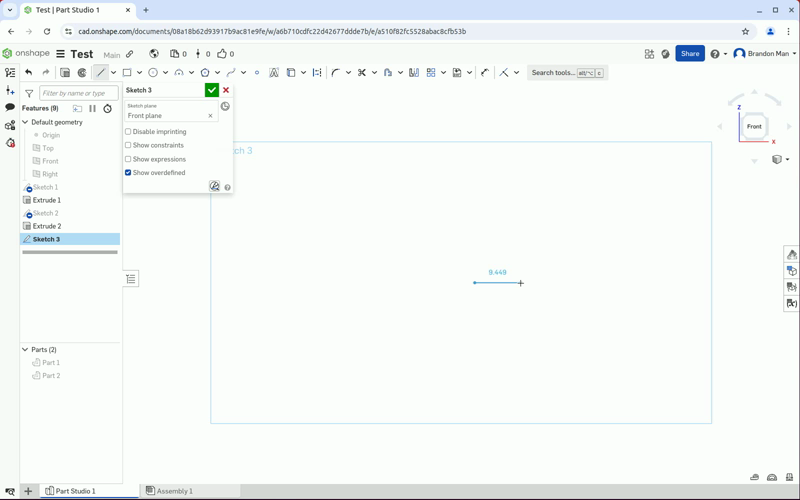
click(520, 282)
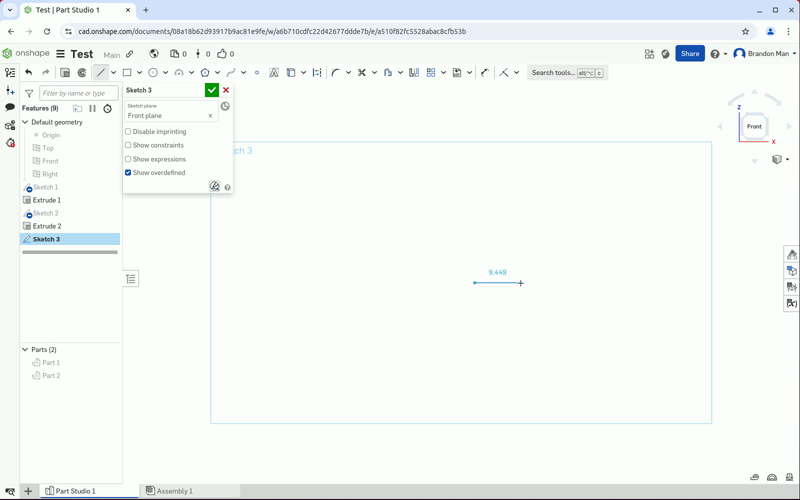
key_up(shift)
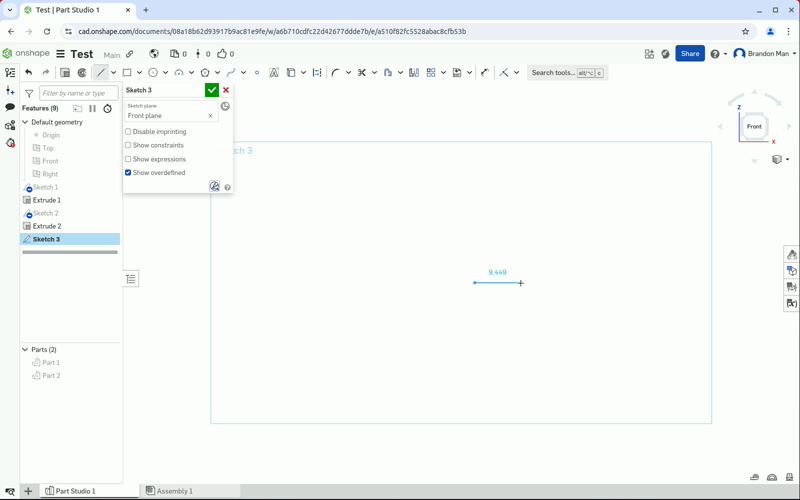
key_down(shift)
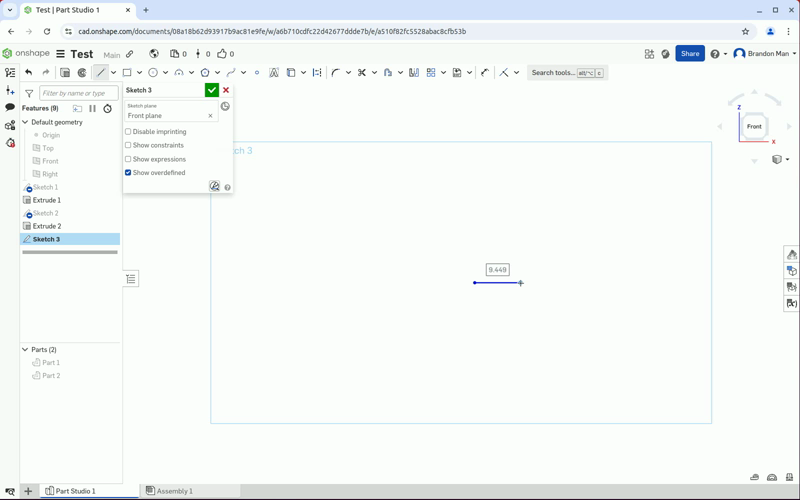
mouse_move(550, 282)
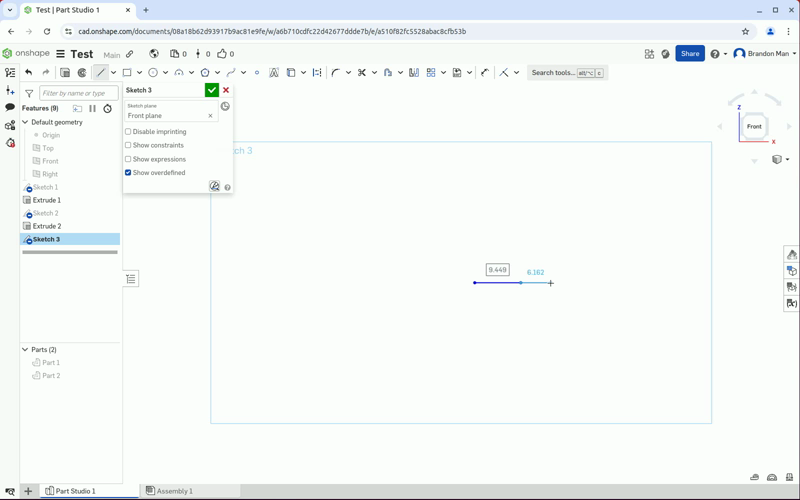
mouse_move(520, 228)
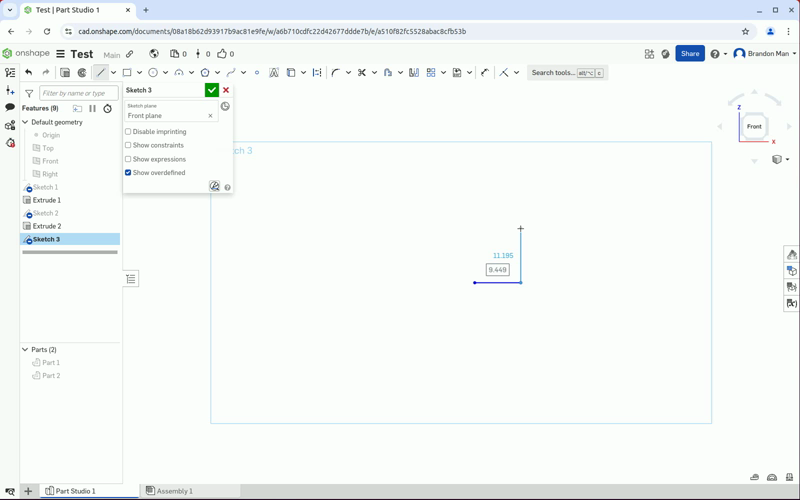
click(520, 228)
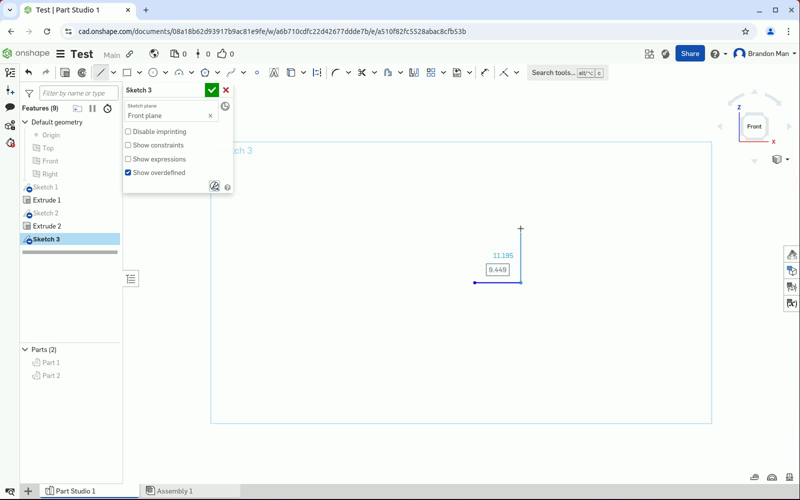
key_up(shift)
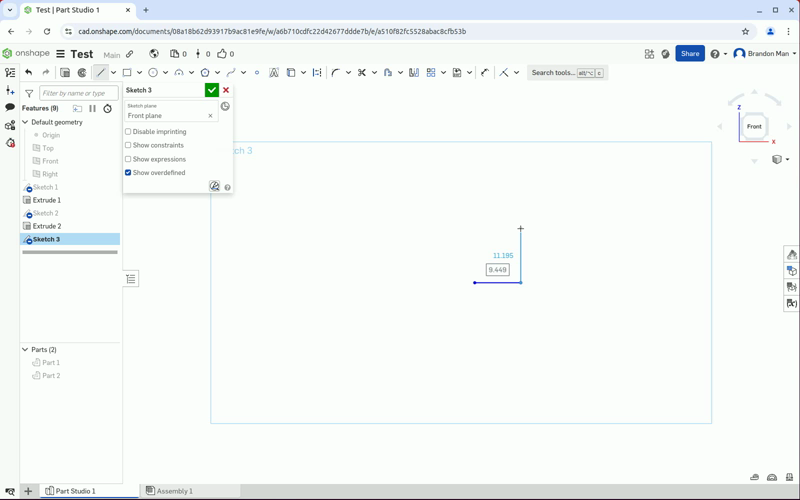
key_down(shift)
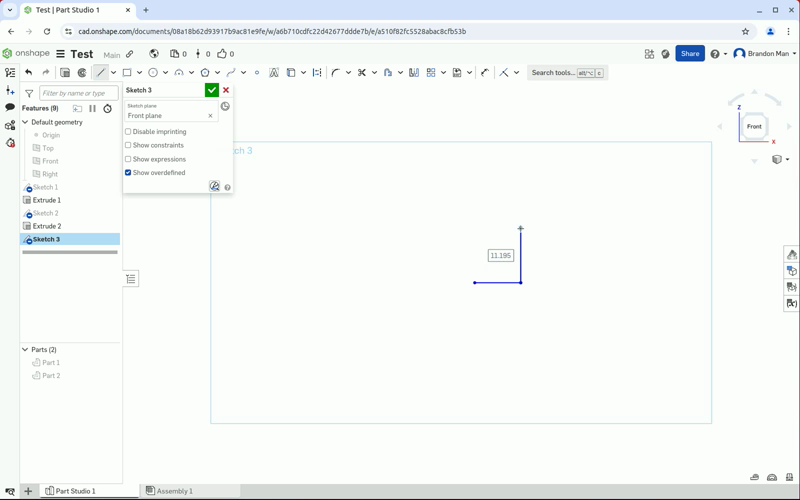
mouse_move(474, 282)
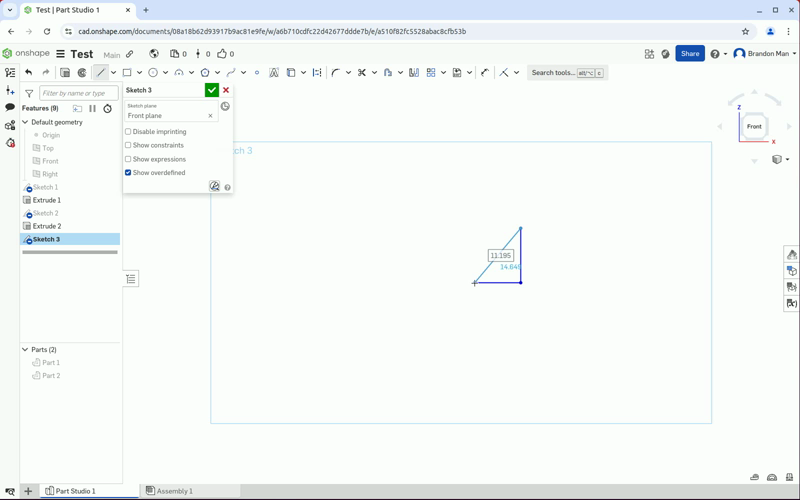
key_up(shift)
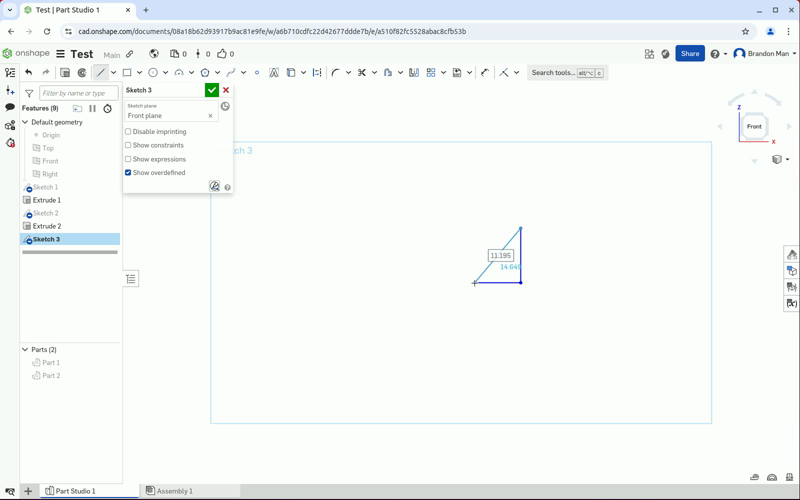
click(474, 282)
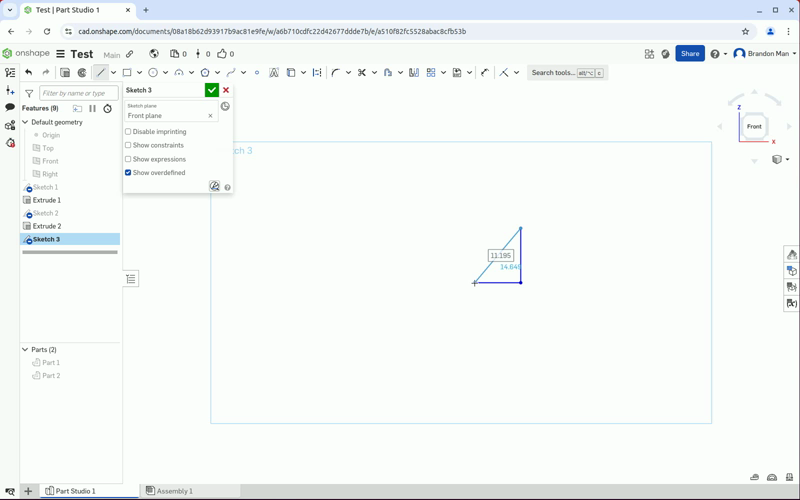
key(esc)
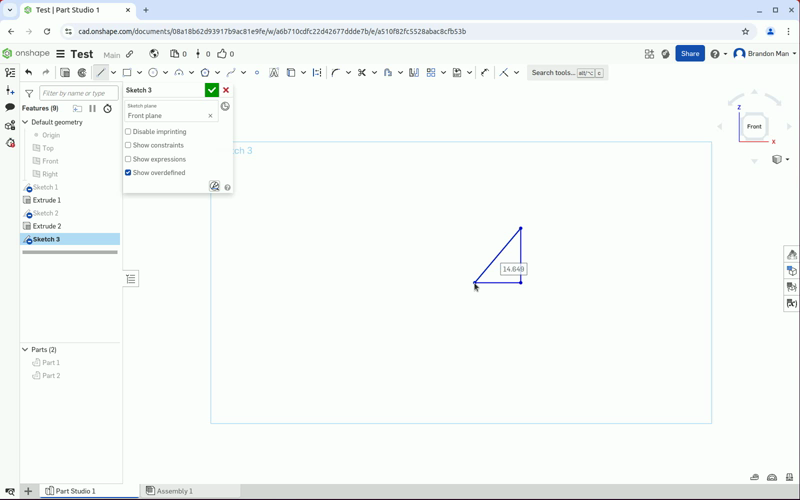
mouse_move(495, 272)
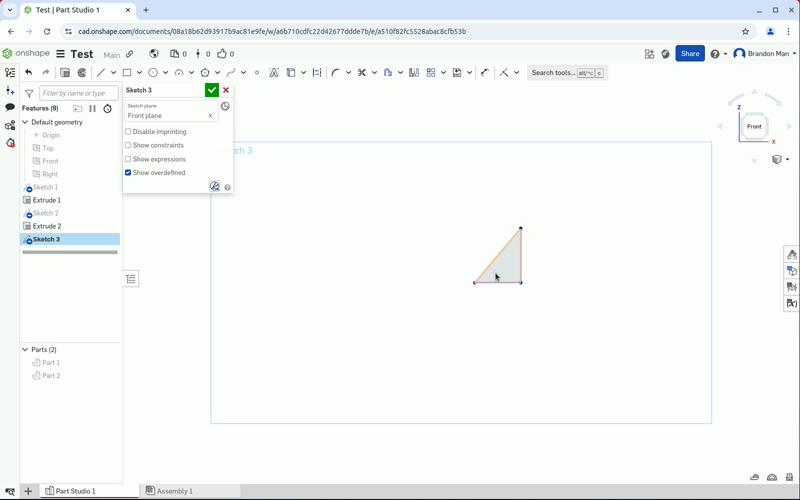
scroll(6)
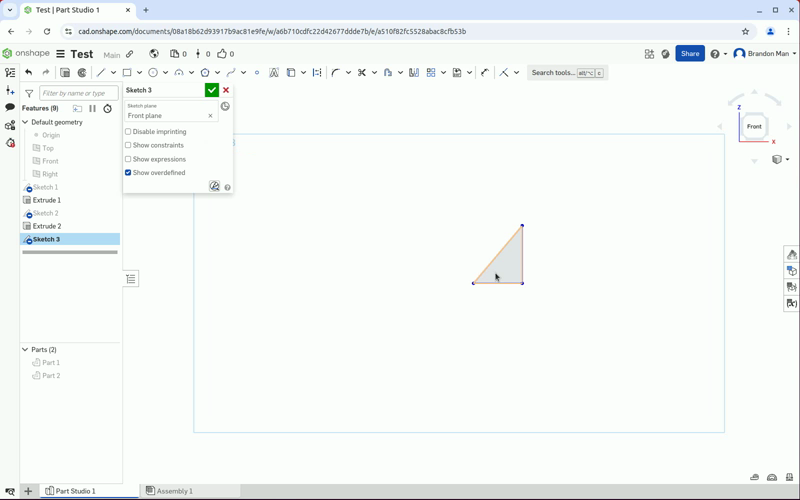
scroll(6)
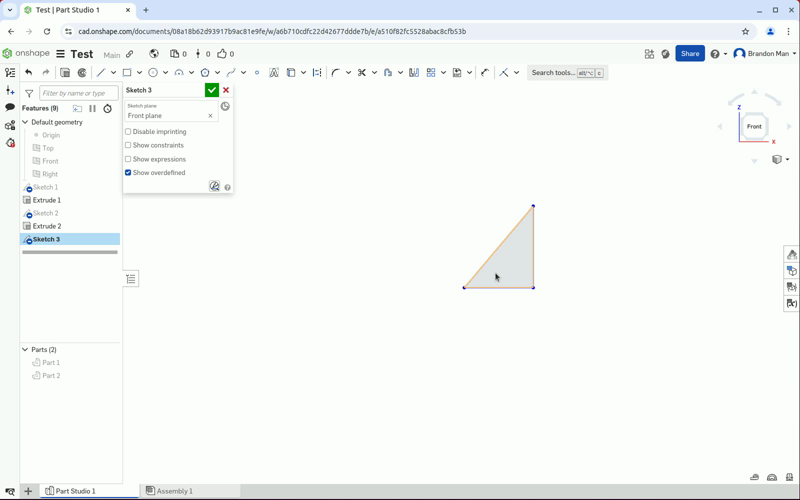
scroll(6)
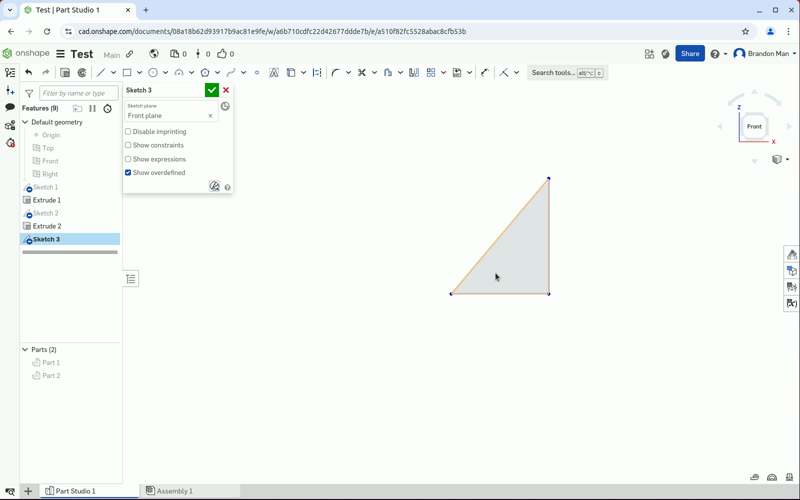
scroll(6)
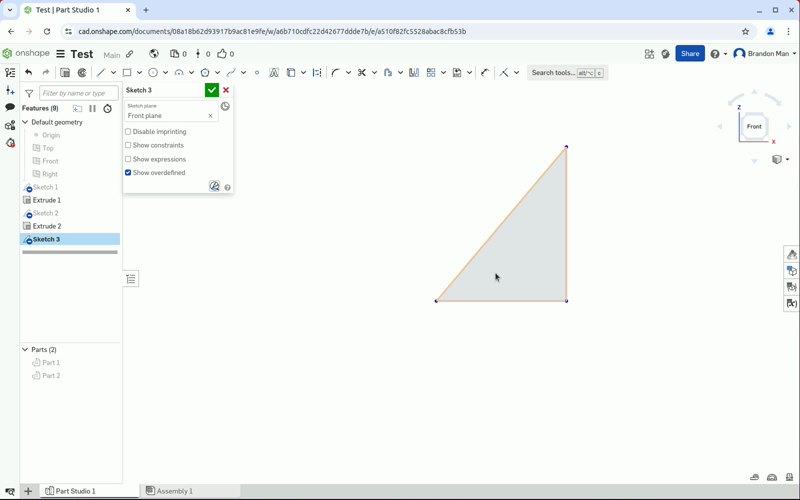
scroll(6)
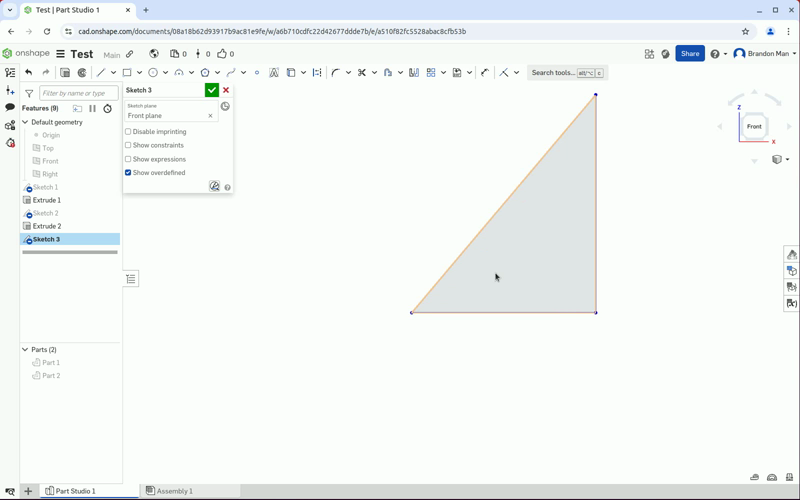
scroll(6)
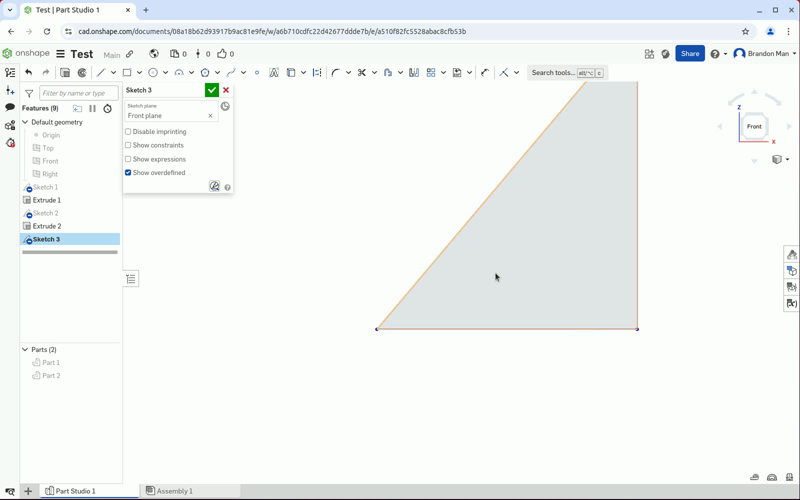
scroll(6)
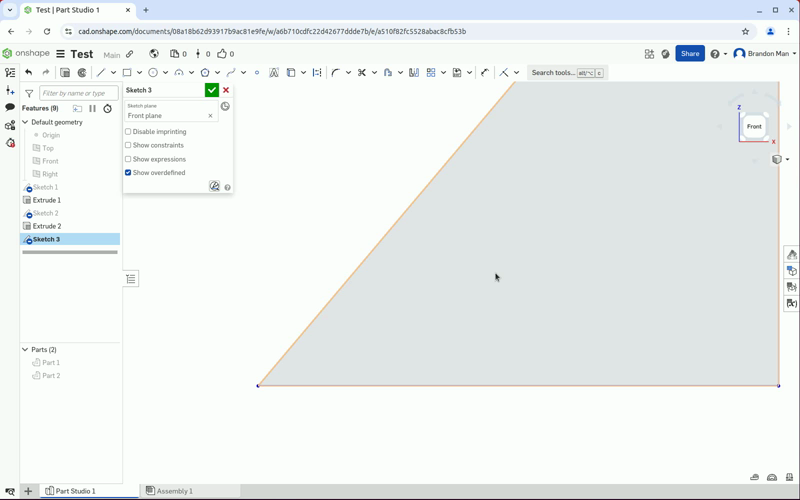
click(495, 272)
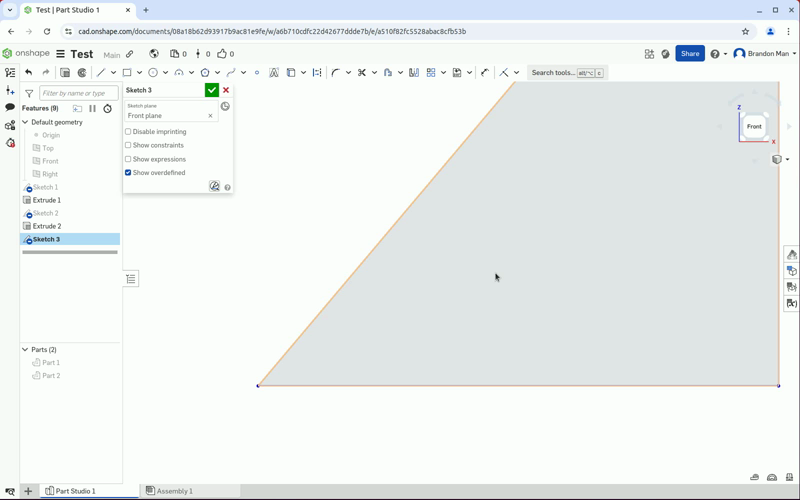
scroll(-6)
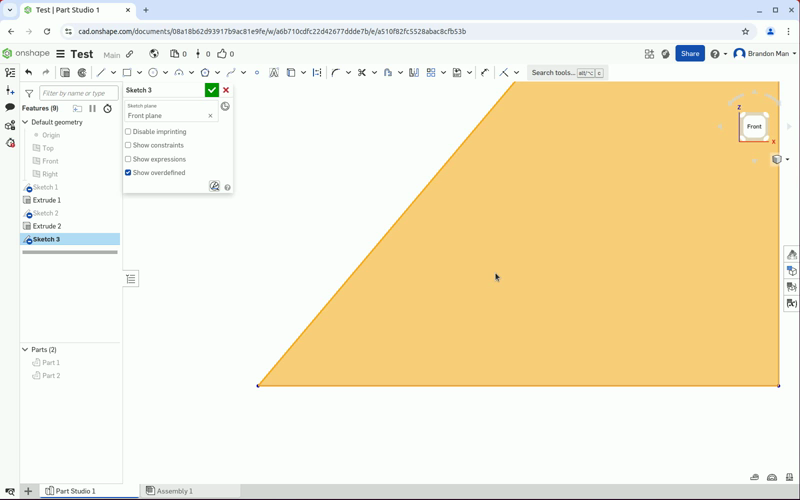
scroll(-6)
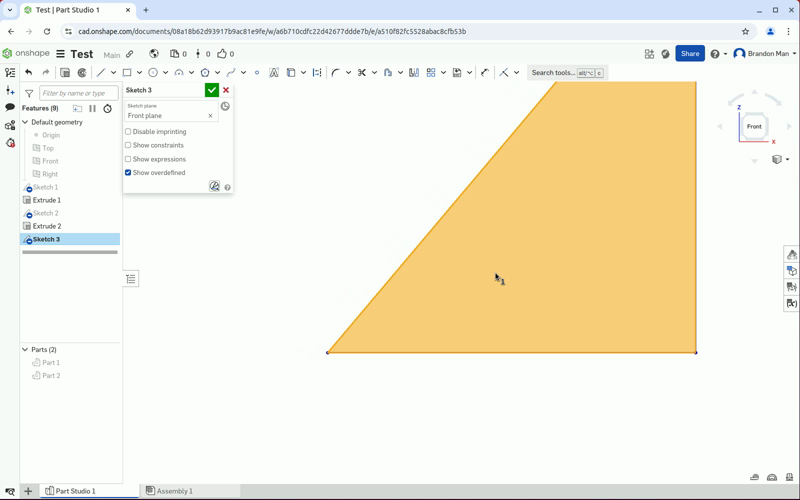
scroll(-6)
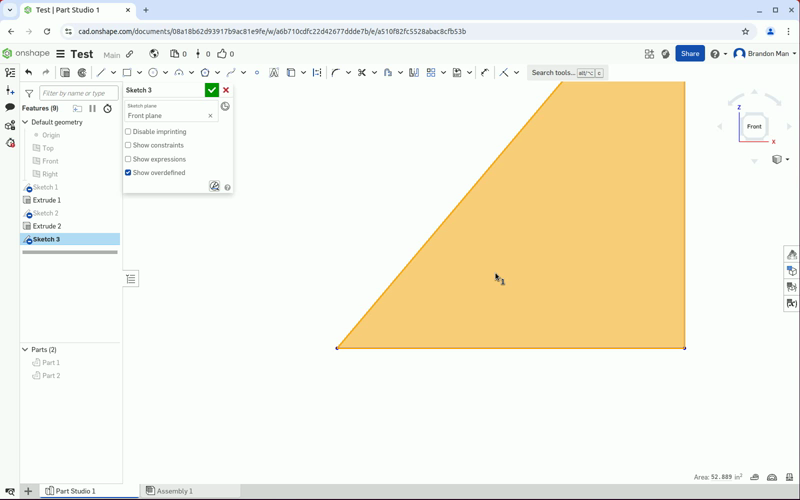
scroll(-6)
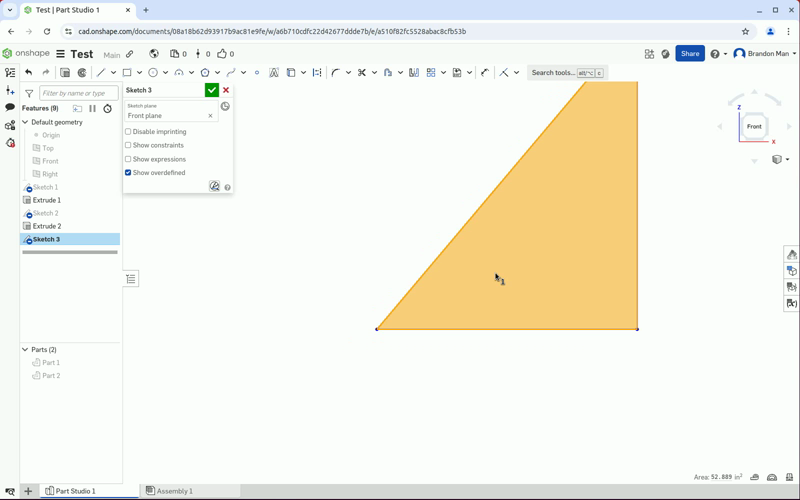
scroll(-6)
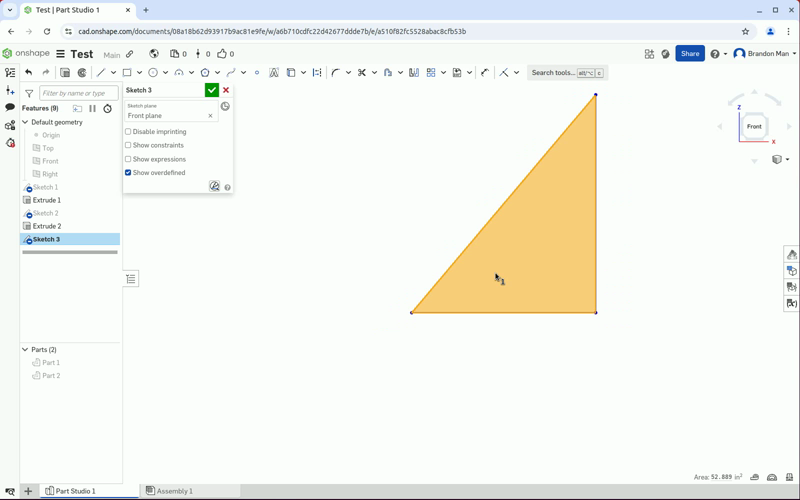
scroll(-6)
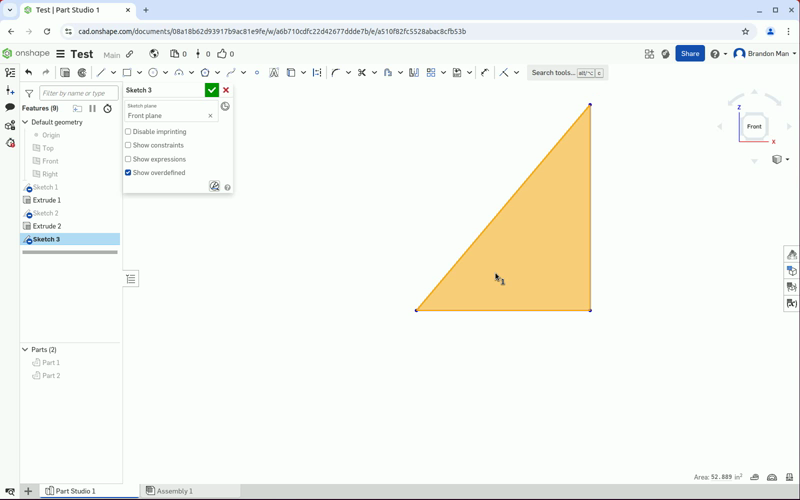
scroll(-6)
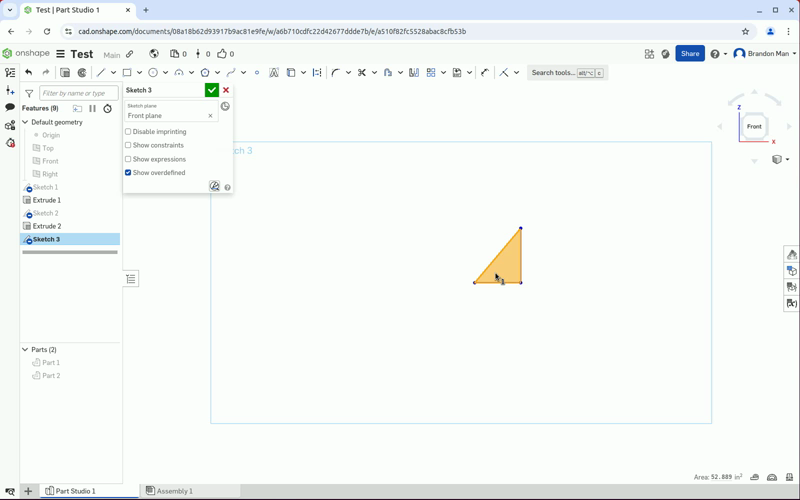
mouse_move(73, 352)
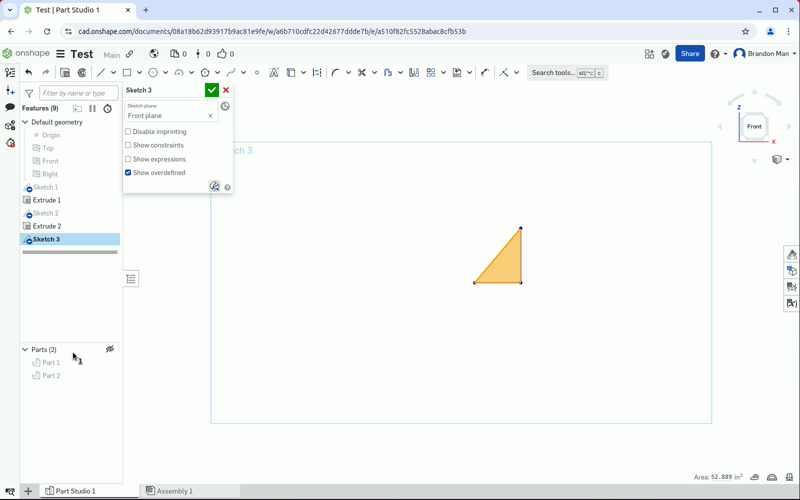
key(shift+y)
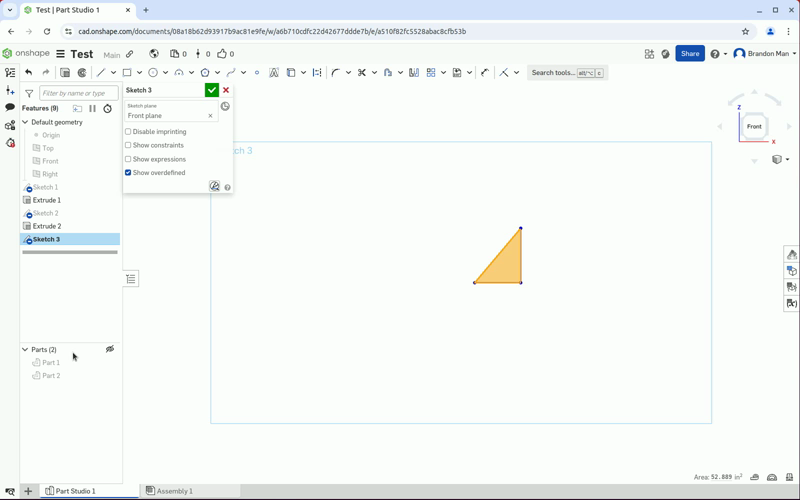
key(shift+e)
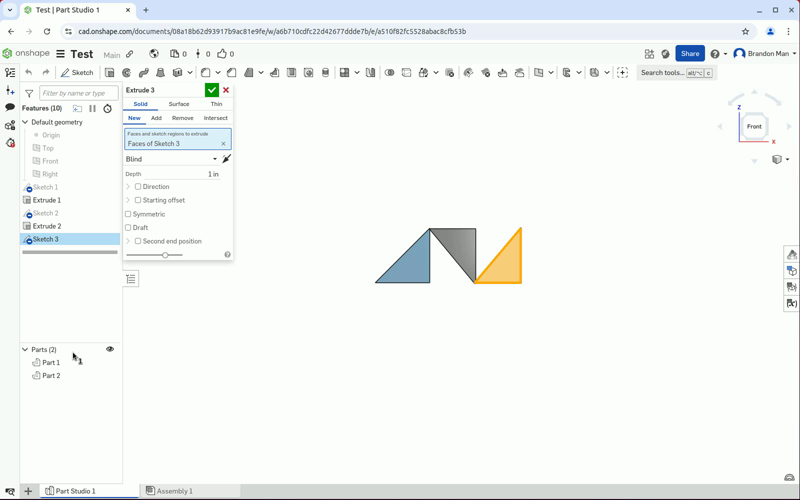
mouse_move(143, 106)
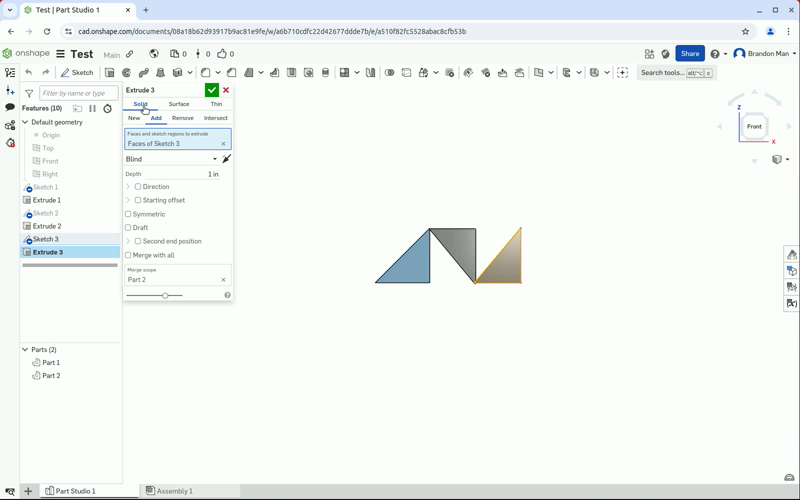
click(143, 106)
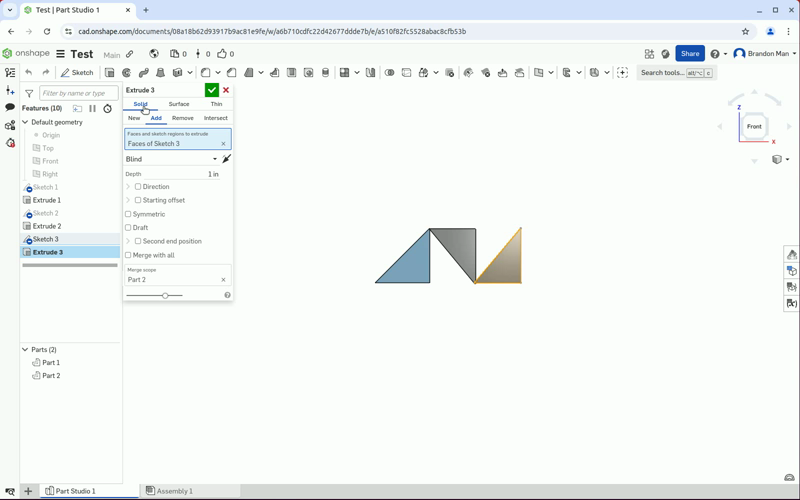
mouse_move(137, 120)
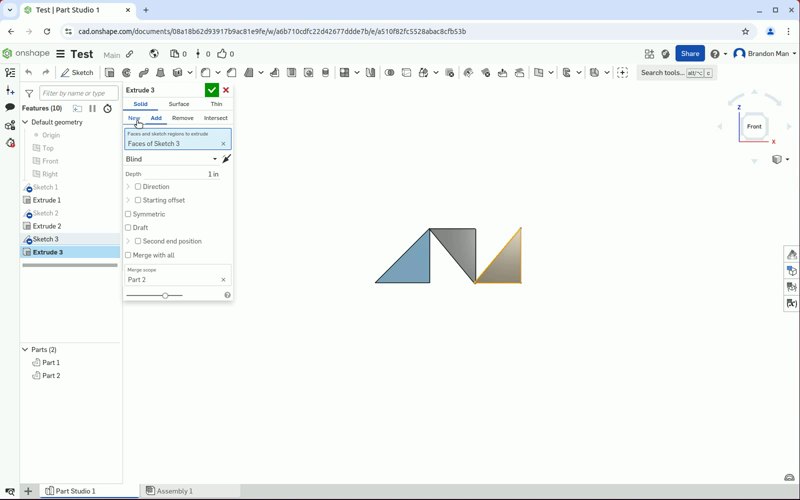
click(137, 120)
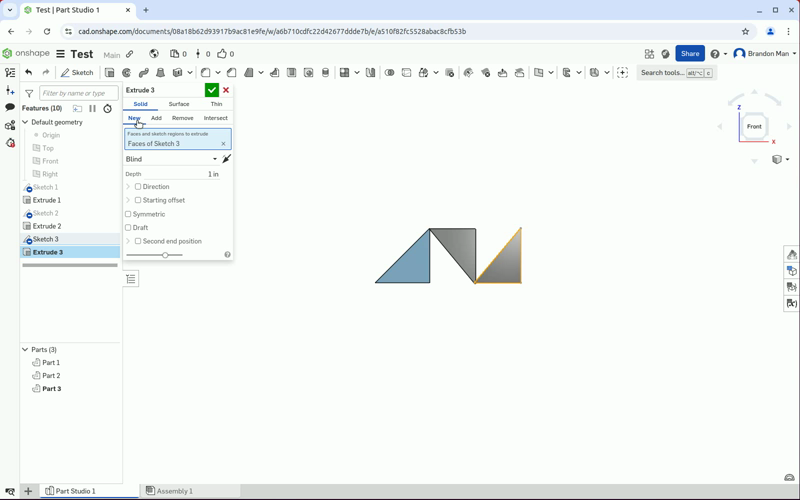
key(tab, 4)
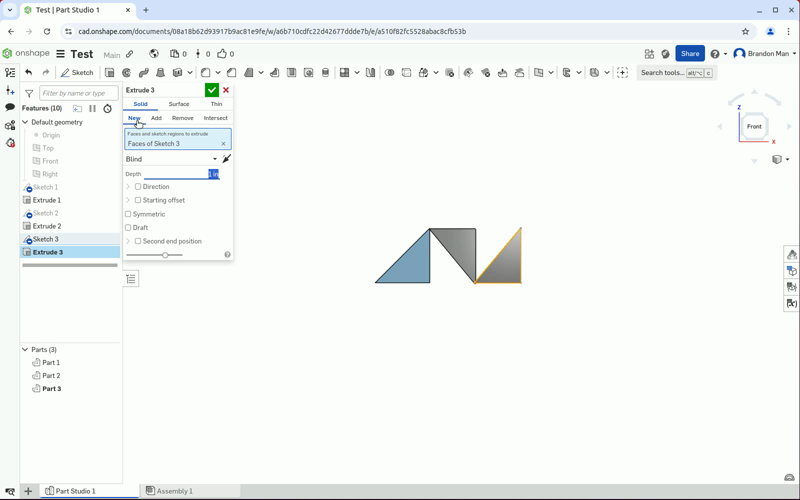
text(2.166)
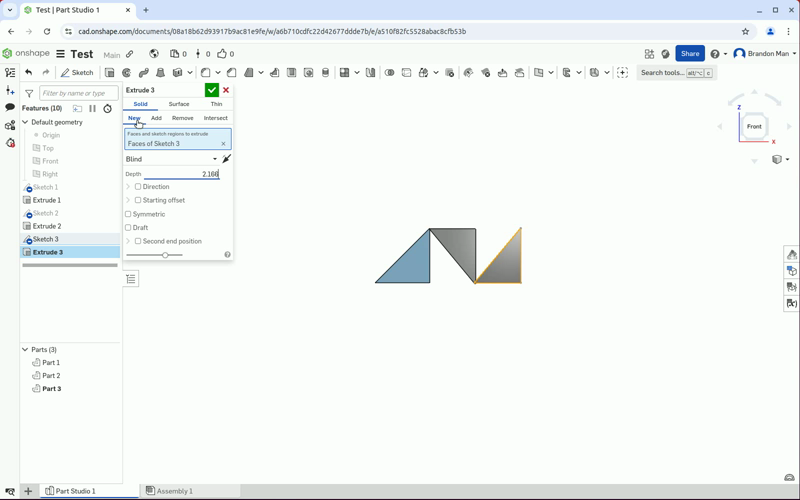
key(enter)
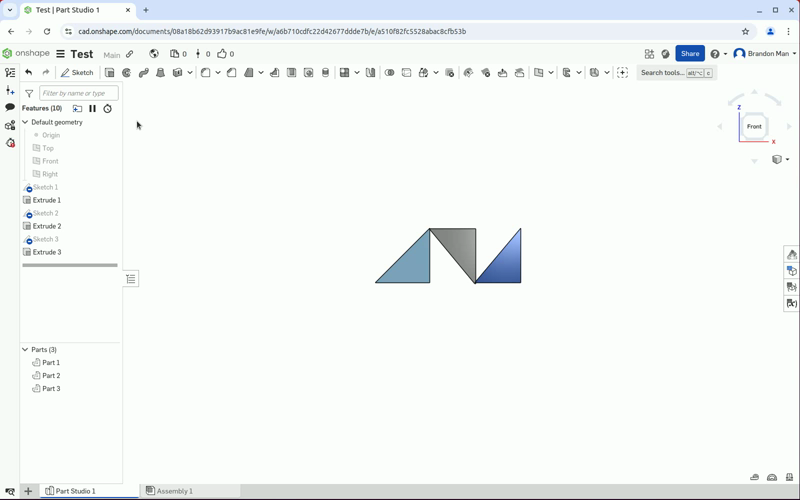
key(shift+h)
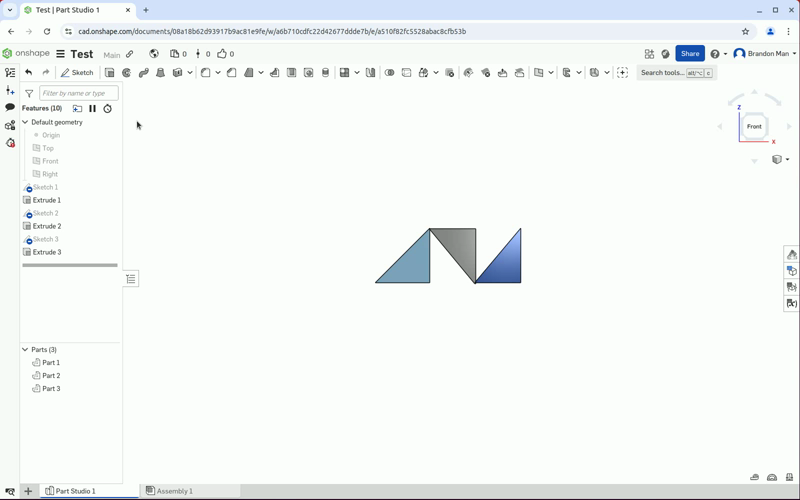
key(shift+h)
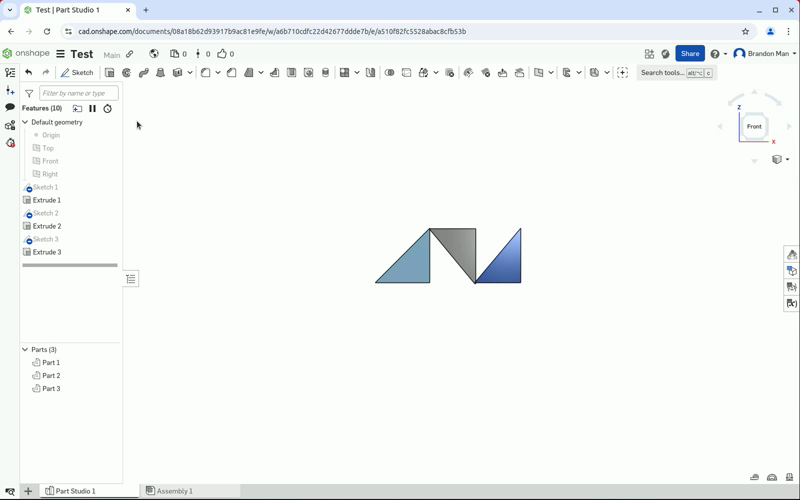
mouse_move(73, 189)
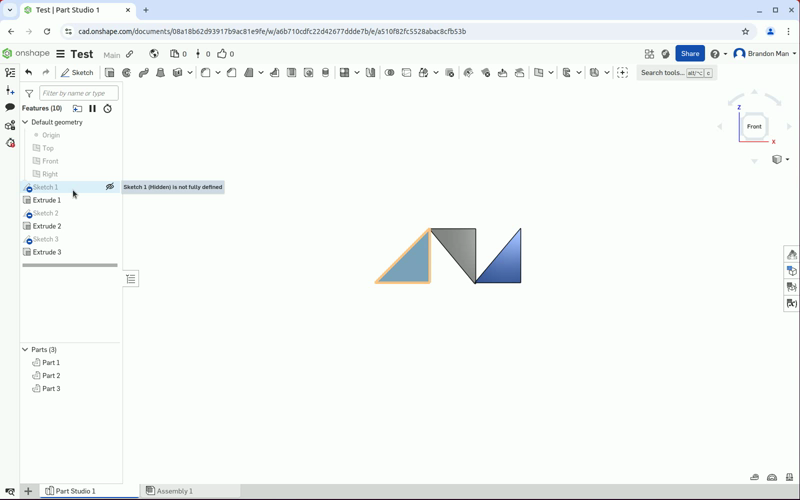
click(73, 189)
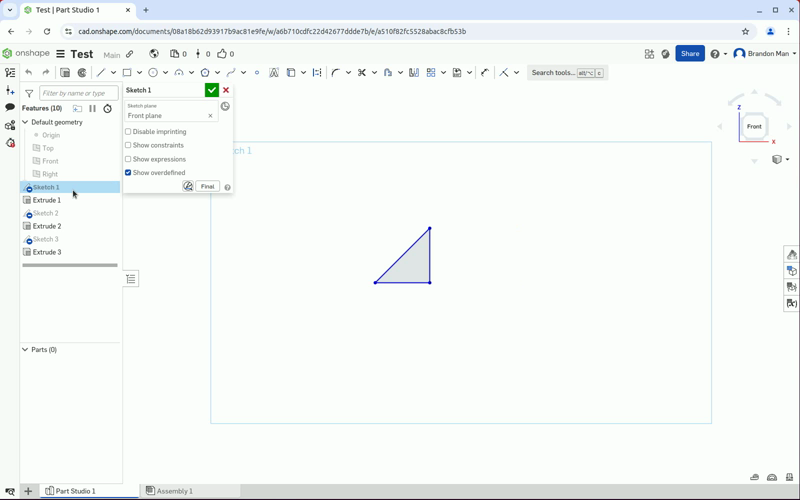
mouse_move(229, 92)
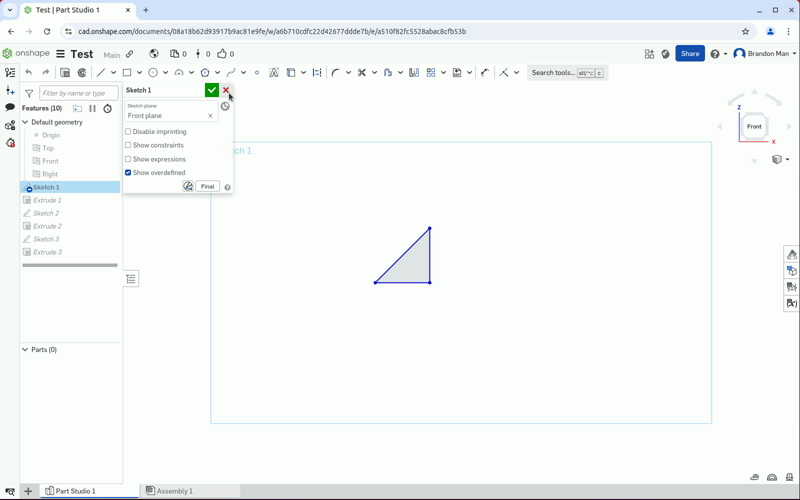
click(229, 92)
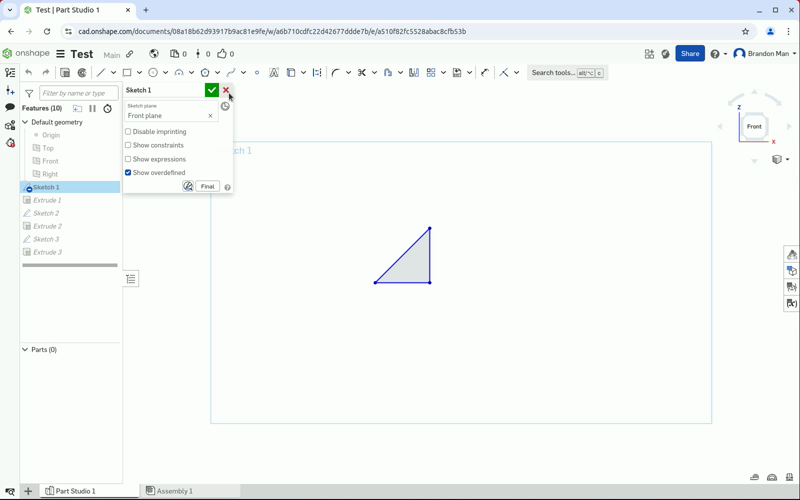
key(shift+s)
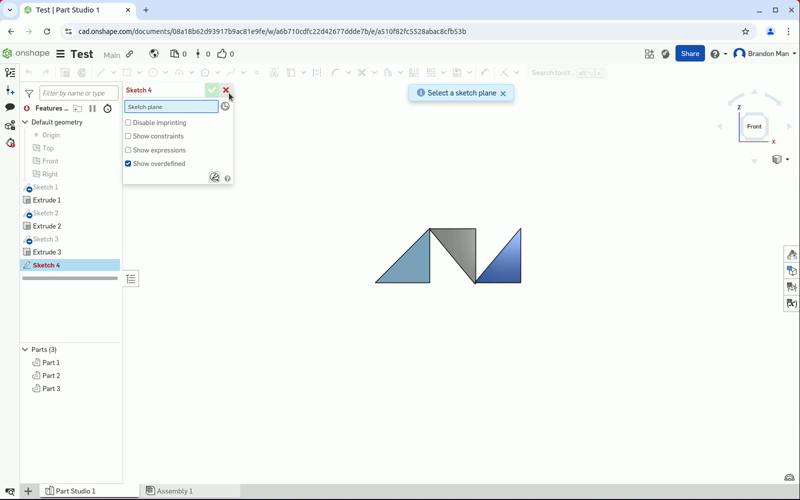
mouse_move(73, 163)
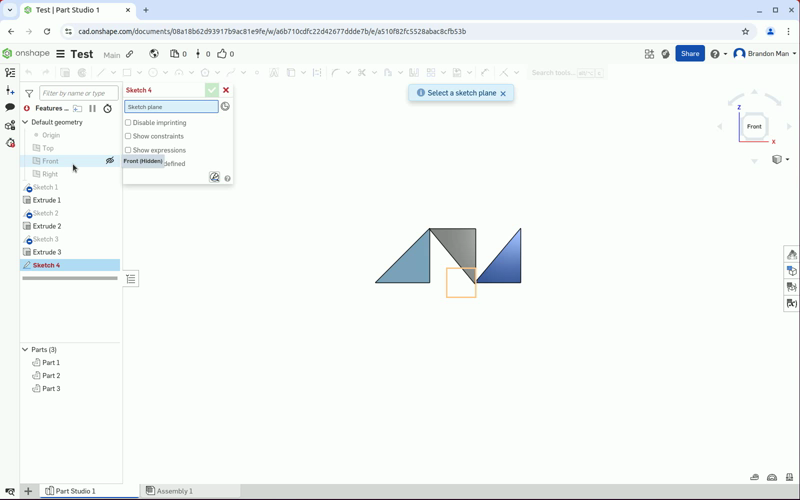
click(73, 163)
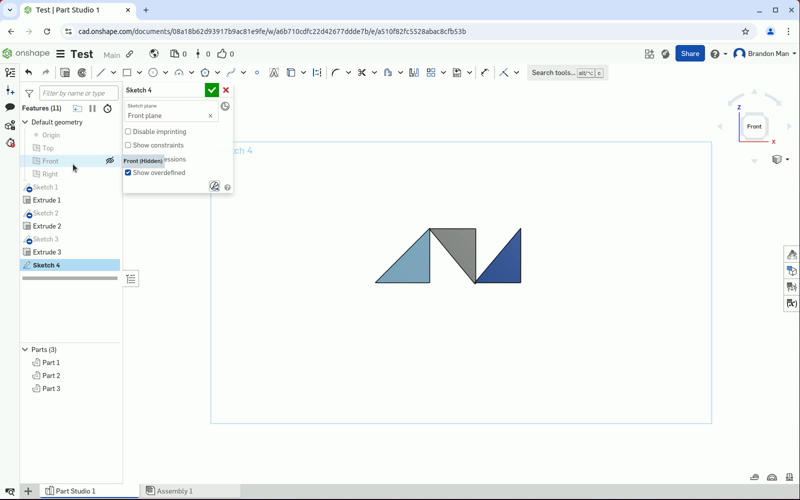
mouse_move(73, 352)
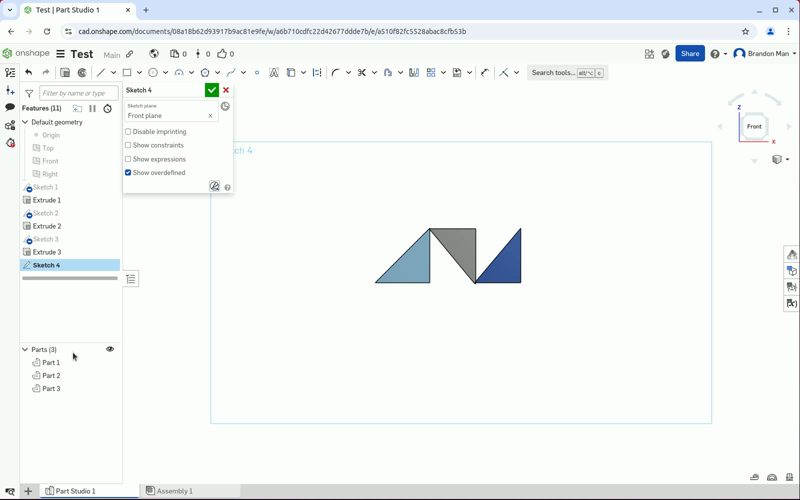
key(y)
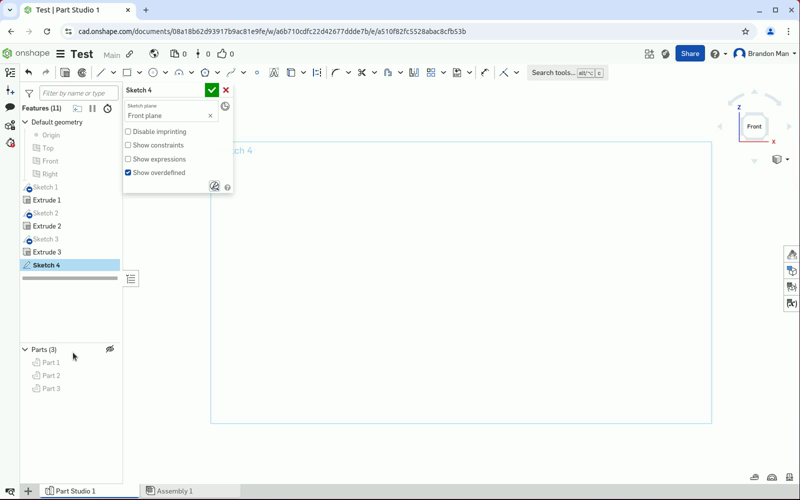
key(l)
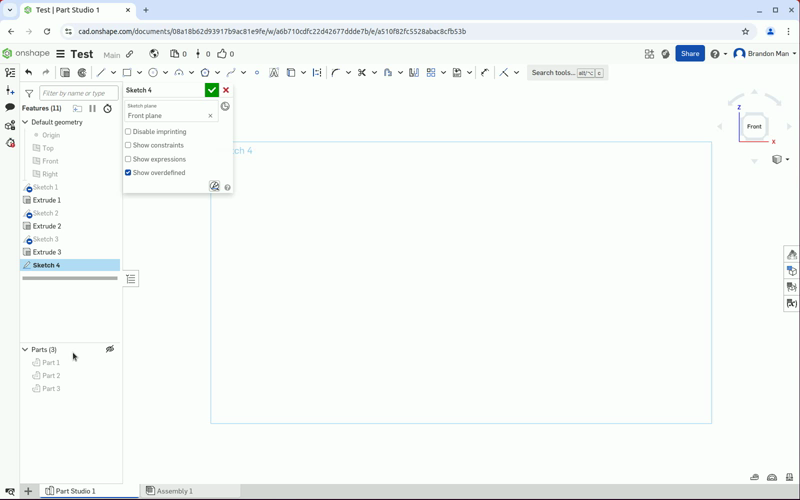
key_down(shift)
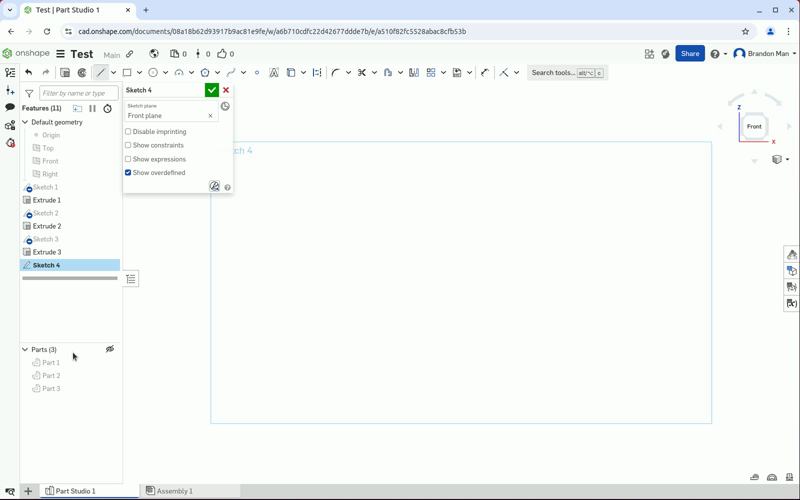
mouse_move(375, 282)
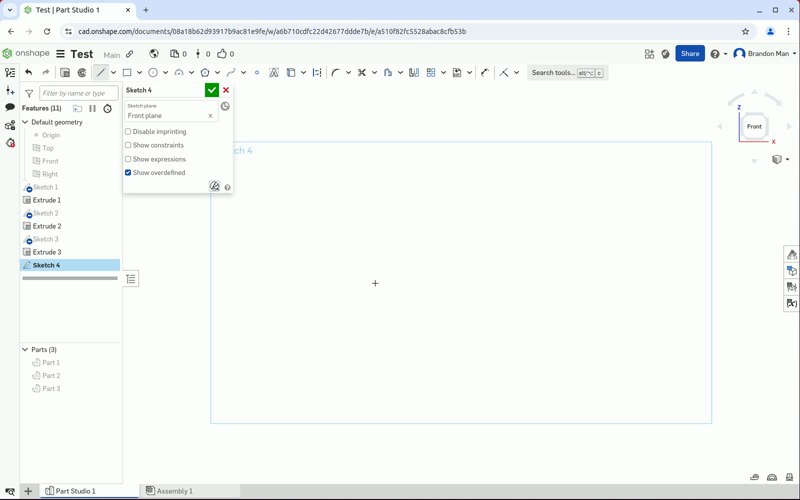
click(375, 282)
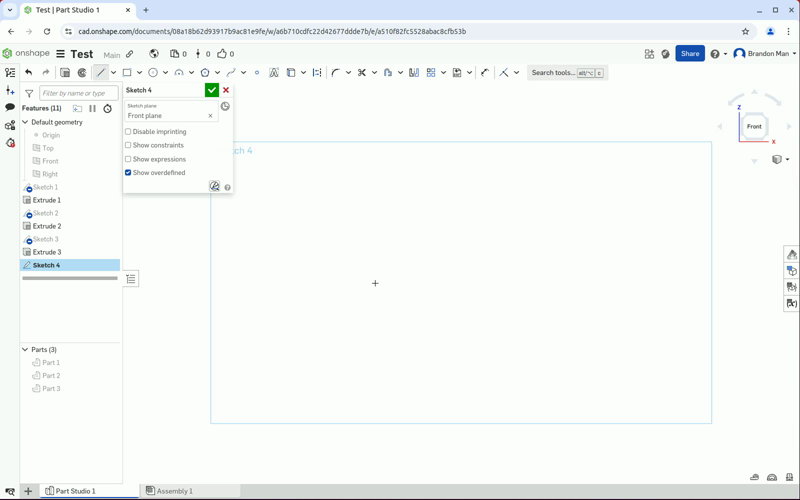
key_up(shift)
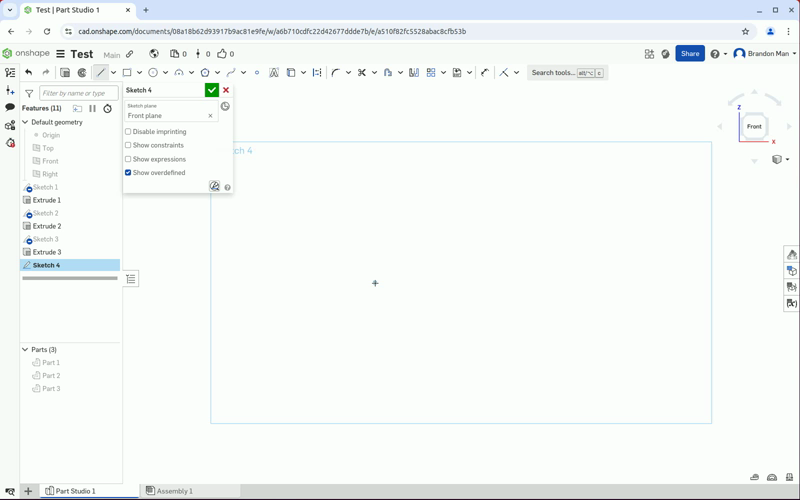
key_down(shift)
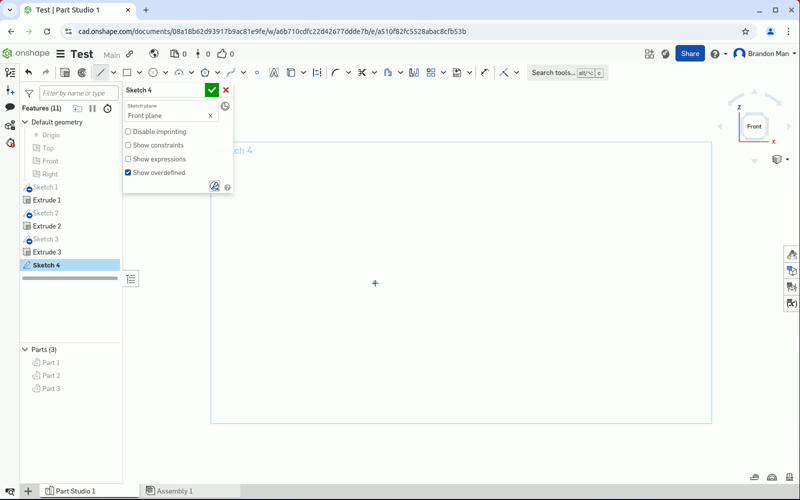
mouse_move(405, 282)
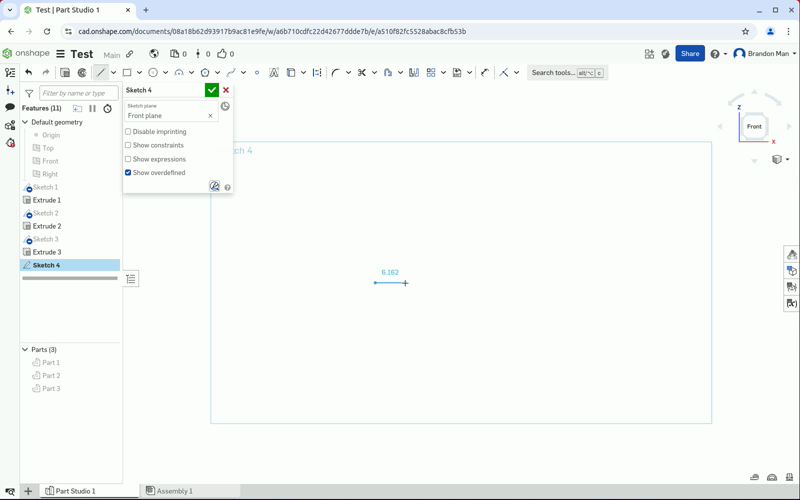
mouse_move(429, 282)
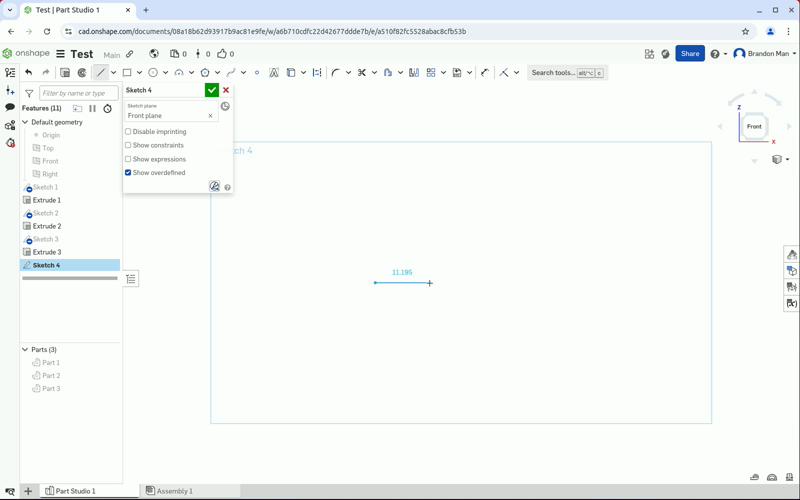
click(429, 282)
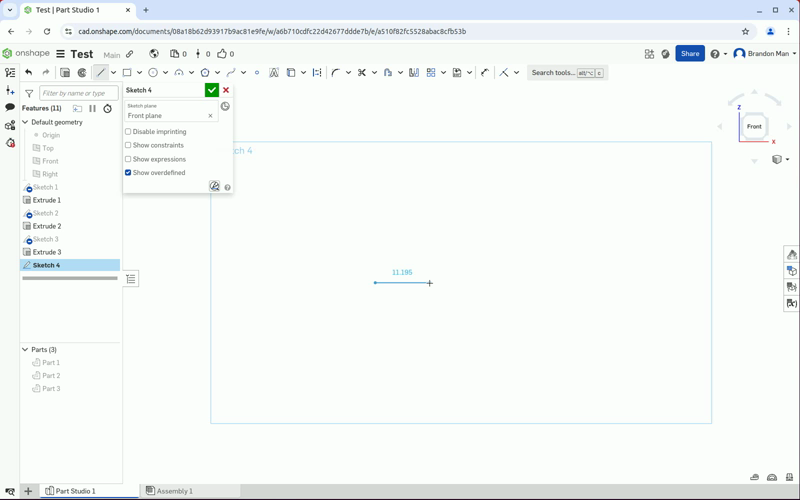
key_up(shift)
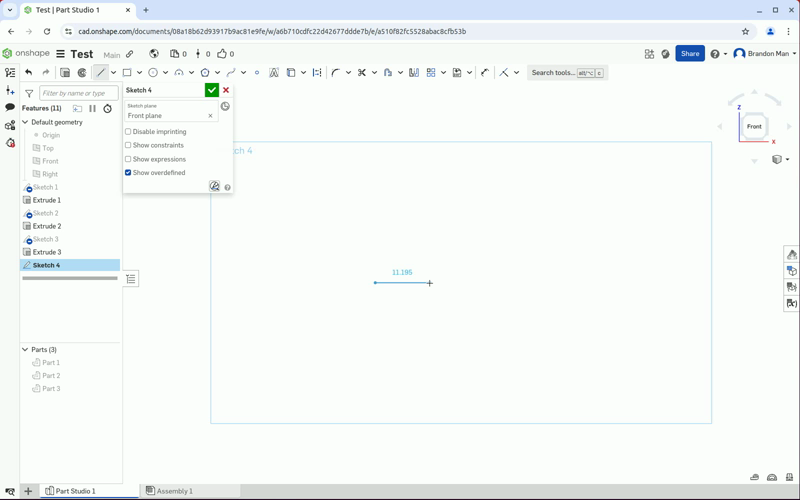
key_down(shift)
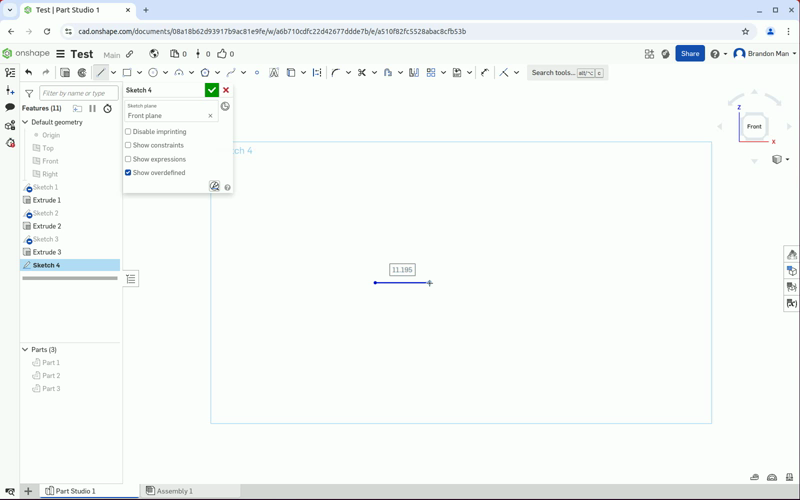
mouse_move(459, 282)
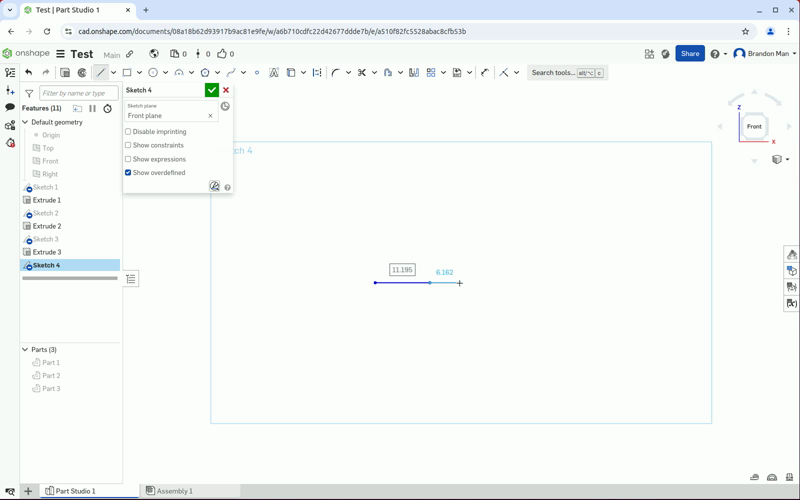
mouse_move(429, 228)
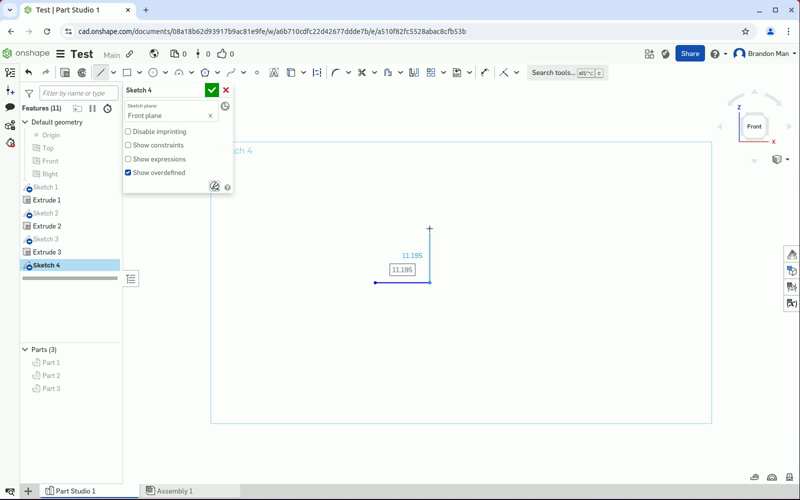
click(429, 228)
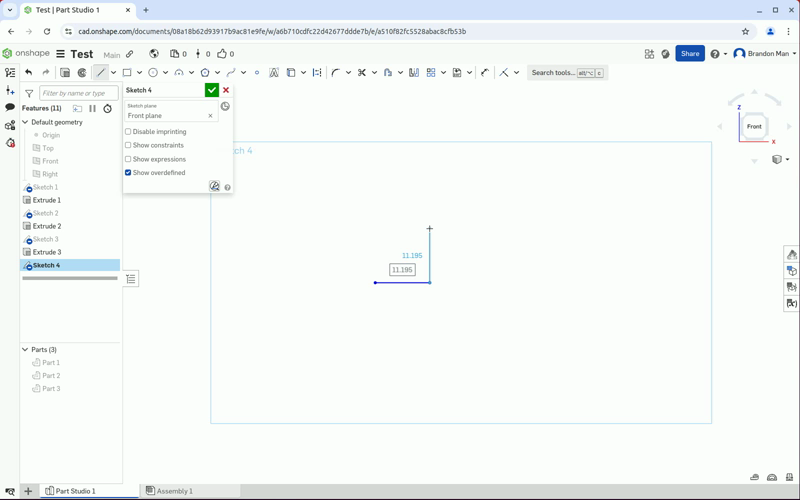
key_up(shift)
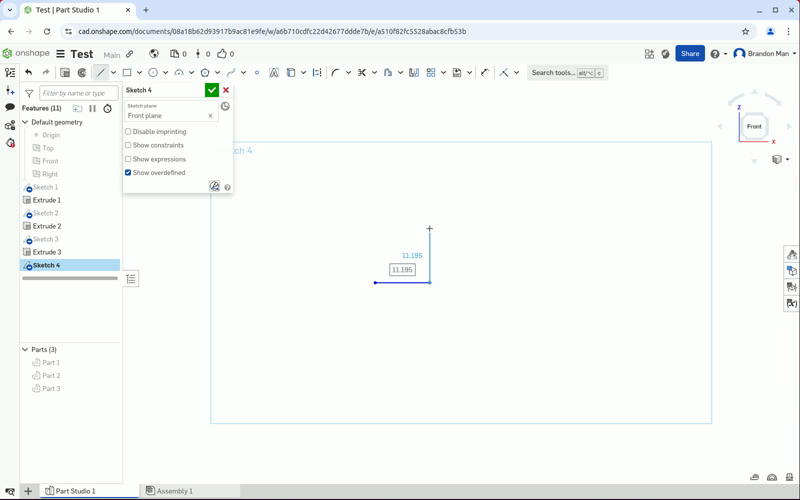
key_down(shift)
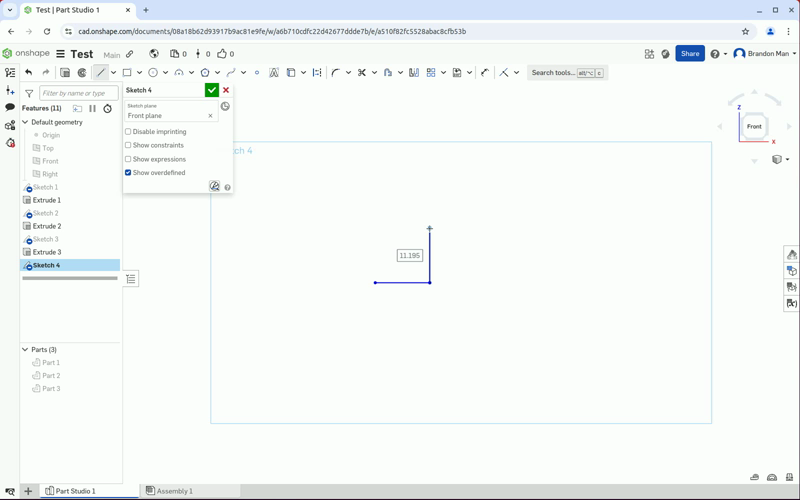
mouse_move(375, 282)
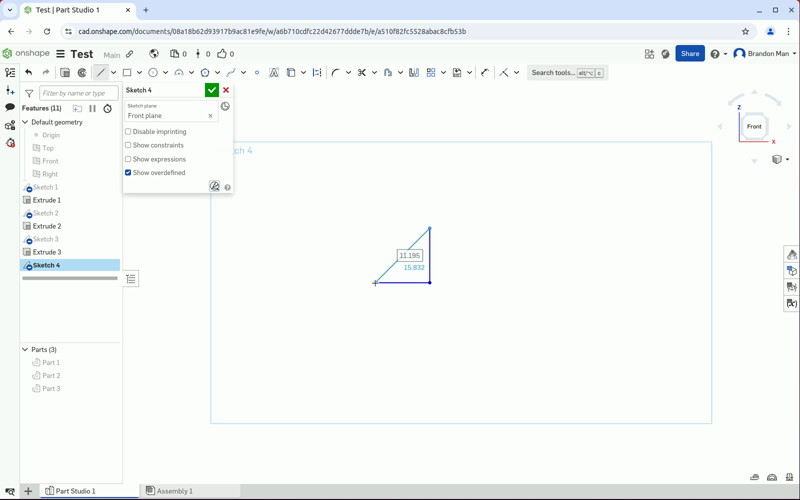
key_up(shift)
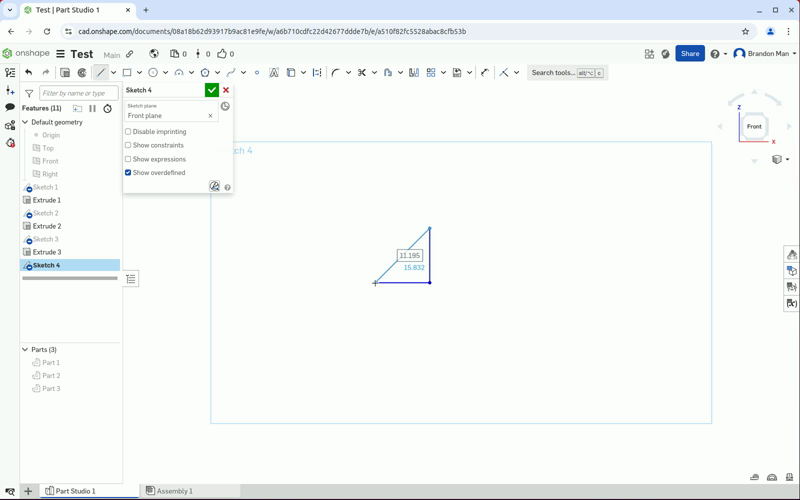
click(375, 282)
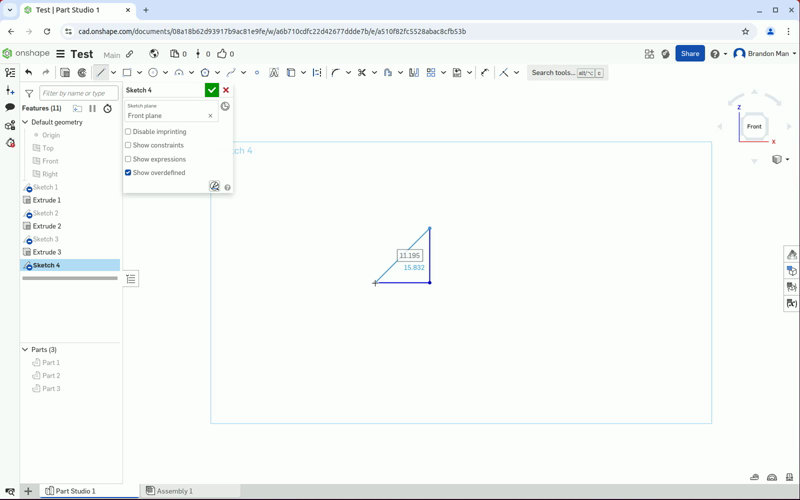
key(esc)
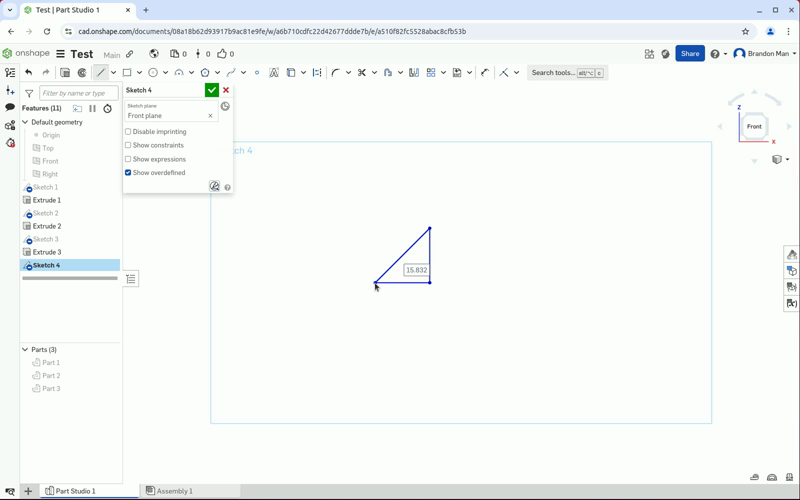
mouse_move(397, 279)
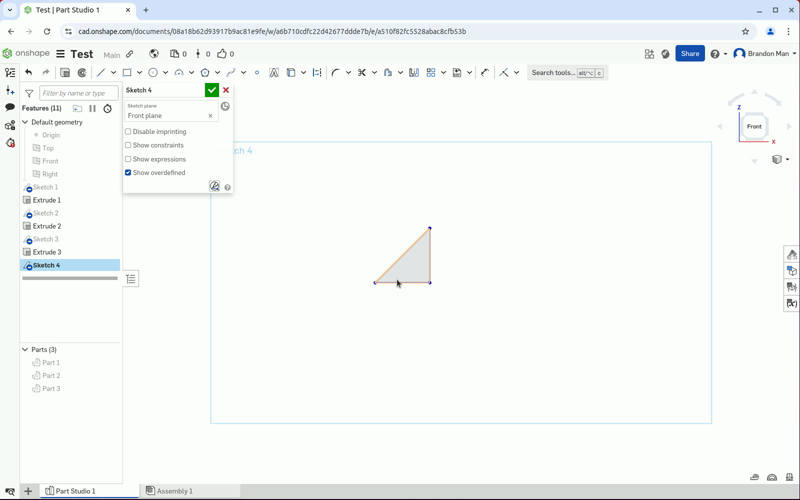
scroll(6)
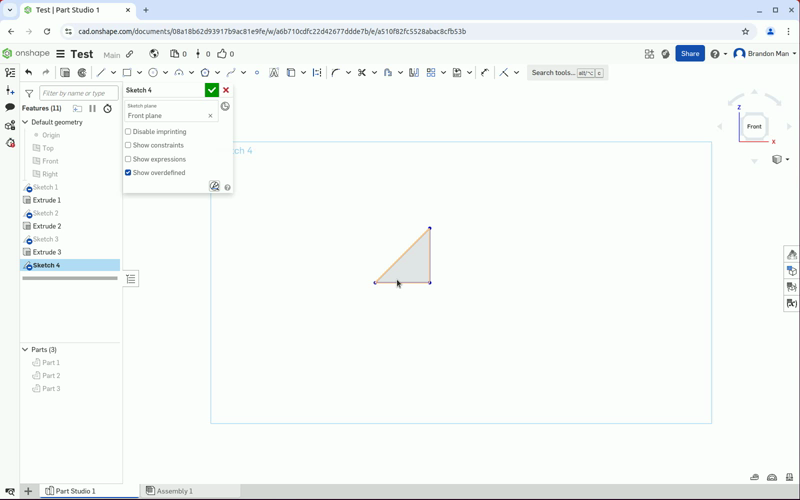
scroll(6)
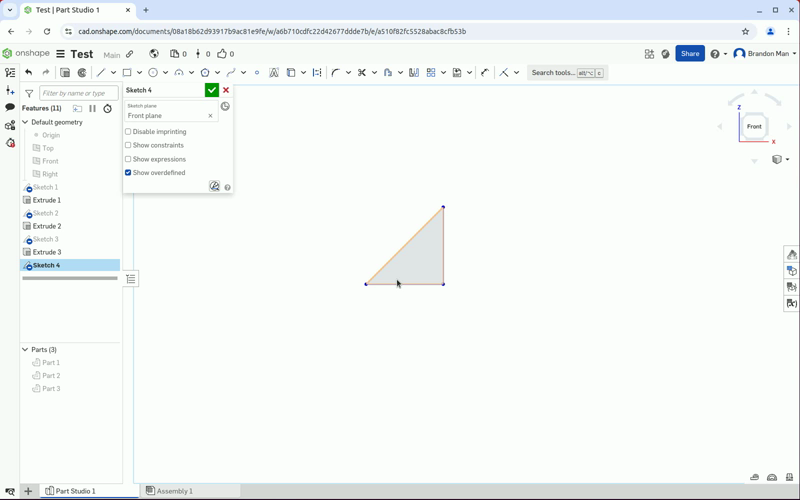
scroll(6)
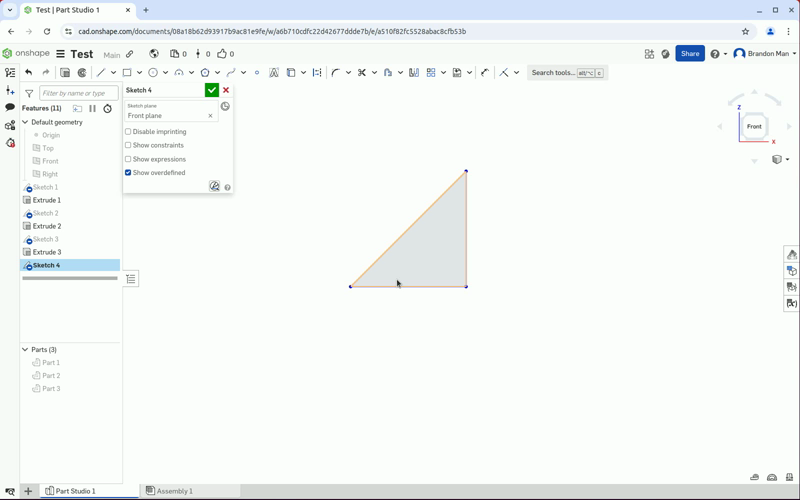
scroll(6)
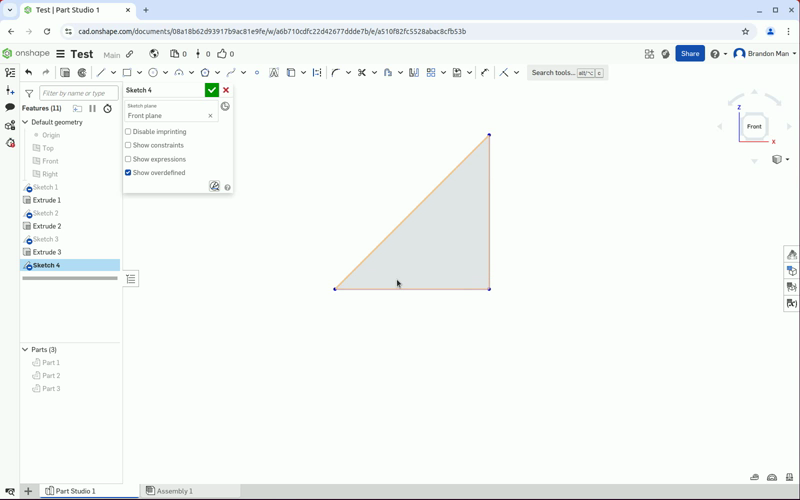
scroll(6)
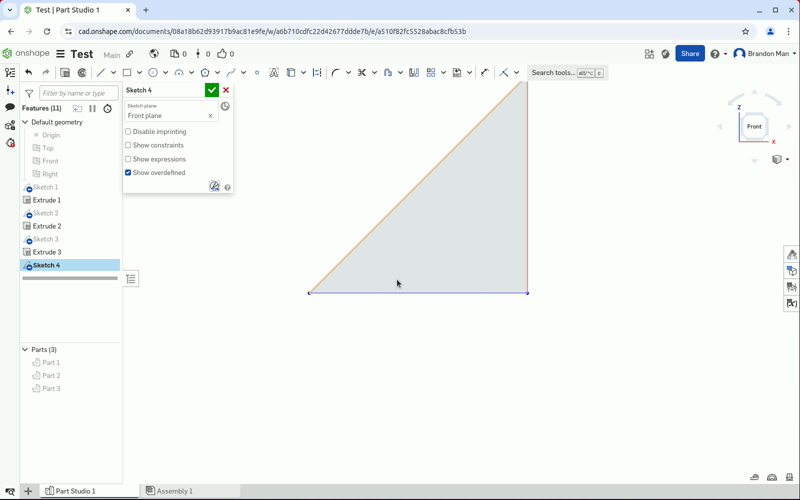
scroll(6)
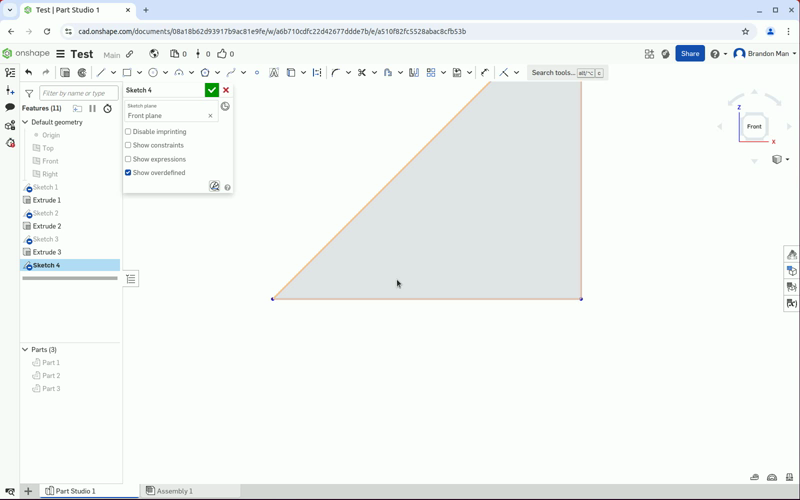
scroll(6)
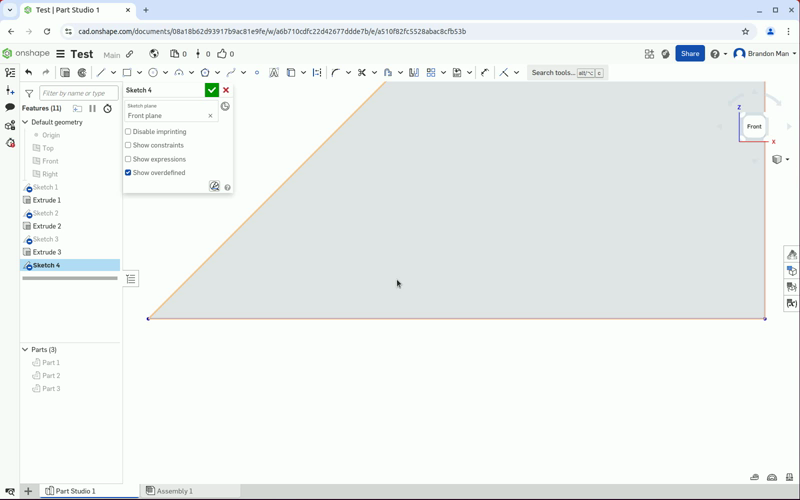
click(397, 279)
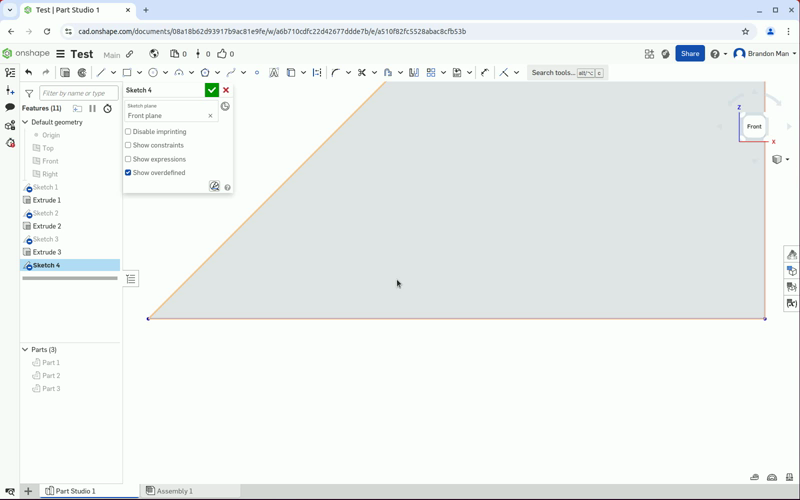
scroll(-6)
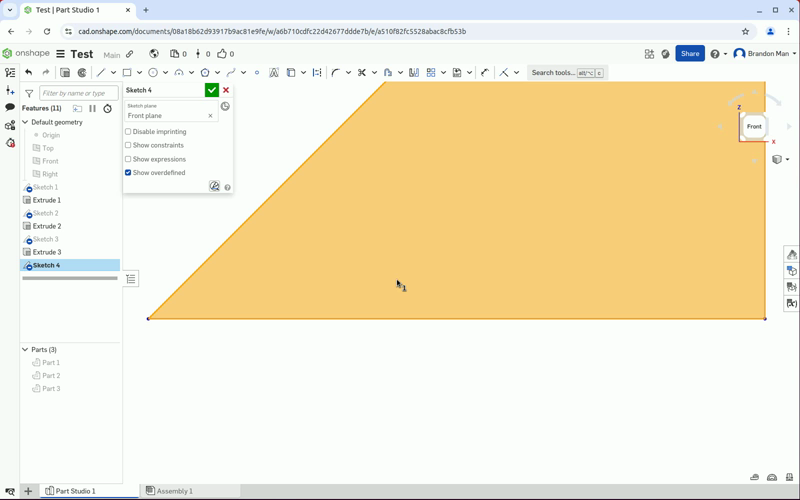
scroll(-6)
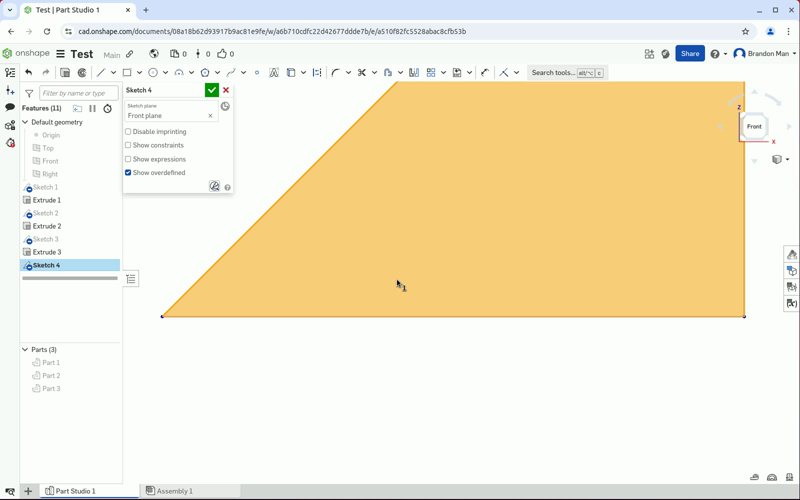
scroll(-6)
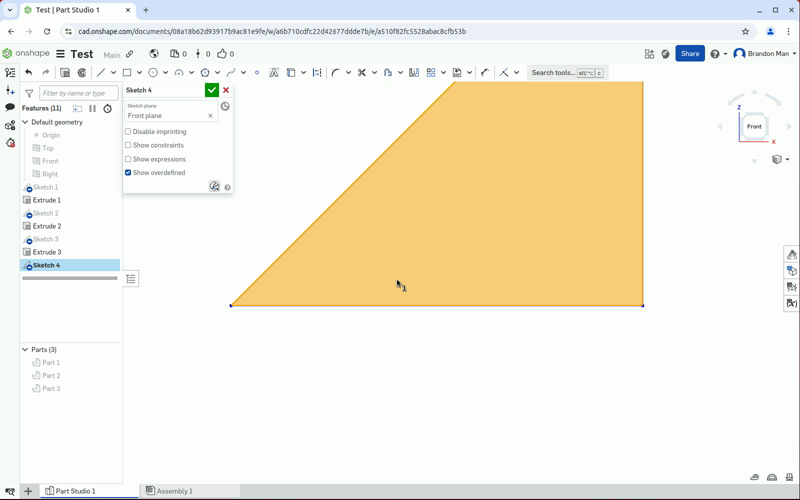
scroll(-6)
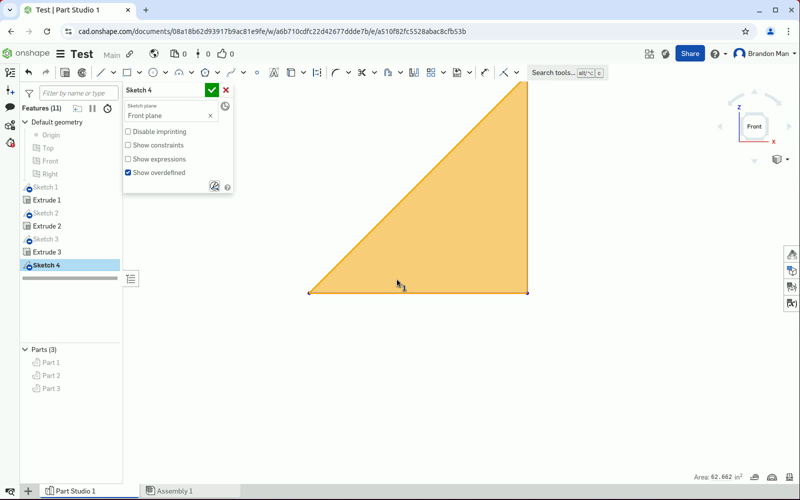
scroll(-6)
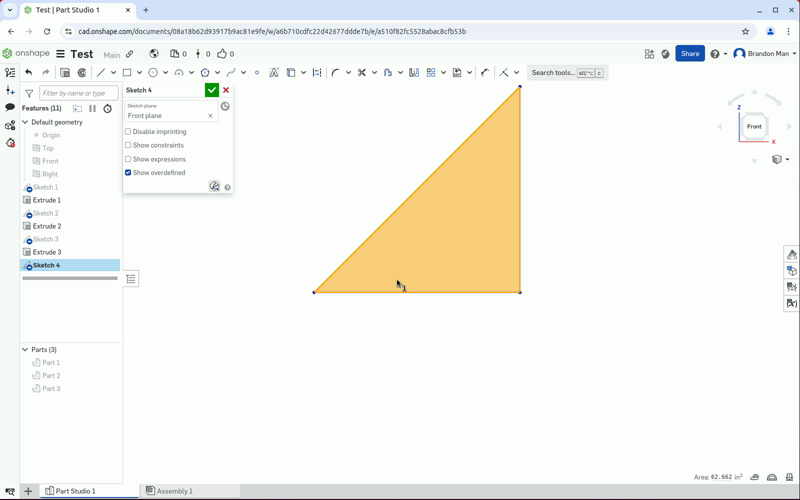
scroll(-6)
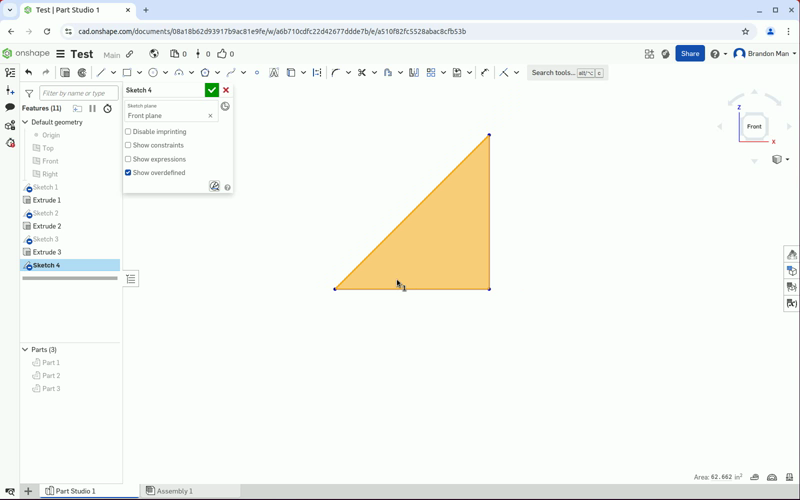
scroll(-6)
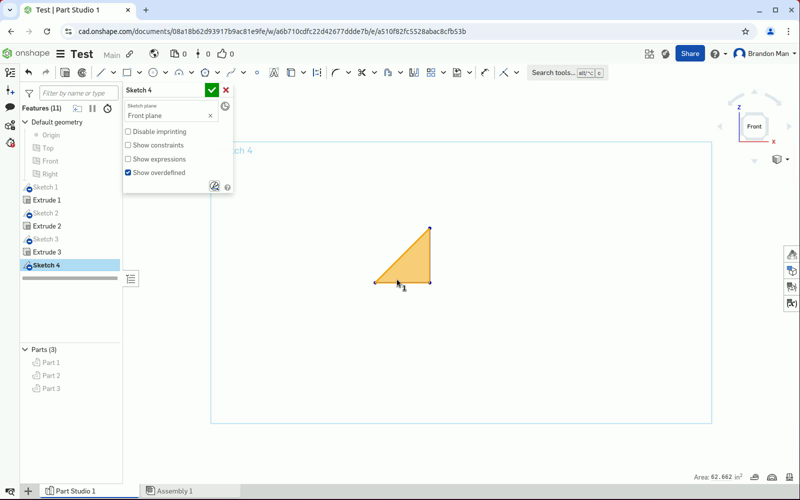
mouse_move(73, 352)
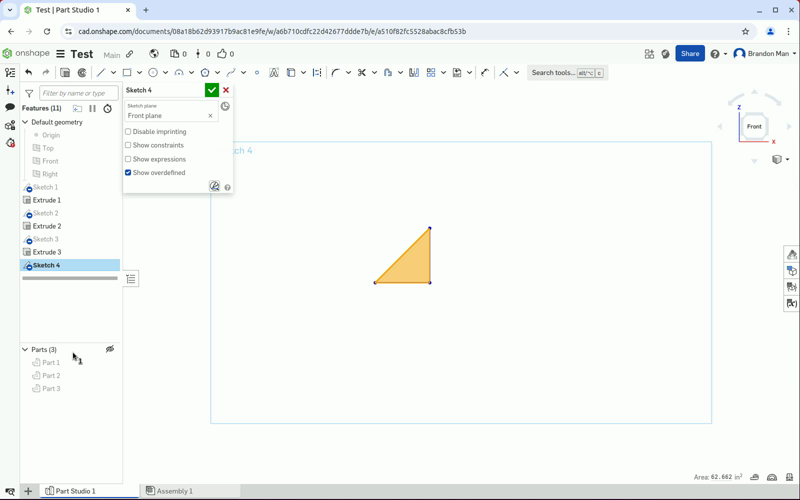
key(shift+y)
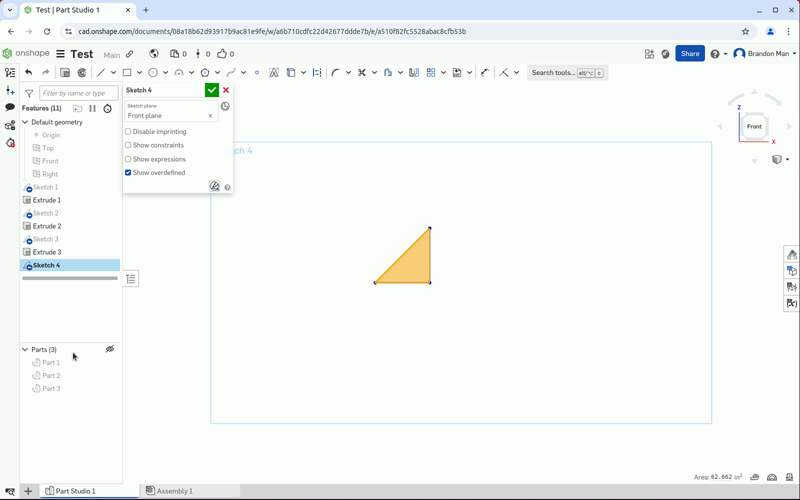
key(shift+e)
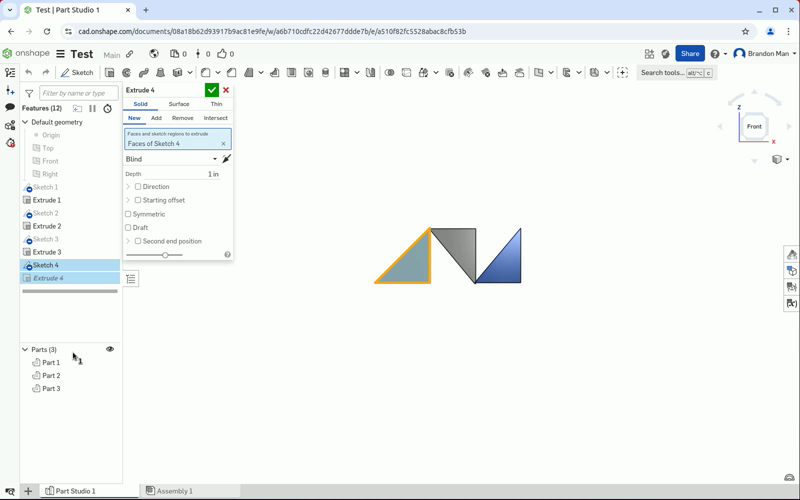
mouse_move(143, 106)
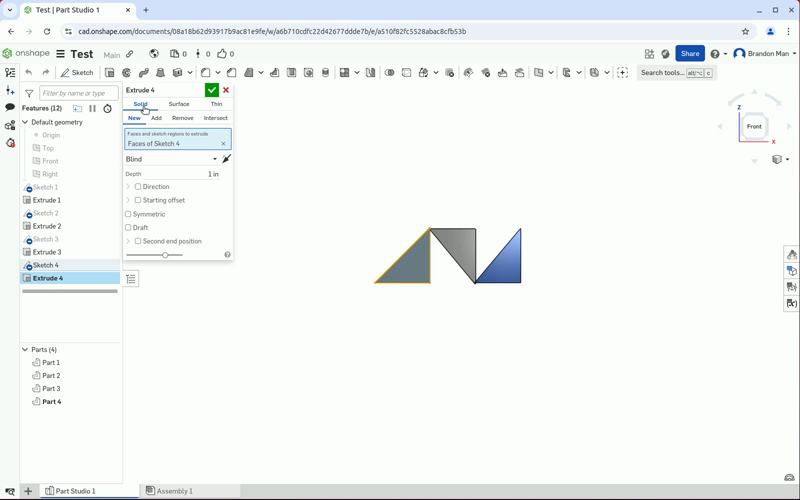
click(143, 106)
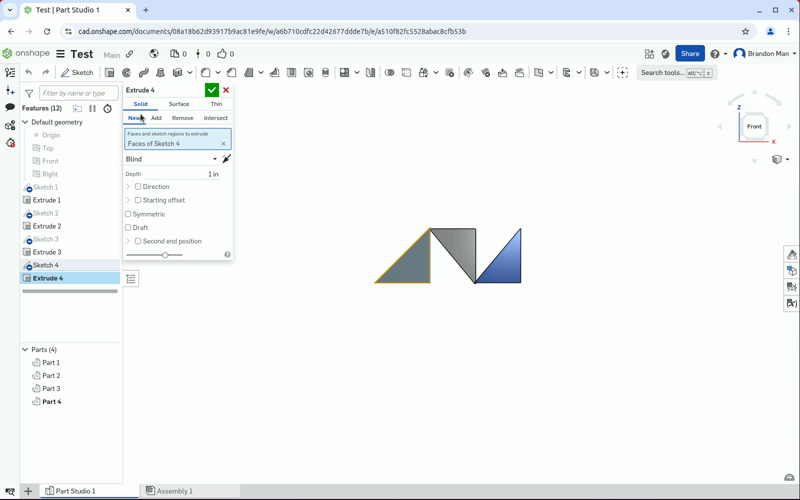
mouse_move(137, 120)
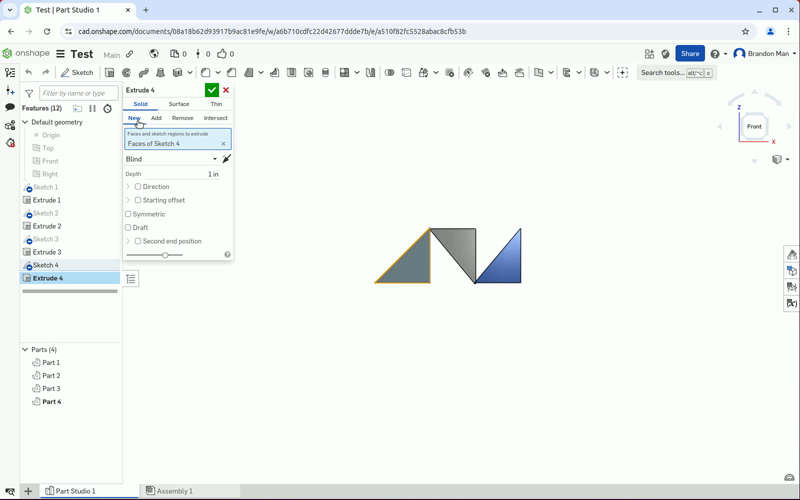
click(137, 120)
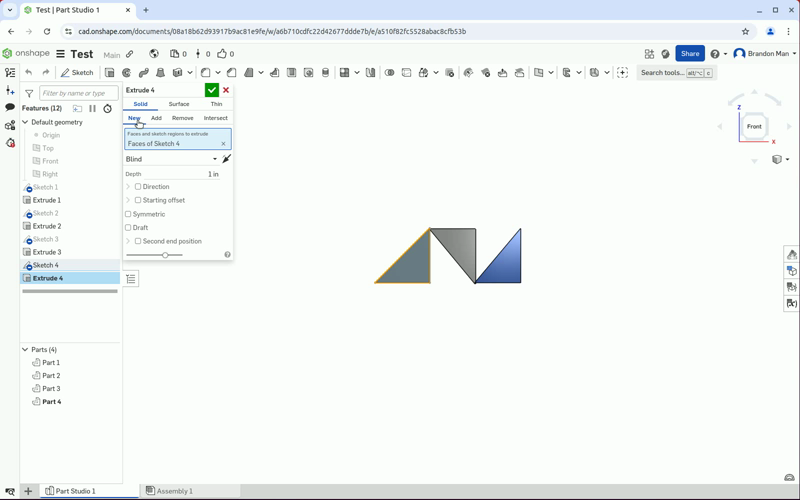
key(tab, 4)
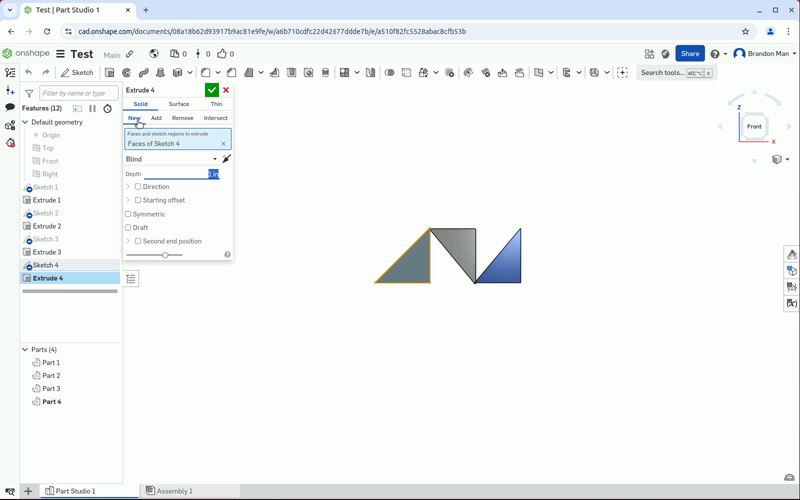
text(-2.166)
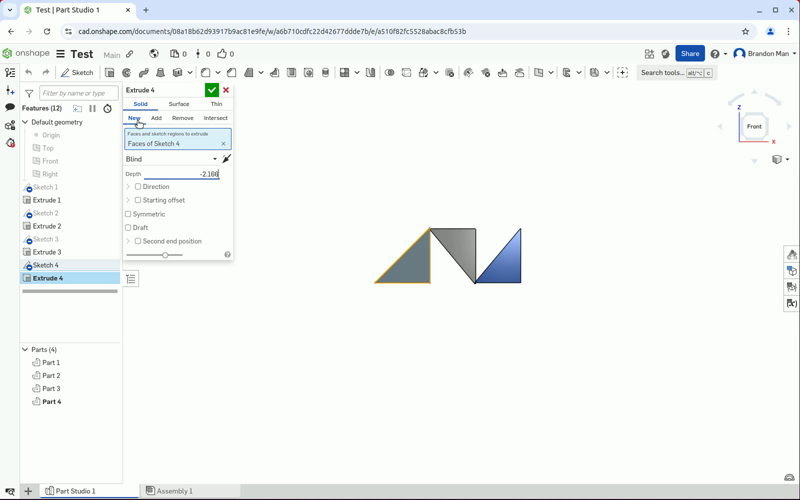
key(enter)
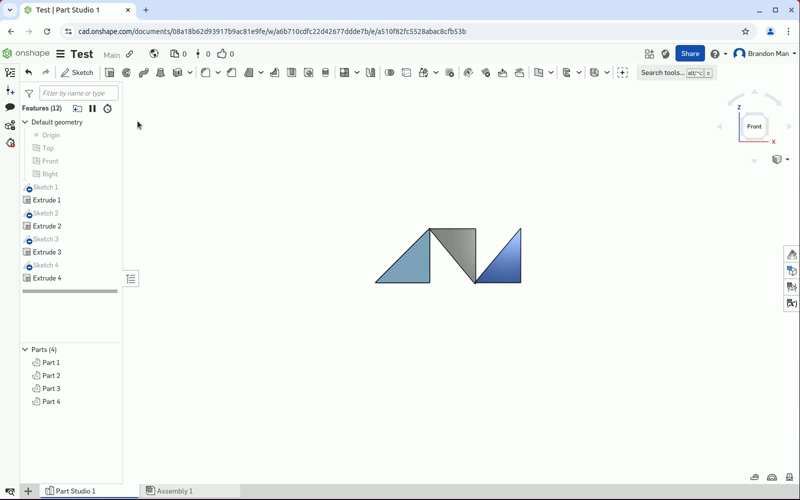
key(shift+h)
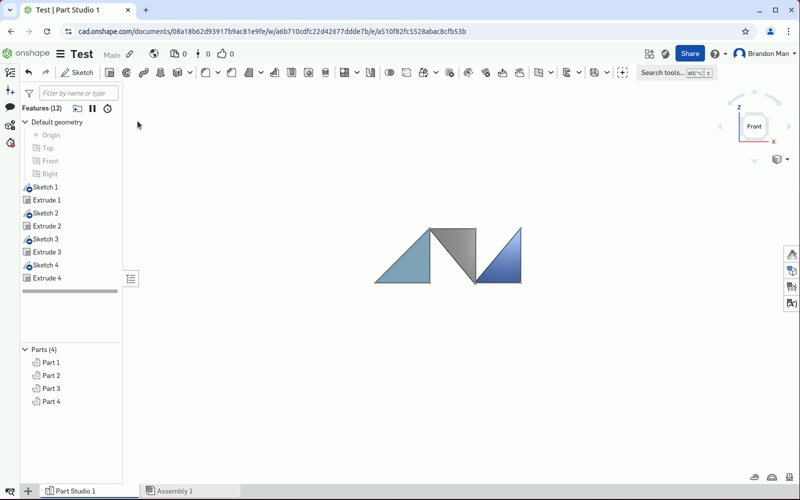
key(shift+h)
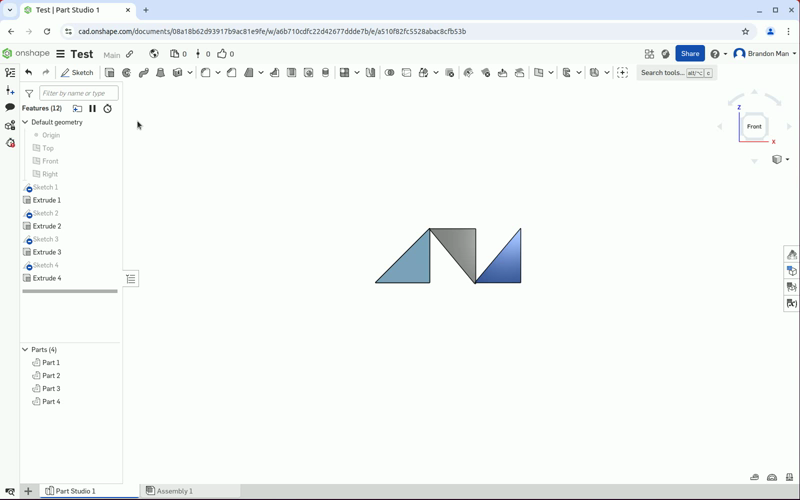
mouse_move(73, 189)
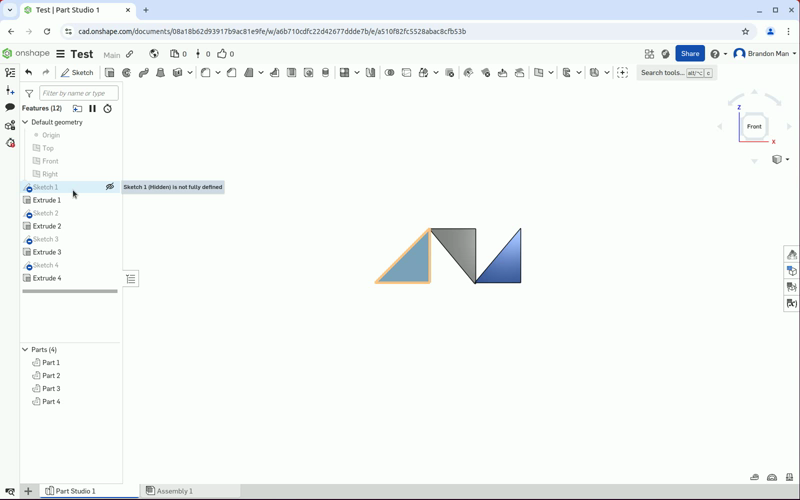
click(73, 189)
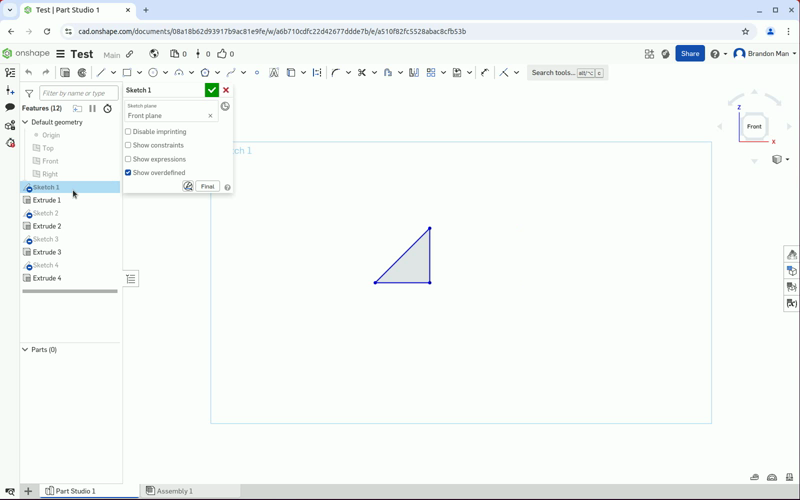
mouse_move(229, 92)
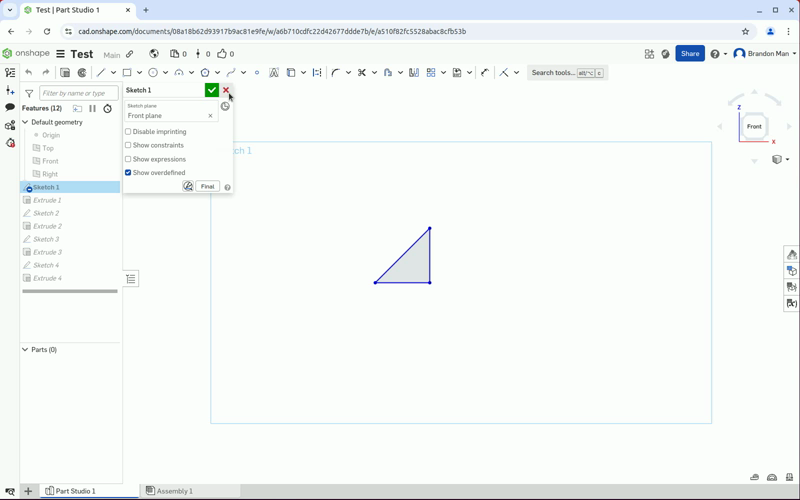
click(229, 92)
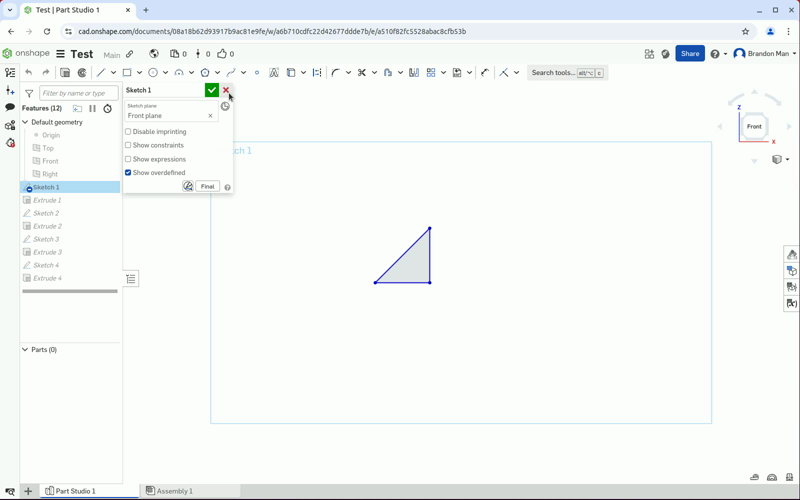
key(shift+s)
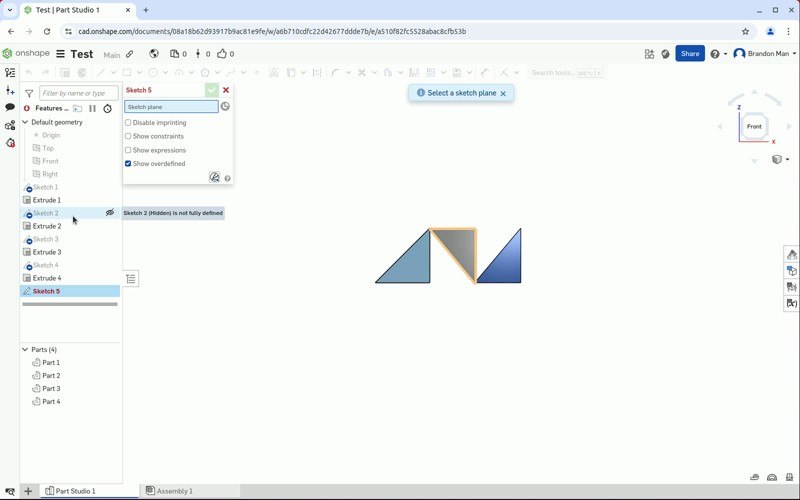
scroll(3)
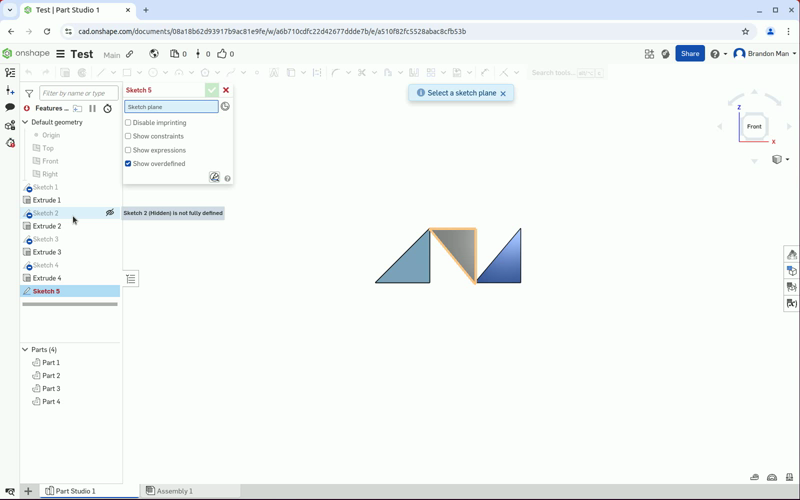
mouse_move(73, 163)
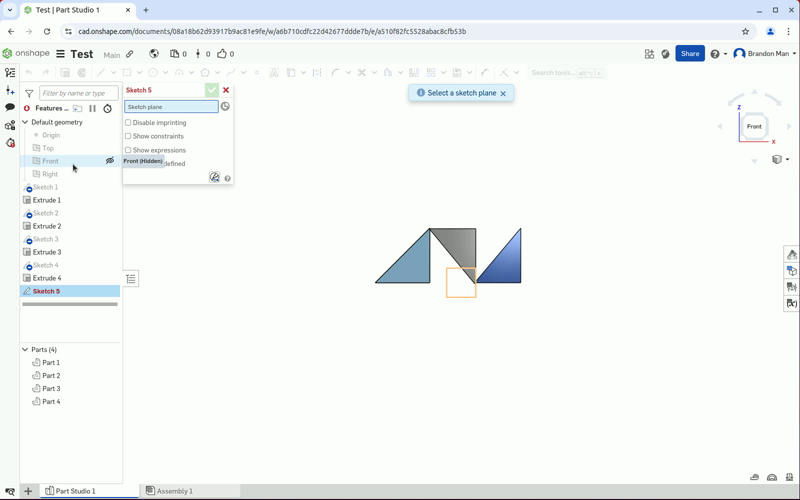
click(73, 163)
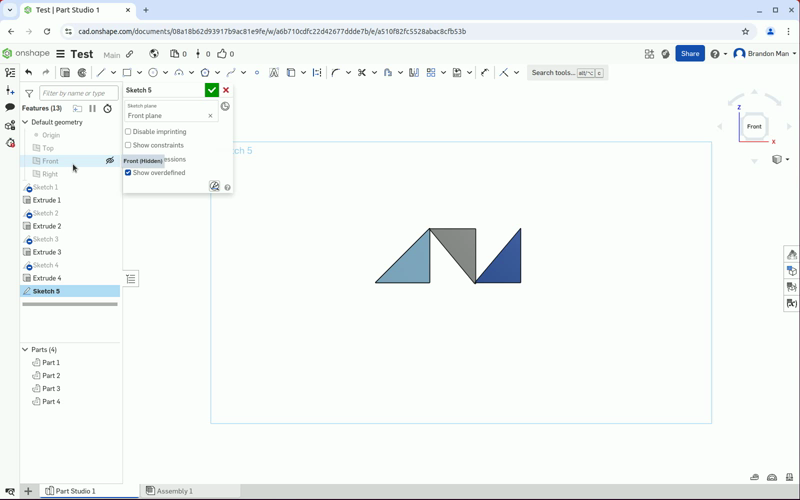
mouse_move(73, 352)
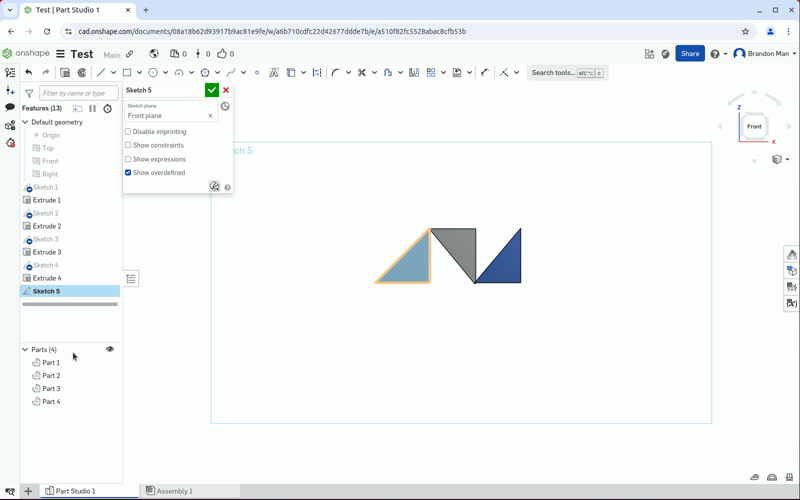
key(y)
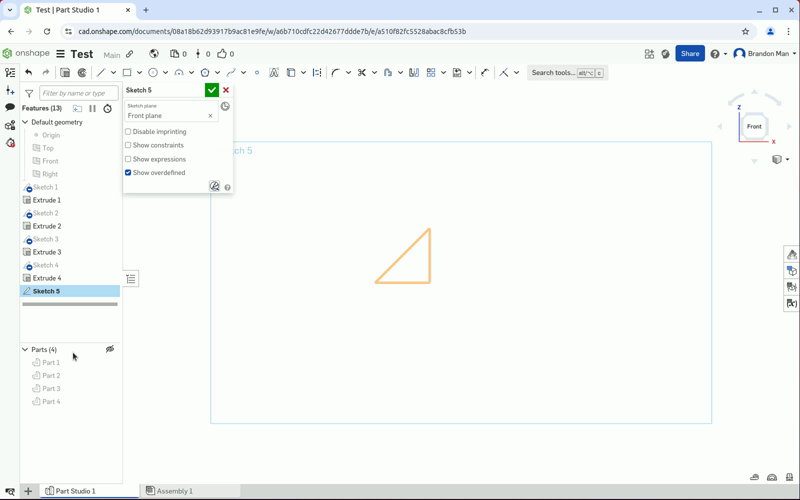
key(l)
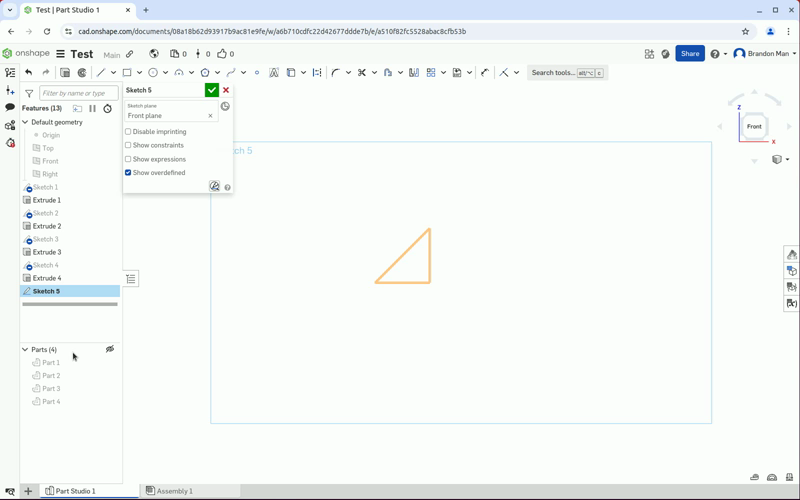
key_down(shift)
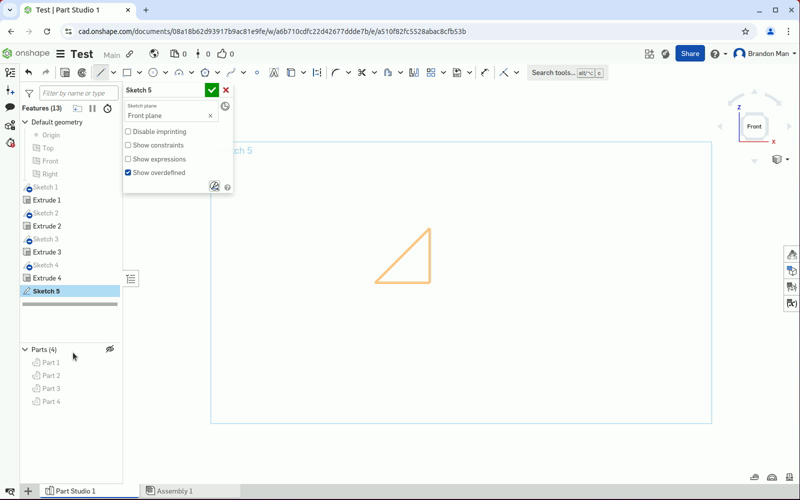
mouse_move(519, 282)
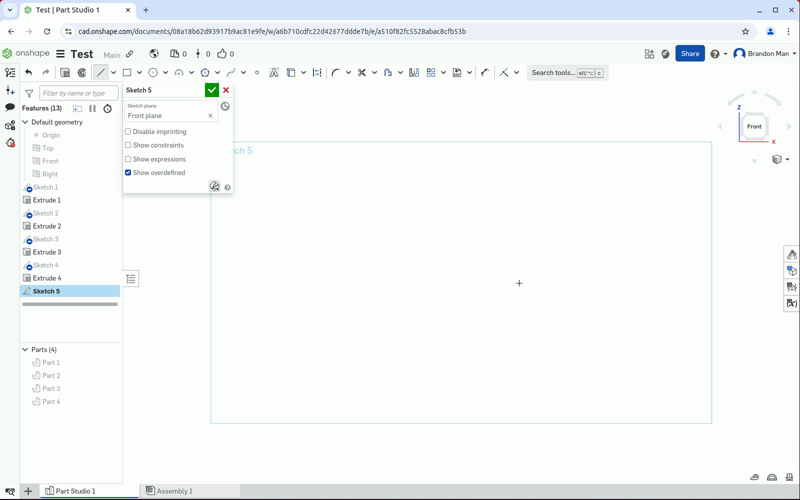
click(519, 282)
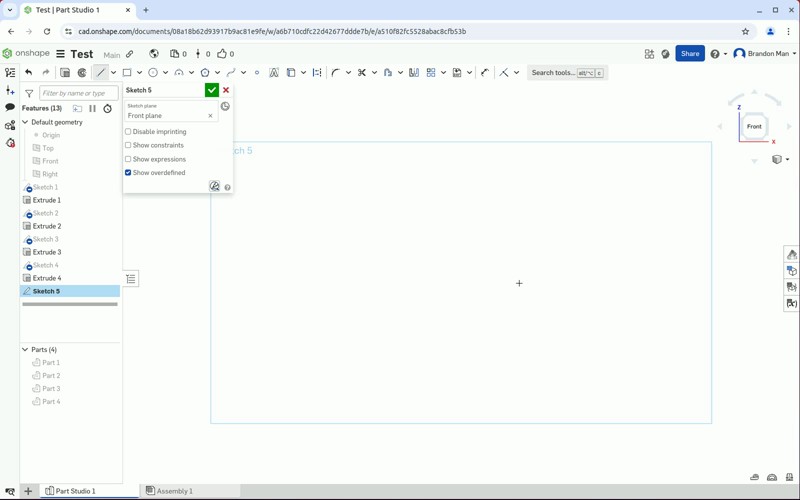
key_up(shift)
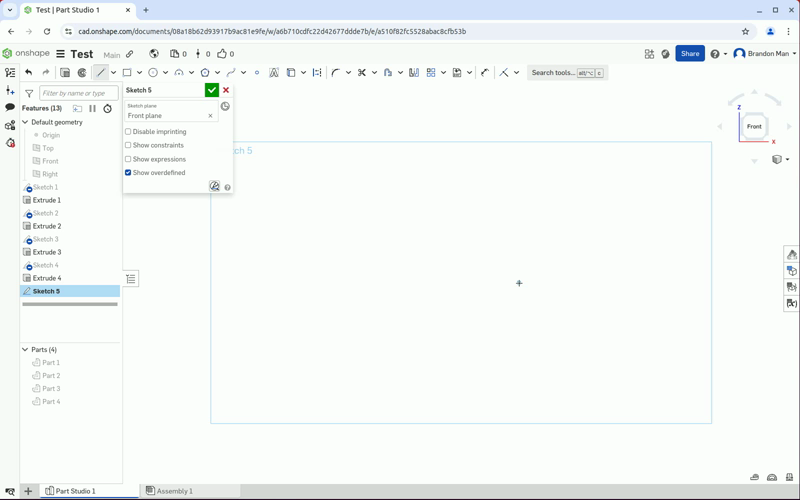
key_down(shift)
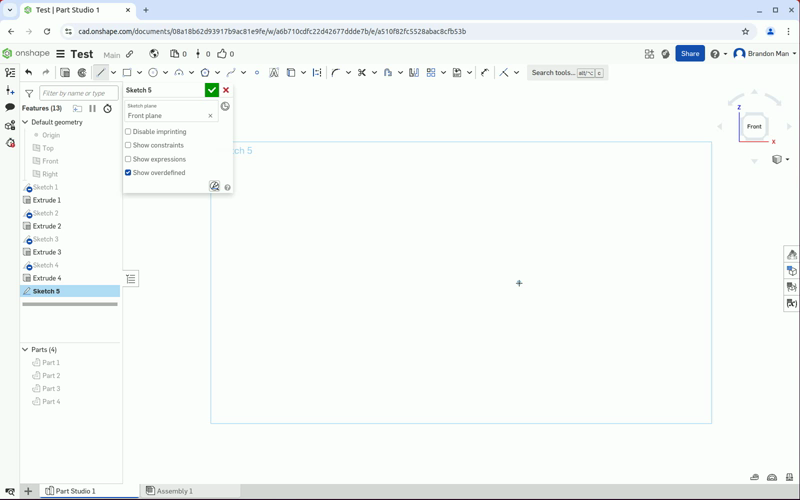
mouse_move(549, 282)
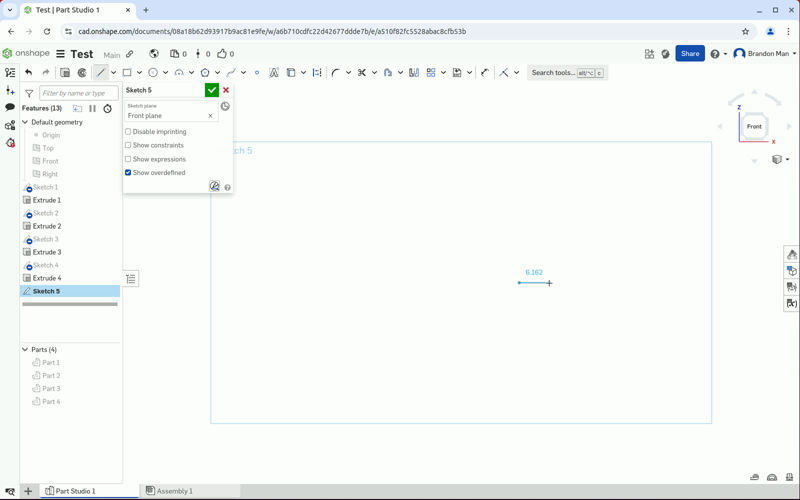
mouse_move(573, 282)
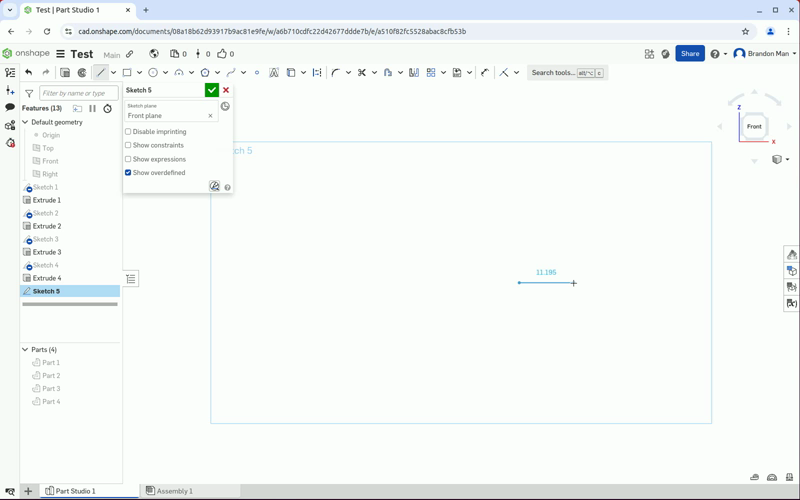
click(573, 282)
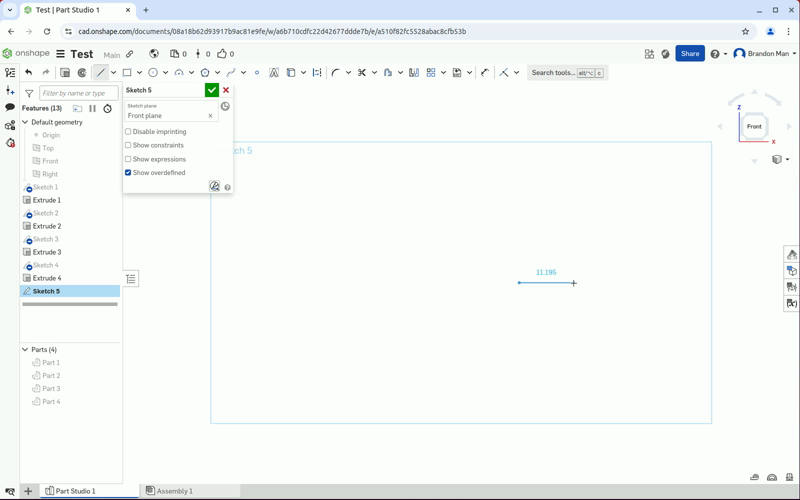
key_up(shift)
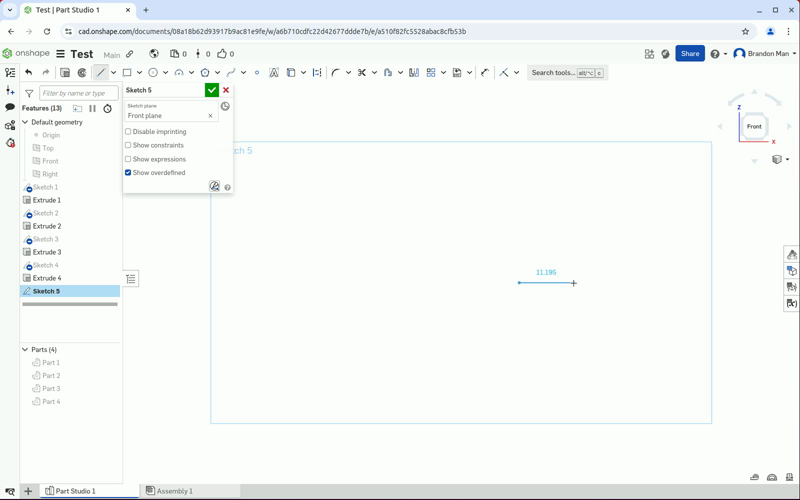
key_down(shift)
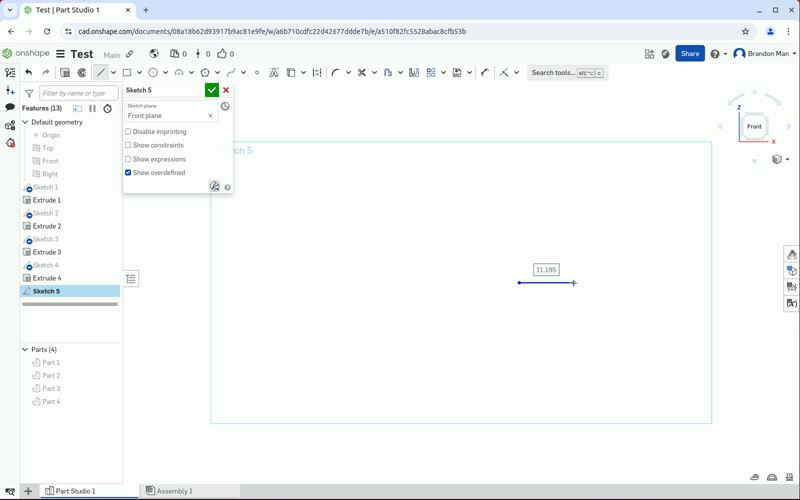
mouse_move(519, 228)
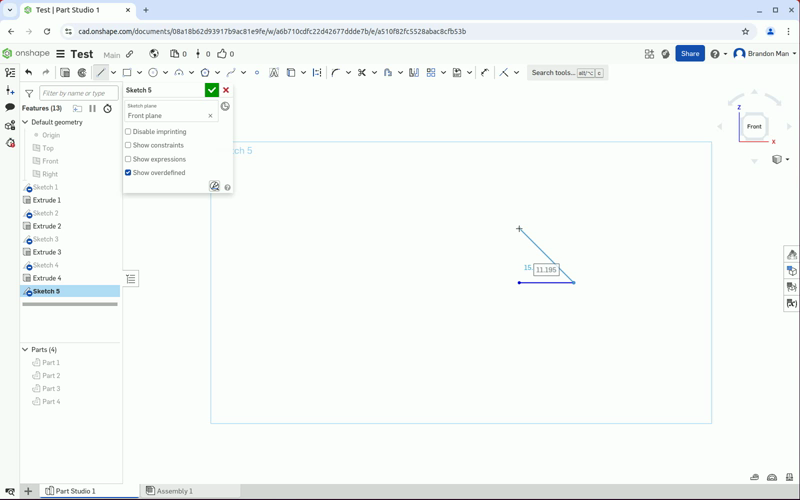
click(519, 228)
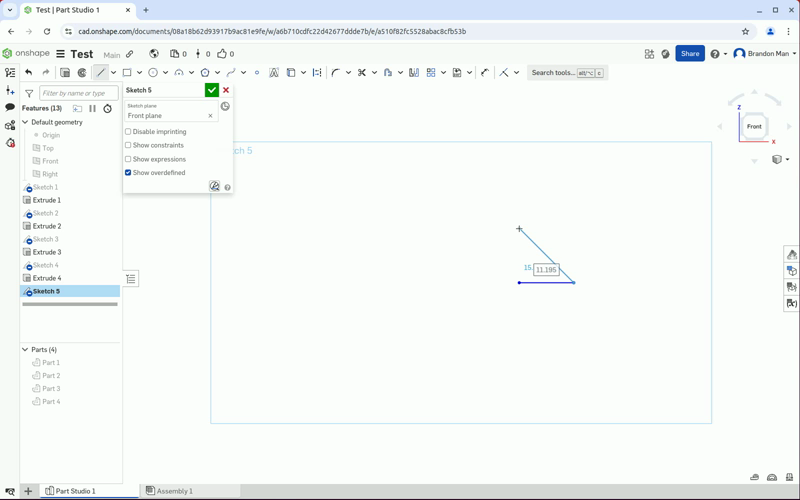
key_up(shift)
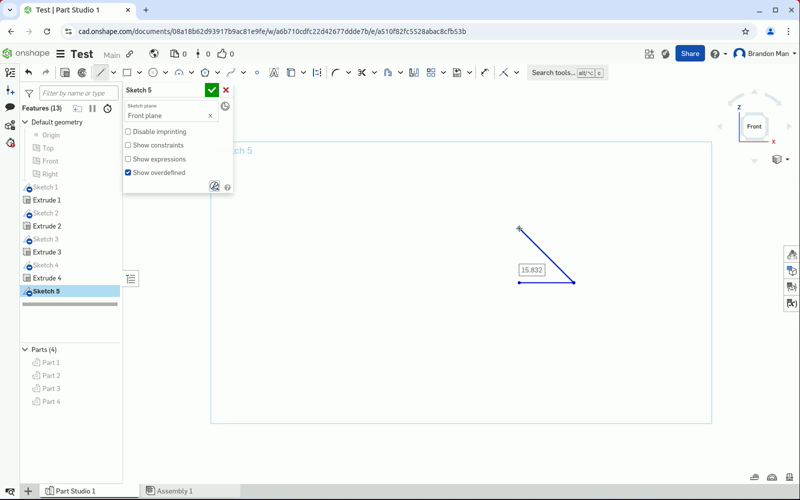
mouse_move(549, 228)
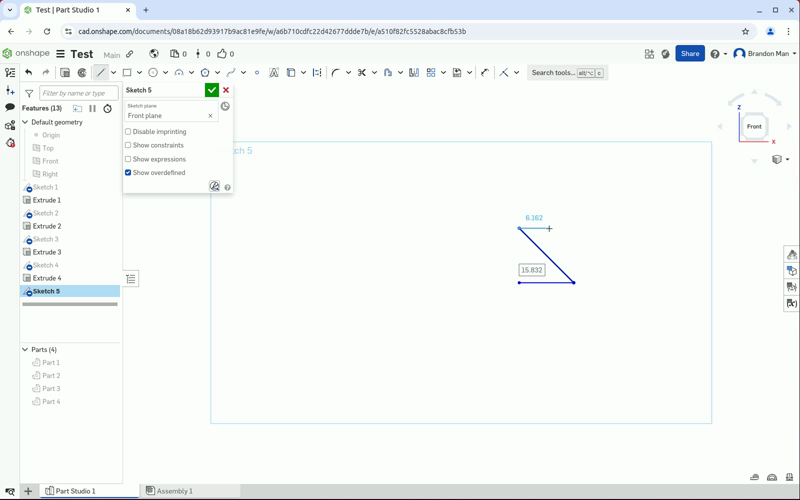
key_down(shift)
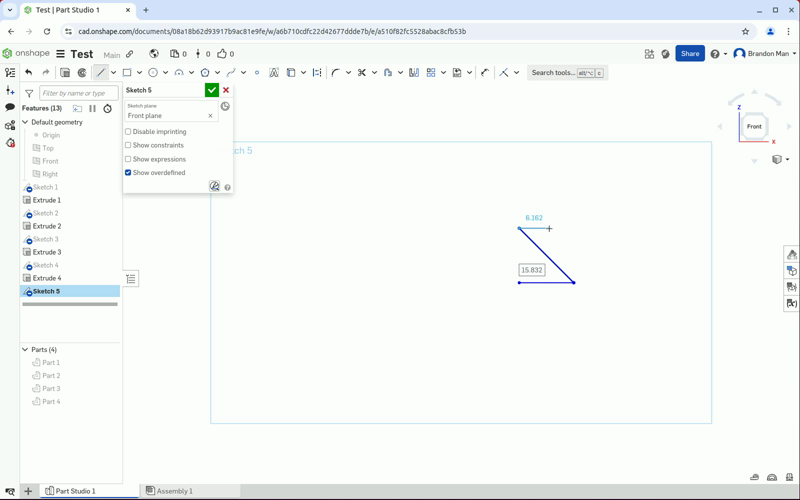
mouse_move(519, 282)
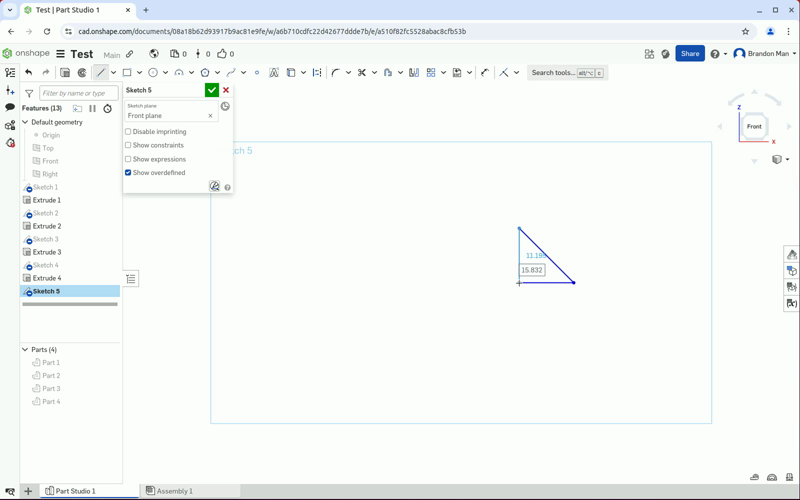
key_up(shift)
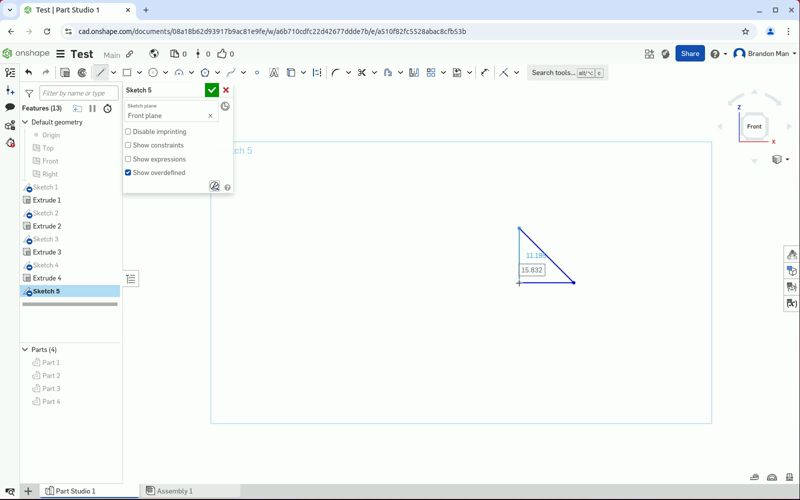
click(519, 282)
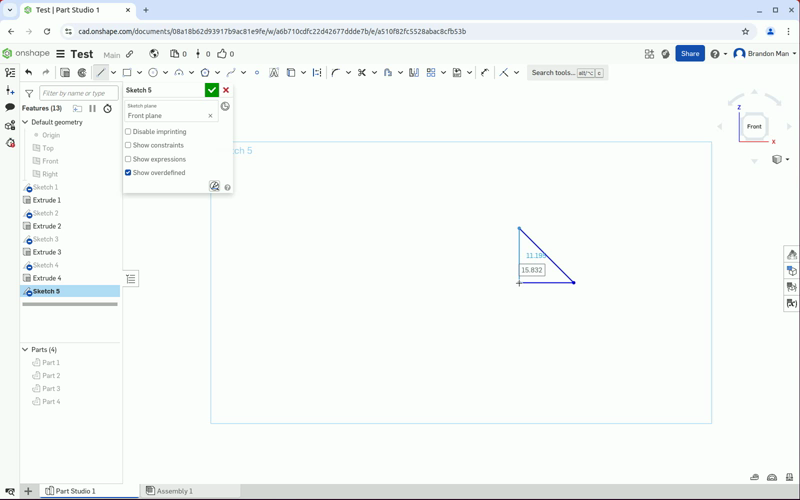
key(esc)
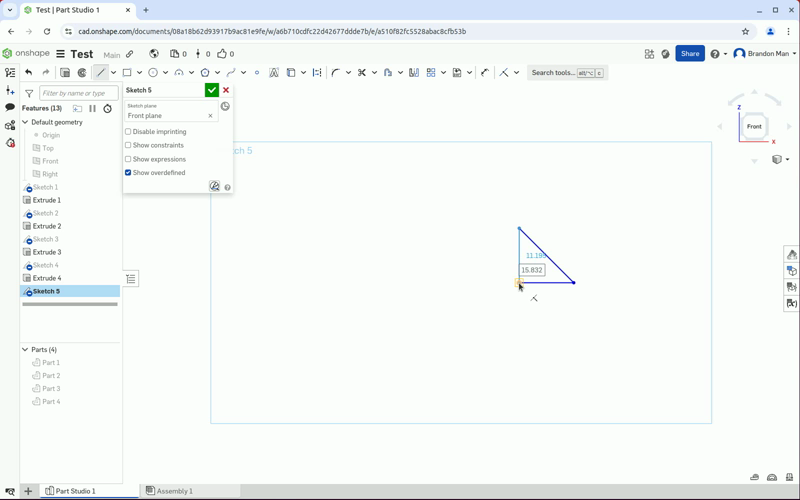
mouse_move(542, 265)
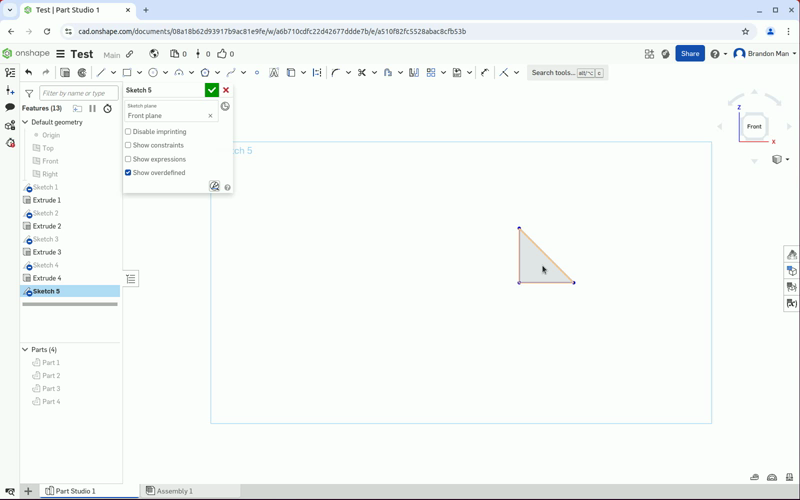
scroll(6)
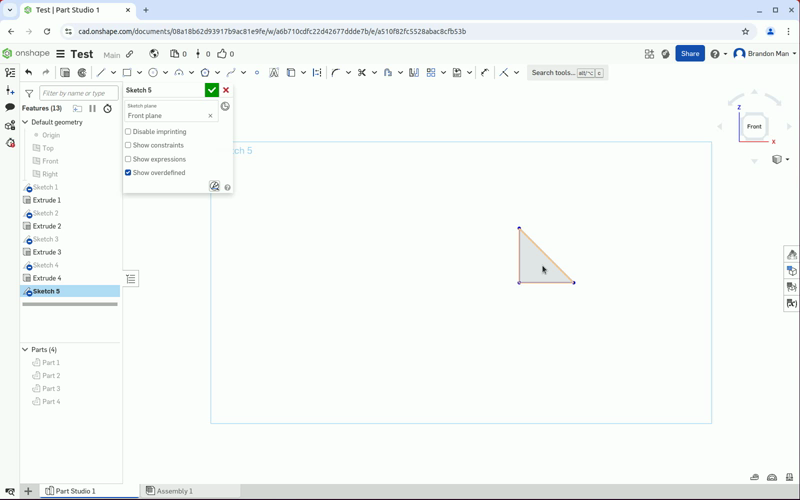
scroll(6)
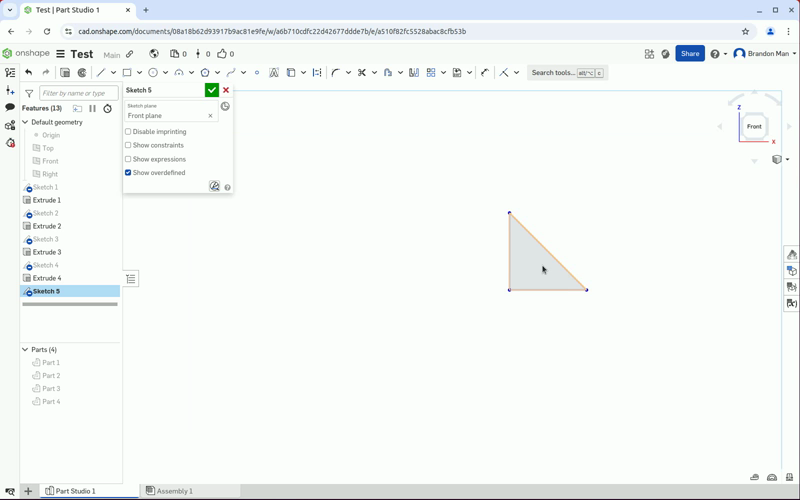
scroll(6)
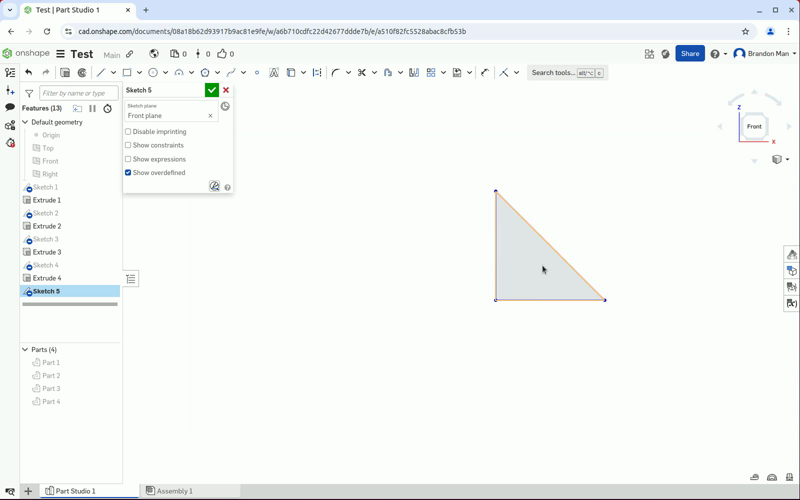
scroll(6)
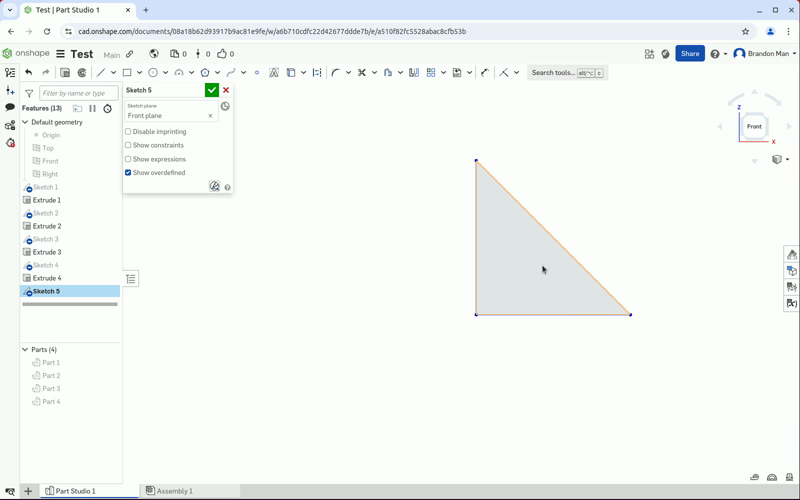
scroll(6)
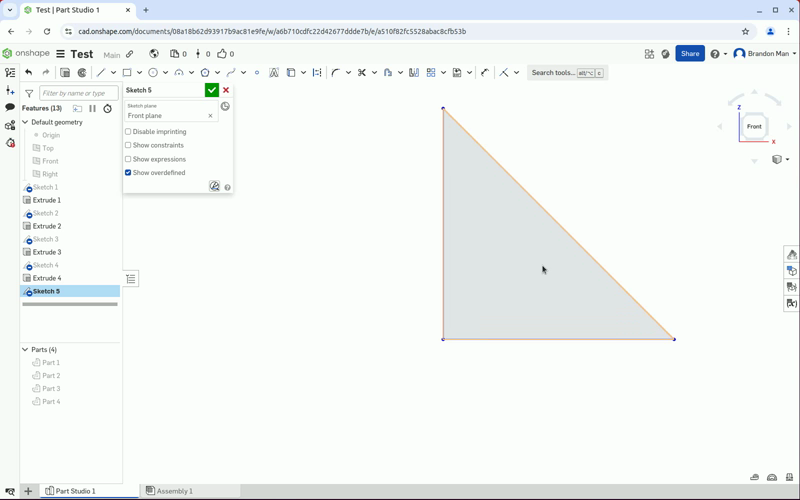
scroll(6)
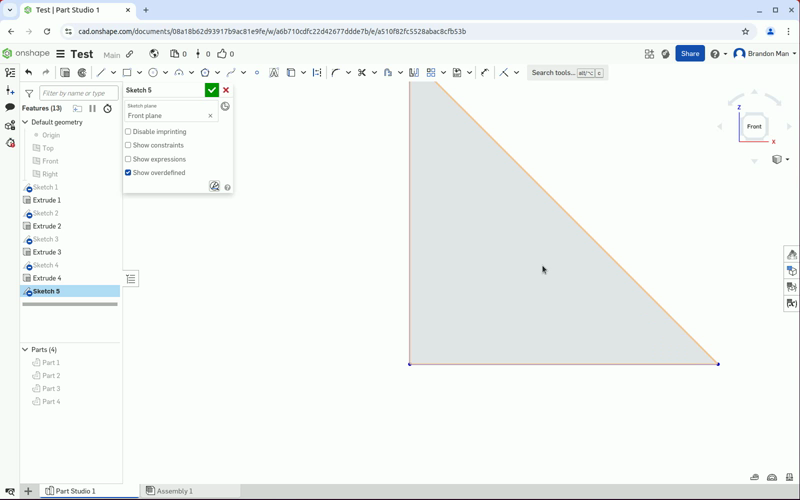
scroll(6)
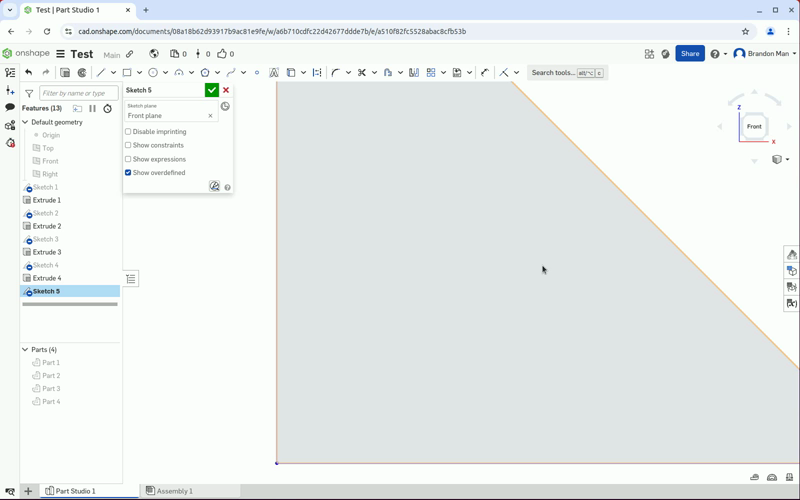
click(542, 265)
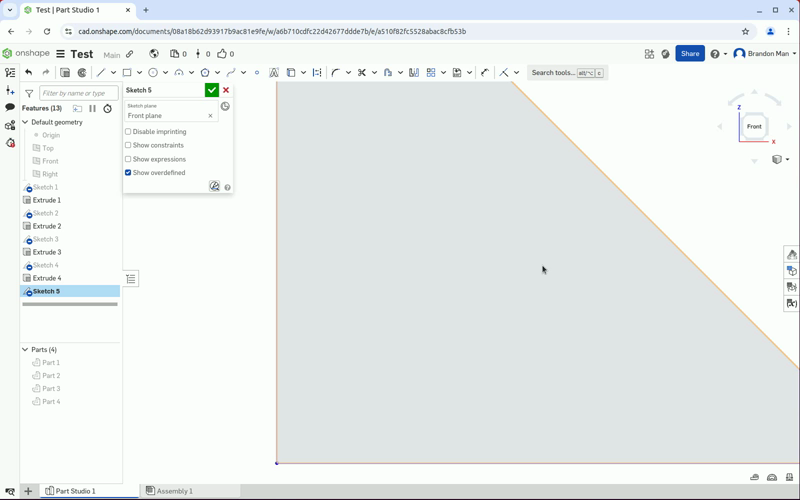
scroll(-6)
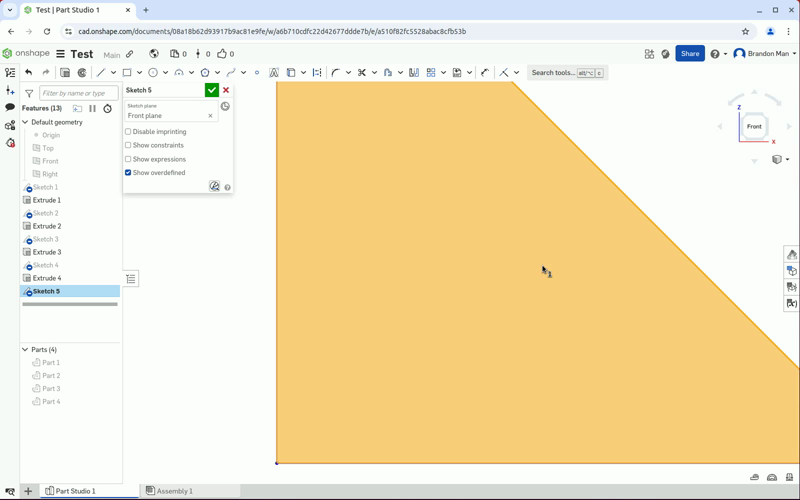
scroll(-6)
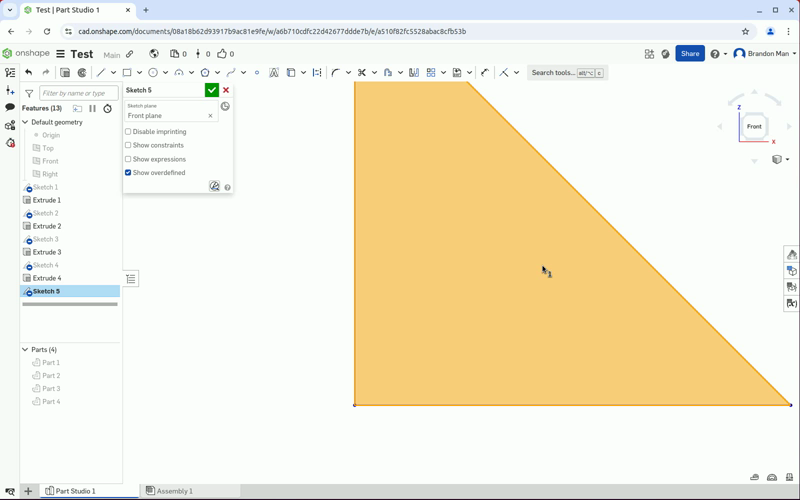
scroll(-6)
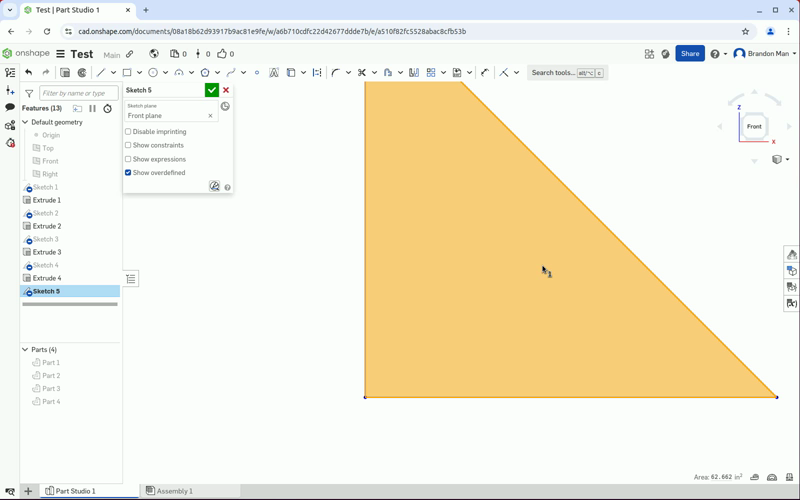
scroll(-6)
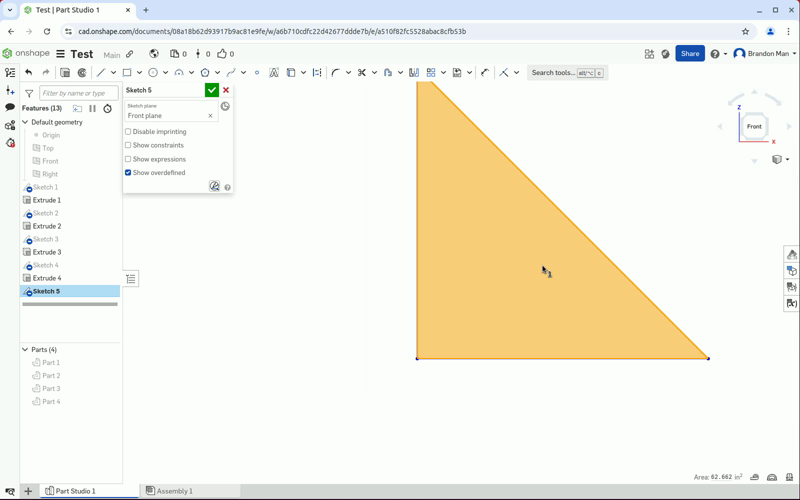
scroll(-6)
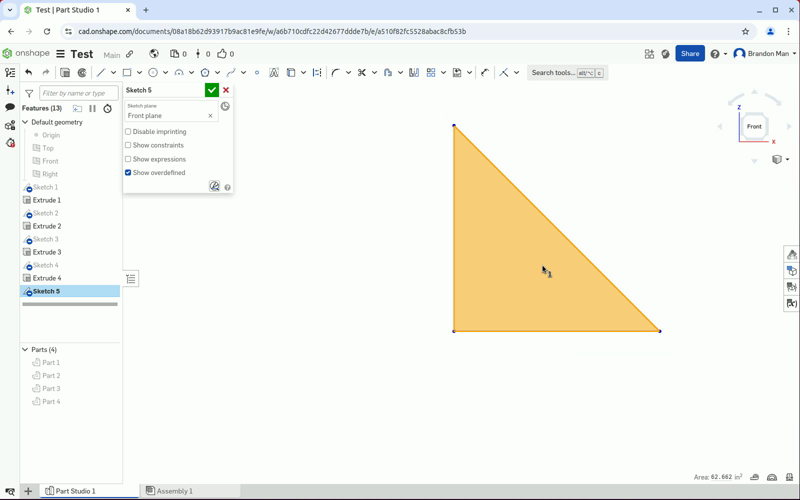
scroll(-6)
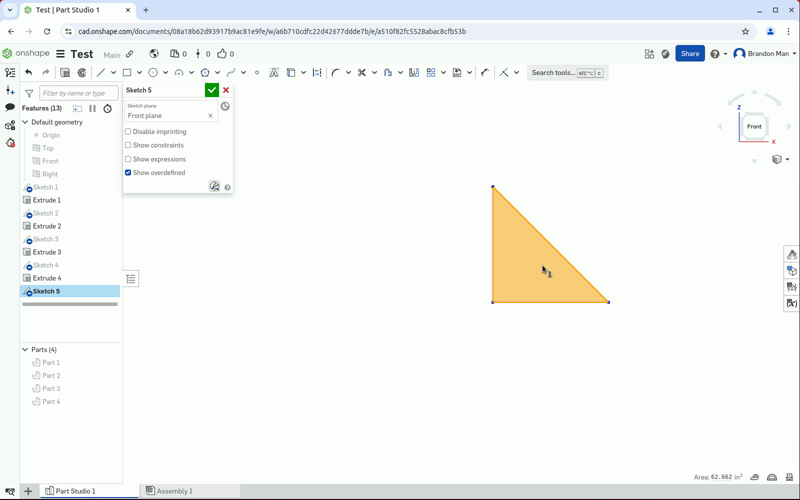
scroll(-6)
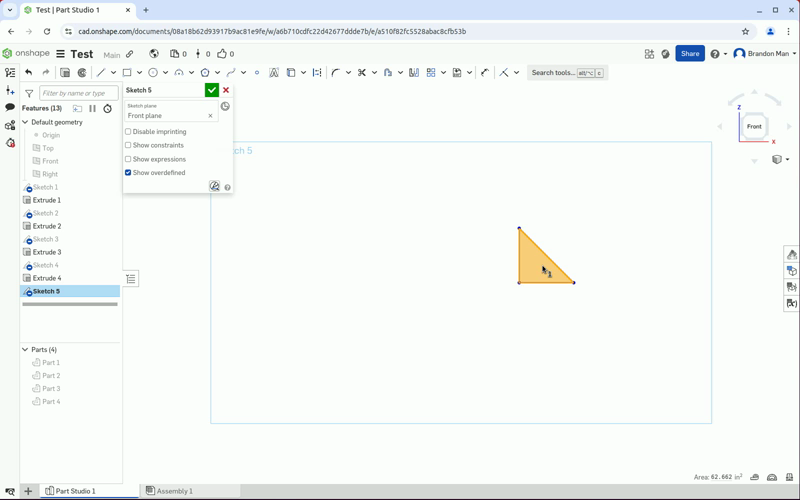
mouse_move(73, 352)
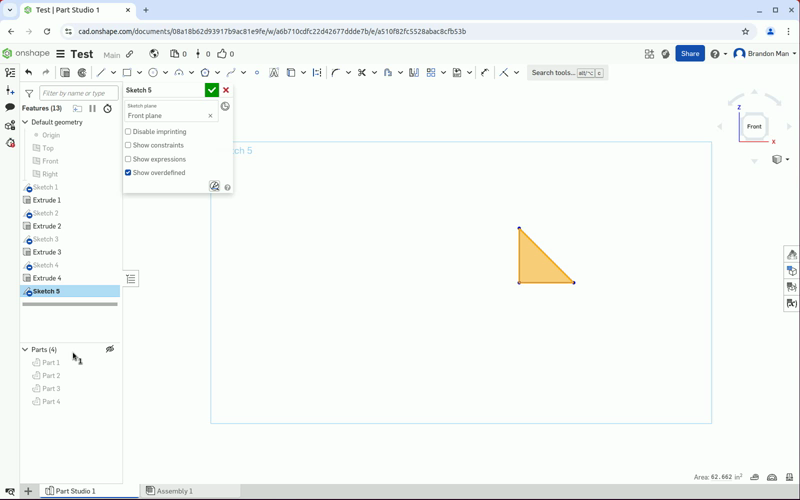
key(shift+y)
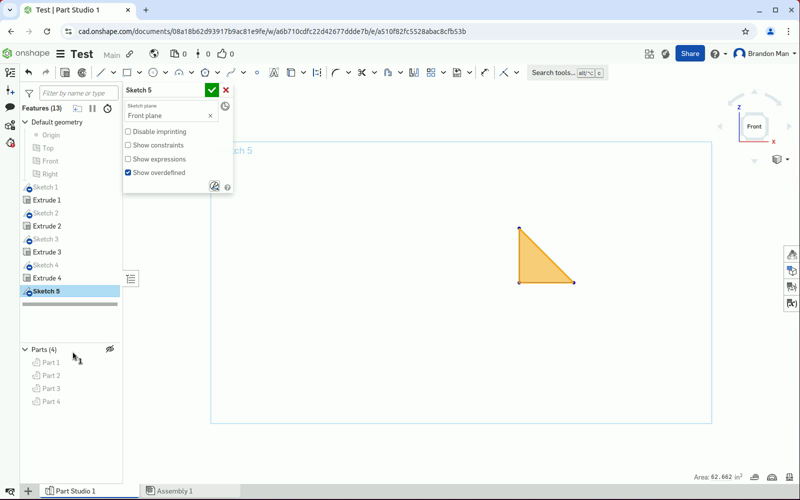
key(shift+e)
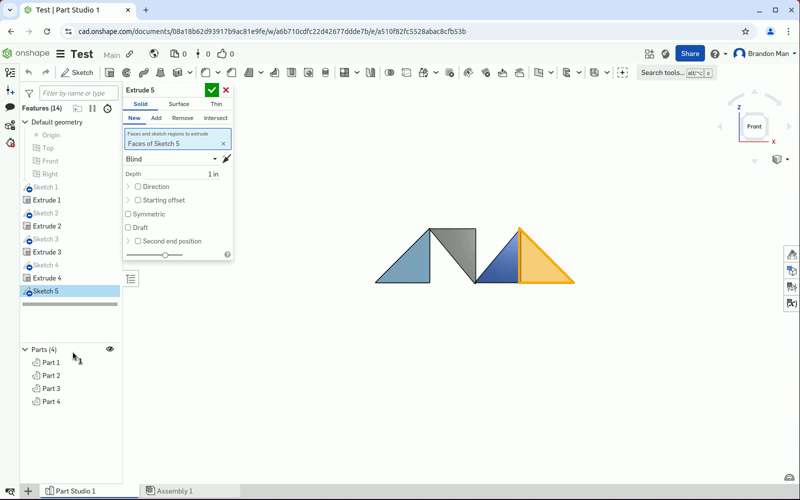
mouse_move(143, 106)
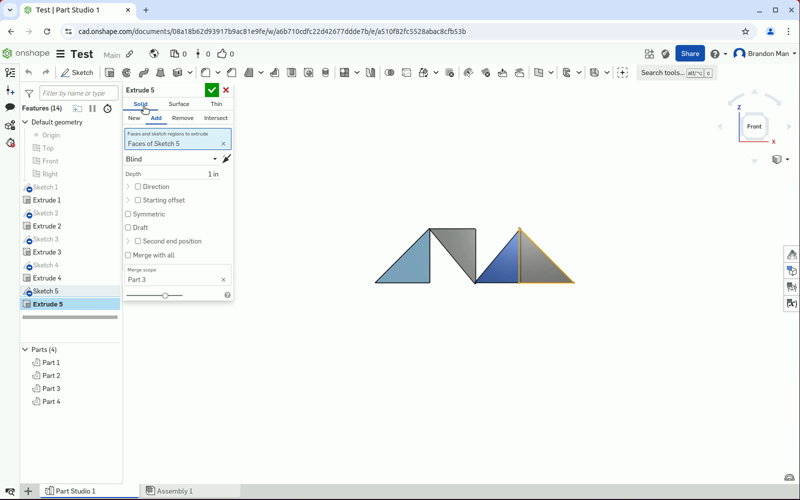
click(143, 106)
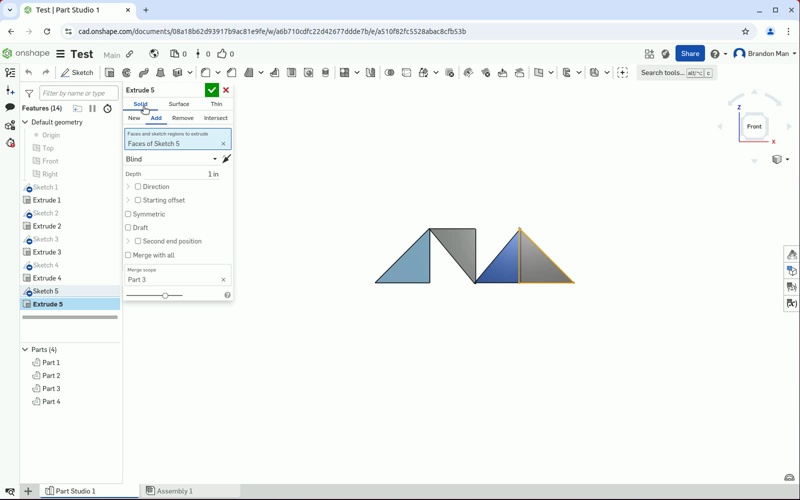
mouse_move(137, 120)
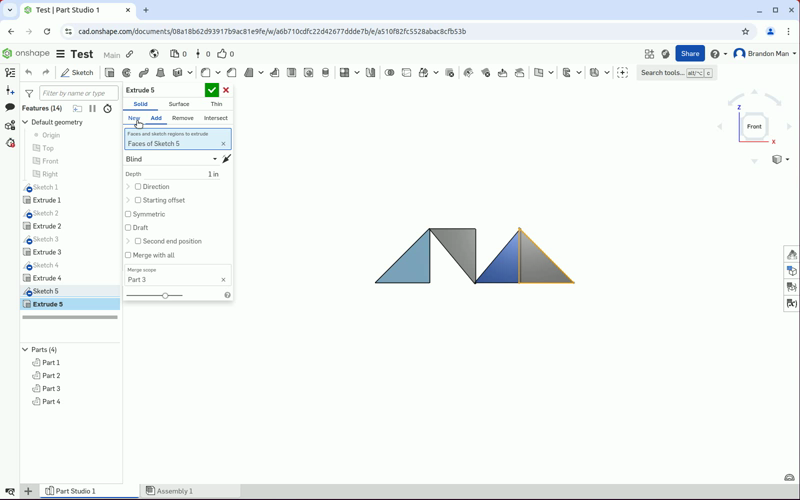
click(137, 120)
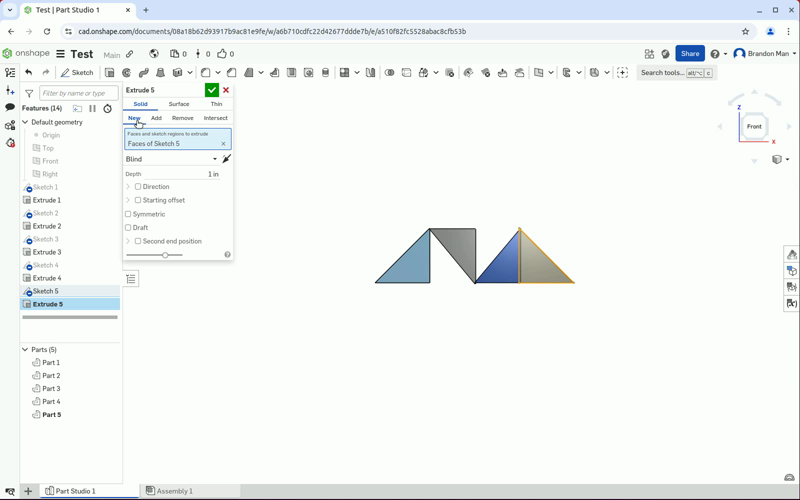
key(tab, 4)
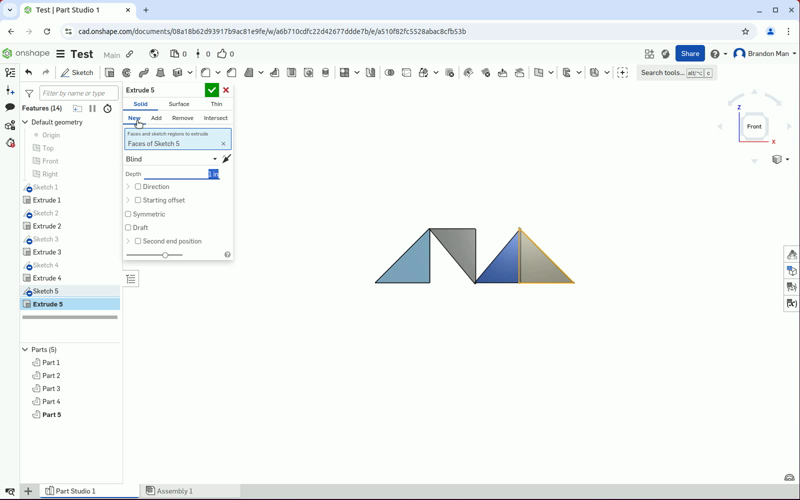
text(-2.166)
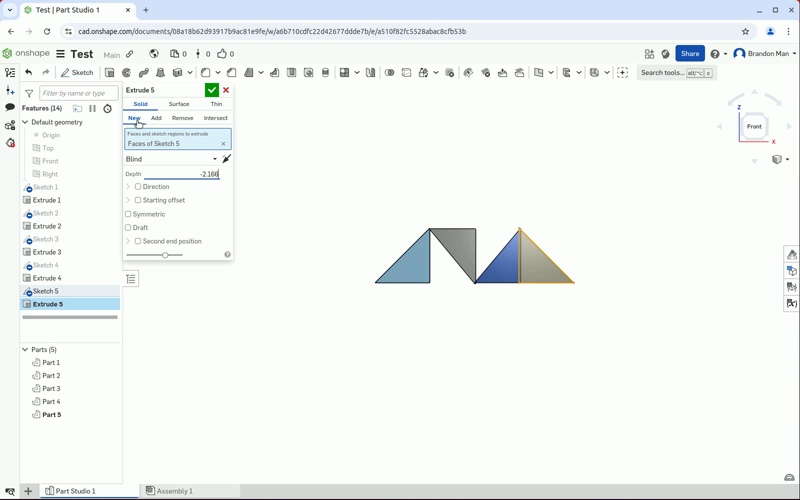
key(enter)
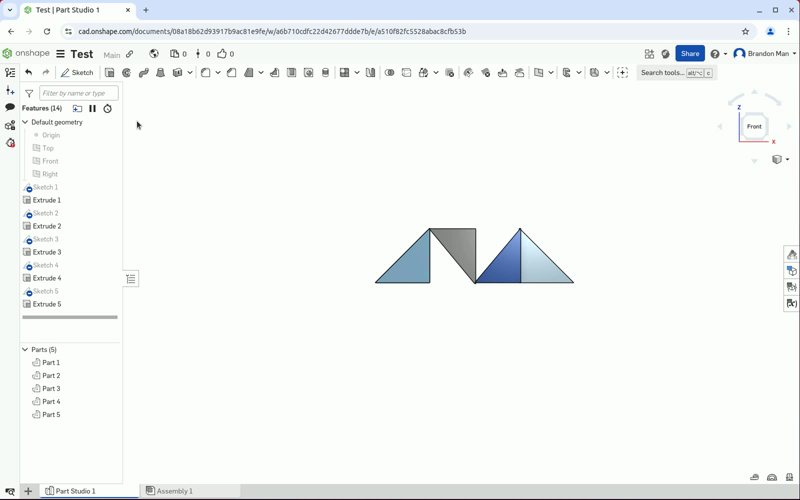
key(shift+h)
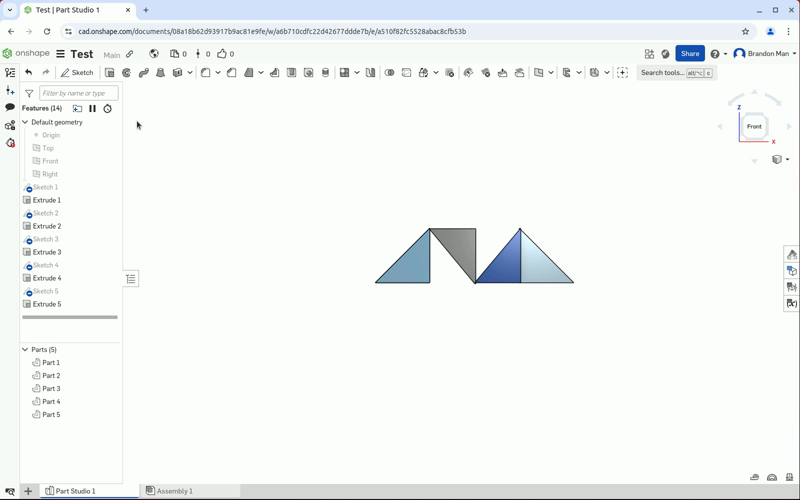
key(shift+h)
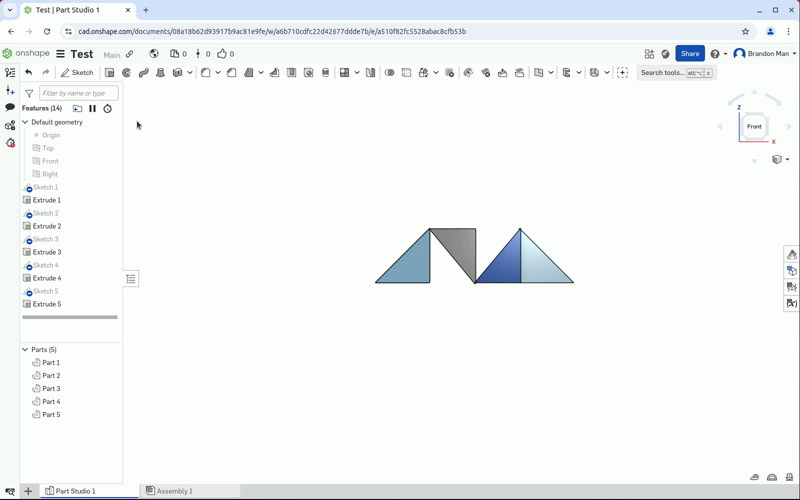
mouse_move(73, 189)
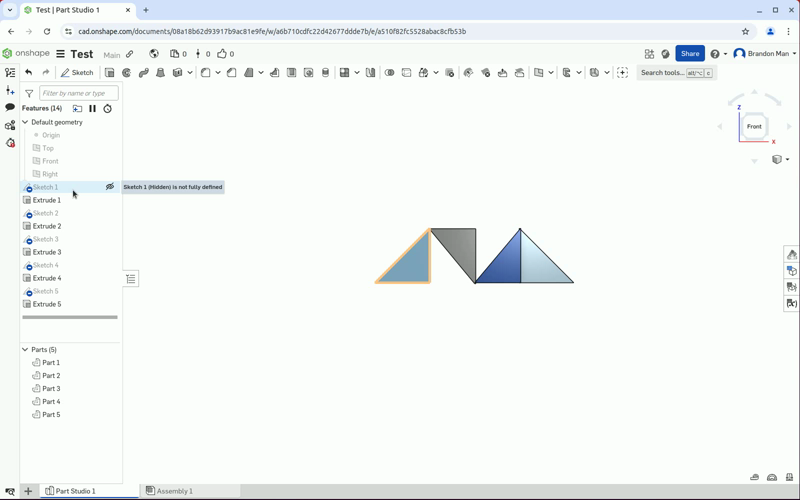
click(73, 189)
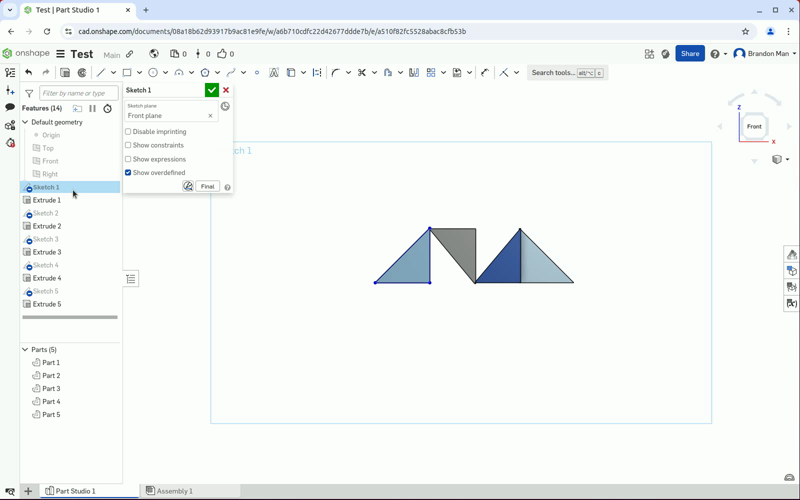
mouse_move(229, 92)
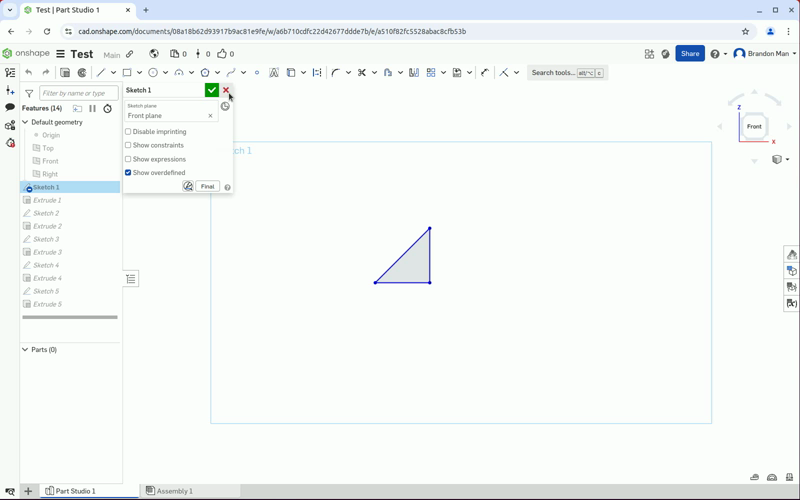
click(229, 92)
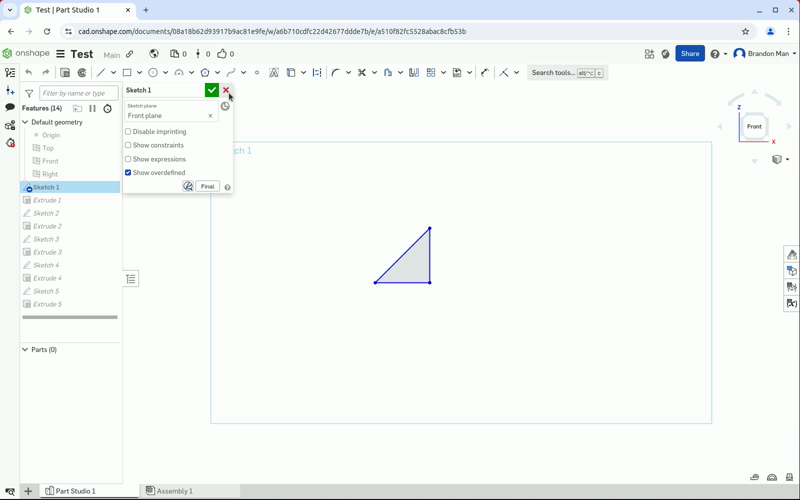
key(shift+s)
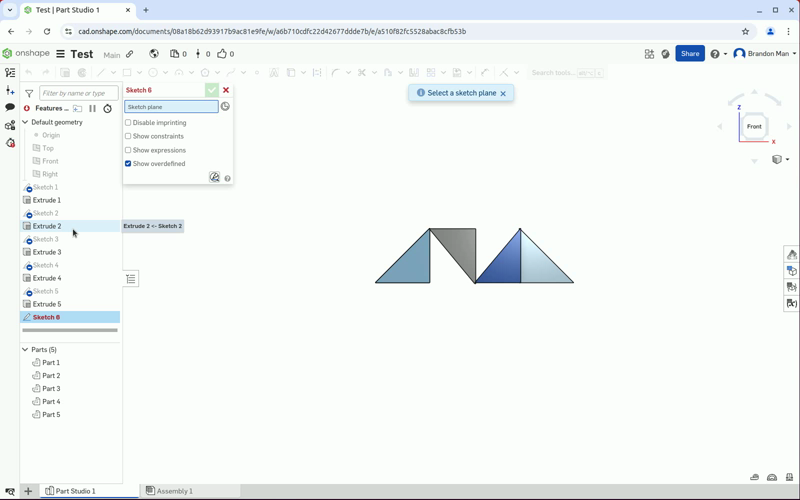
scroll(3)
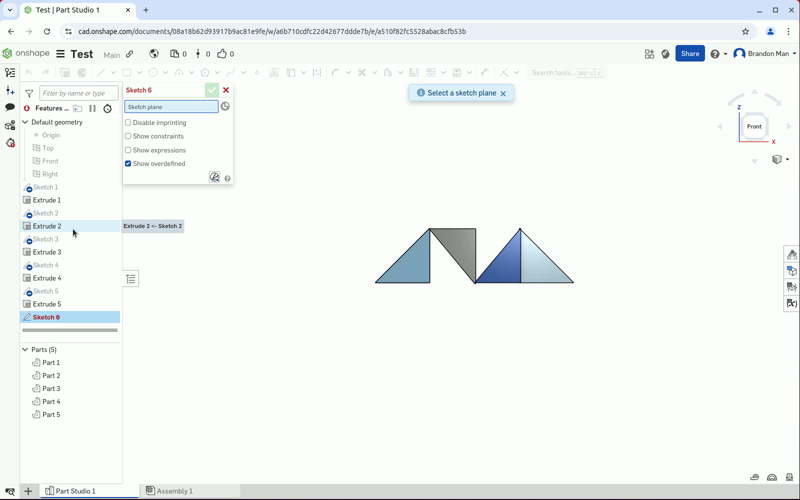
mouse_move(73, 163)
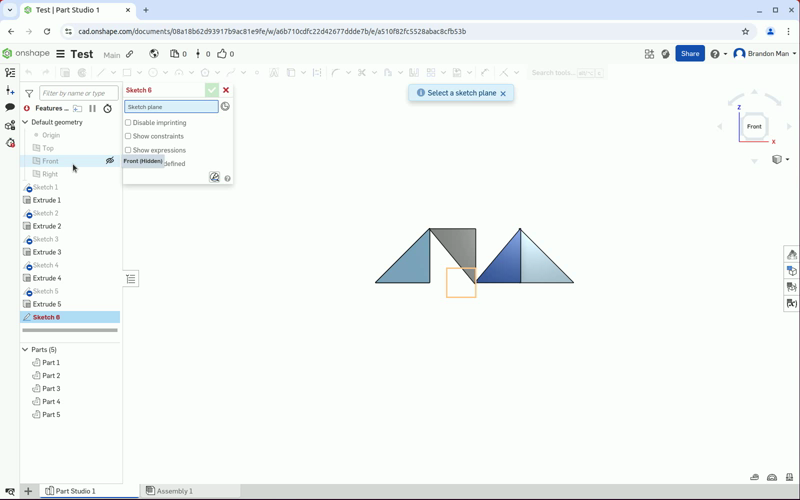
click(73, 163)
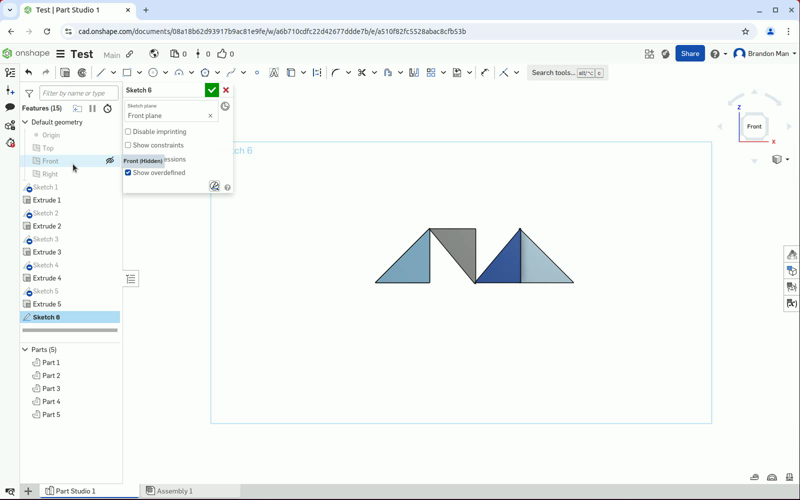
mouse_move(73, 352)
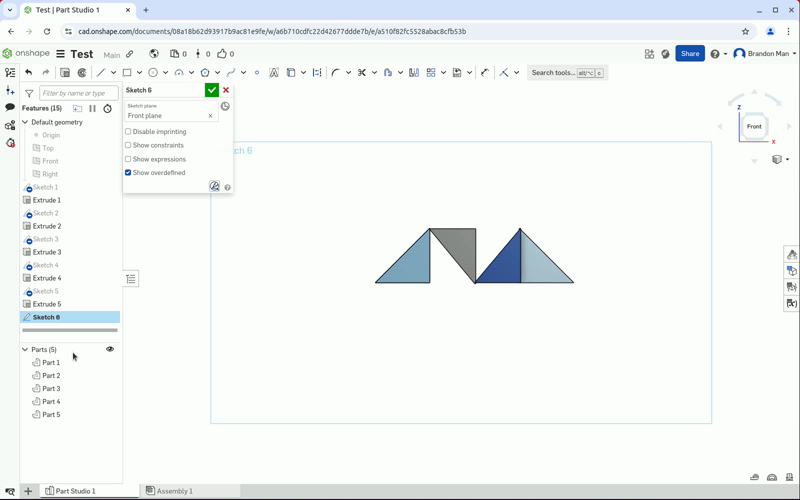
key(y)
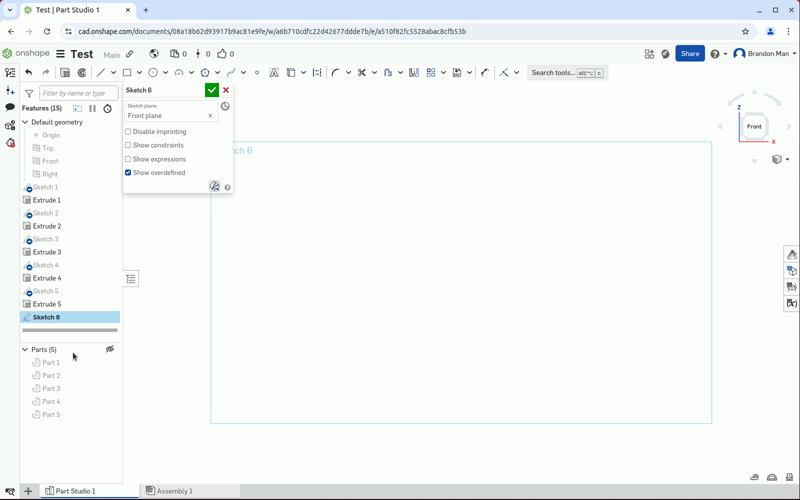
key(l)
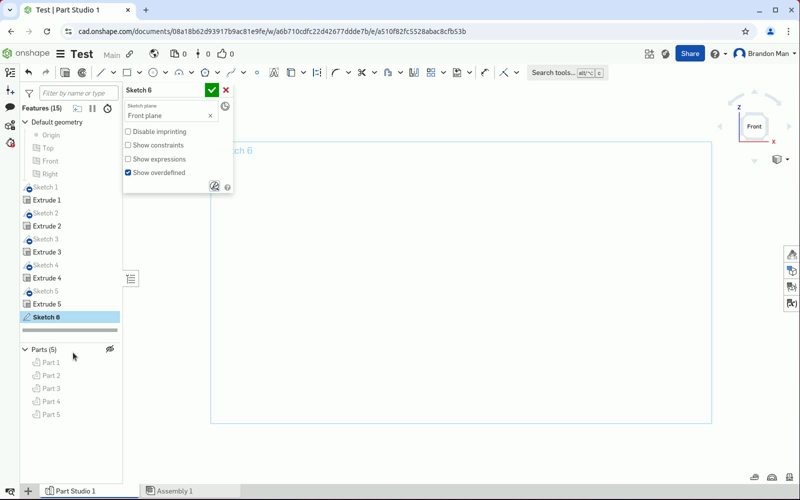
key_down(shift)
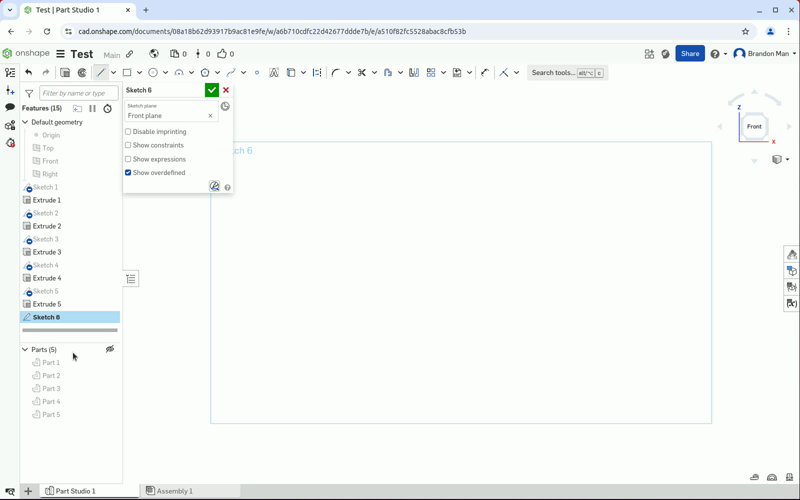
mouse_move(429, 282)
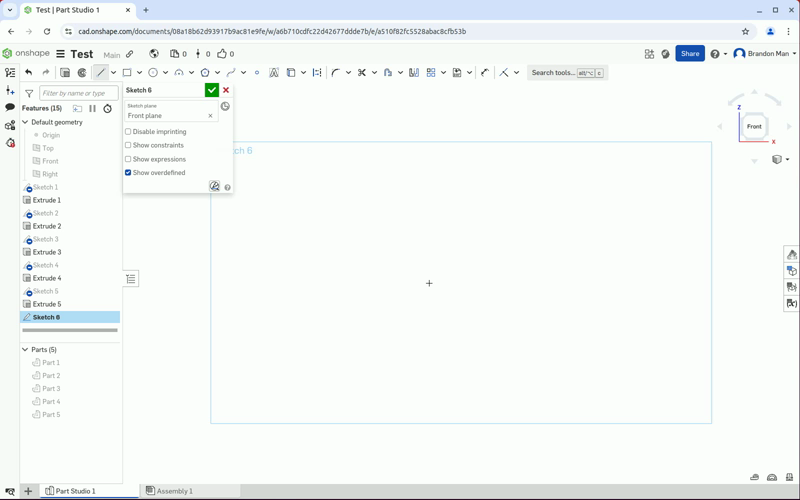
click(429, 282)
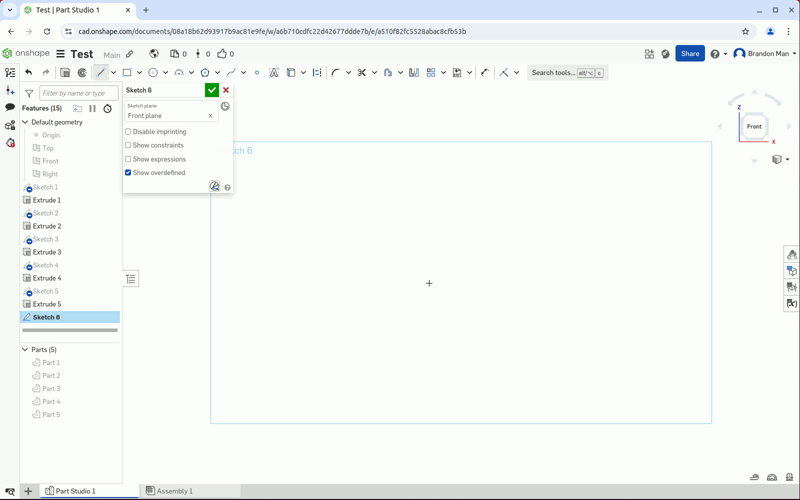
key_up(shift)
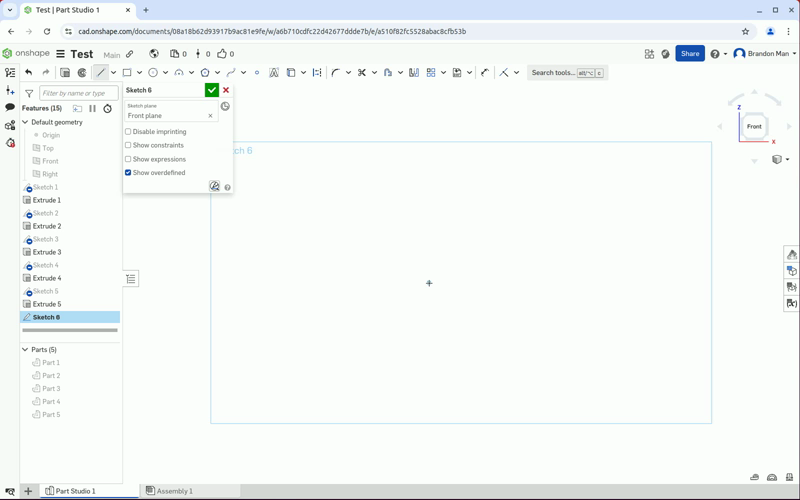
key_down(shift)
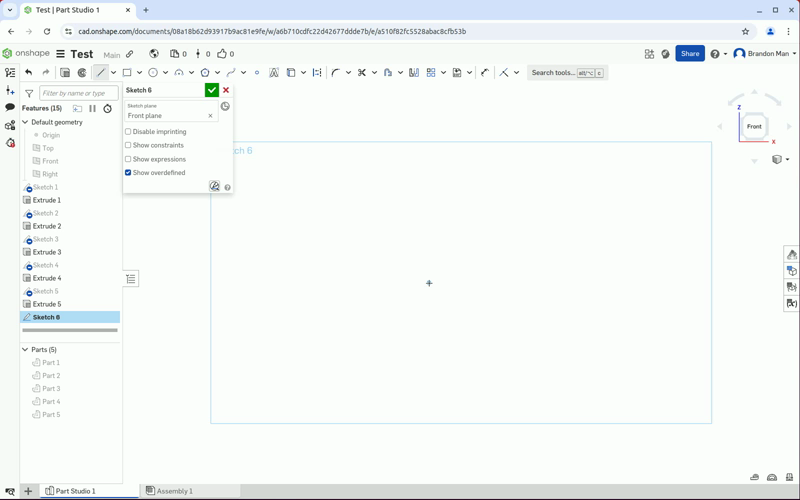
mouse_move(459, 282)
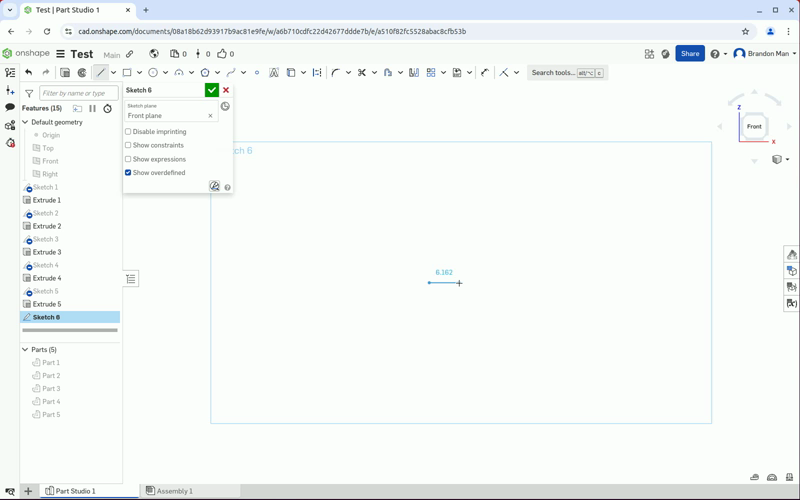
mouse_move(474, 282)
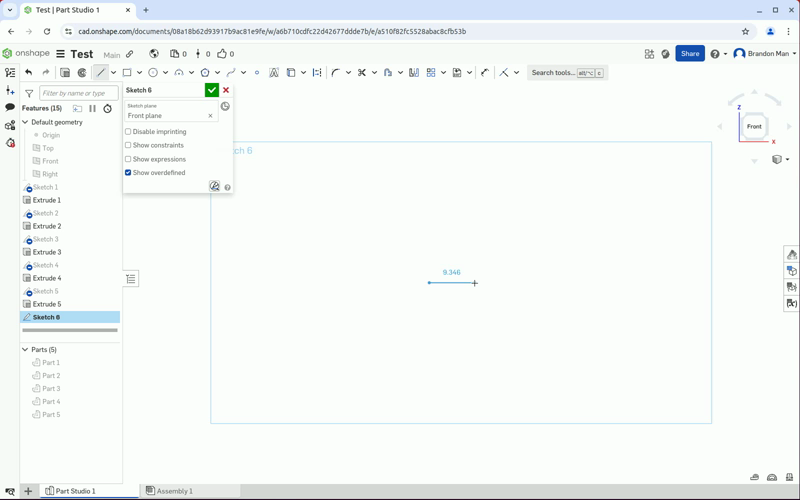
click(474, 282)
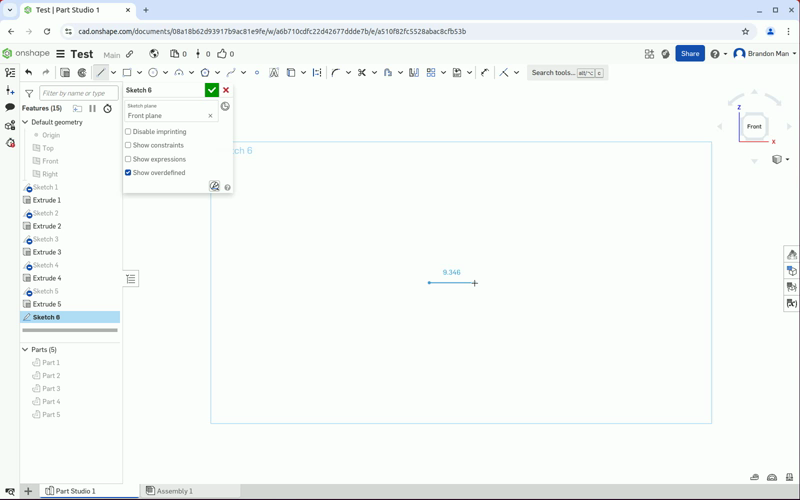
key_up(shift)
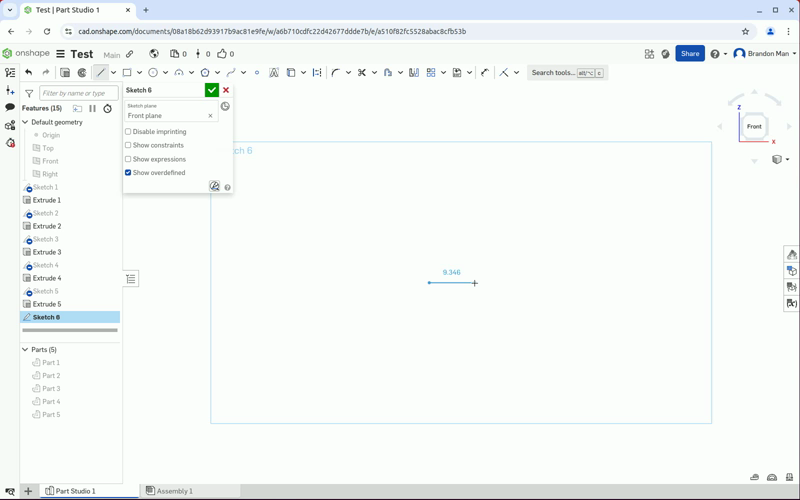
key_down(shift)
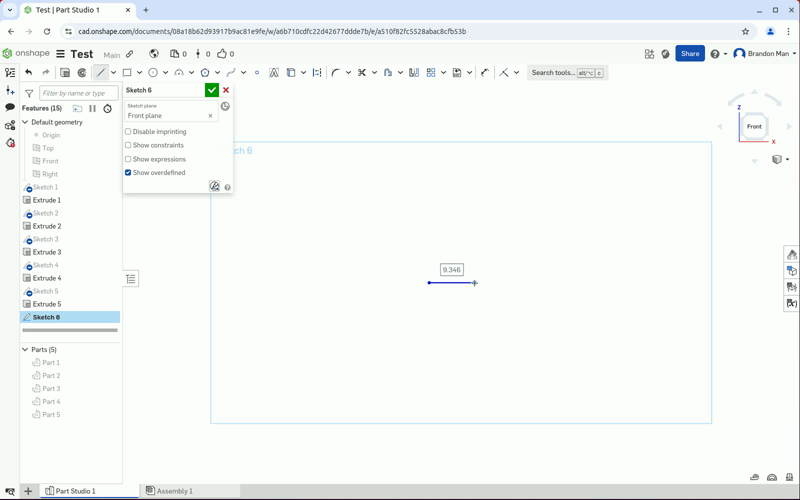
mouse_move(429, 228)
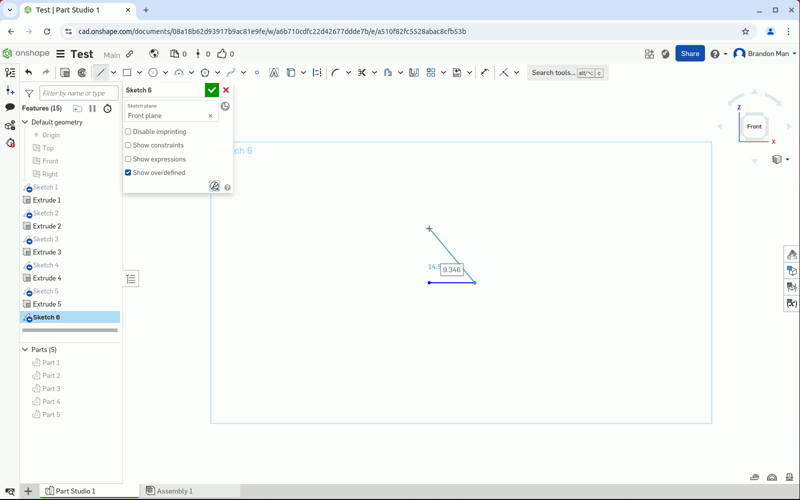
click(429, 228)
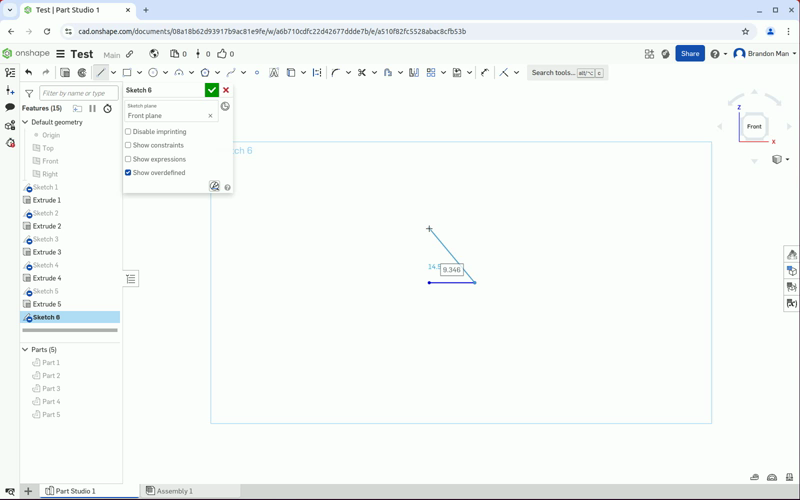
key_up(shift)
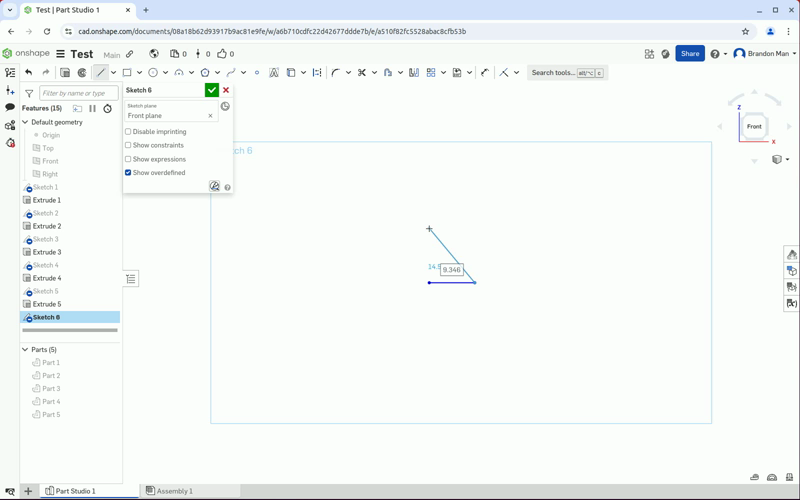
mouse_move(459, 228)
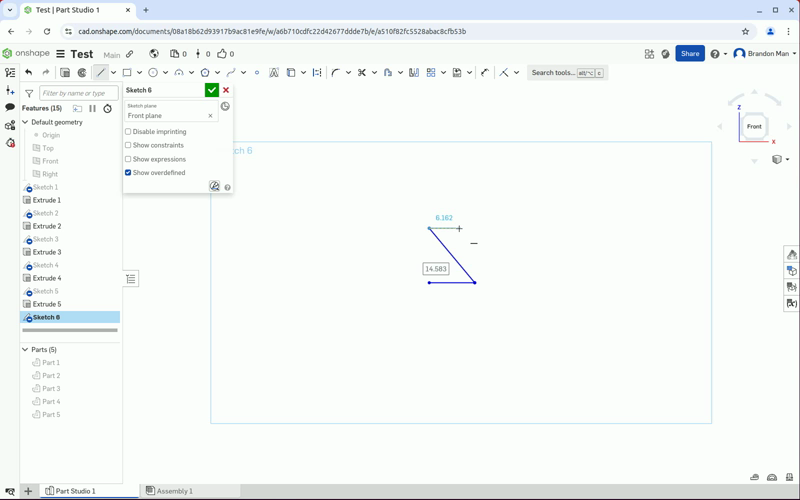
key_down(shift)
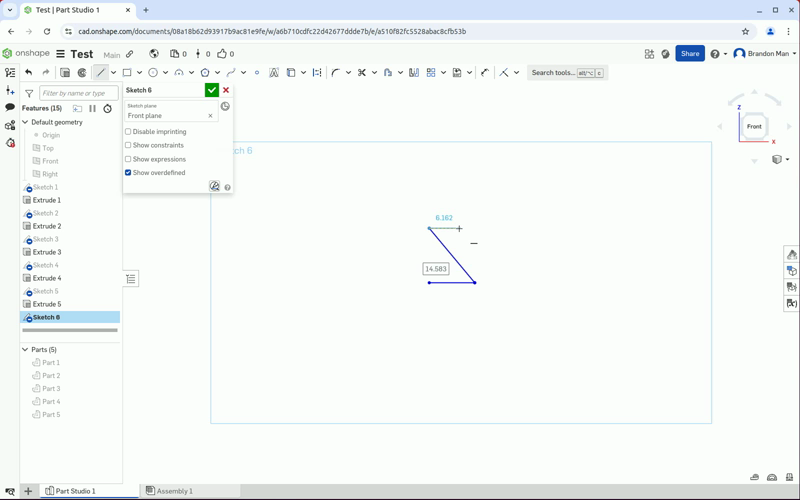
mouse_move(429, 282)
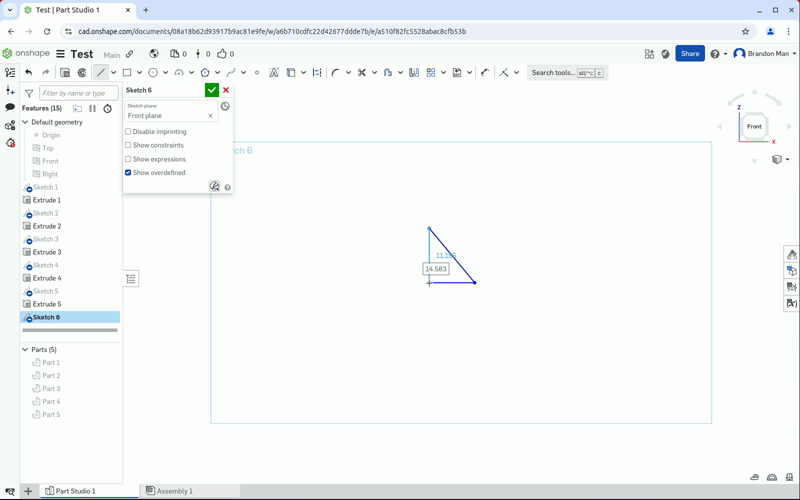
key_up(shift)
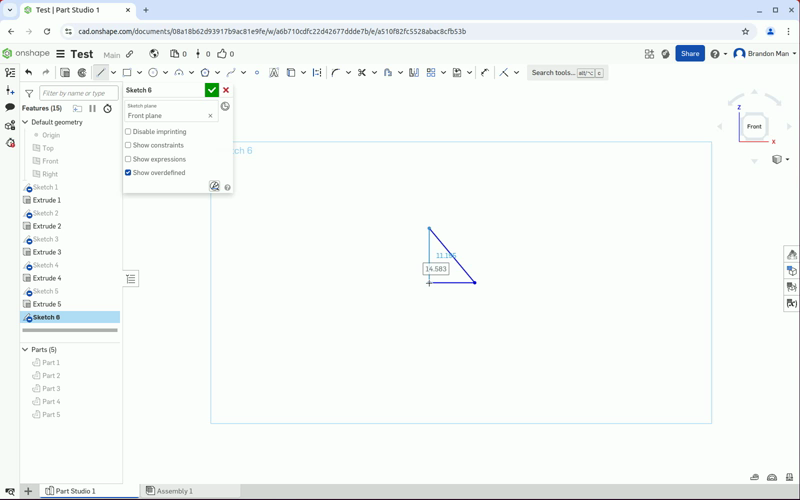
click(429, 282)
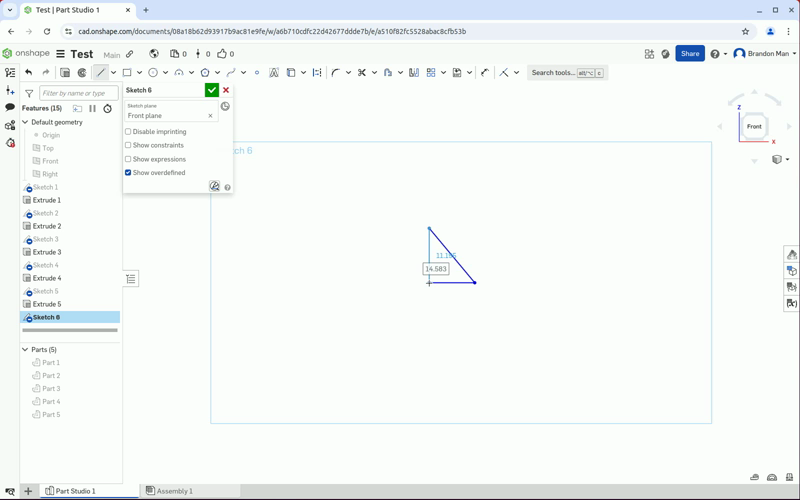
key(esc)
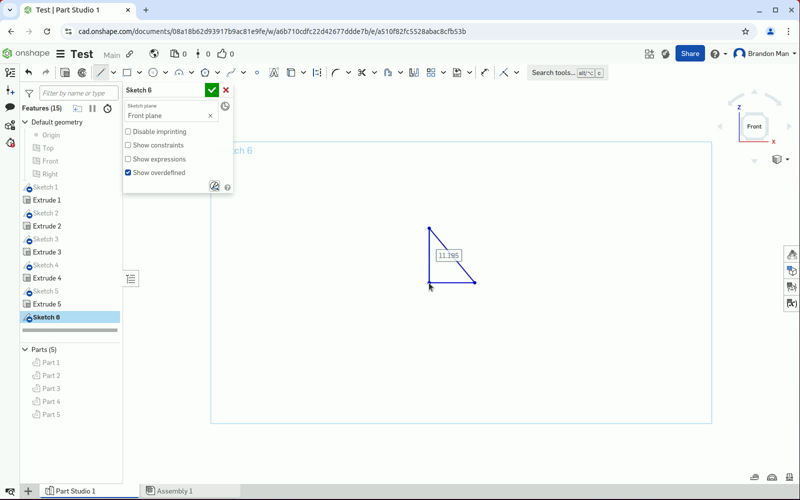
mouse_move(455, 264)
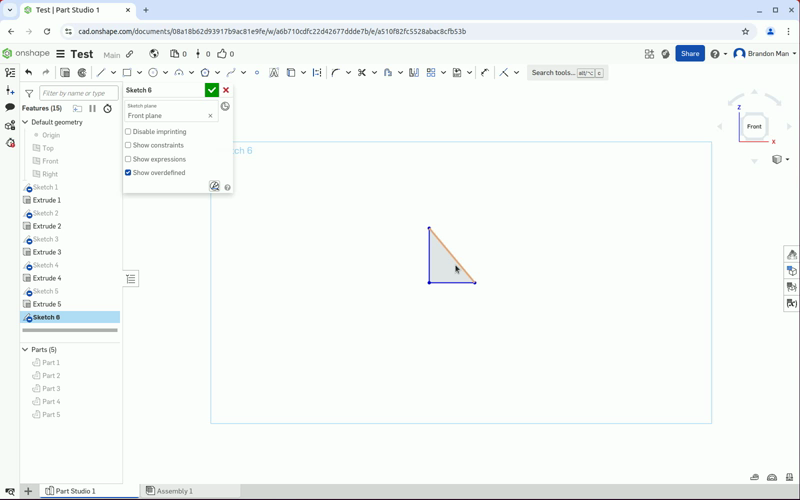
scroll(6)
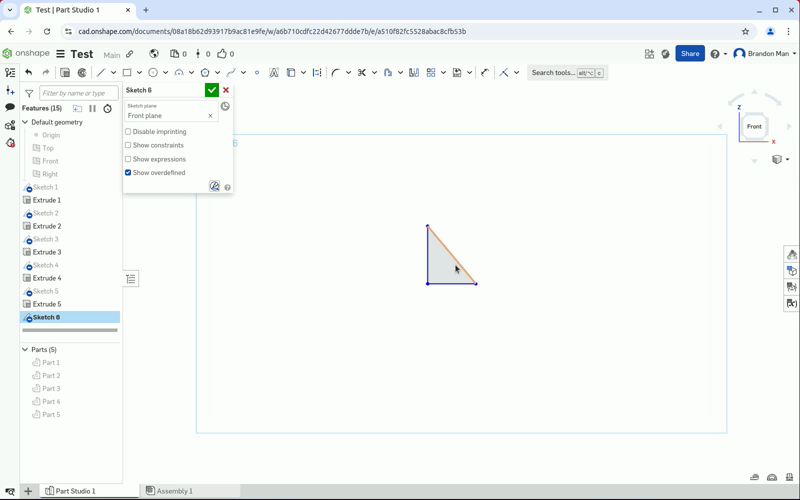
scroll(6)
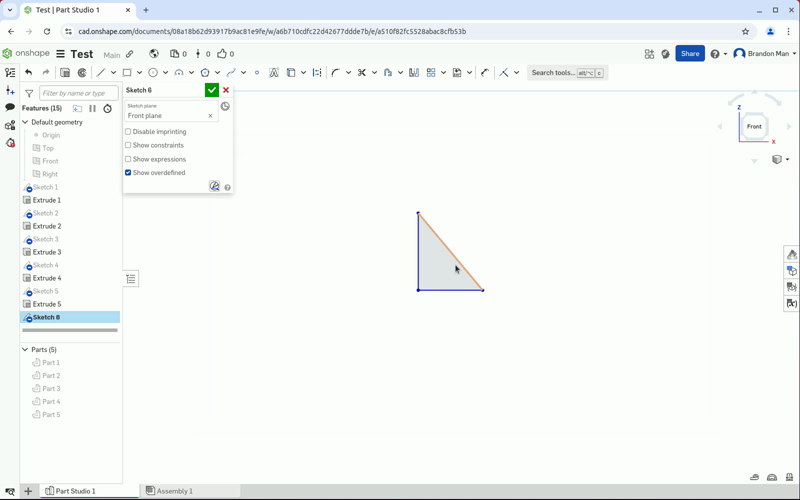
scroll(6)
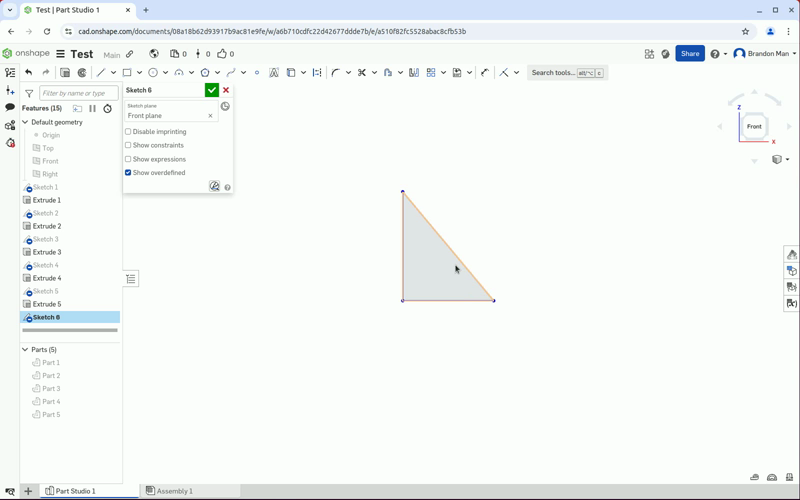
scroll(6)
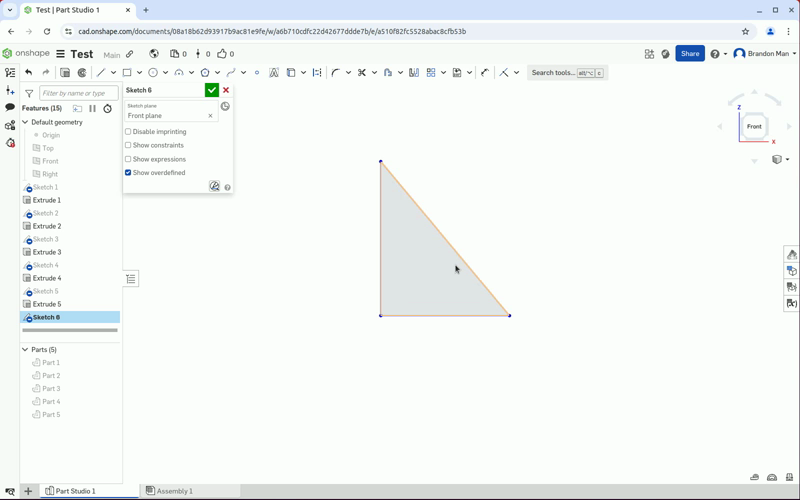
scroll(6)
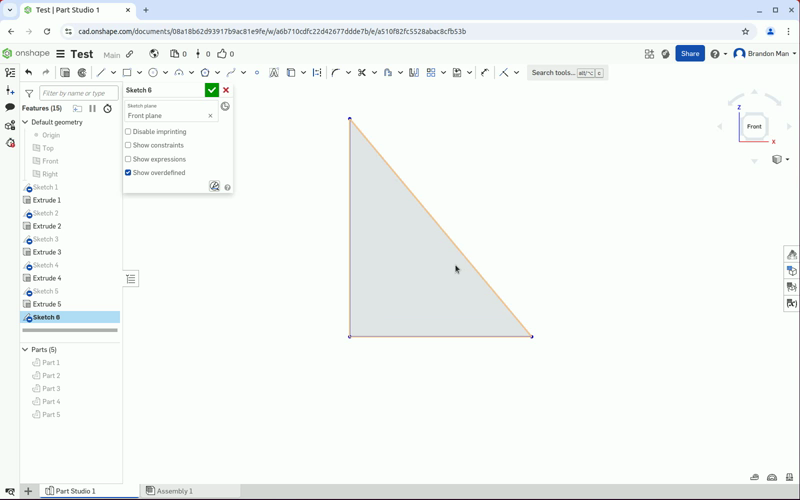
scroll(6)
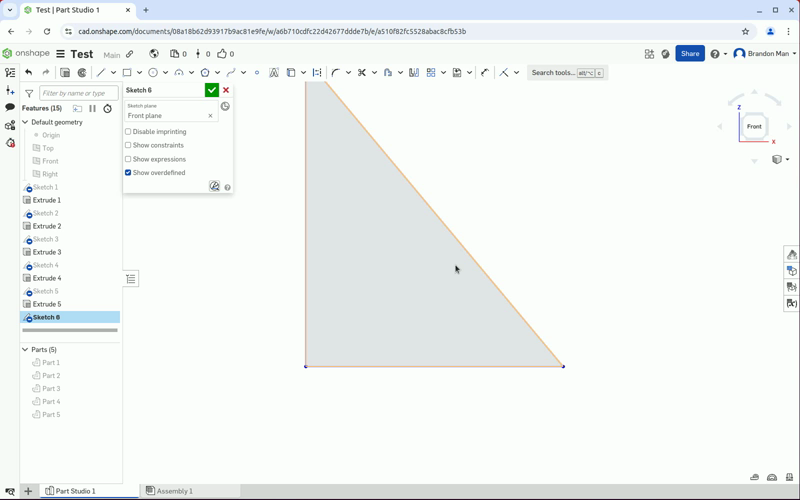
scroll(6)
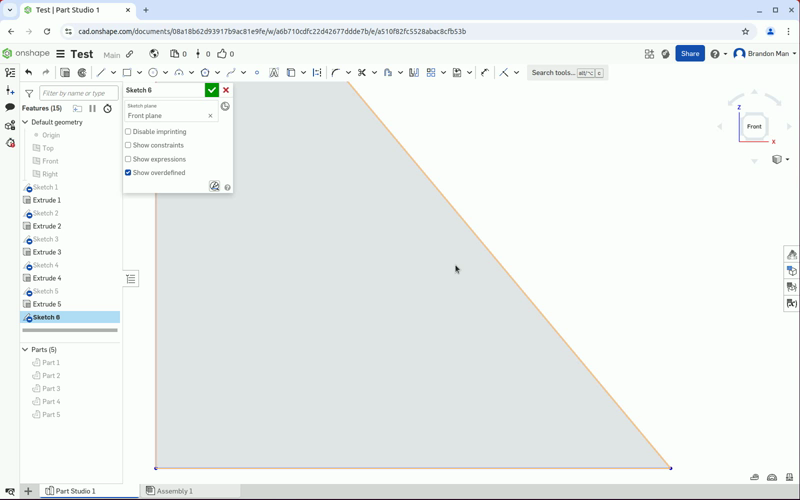
click(455, 264)
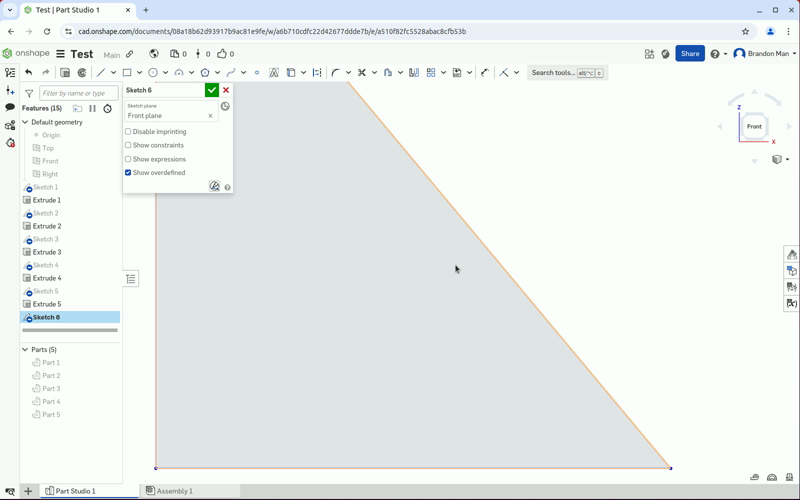
scroll(-6)
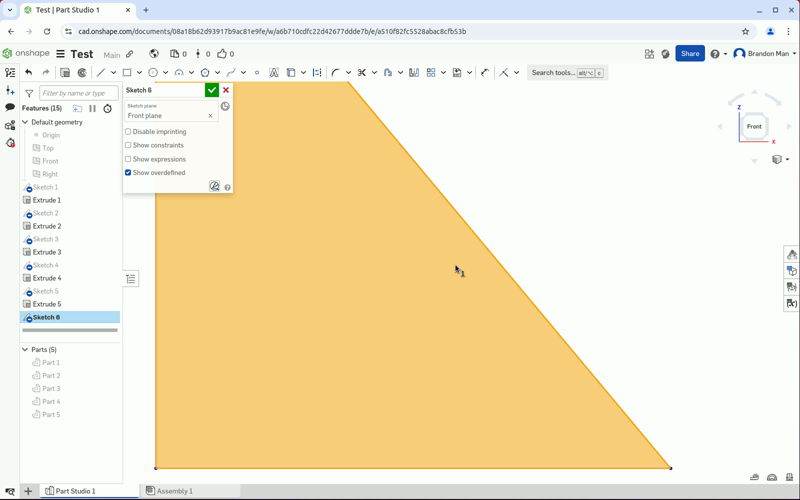
scroll(-6)
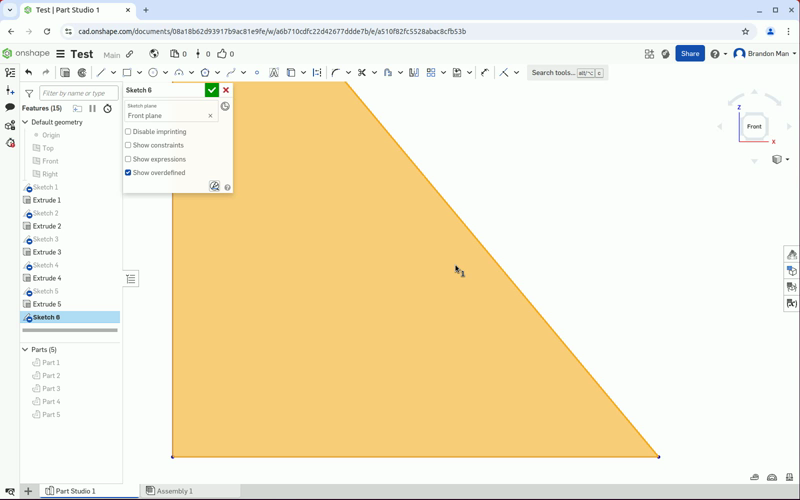
scroll(-6)
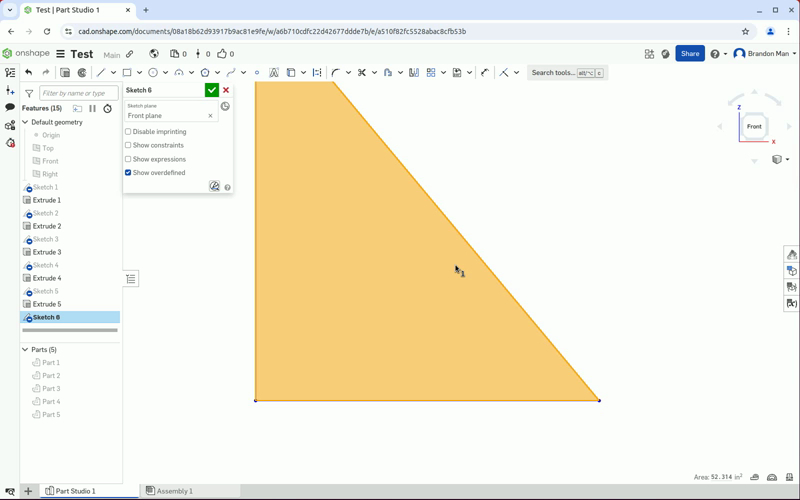
scroll(-6)
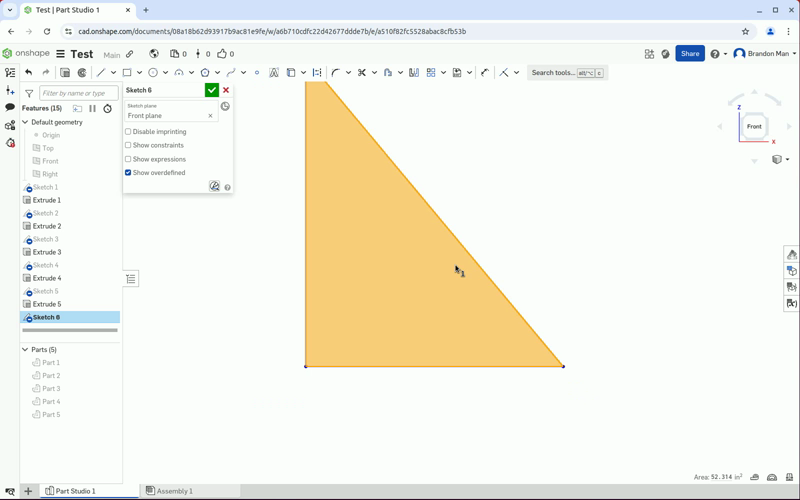
scroll(-6)
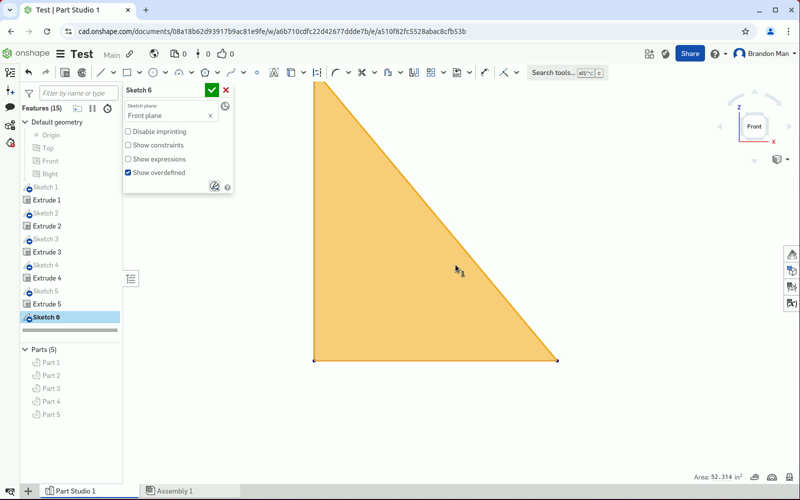
scroll(-6)
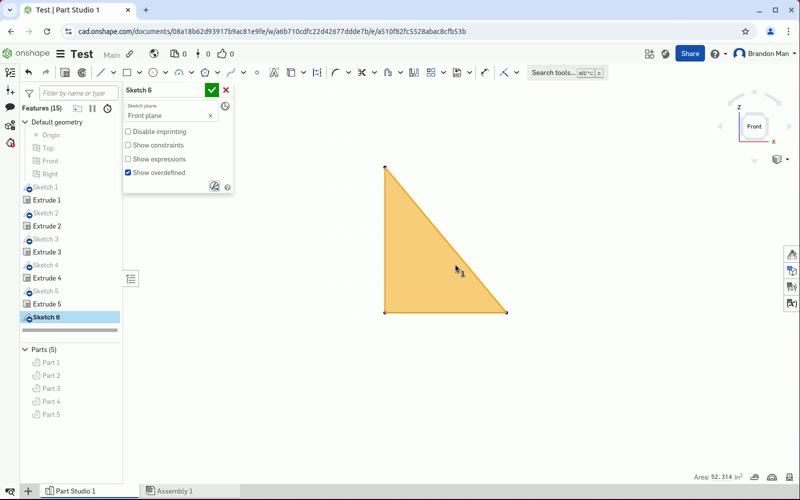
scroll(-6)
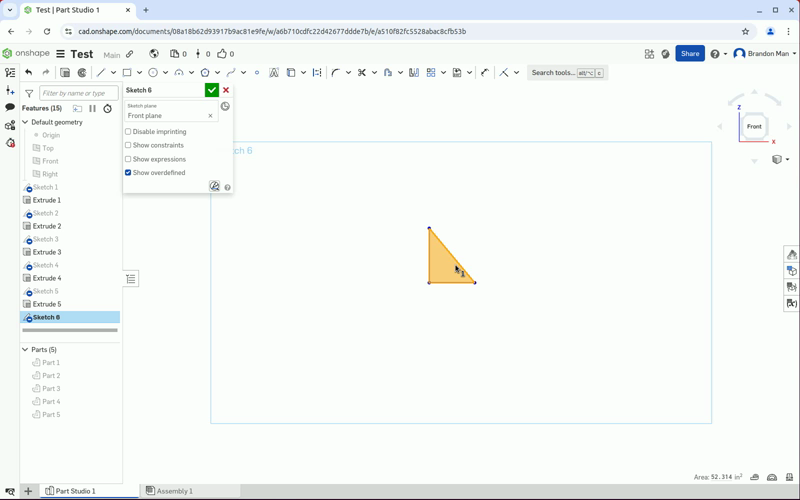
mouse_move(73, 352)
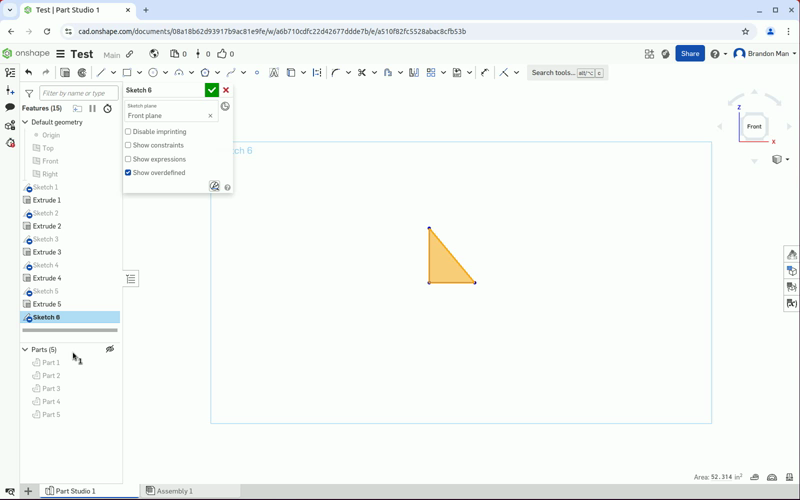
key(shift+y)
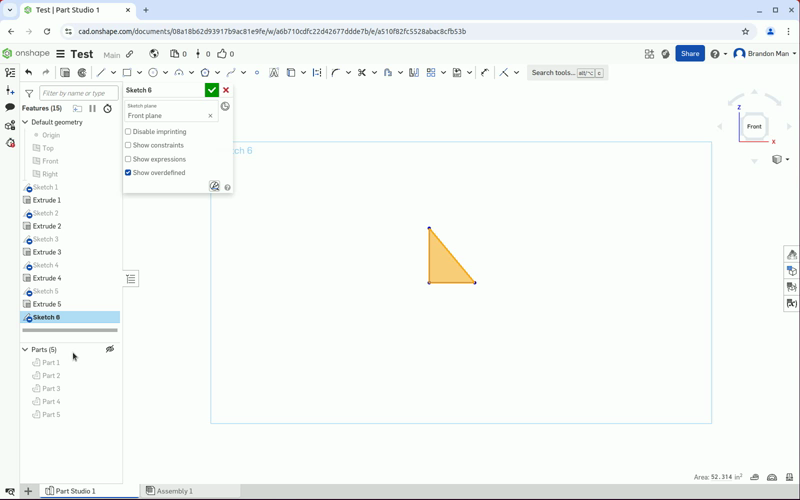
key(shift+e)
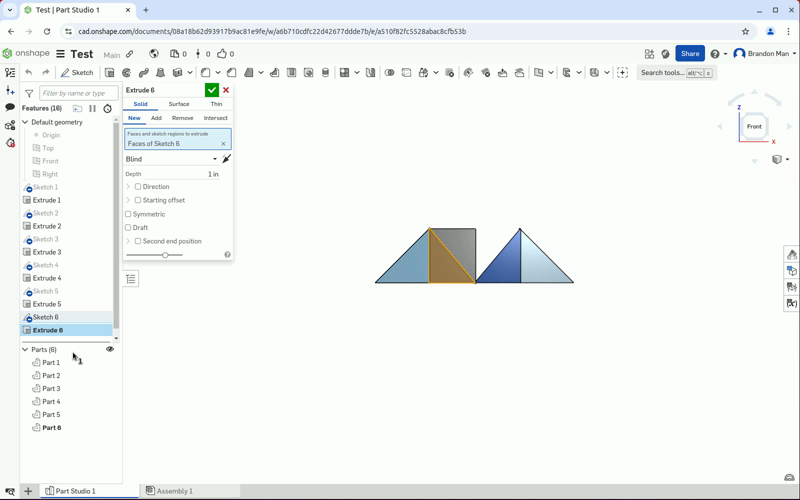
mouse_move(143, 106)
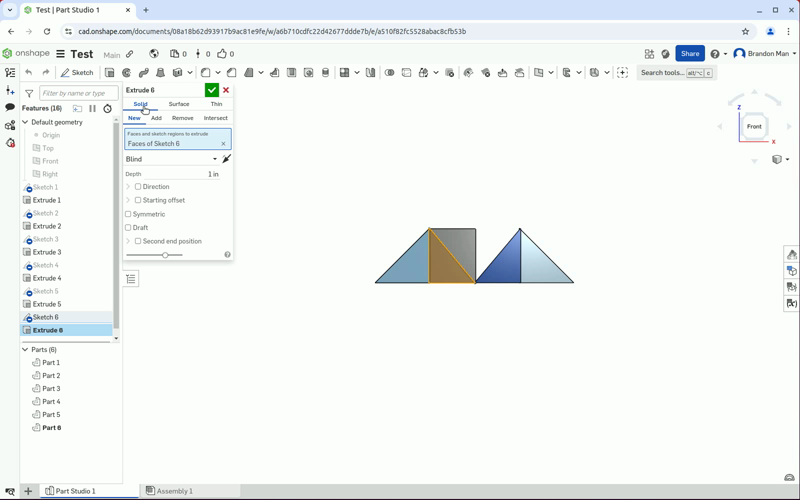
click(143, 106)
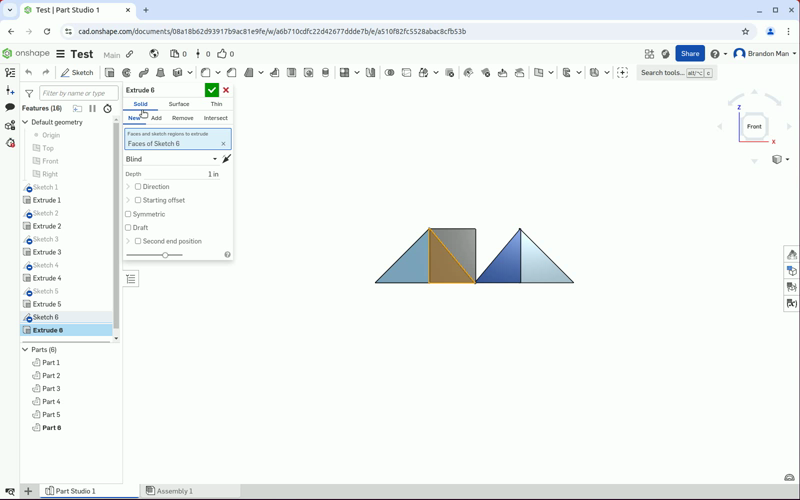
mouse_move(137, 120)
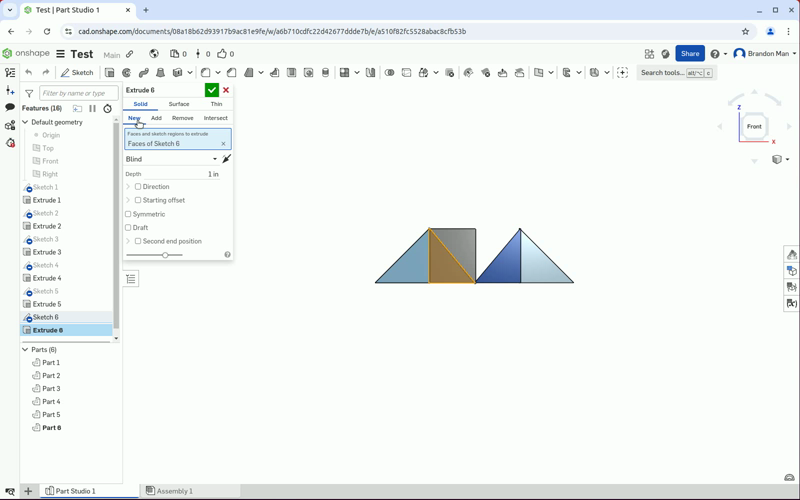
click(137, 120)
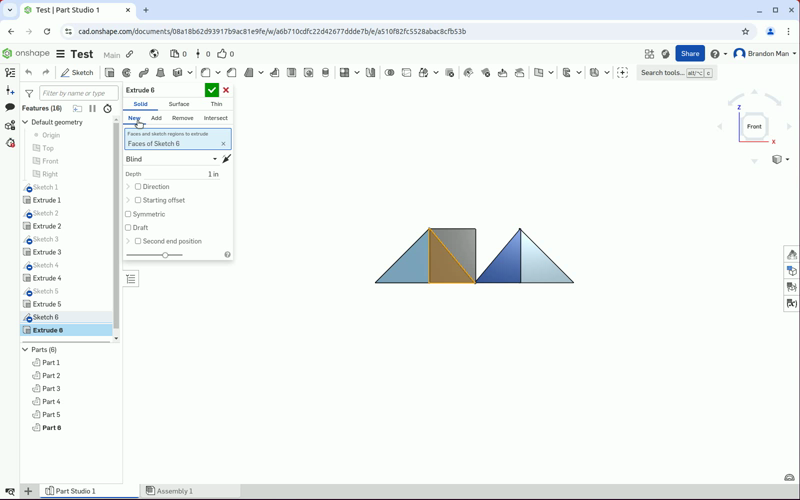
key(tab, 4)
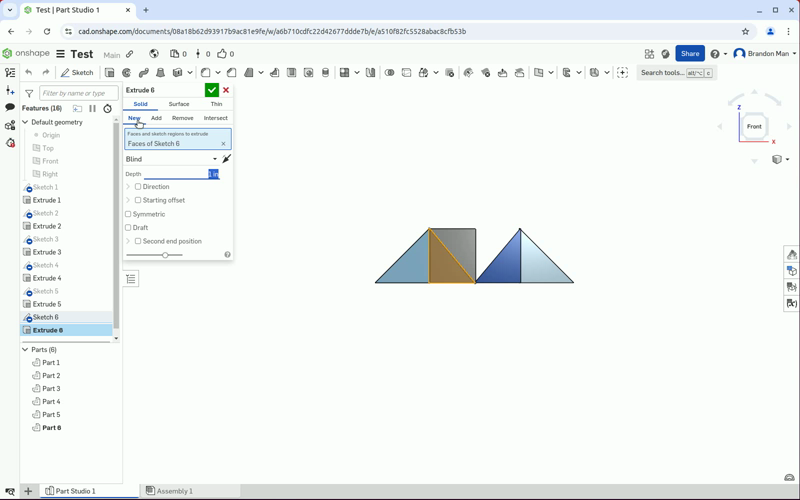
text(-2.166)
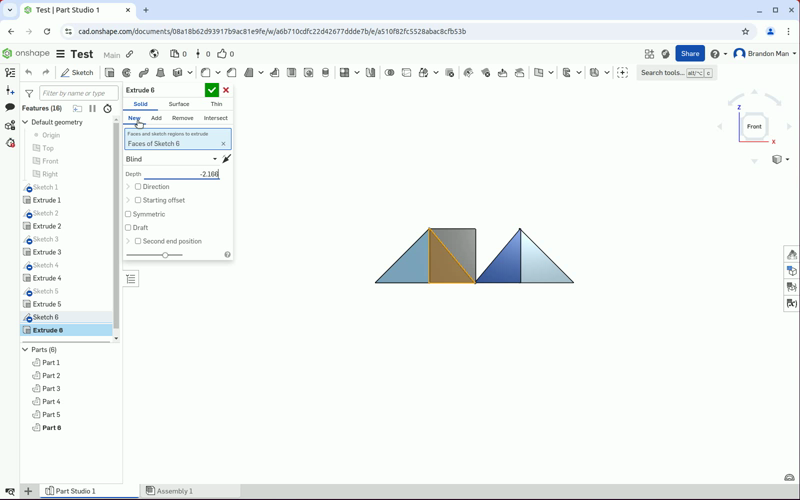
key(enter)
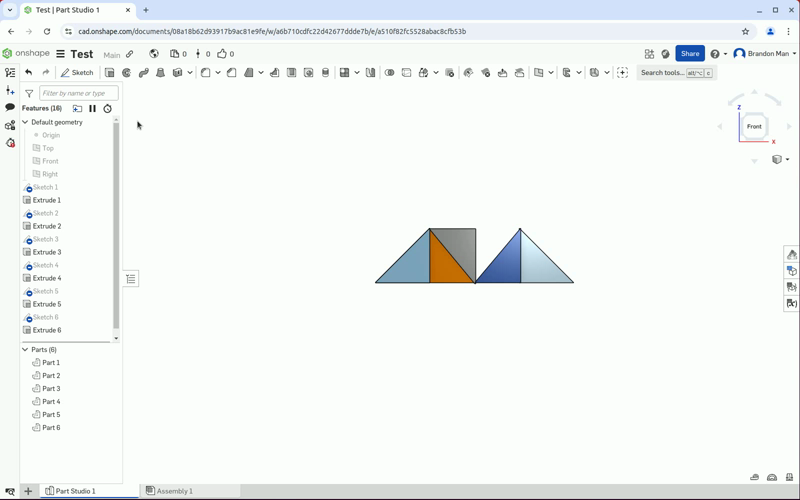
key(shift+h)
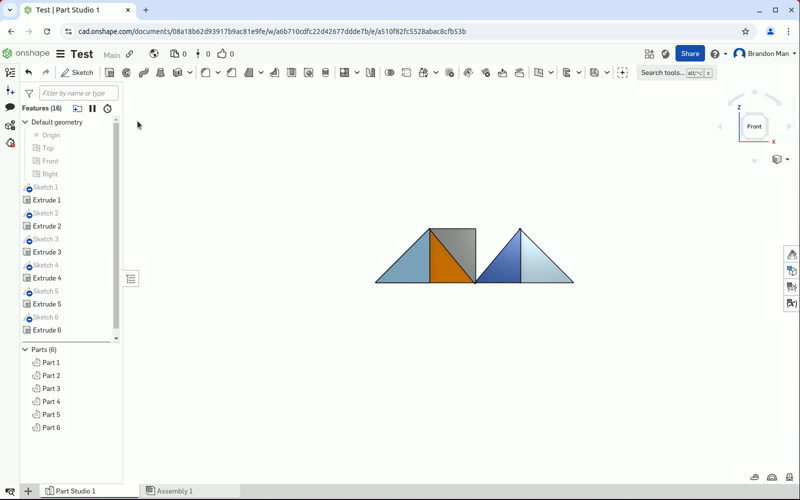
key(shift+h)
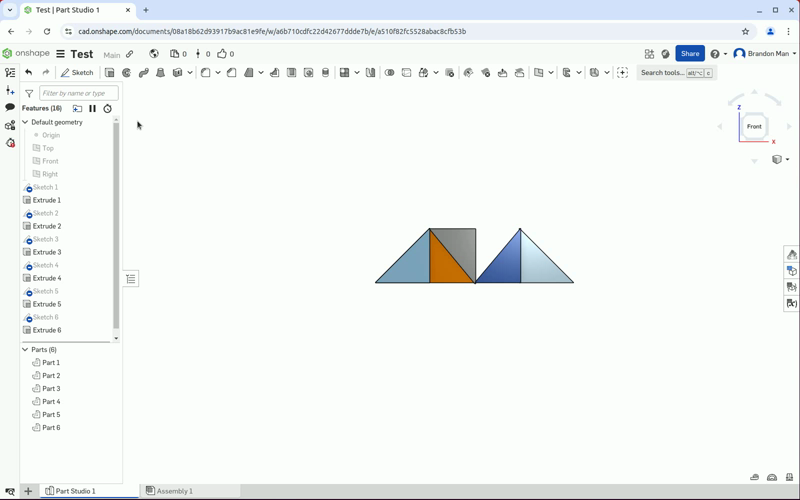
mouse_move(69, 189)
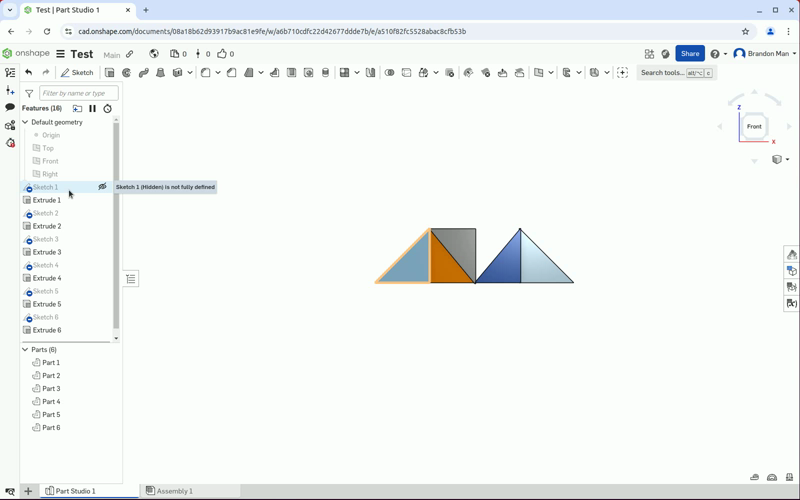
click(69, 189)
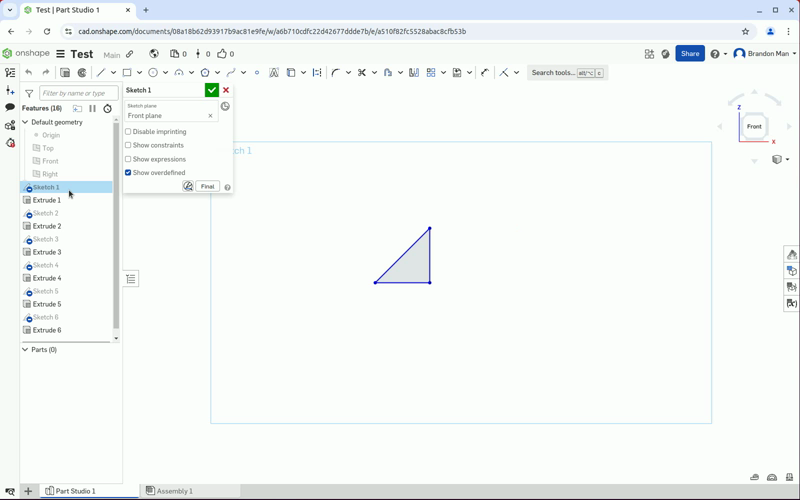
mouse_move(229, 92)
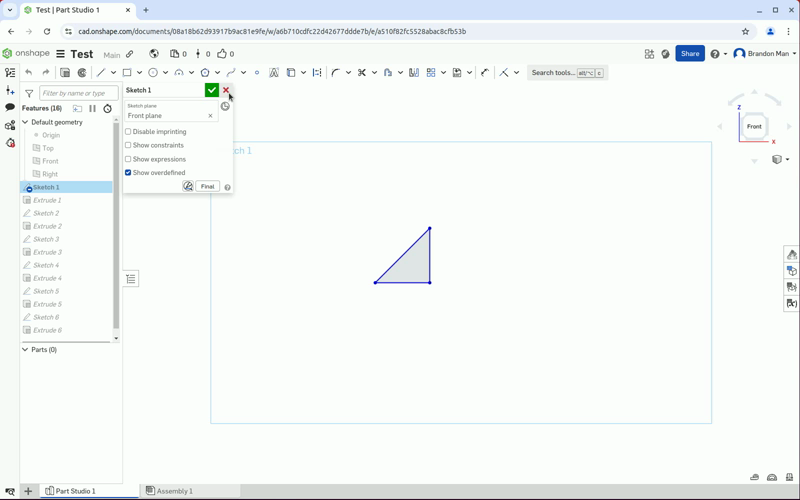
click(229, 92)
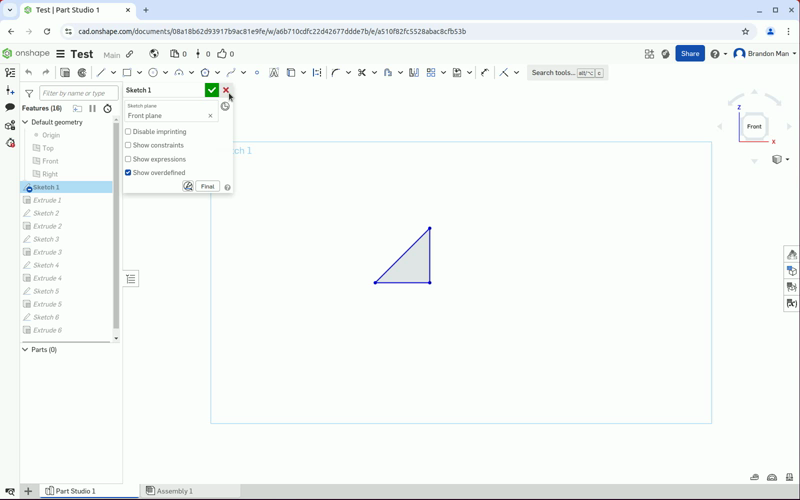
key(shift+s)
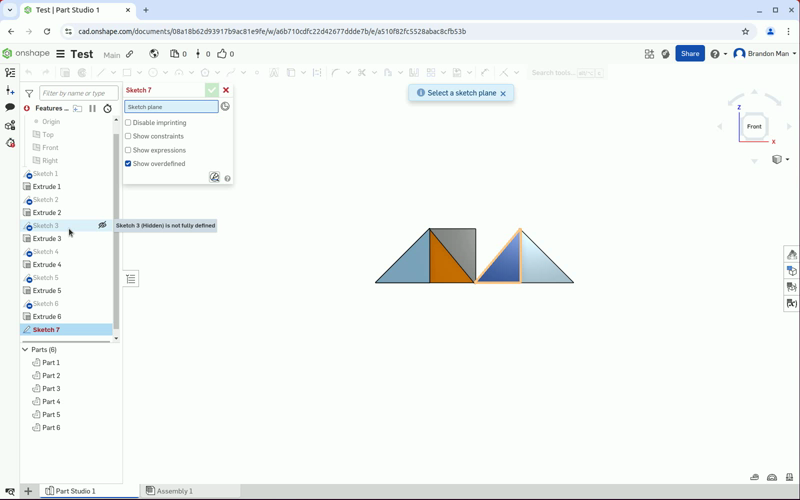
scroll(3)
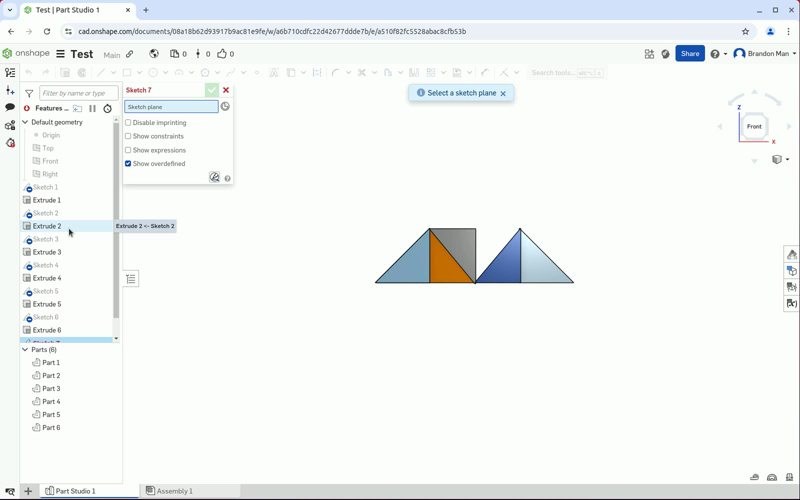
mouse_move(69, 163)
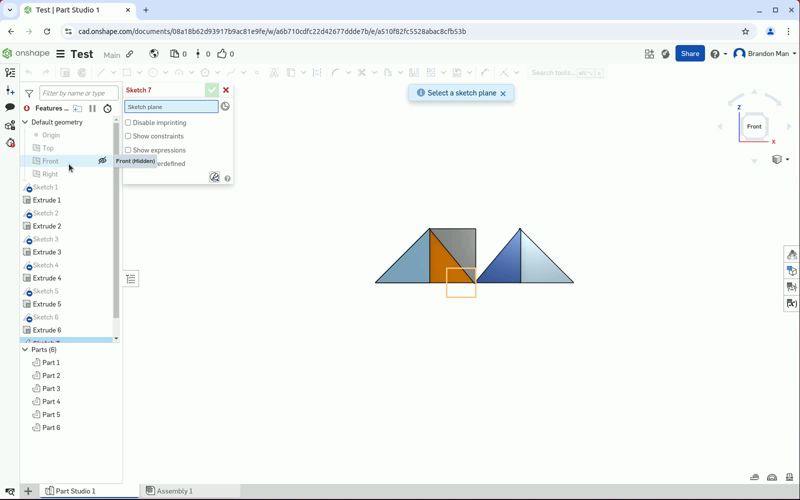
click(69, 163)
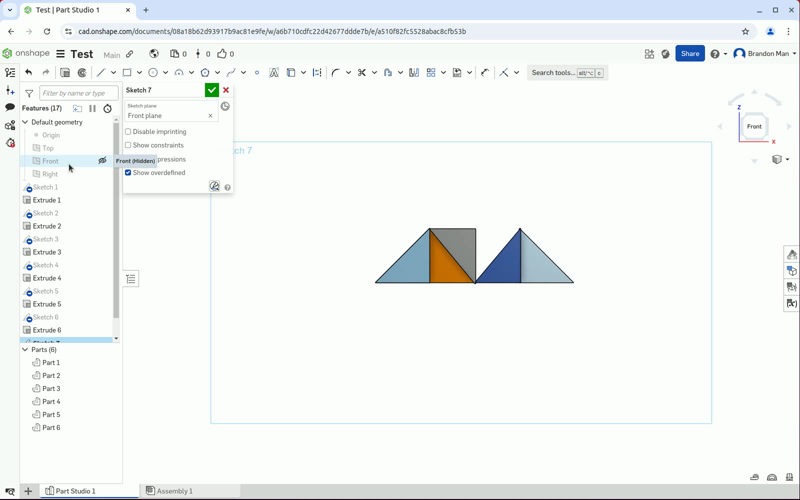
mouse_move(73, 352)
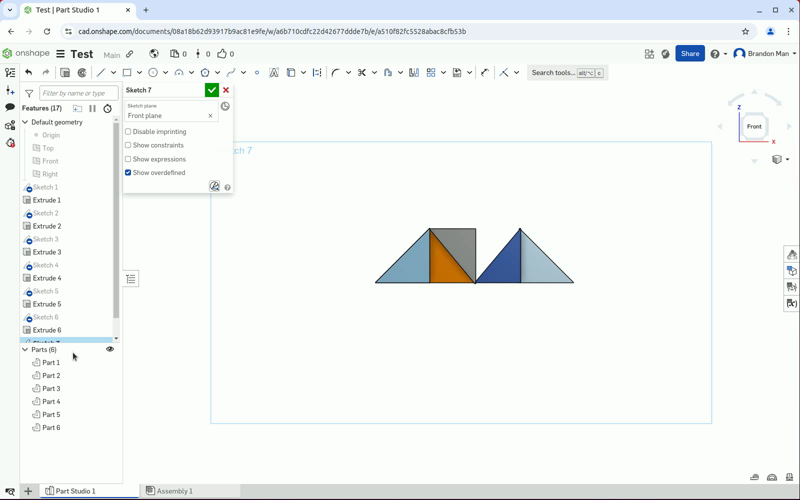
key(y)
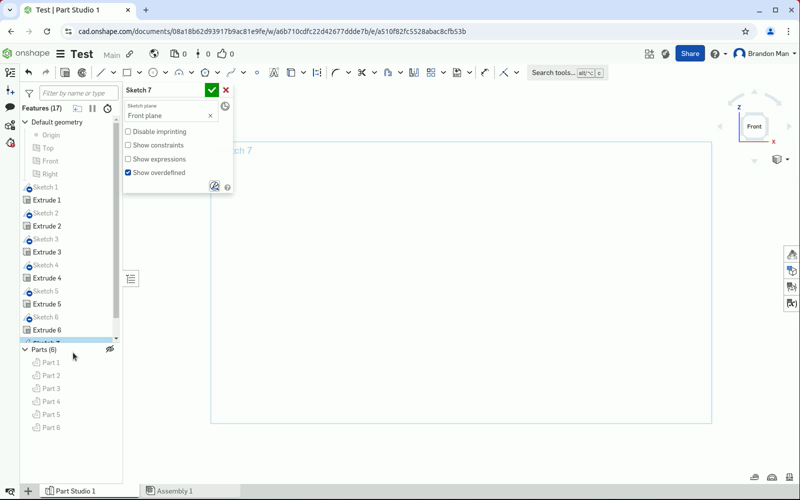
key(l)
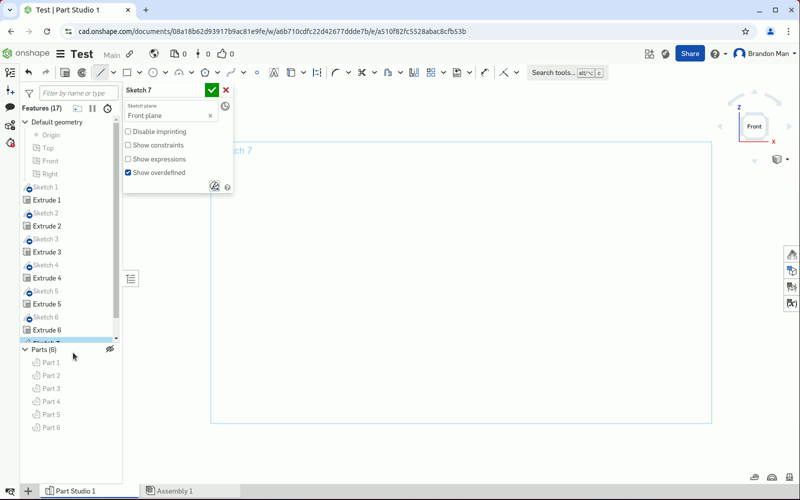
key_down(shift)
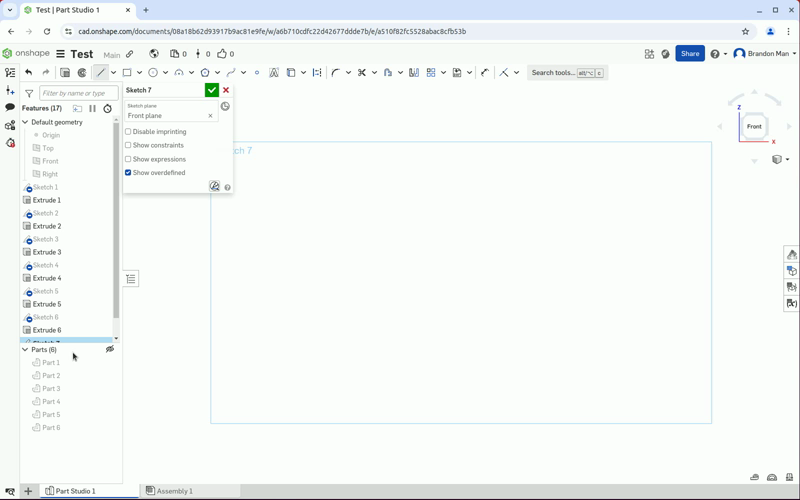
mouse_move(429, 228)
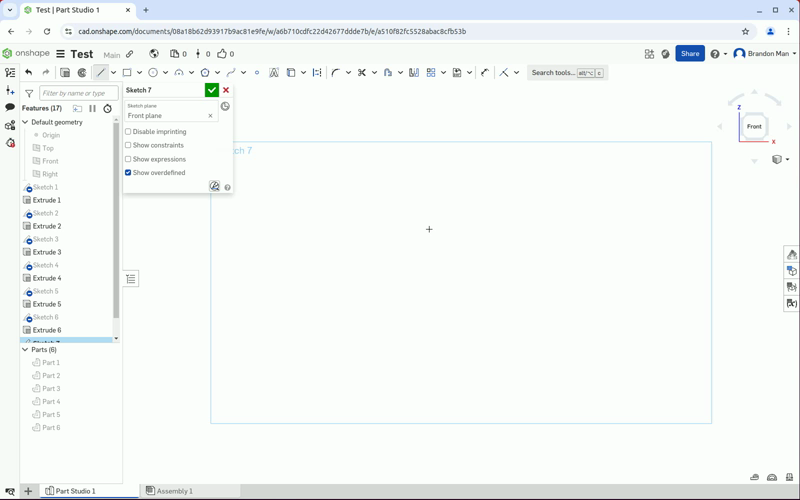
click(429, 228)
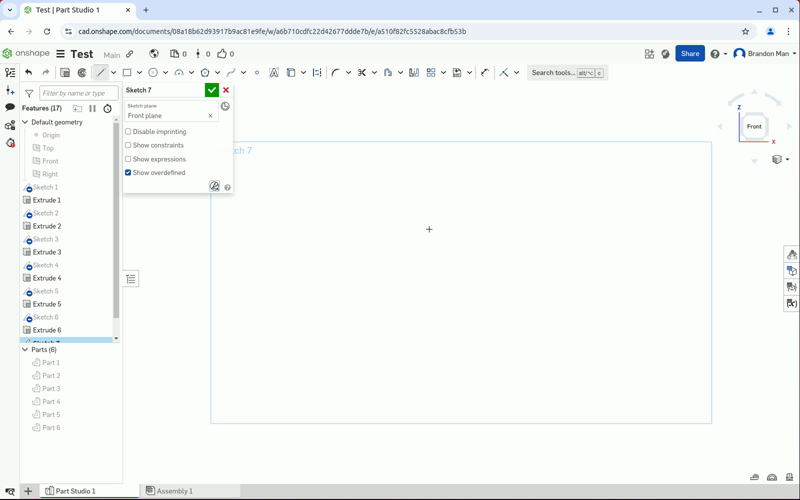
key_up(shift)
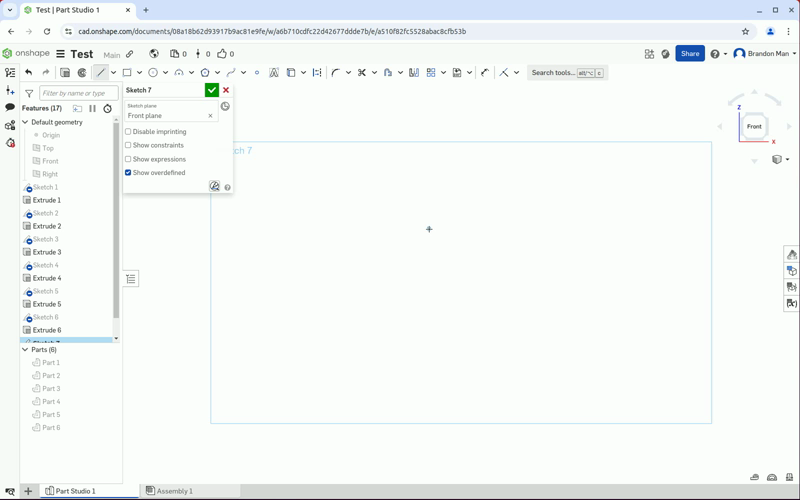
key_down(shift)
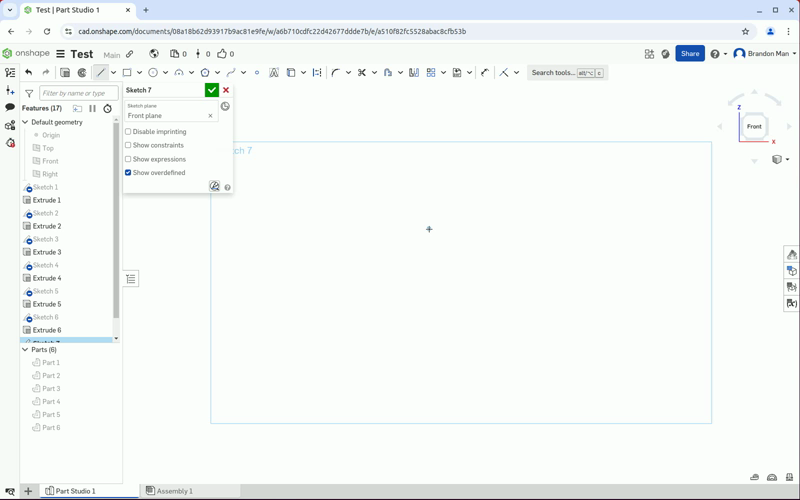
mouse_move(474, 283)
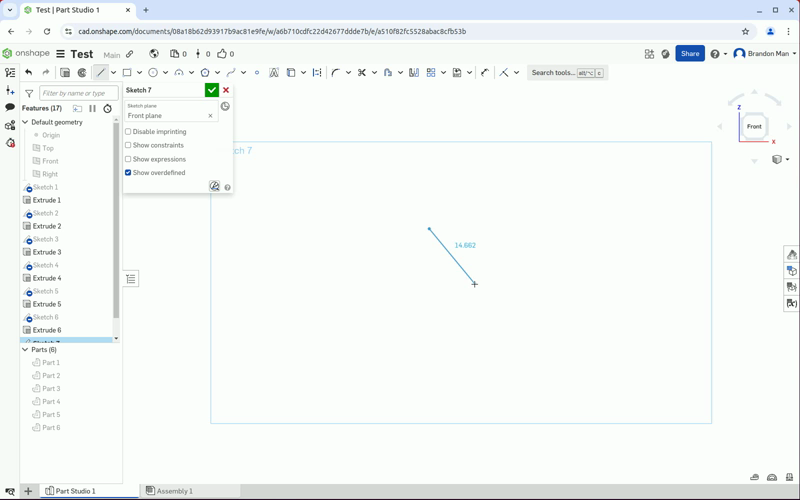
click(474, 283)
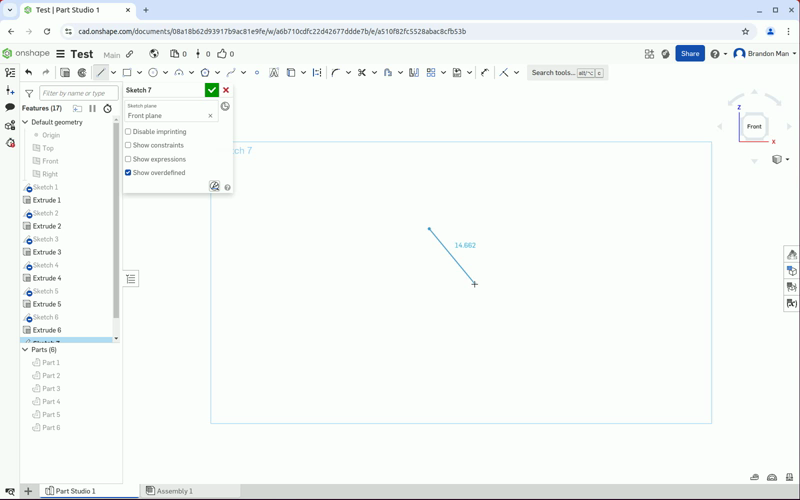
key_up(shift)
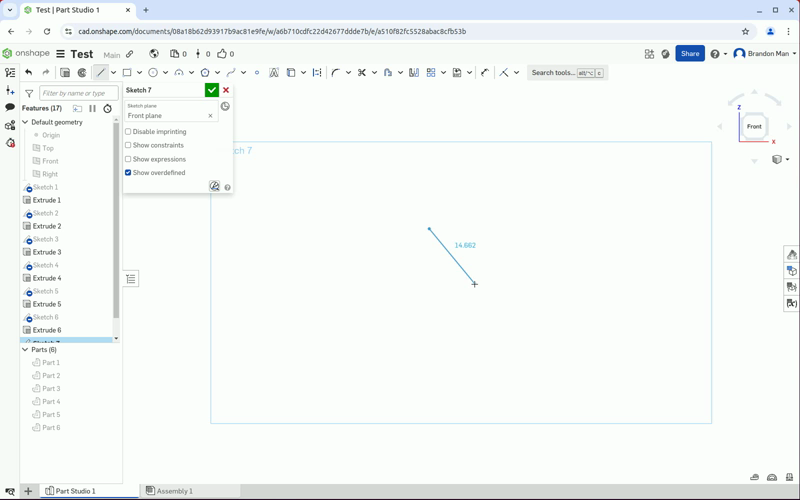
key_down(shift)
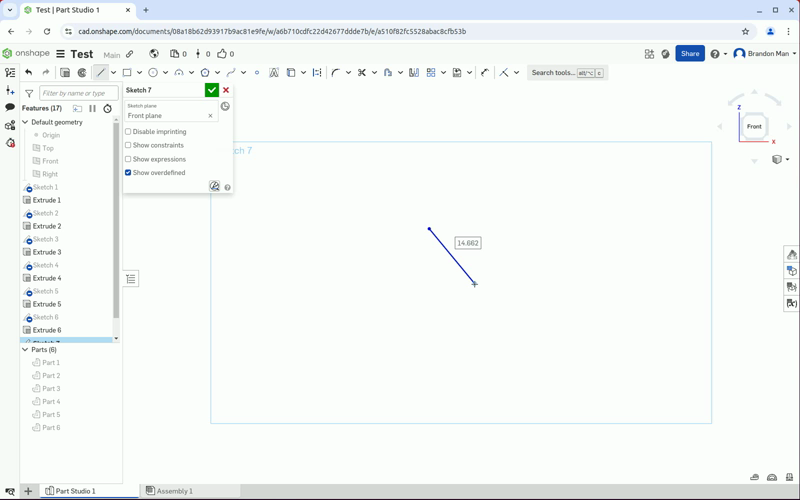
mouse_move(504, 283)
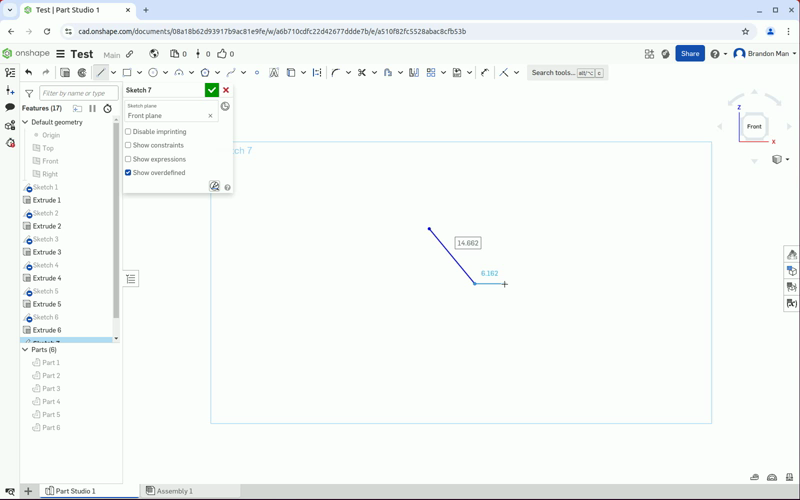
mouse_move(475, 283)
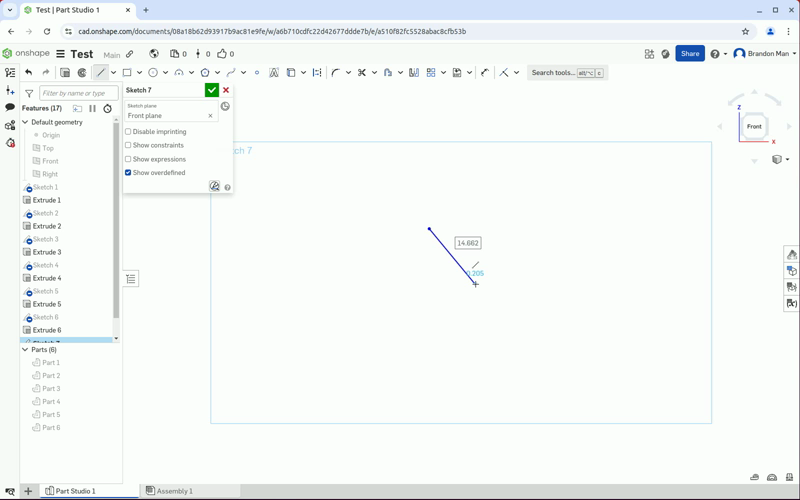
scroll(6)
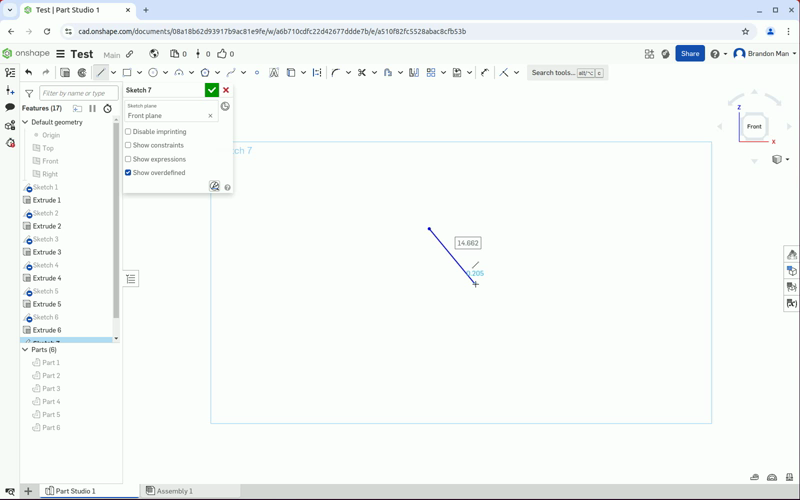
scroll(6)
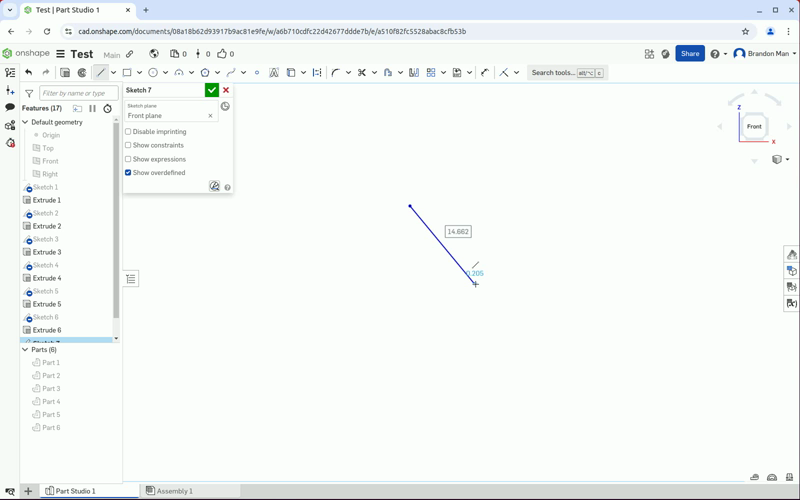
scroll(6)
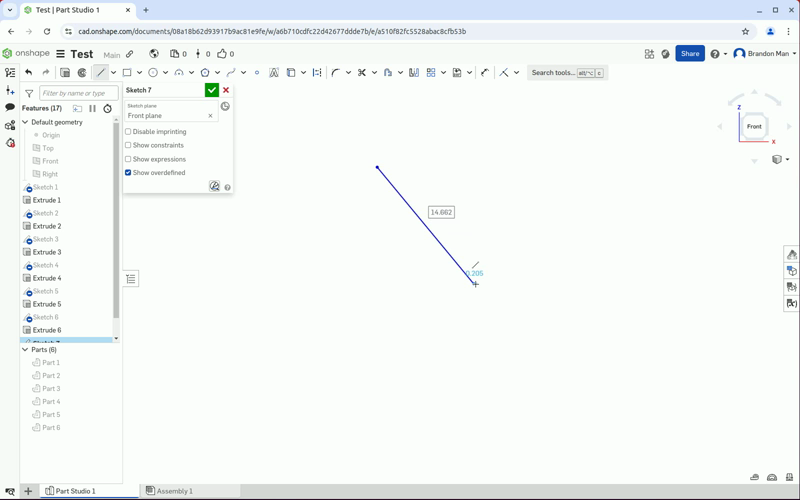
scroll(6)
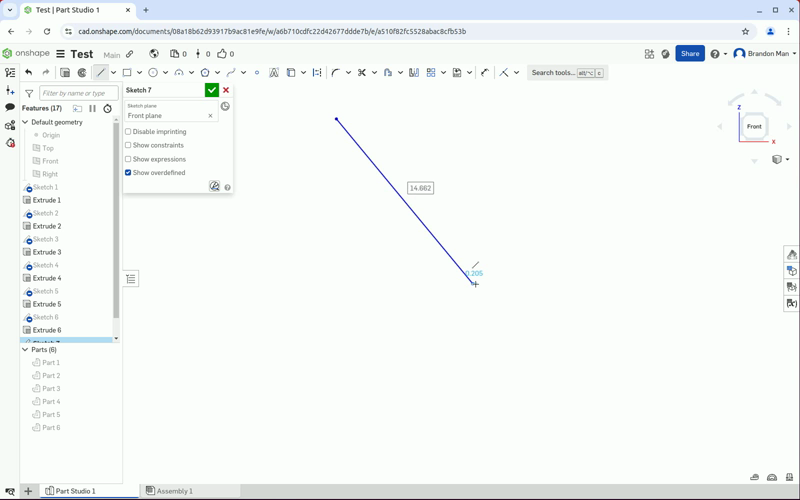
scroll(6)
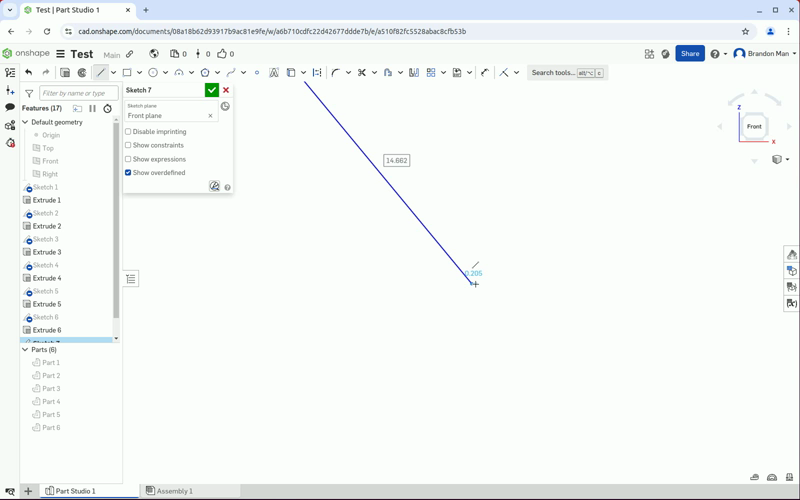
scroll(6)
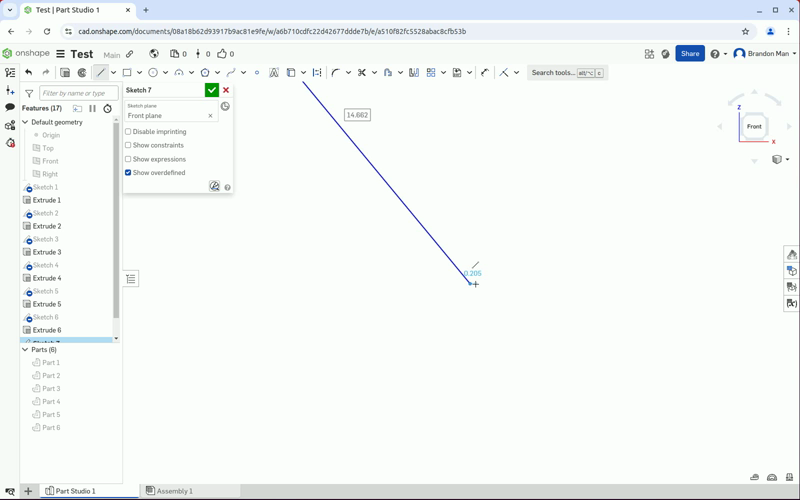
scroll(6)
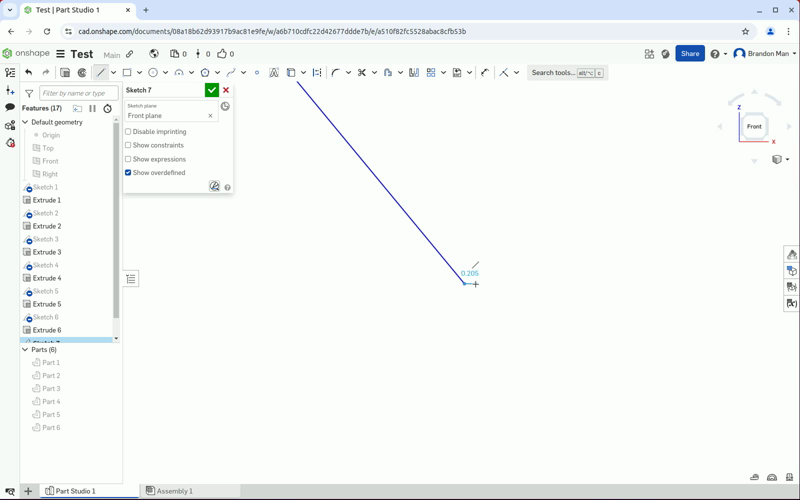
click(475, 283)
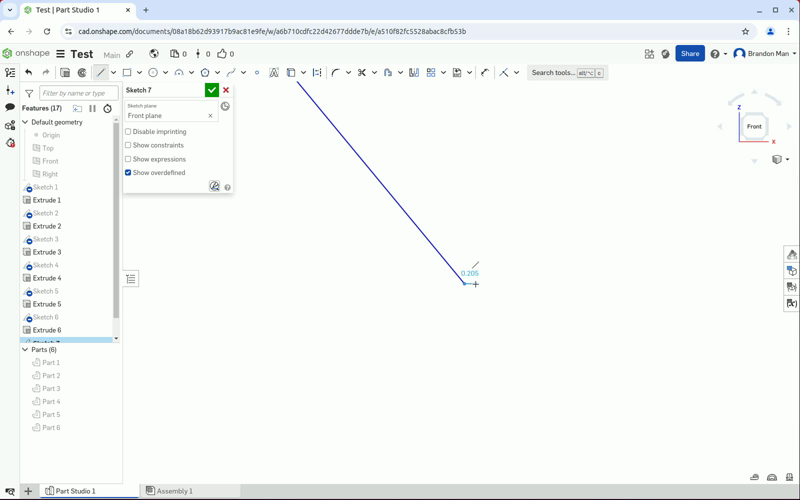
scroll(-6)
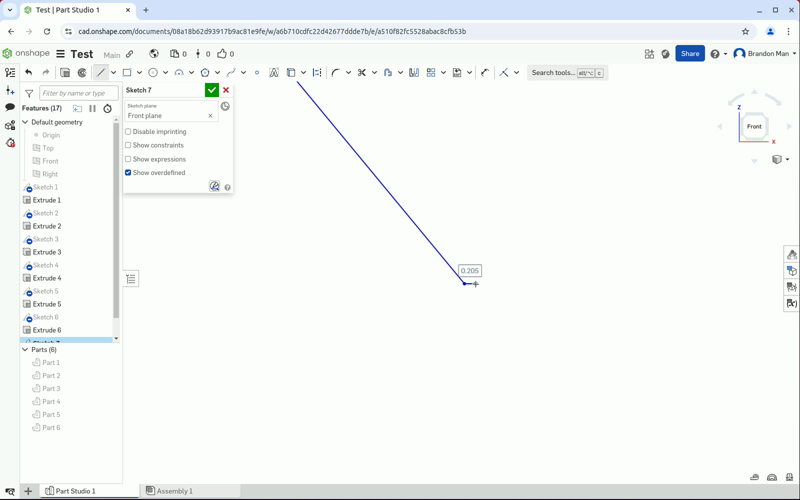
scroll(-6)
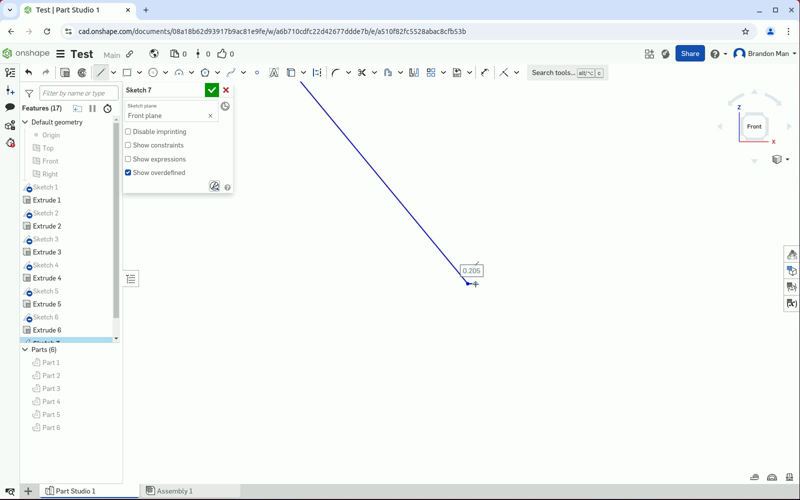
scroll(-6)
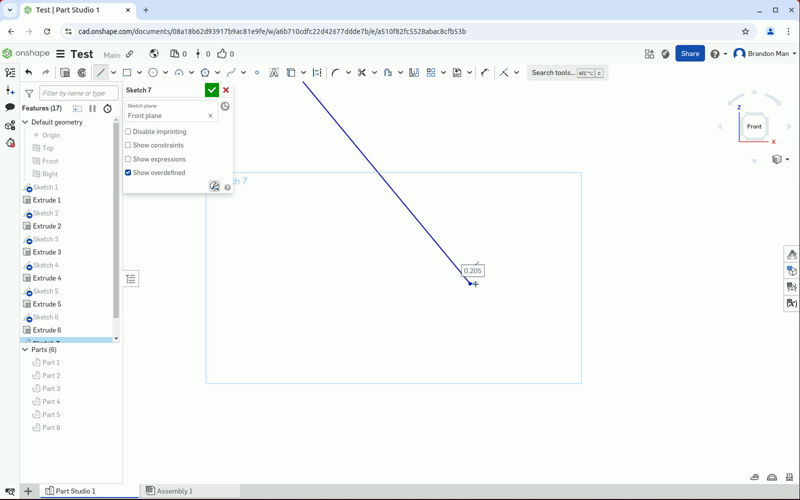
scroll(-6)
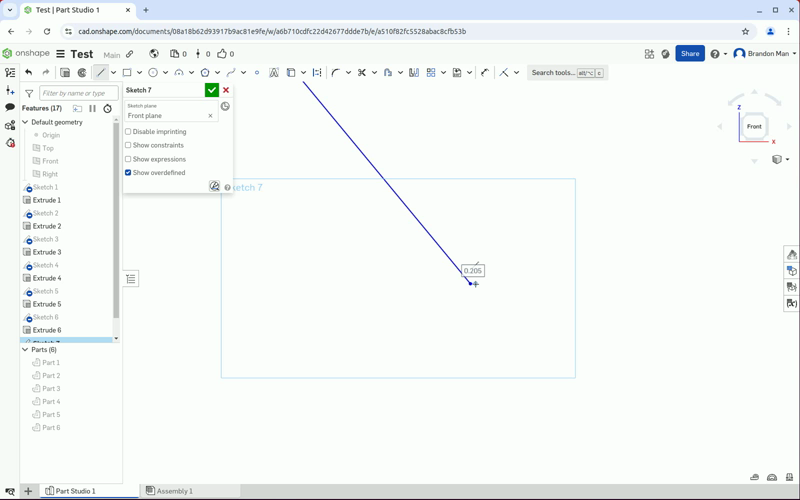
scroll(-6)
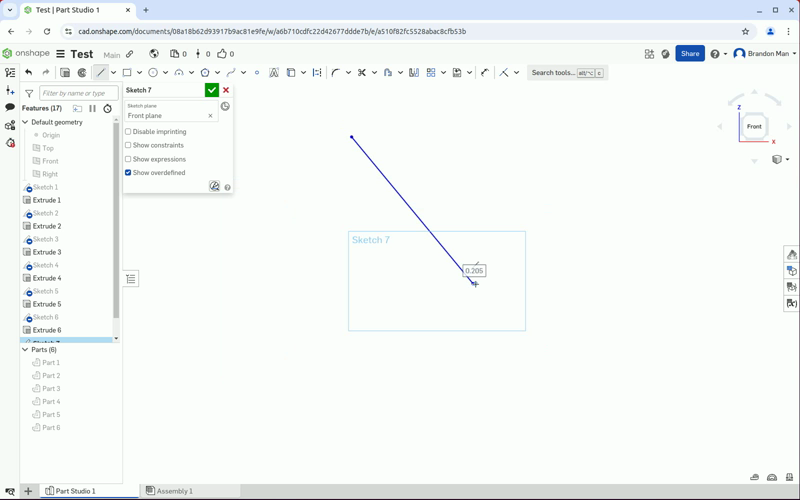
scroll(-6)
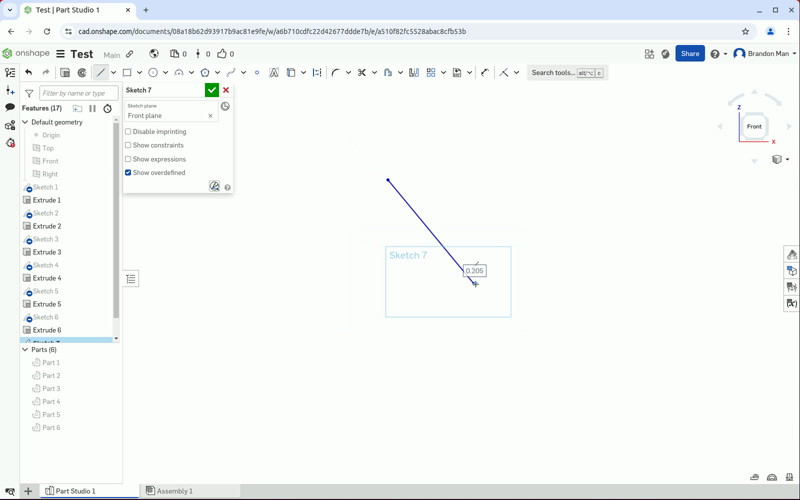
scroll(-6)
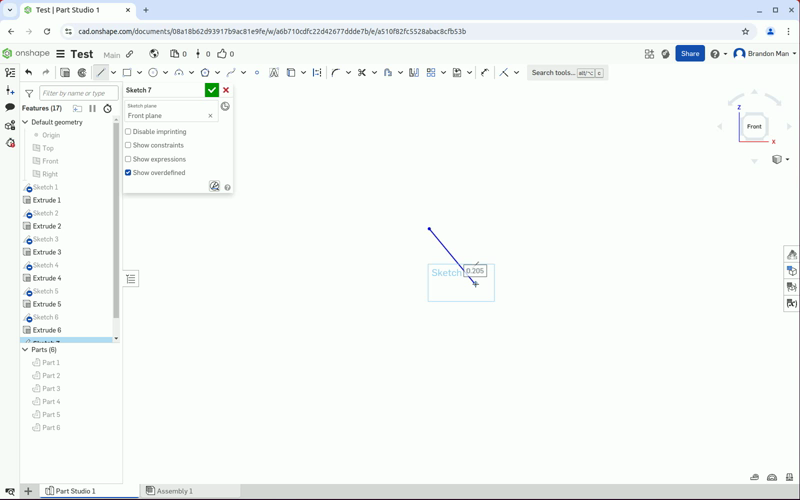
key_up(shift)
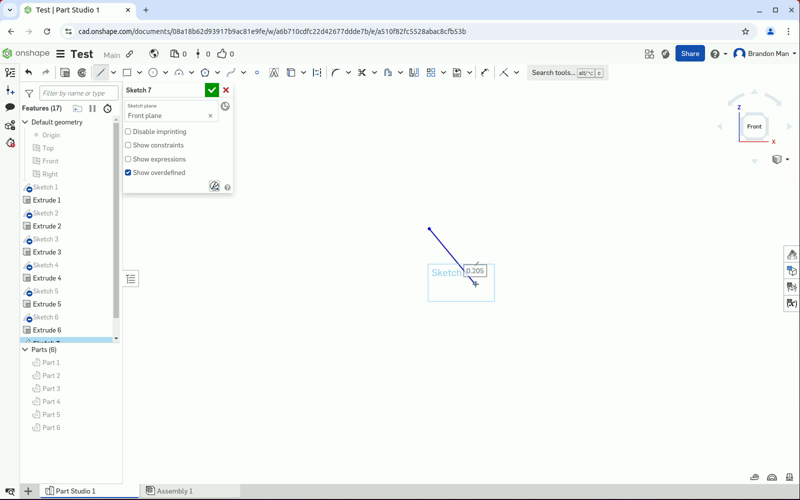
key_down(shift)
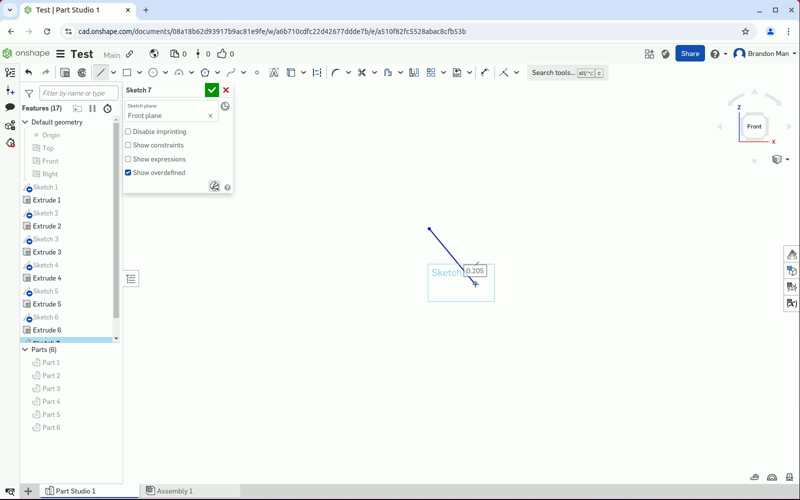
mouse_move(505, 283)
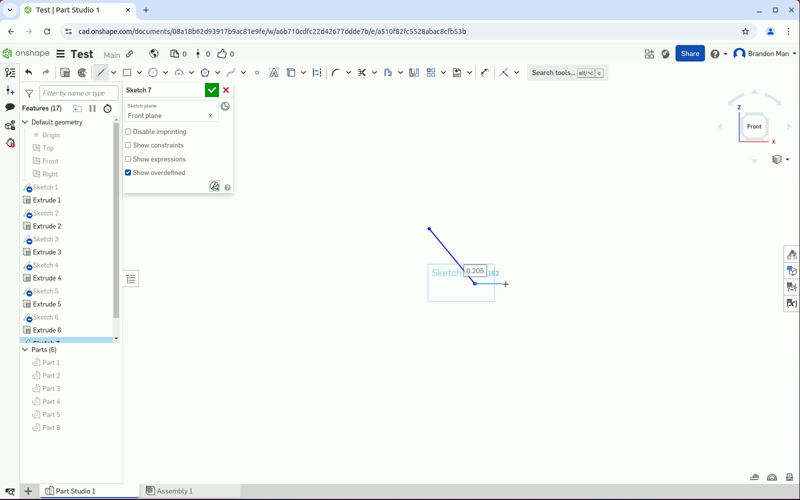
mouse_move(475, 228)
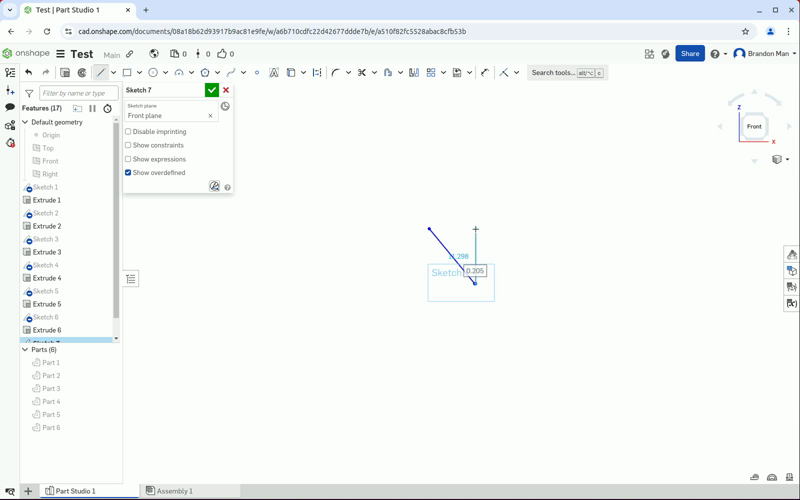
click(475, 228)
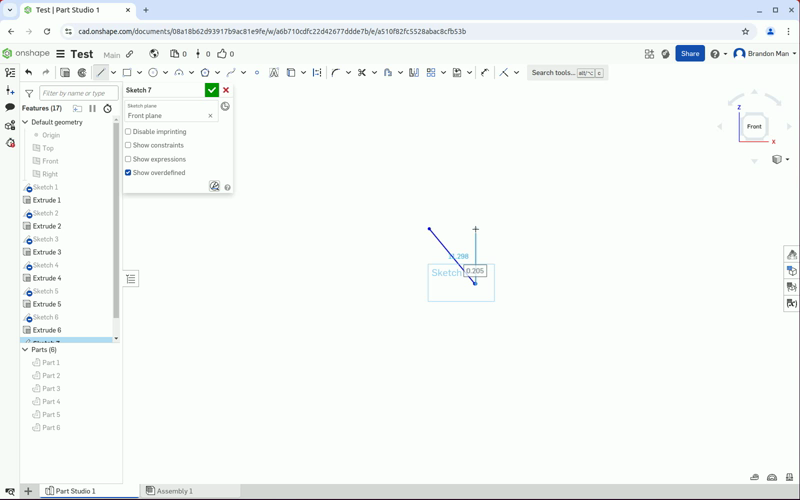
key_up(shift)
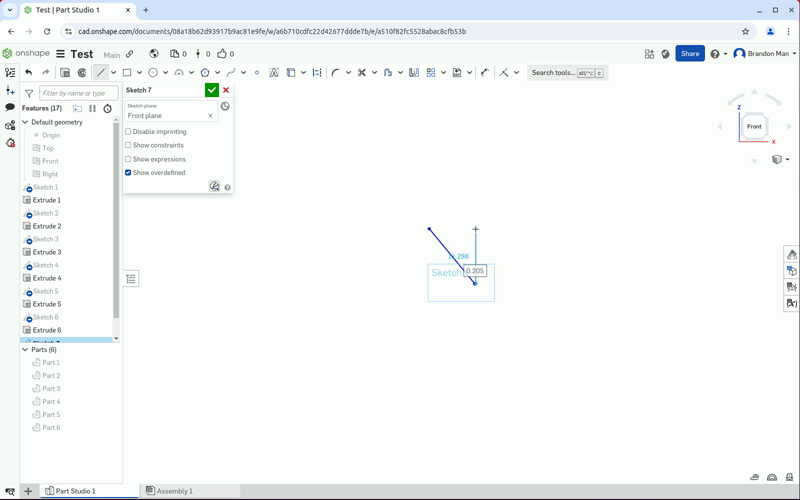
mouse_move(505, 228)
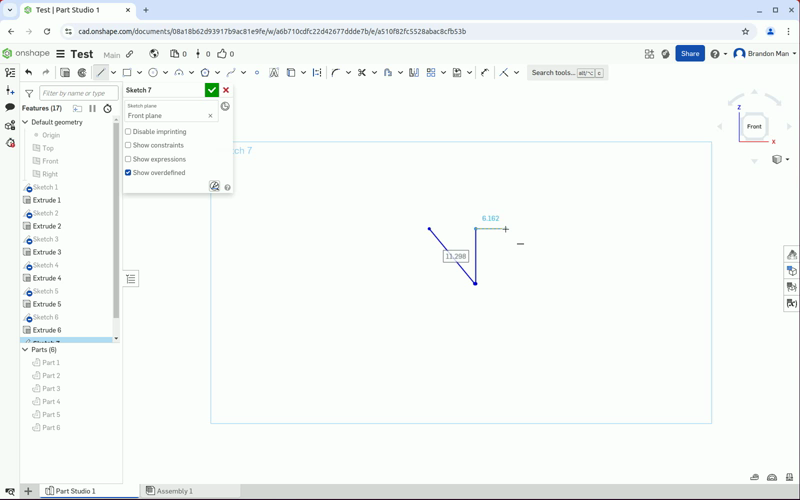
key_down(shift)
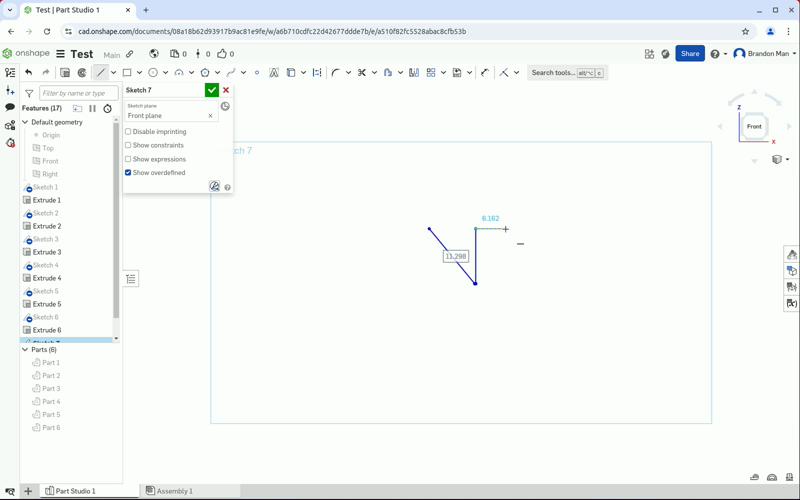
mouse_move(429, 228)
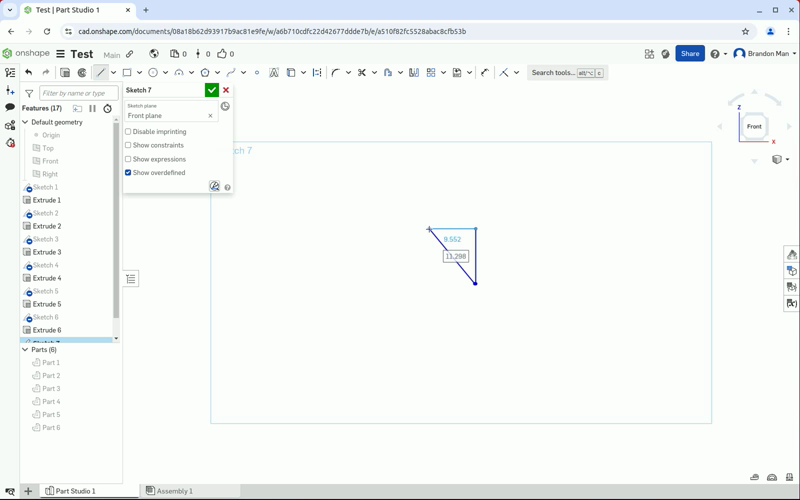
key_up(shift)
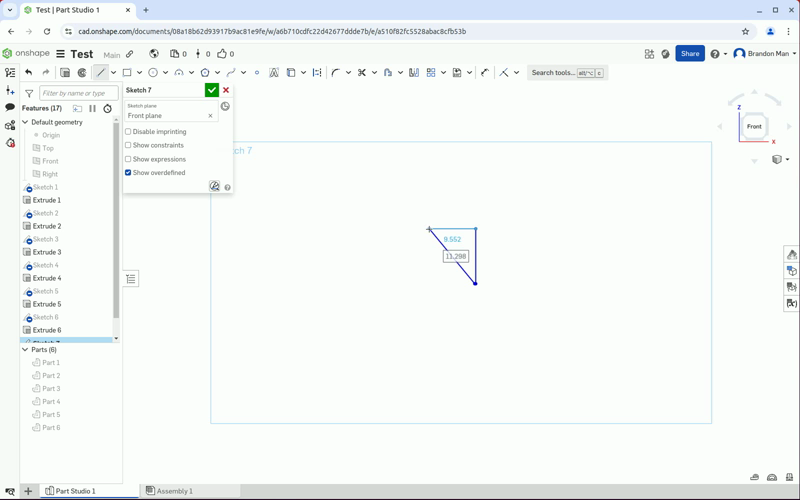
click(429, 228)
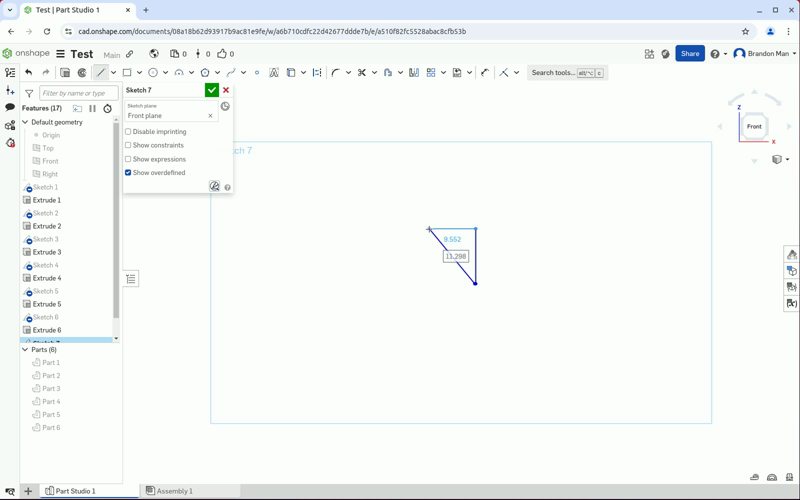
key(esc)
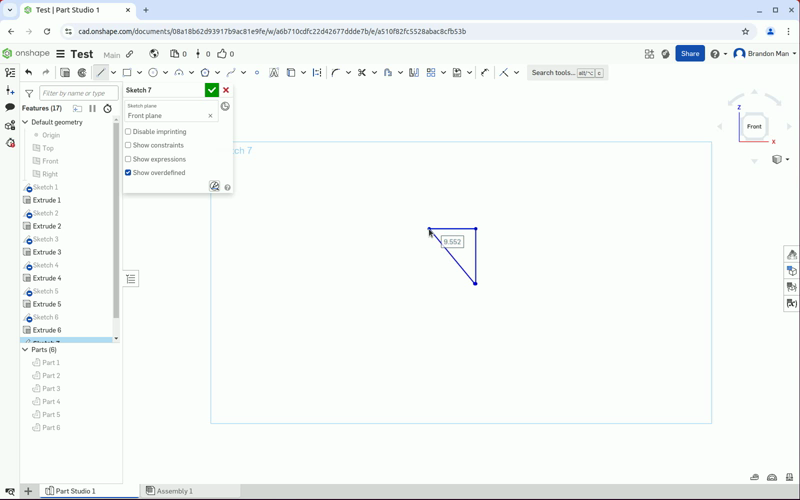
mouse_move(458, 255)
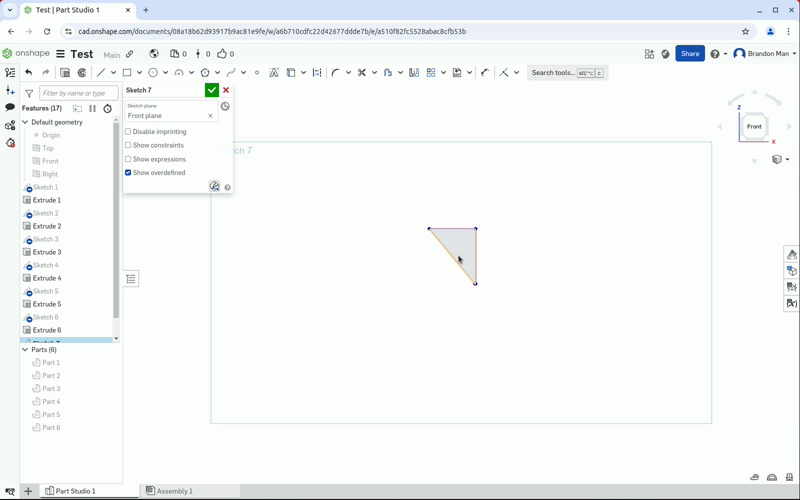
scroll(6)
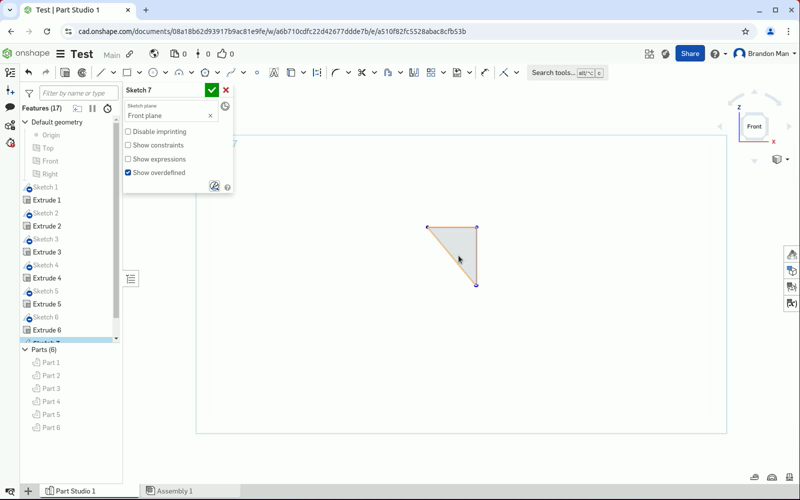
scroll(6)
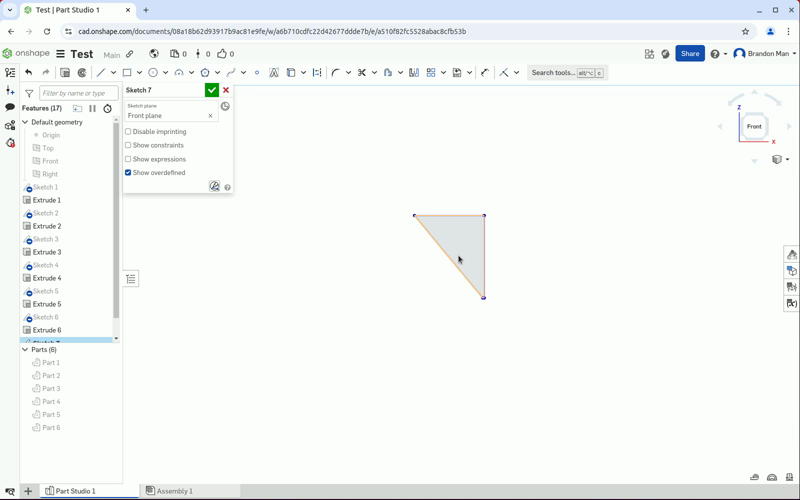
scroll(6)
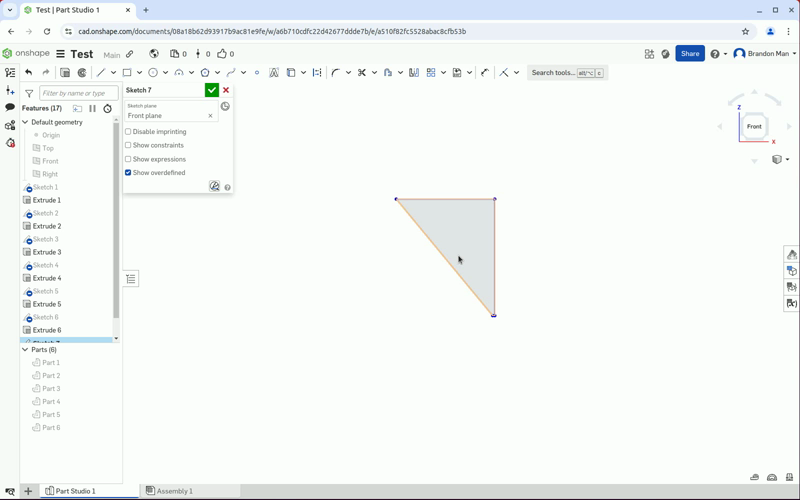
scroll(6)
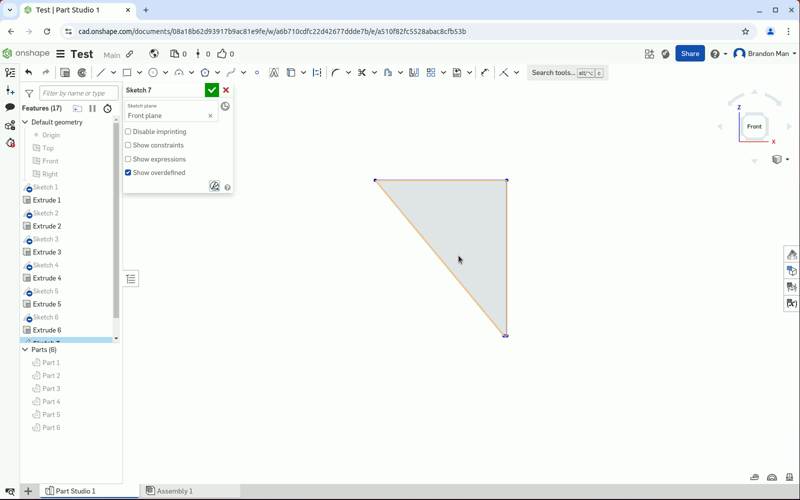
scroll(6)
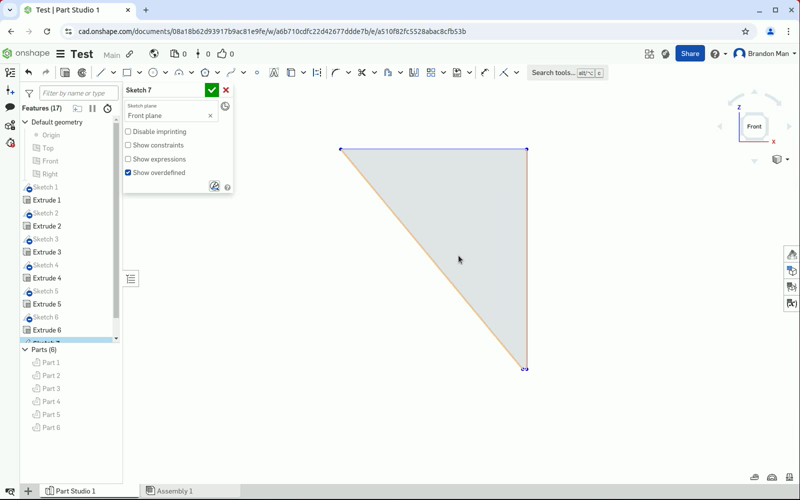
scroll(6)
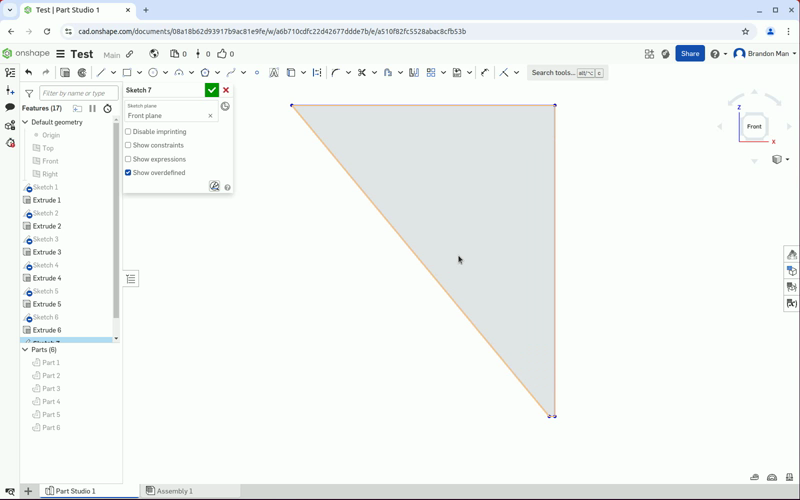
scroll(6)
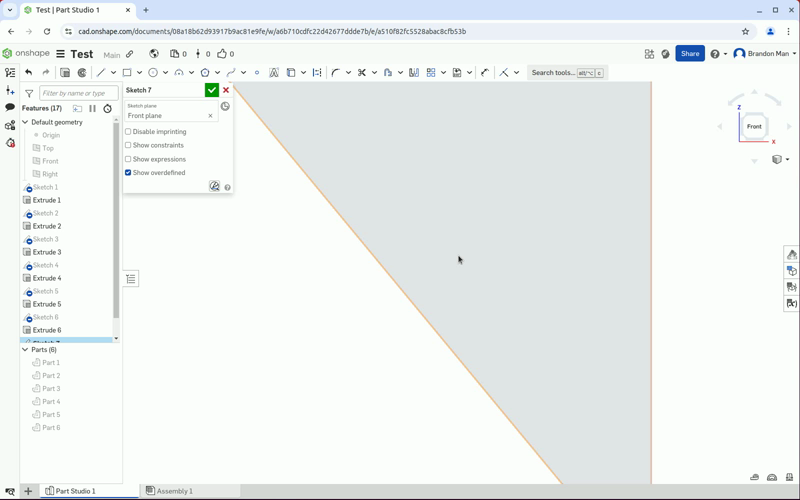
click(458, 255)
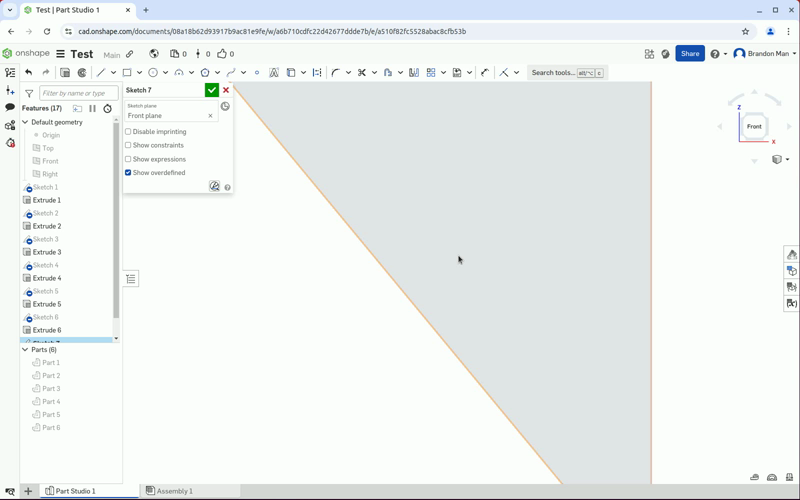
scroll(-6)
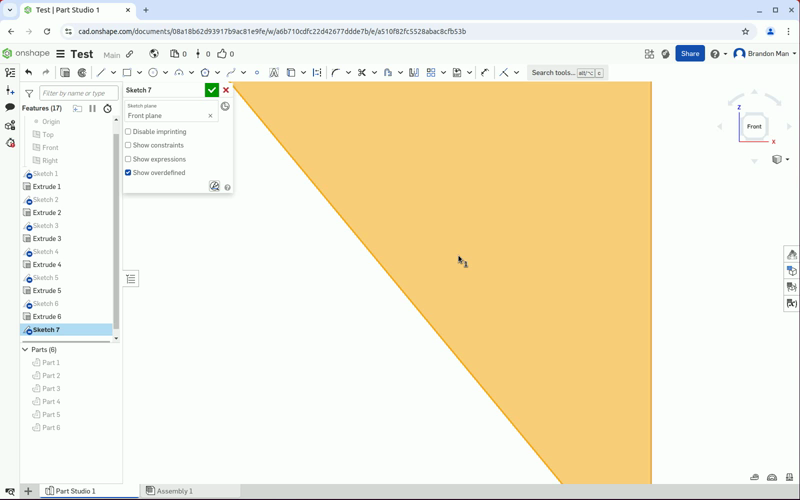
scroll(-6)
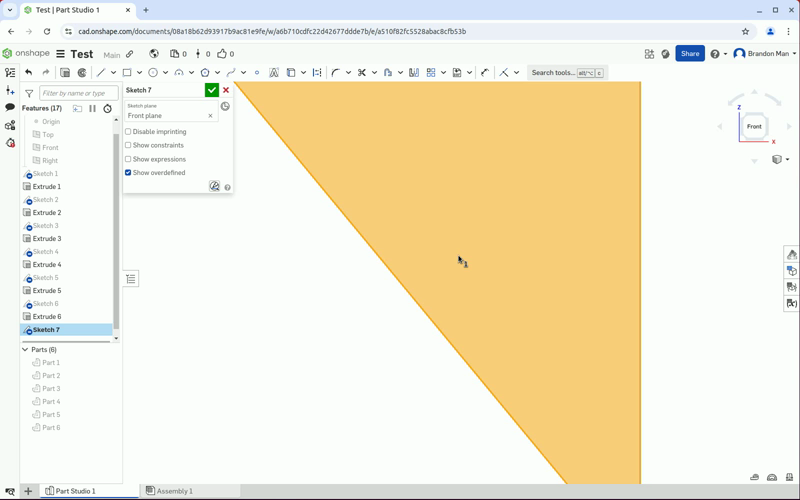
scroll(-6)
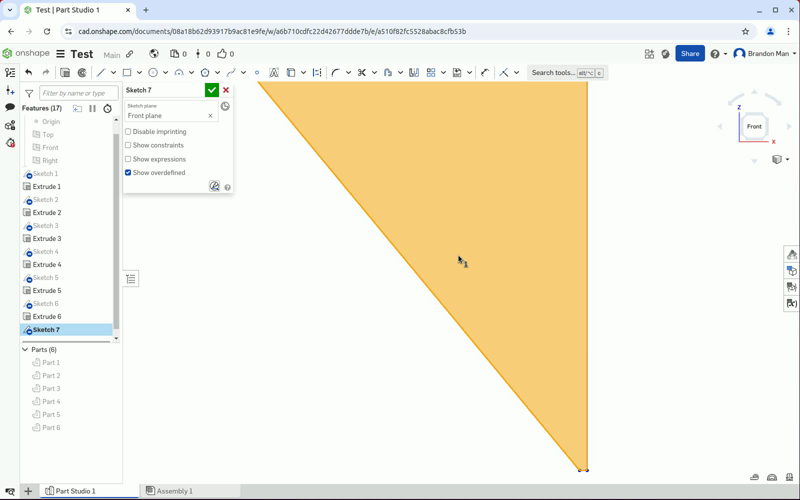
scroll(-6)
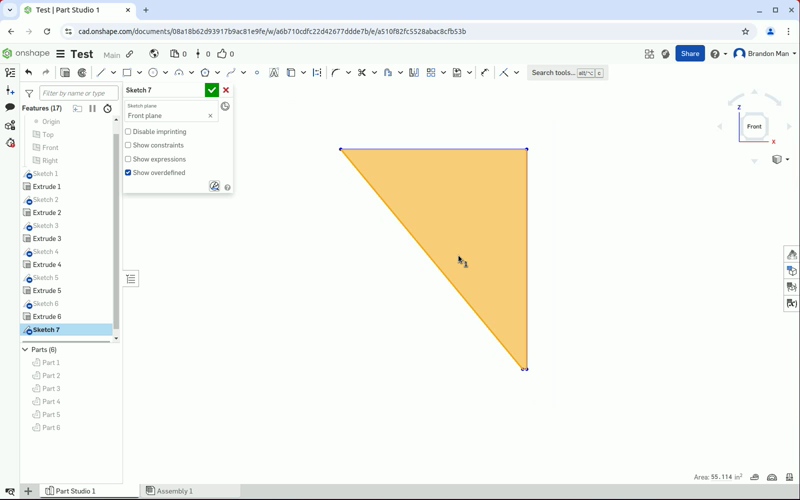
scroll(-6)
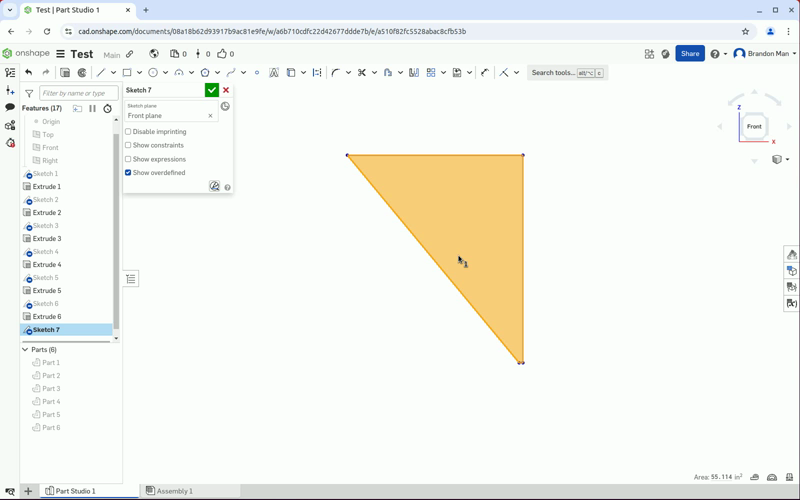
scroll(-6)
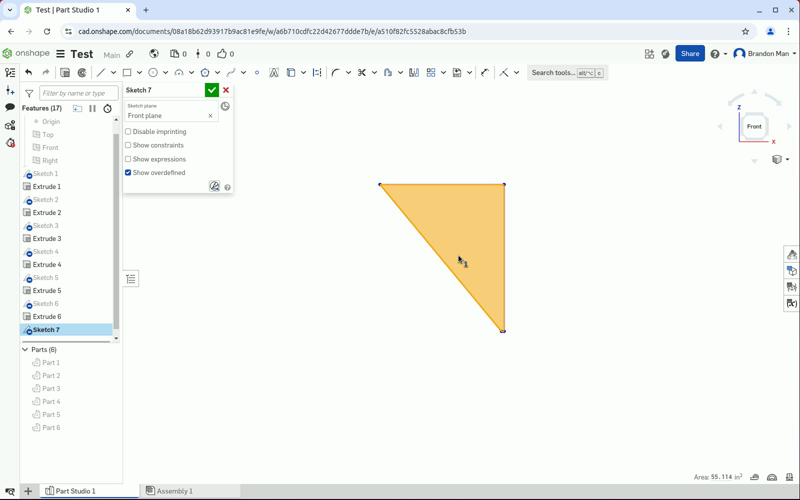
scroll(-6)
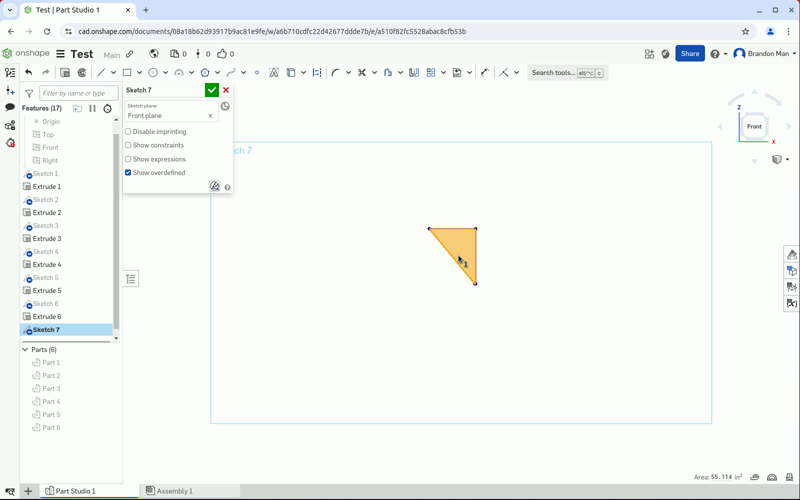
mouse_move(73, 352)
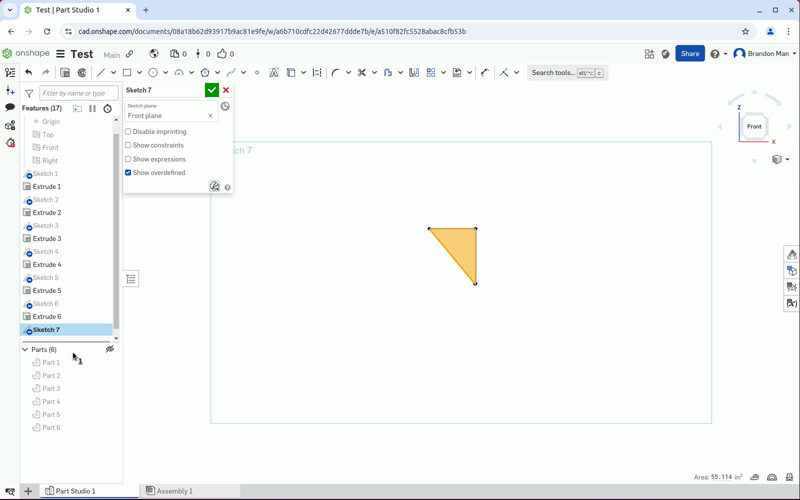
key(shift+y)
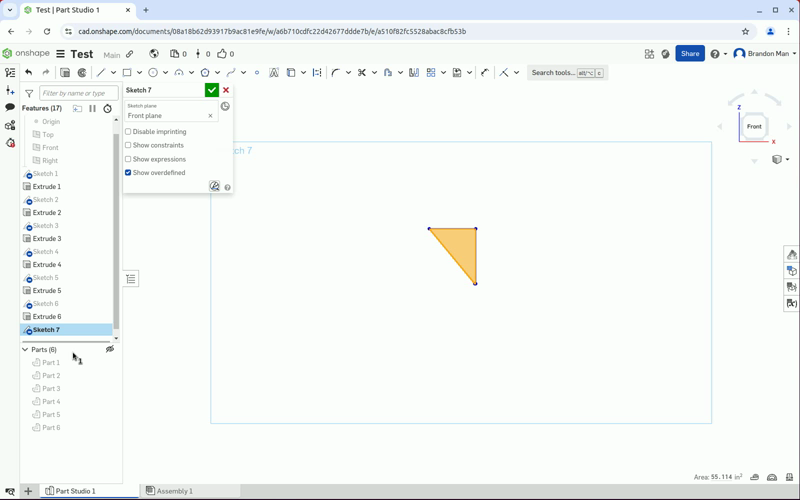
key(shift+e)
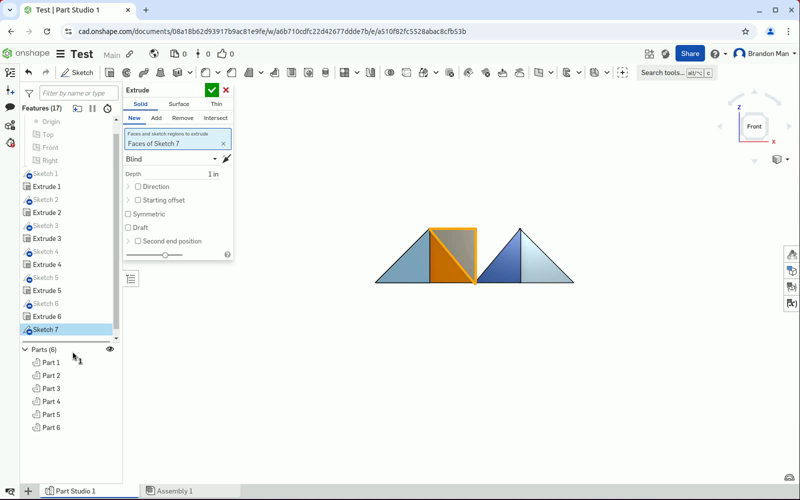
mouse_move(143, 106)
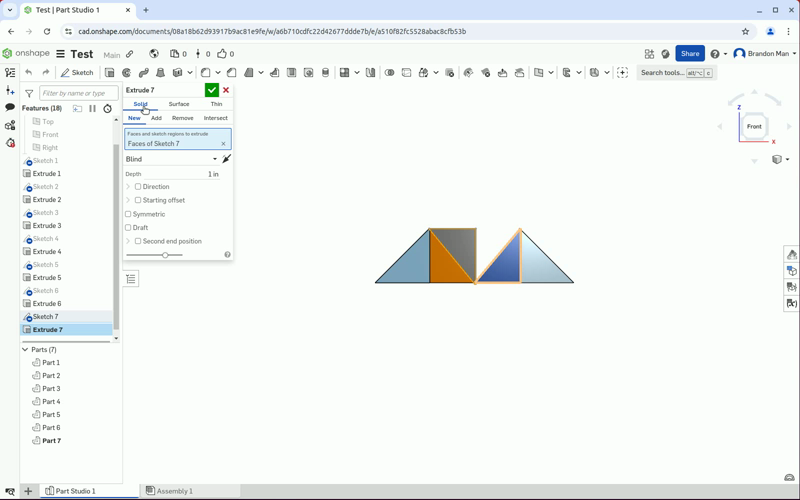
click(143, 106)
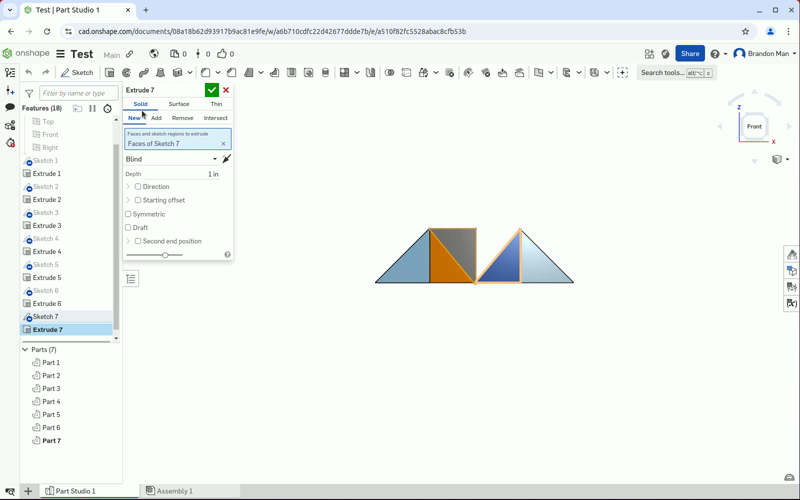
mouse_move(137, 120)
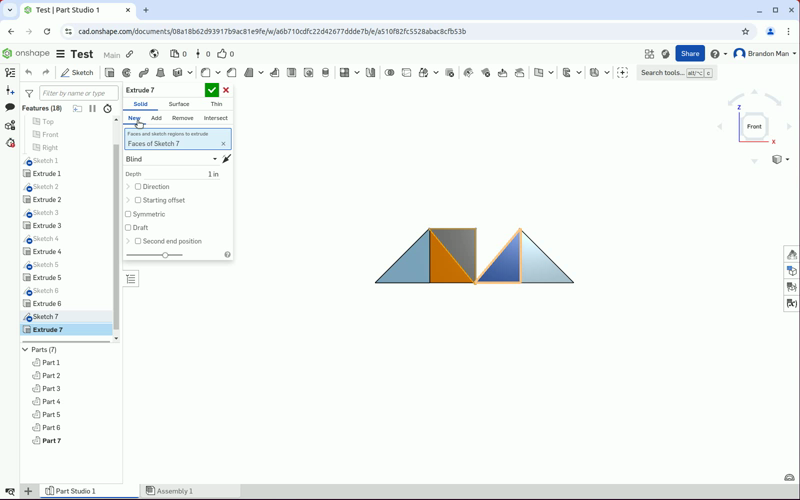
click(137, 120)
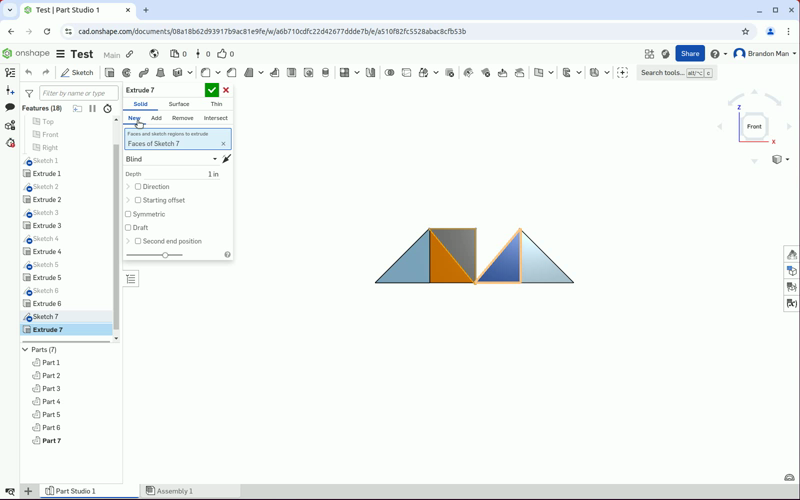
key(tab, 4)
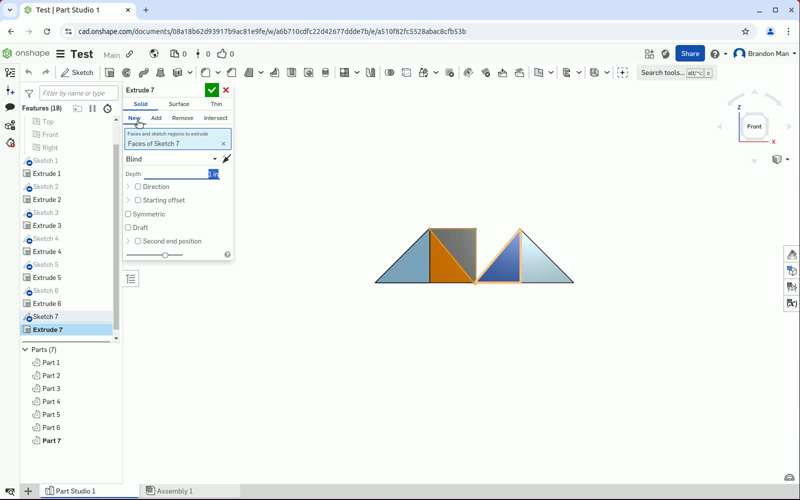
text(-2.166)
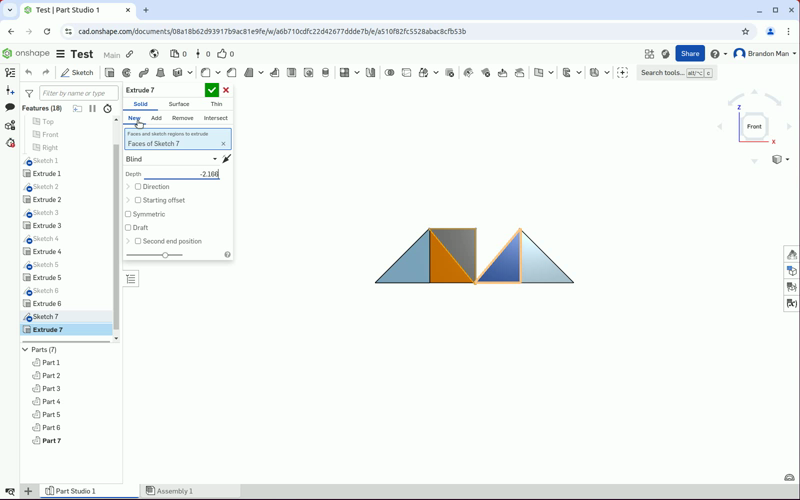
key(enter)
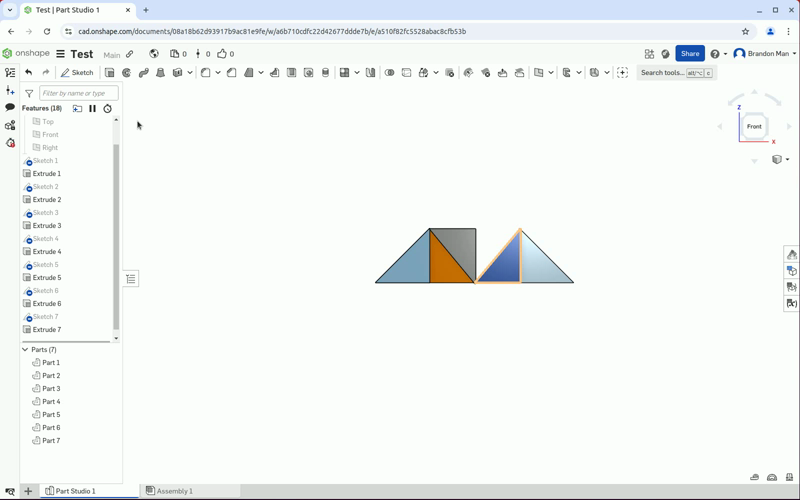
key(shift+h)
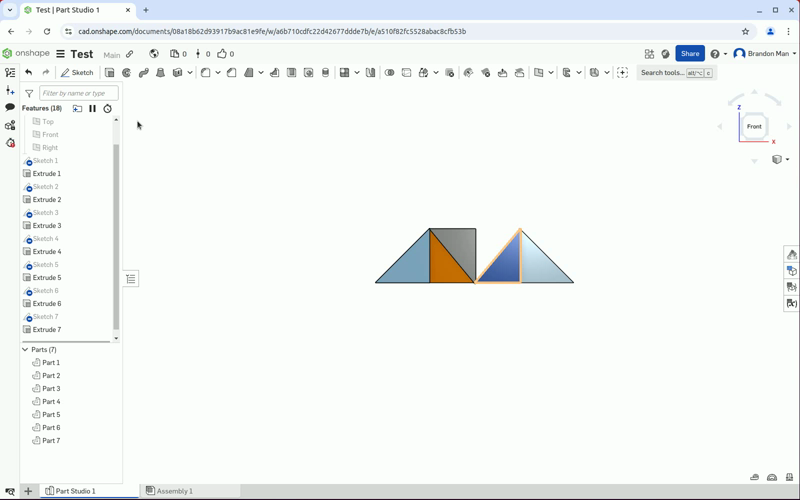
key(shift+h)
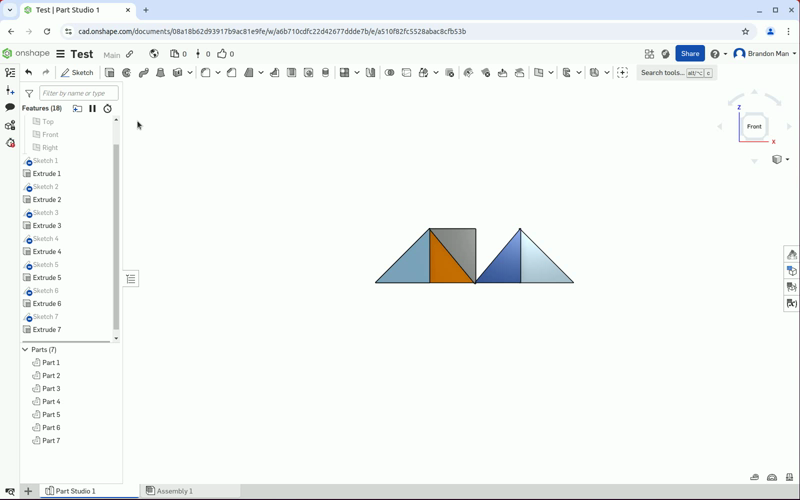
mouse_move(69, 163)
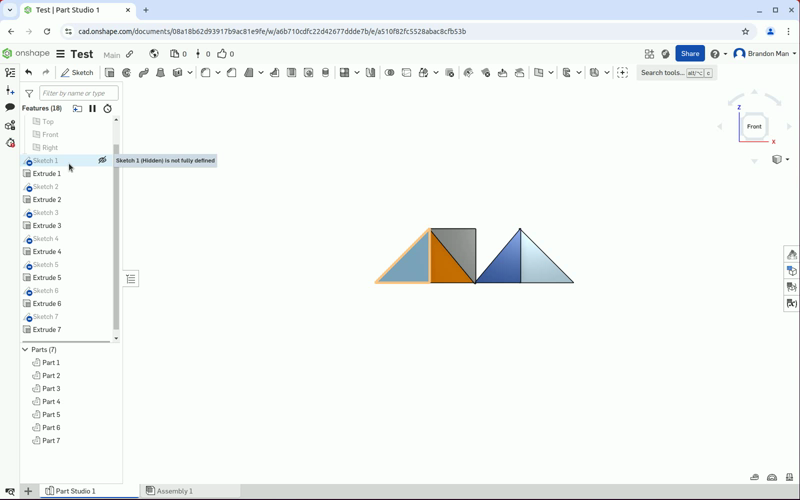
click(69, 163)
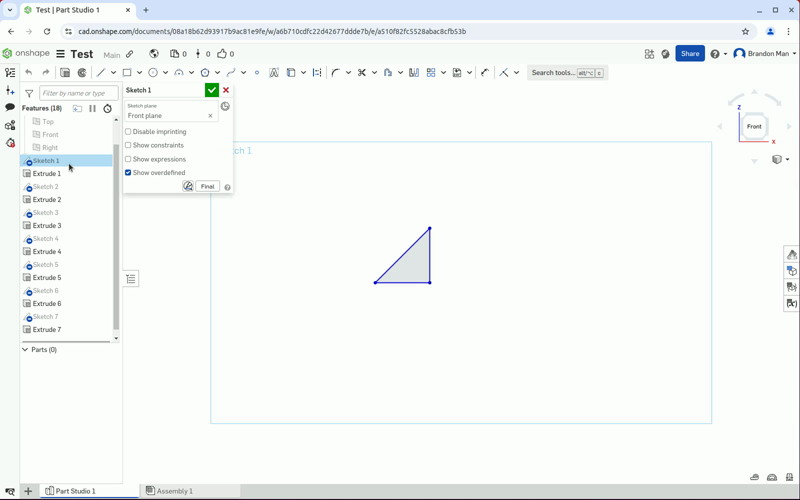
mouse_move(229, 92)
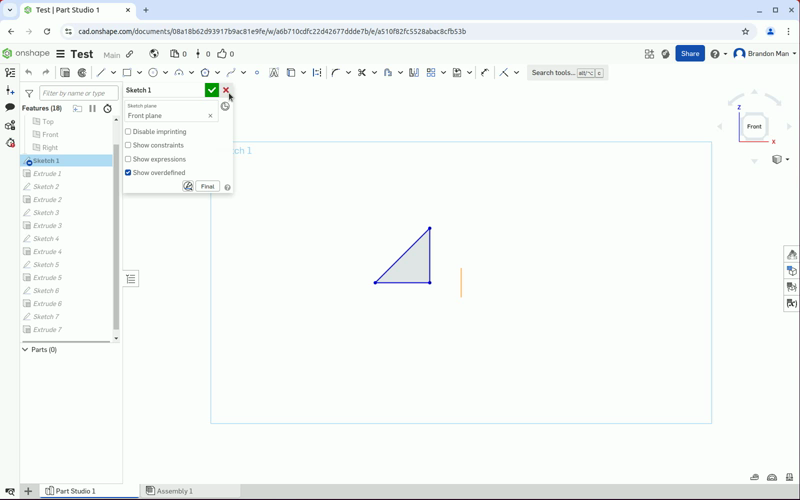
click(229, 92)
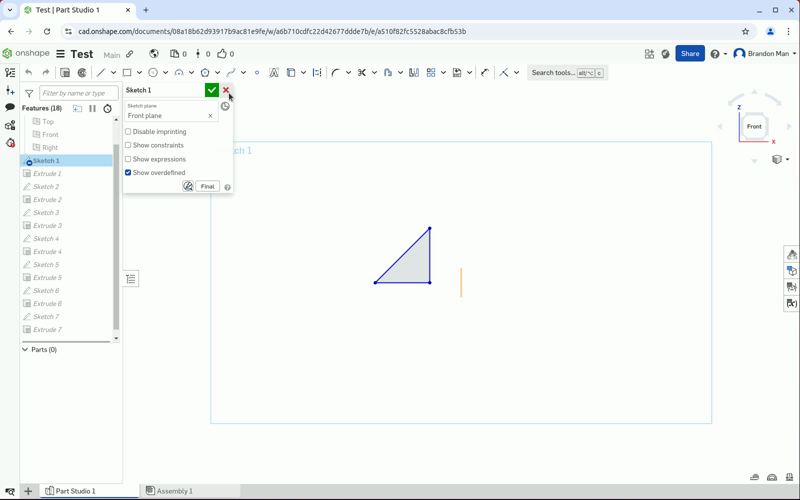
key(shift+s)
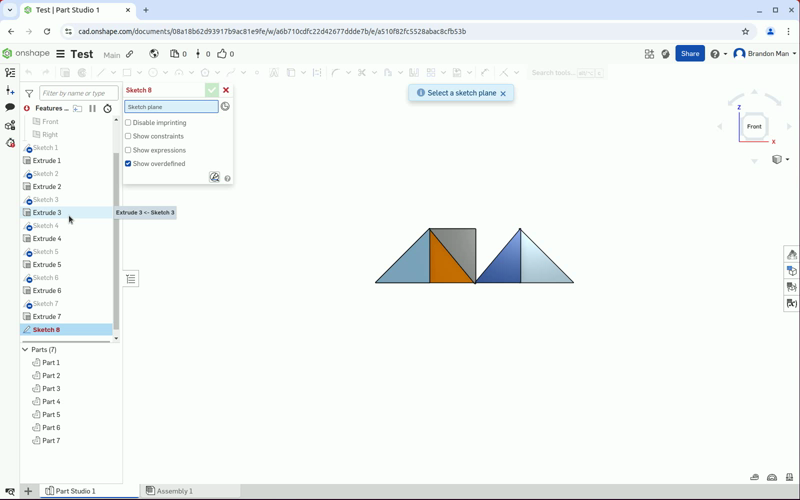
scroll(3)
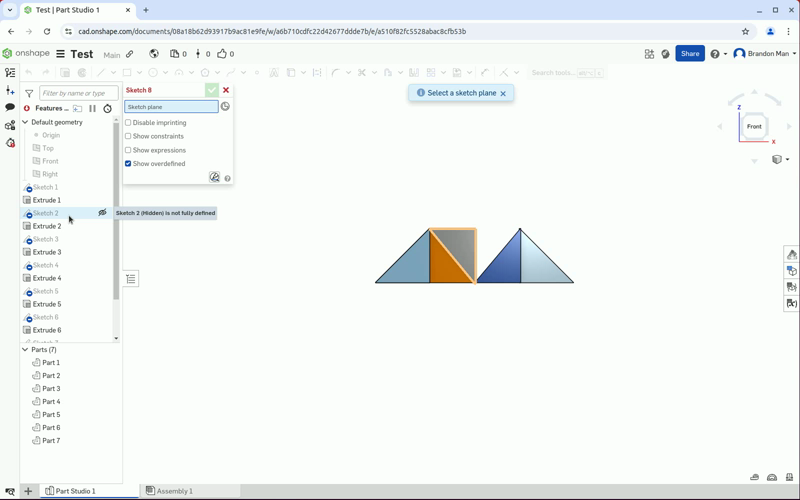
mouse_move(69, 163)
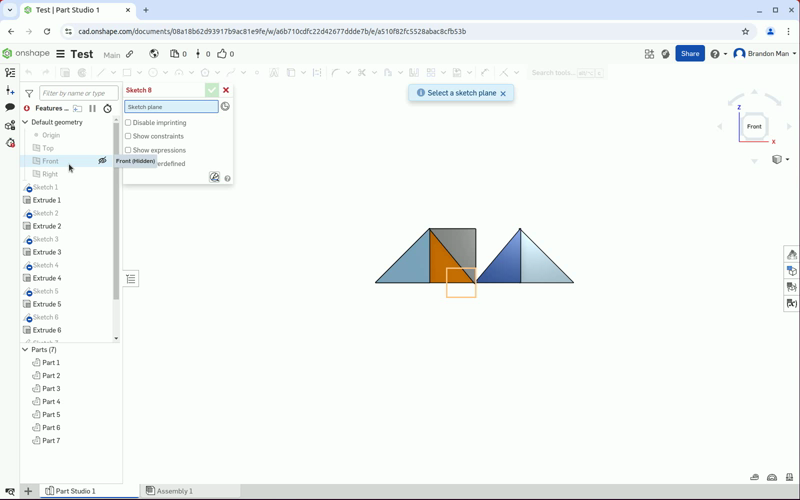
click(69, 163)
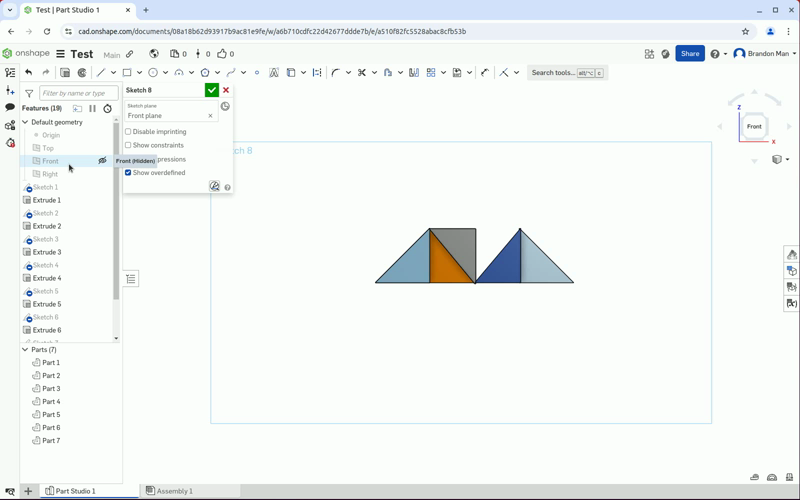
mouse_move(73, 352)
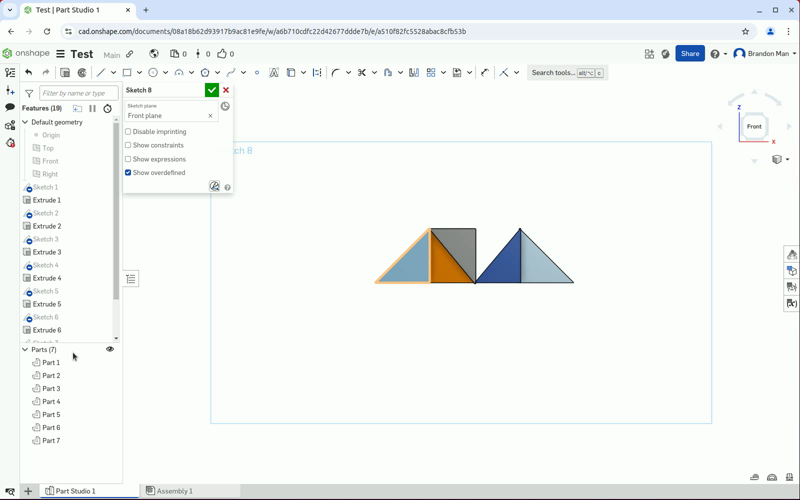
key(y)
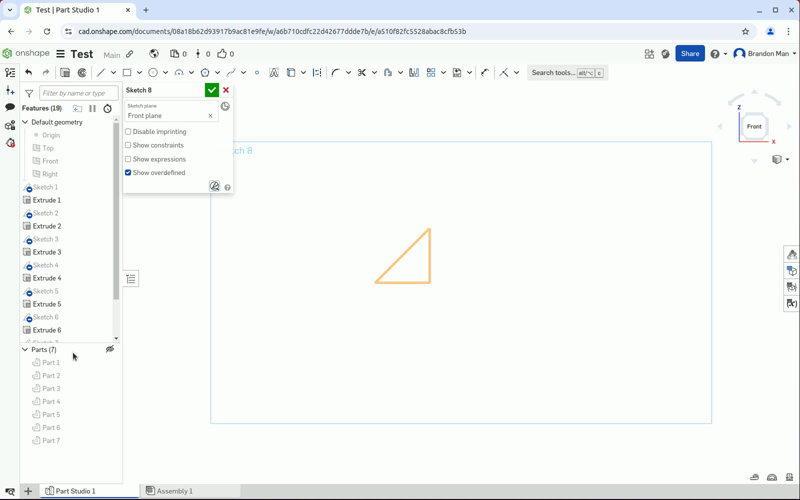
key(l)
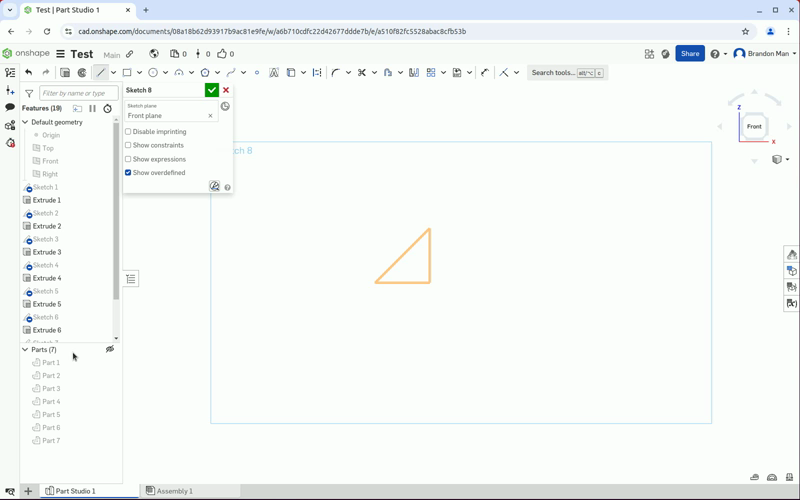
key_down(shift)
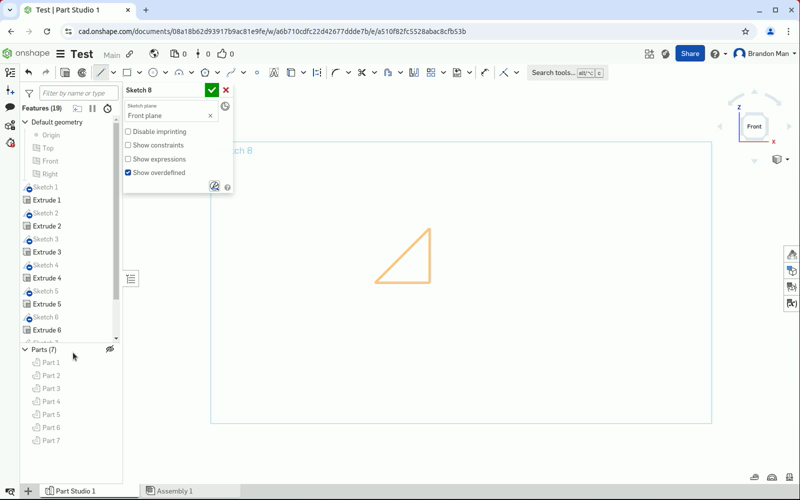
mouse_move(473, 282)
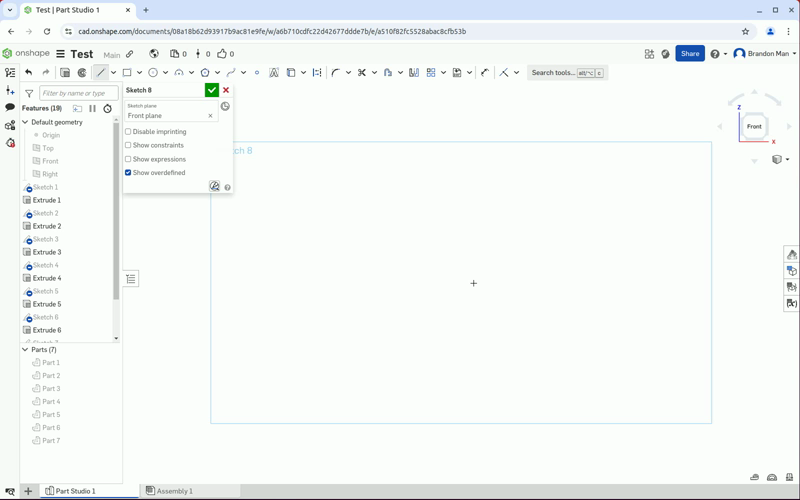
click(473, 282)
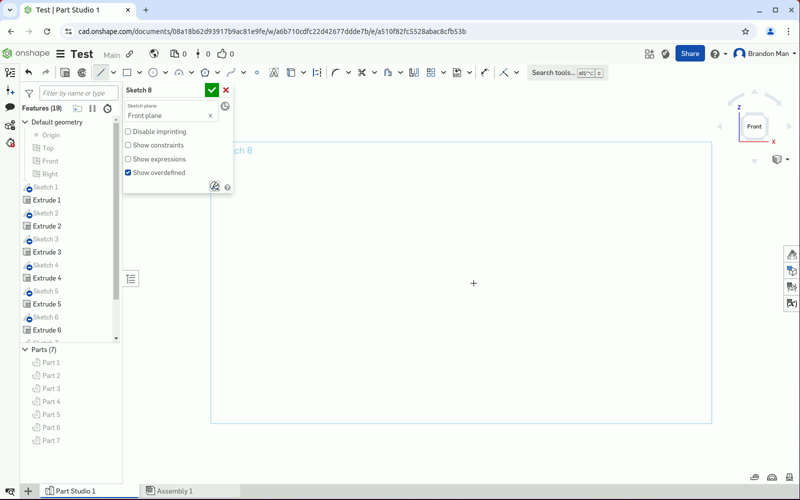
key_up(shift)
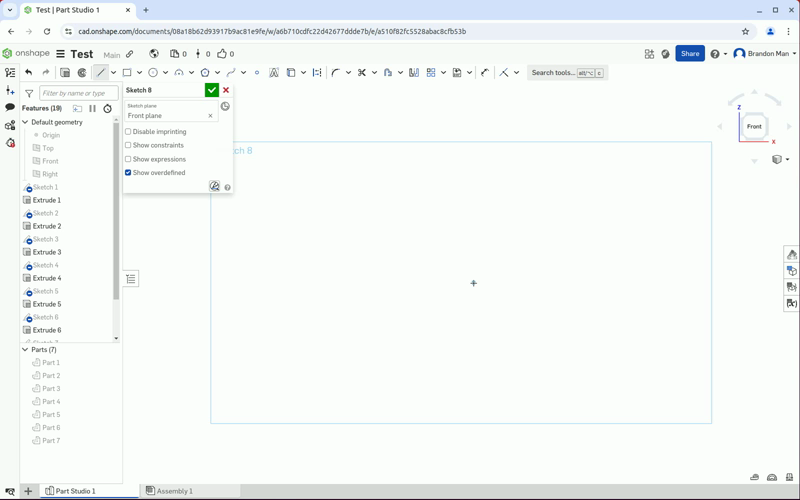
key_down(shift)
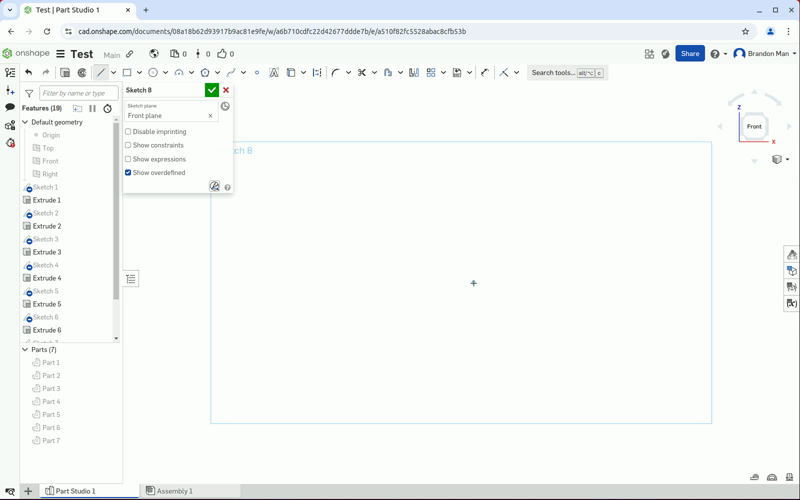
mouse_move(503, 282)
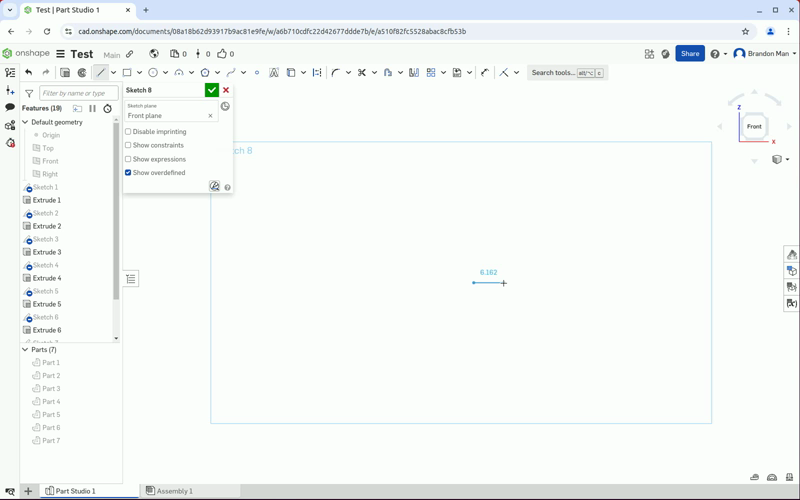
mouse_move(474, 282)
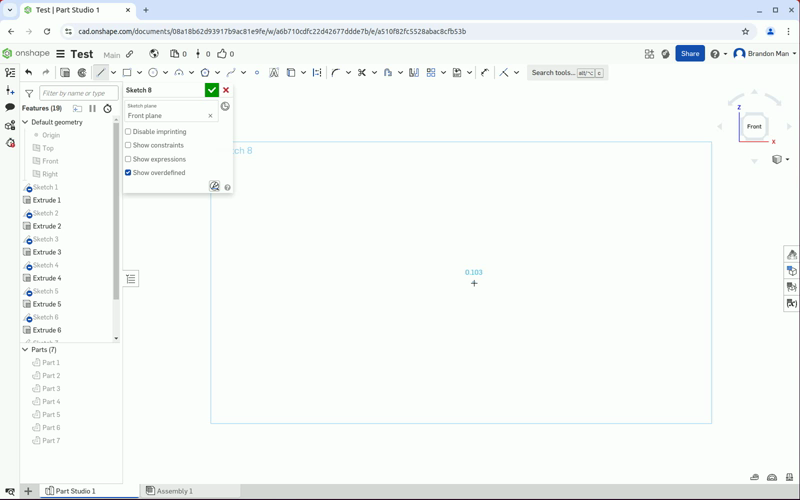
scroll(6)
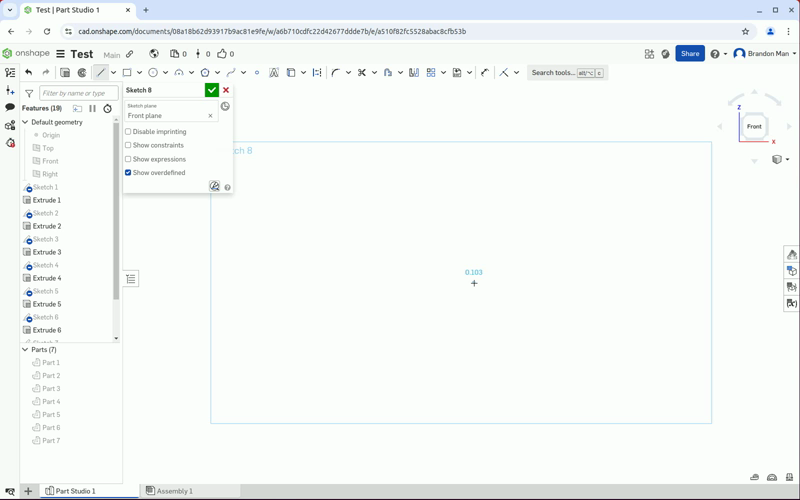
scroll(6)
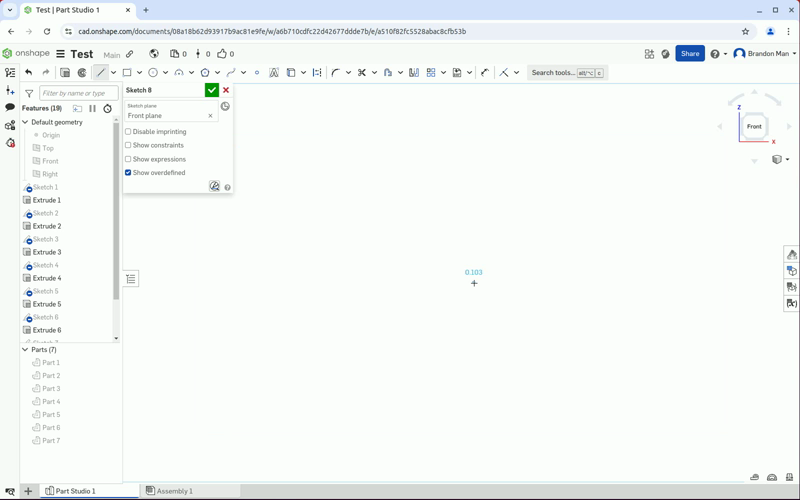
scroll(6)
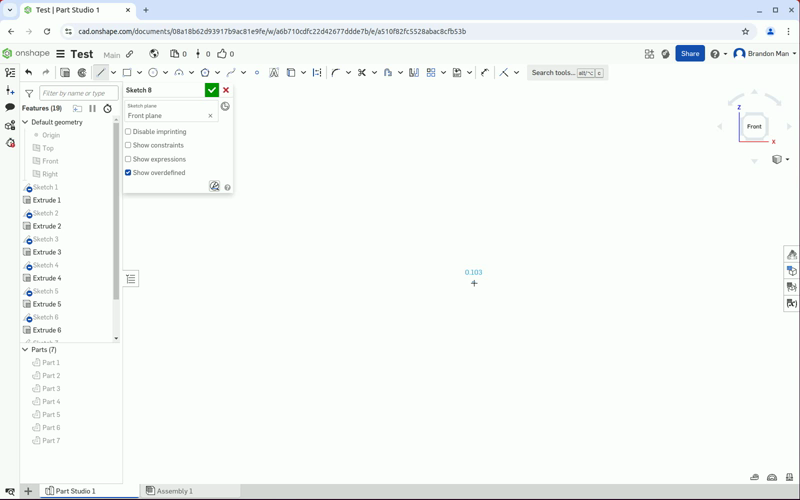
scroll(6)
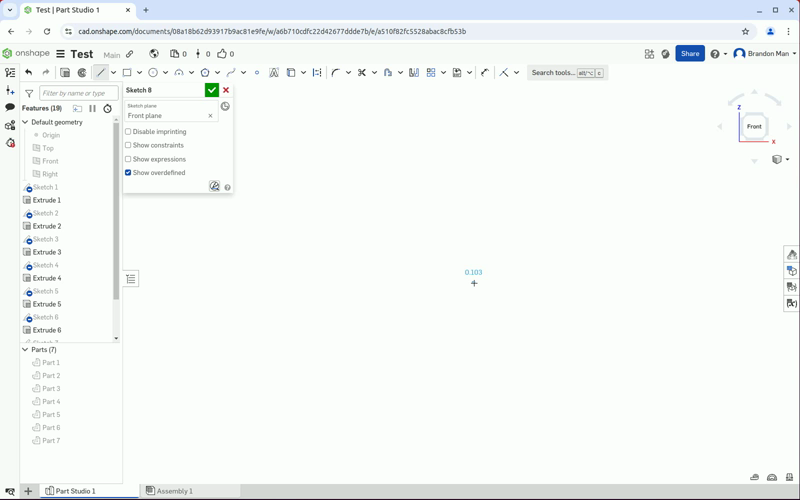
scroll(6)
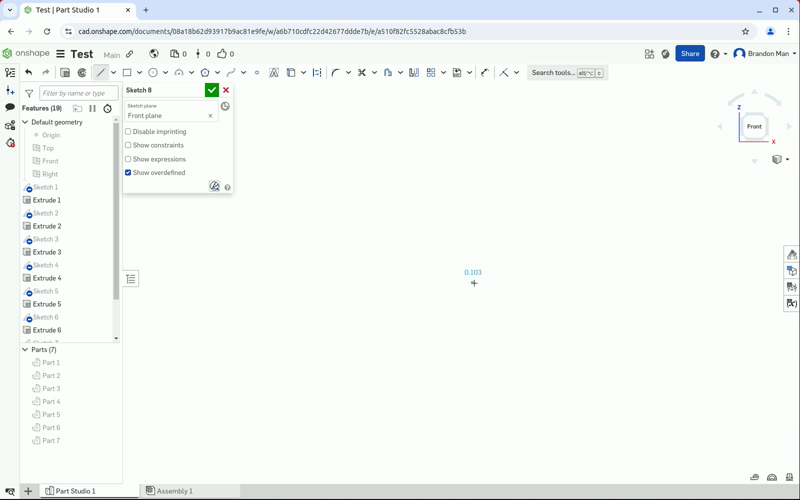
scroll(6)
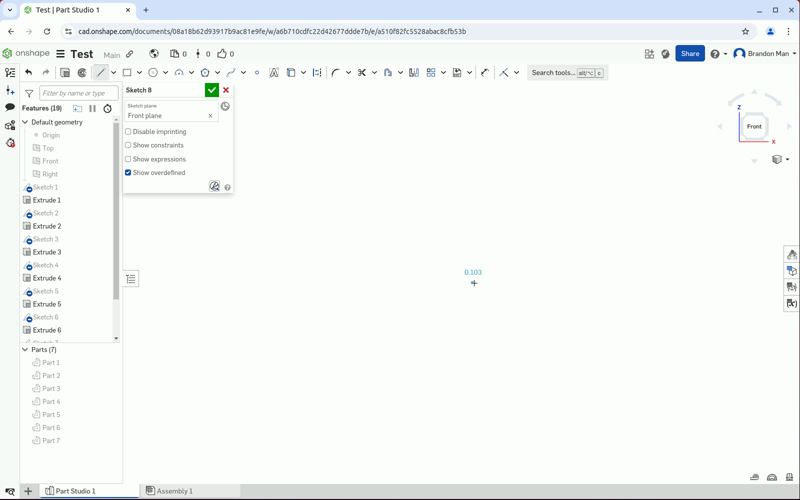
scroll(6)
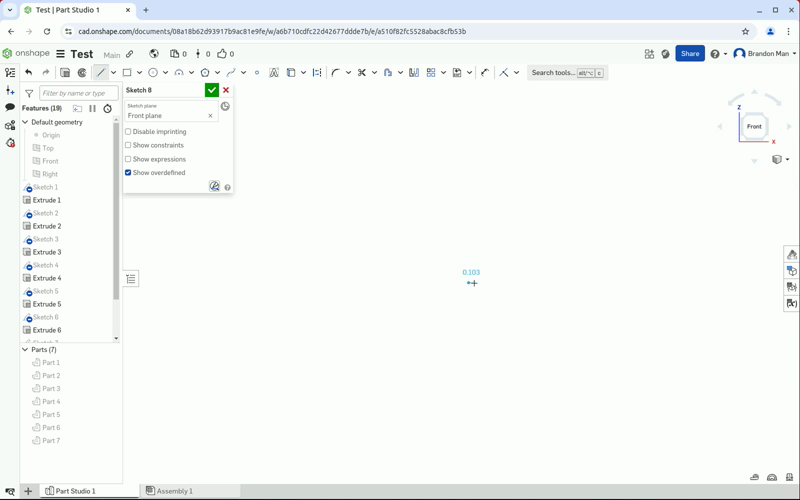
click(474, 282)
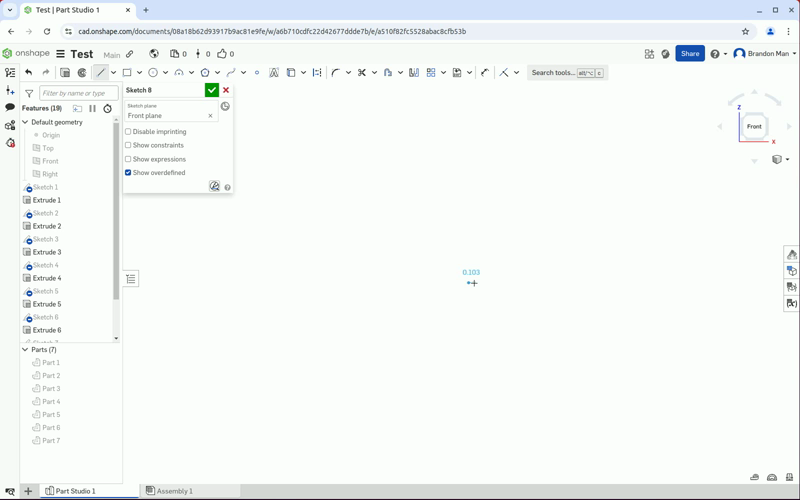
scroll(-6)
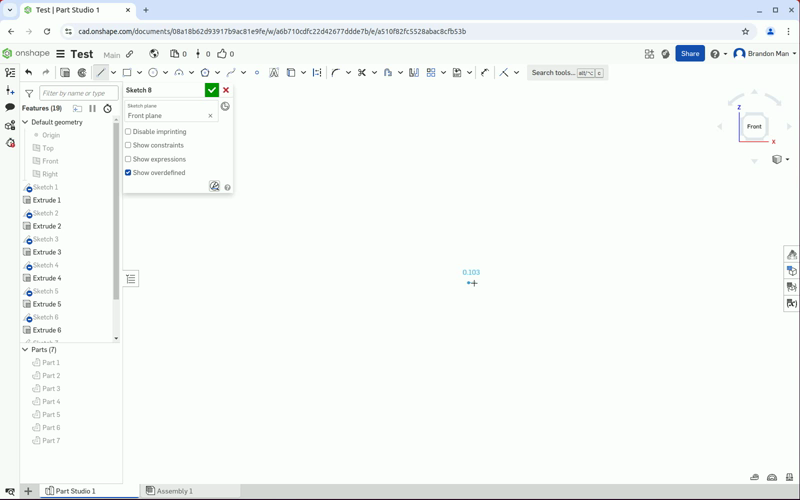
scroll(-6)
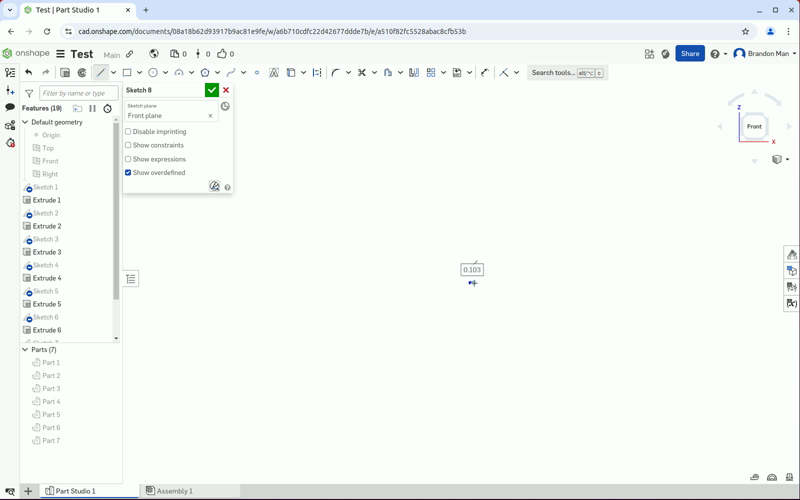
scroll(-6)
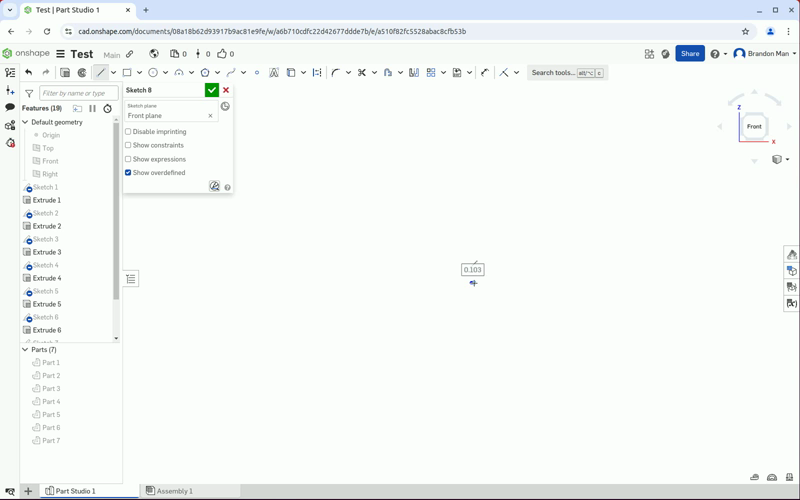
scroll(-6)
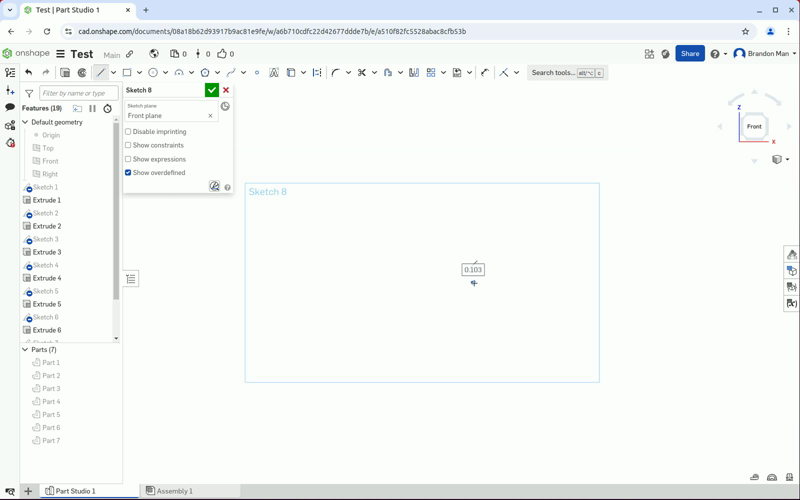
scroll(-6)
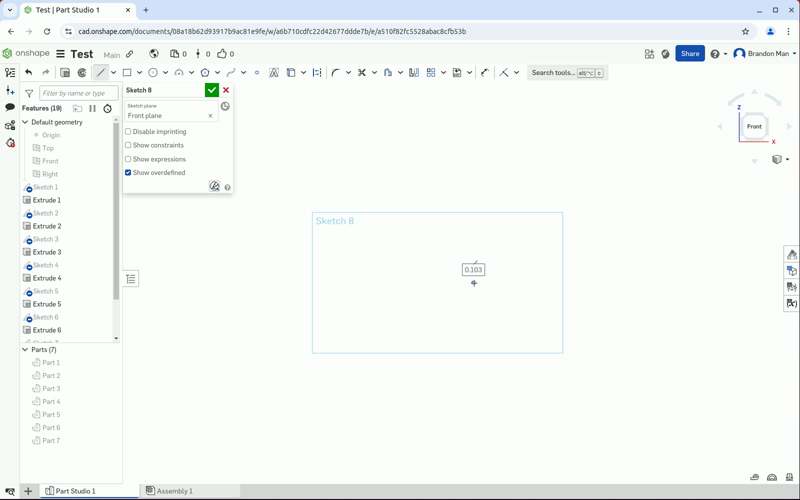
scroll(-6)
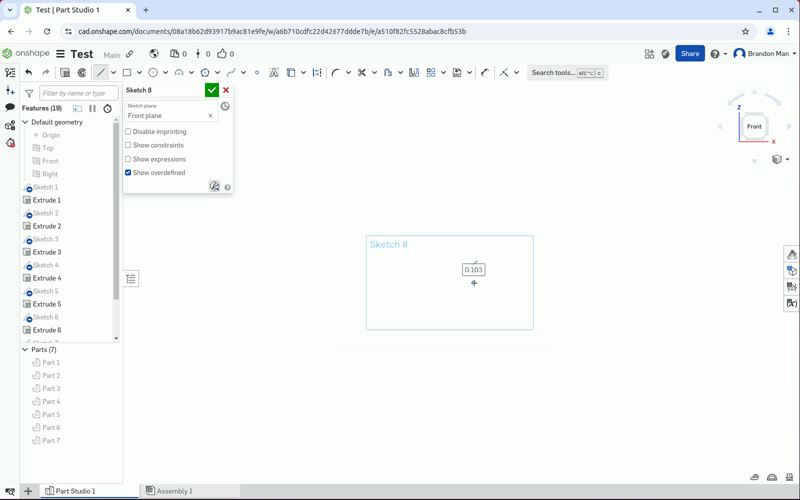
scroll(-6)
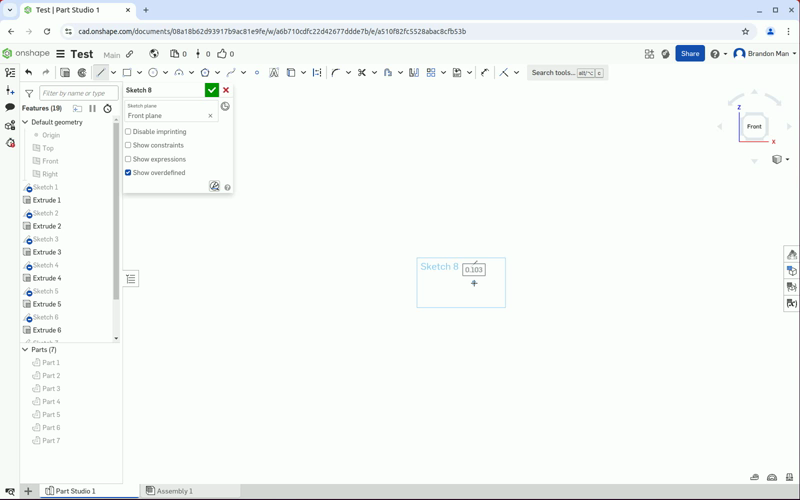
key_up(shift)
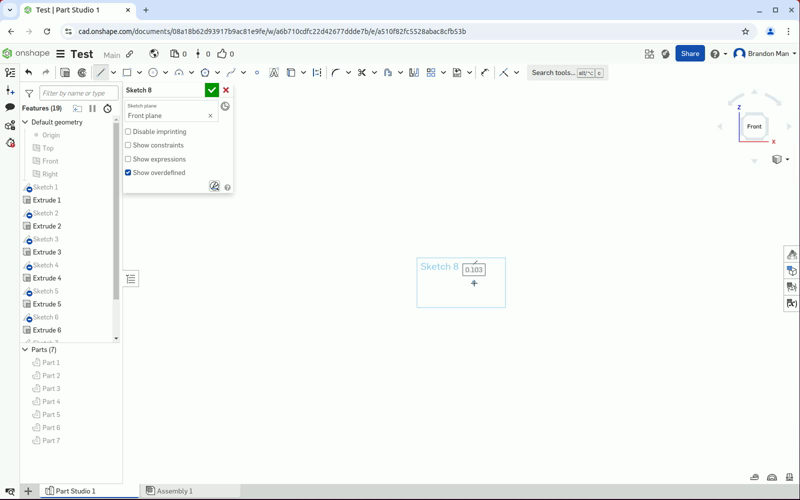
key_down(shift)
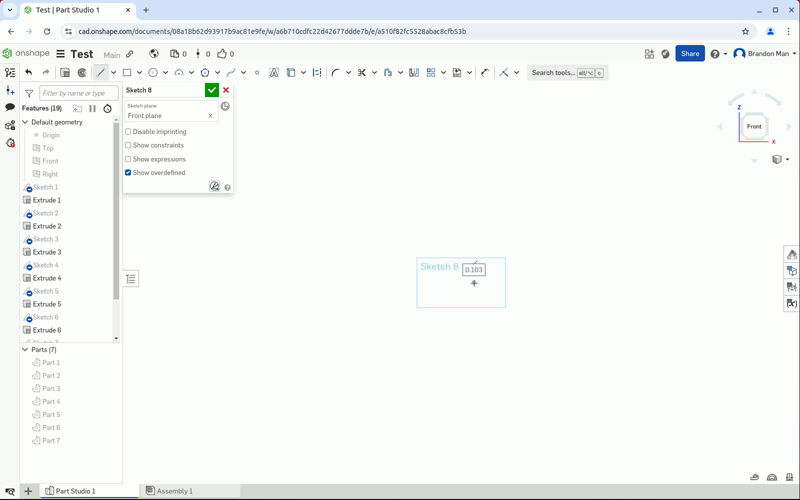
mouse_move(520, 228)
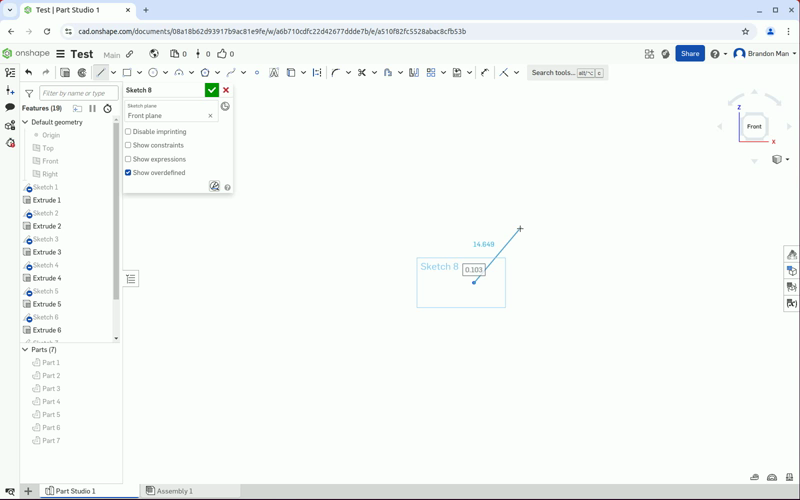
click(520, 228)
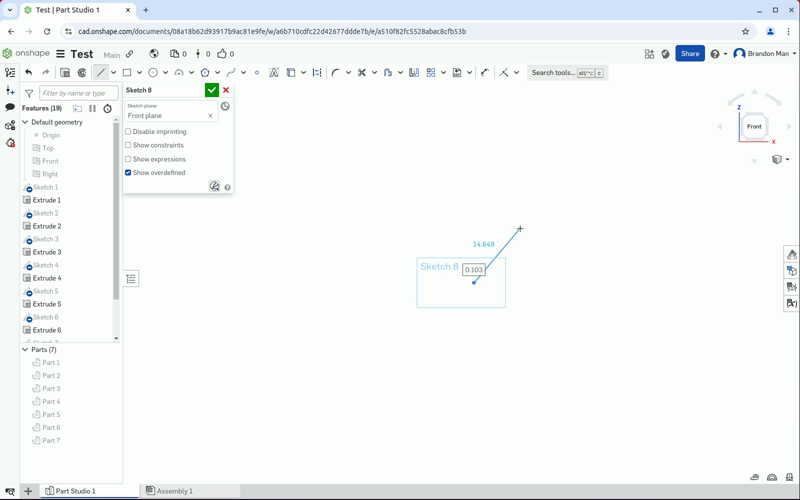
key_up(shift)
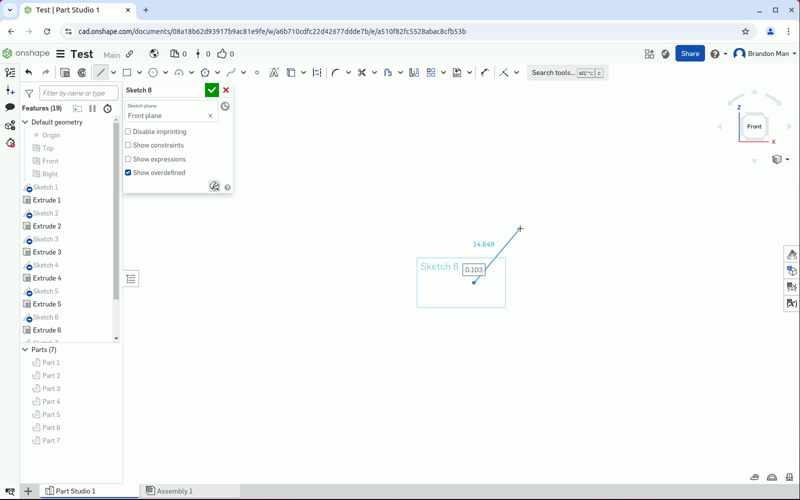
key_down(shift)
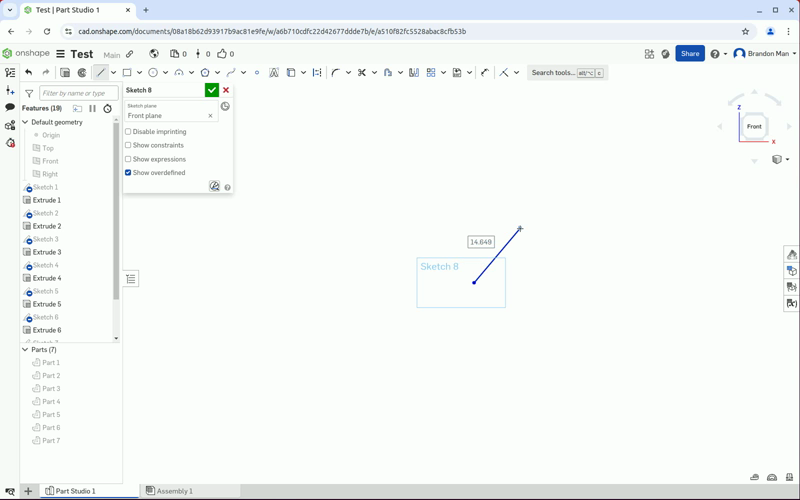
mouse_move(550, 228)
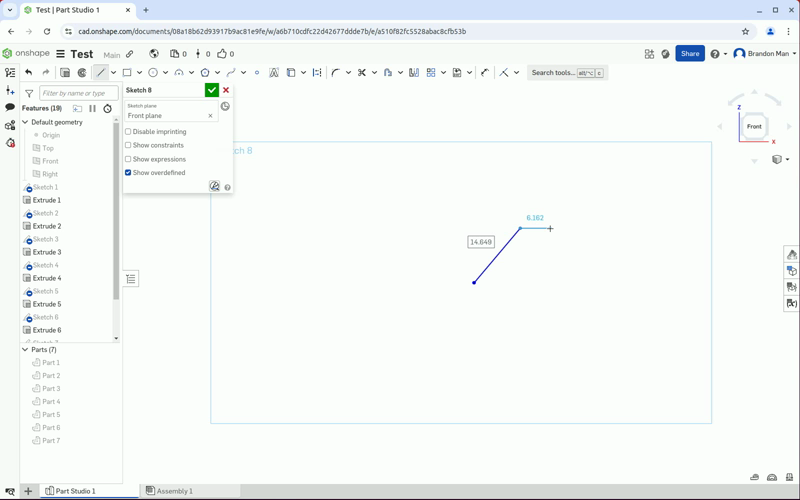
mouse_move(473, 228)
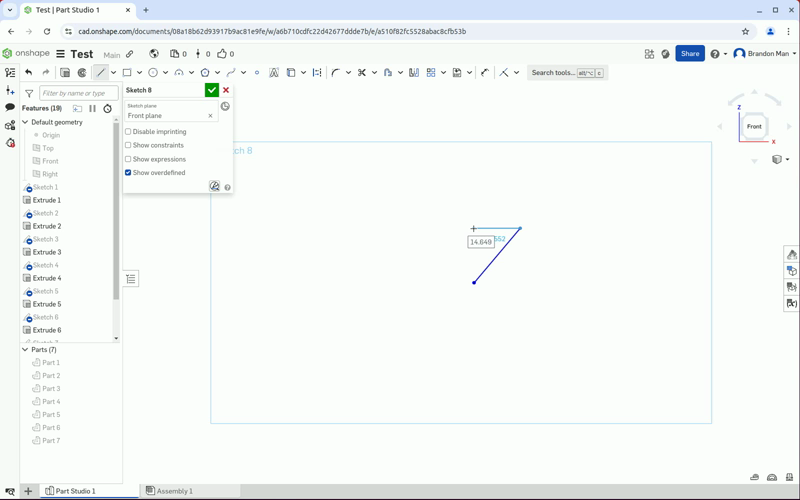
click(473, 228)
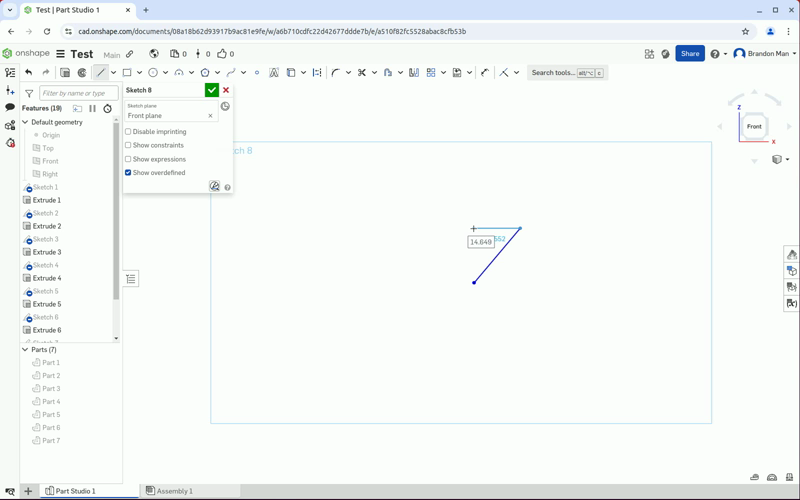
key_up(shift)
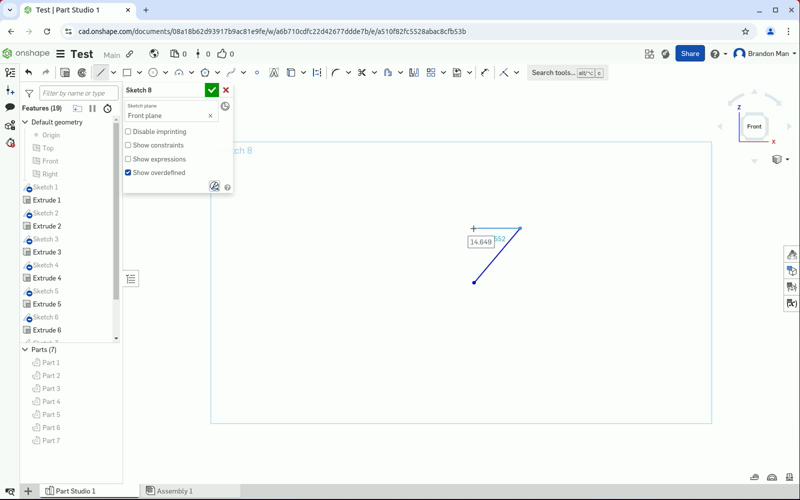
mouse_move(503, 228)
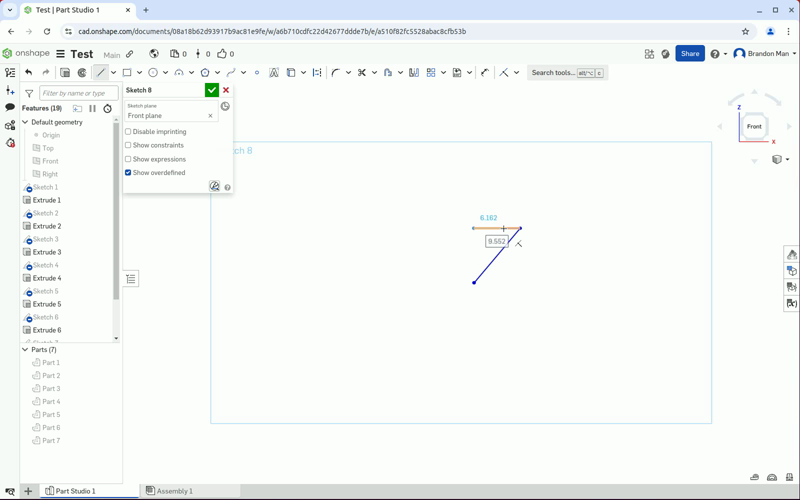
key_down(shift)
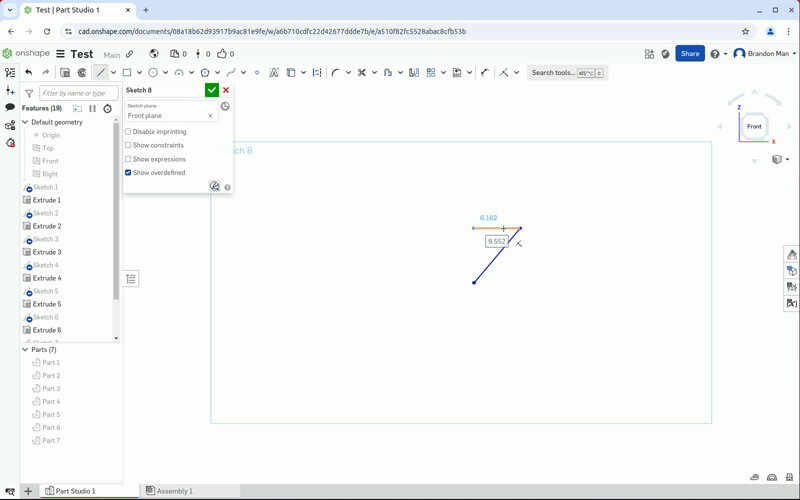
mouse_move(473, 282)
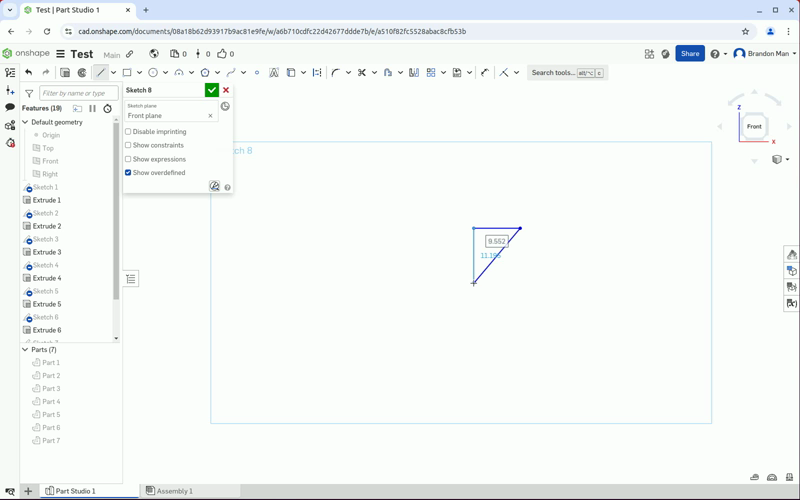
scroll(6)
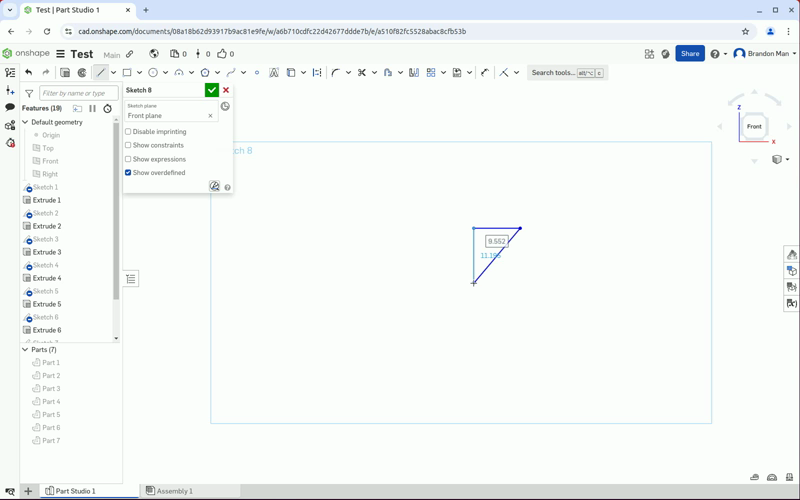
scroll(6)
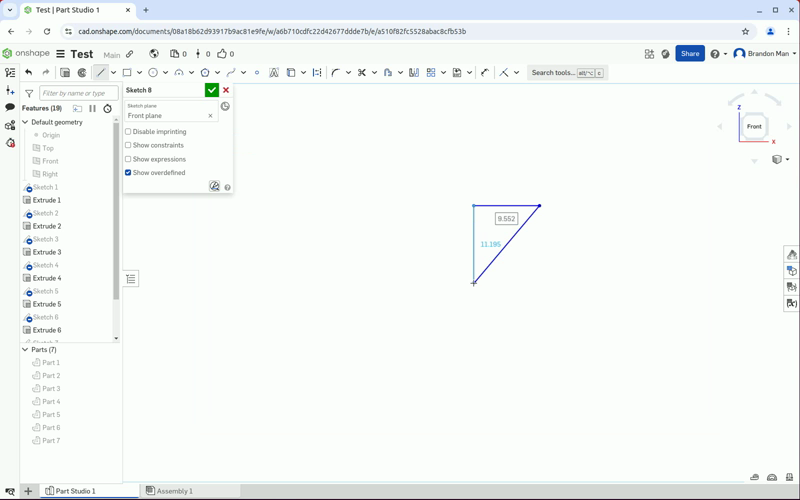
scroll(6)
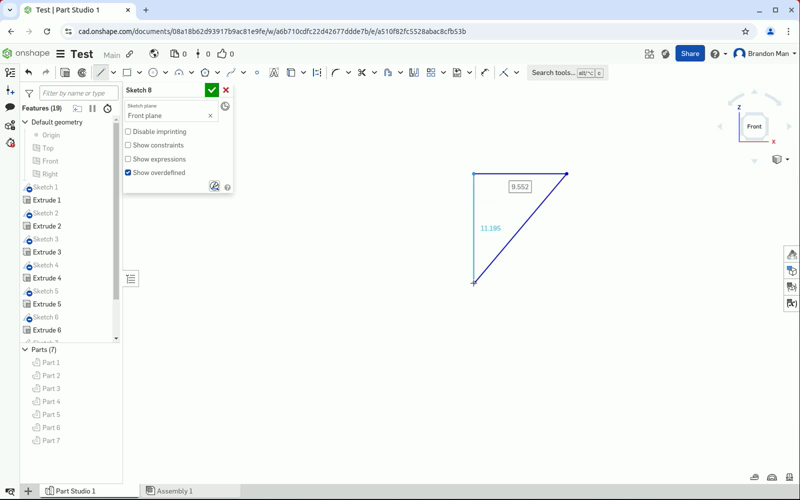
scroll(6)
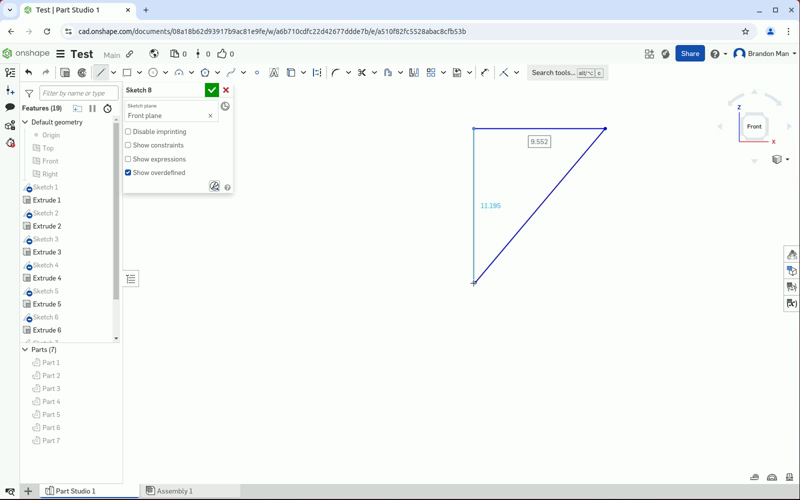
scroll(6)
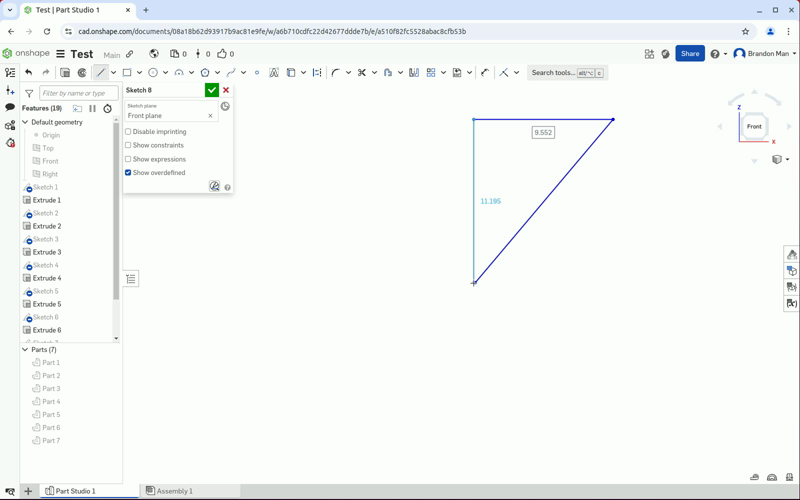
scroll(6)
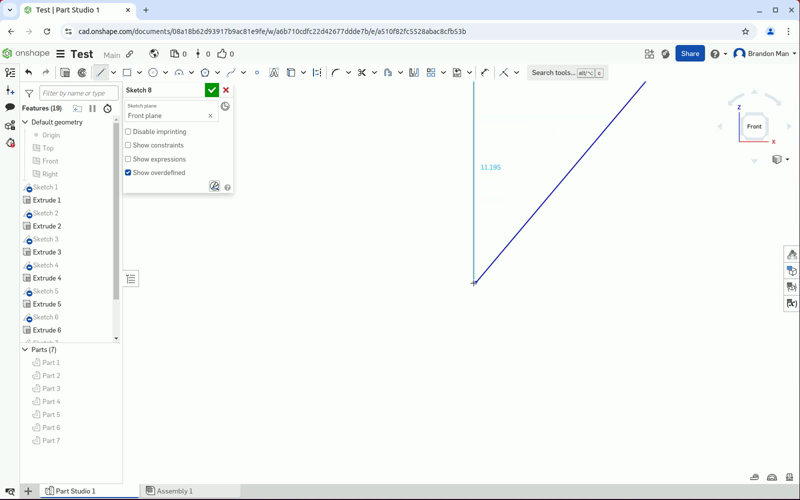
scroll(6)
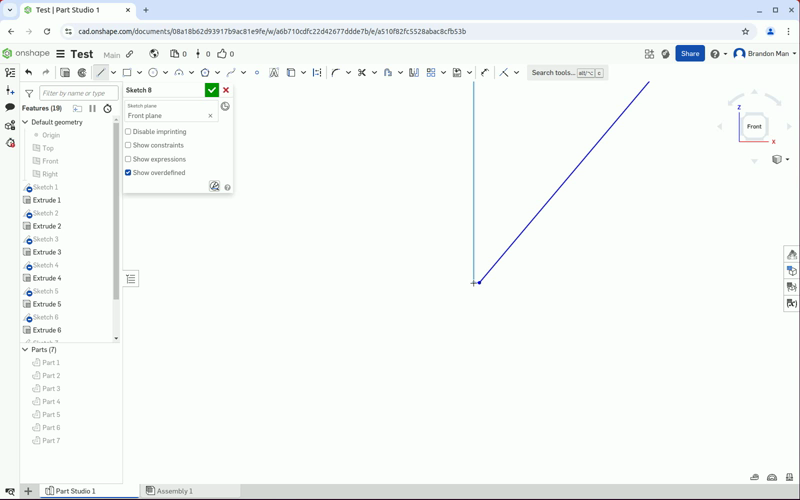
key_up(shift)
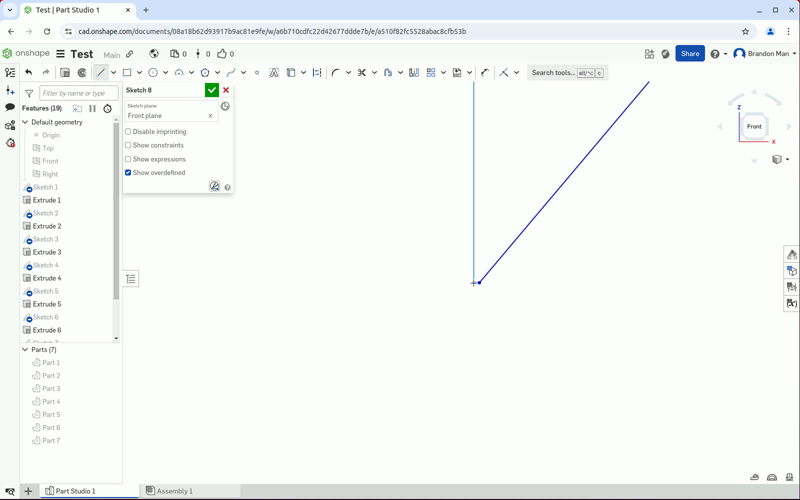
click(473, 282)
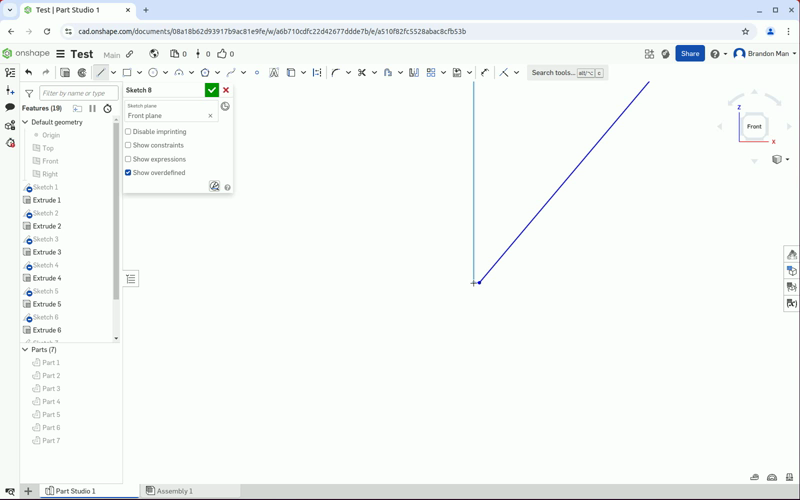
scroll(-6)
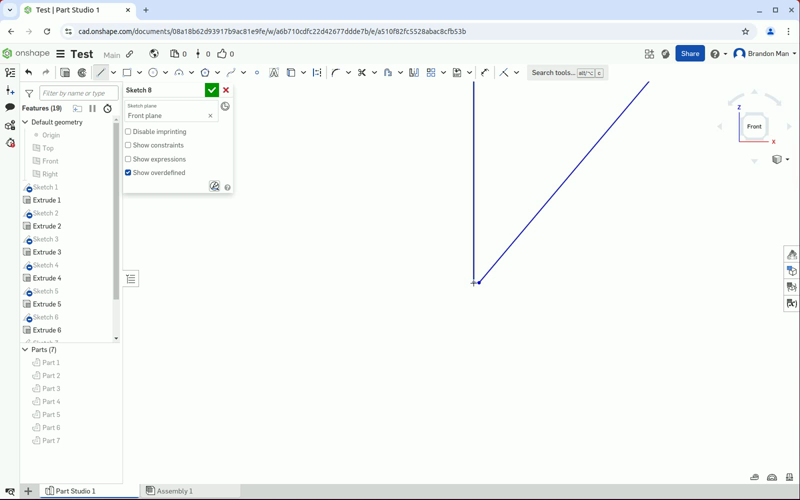
scroll(-6)
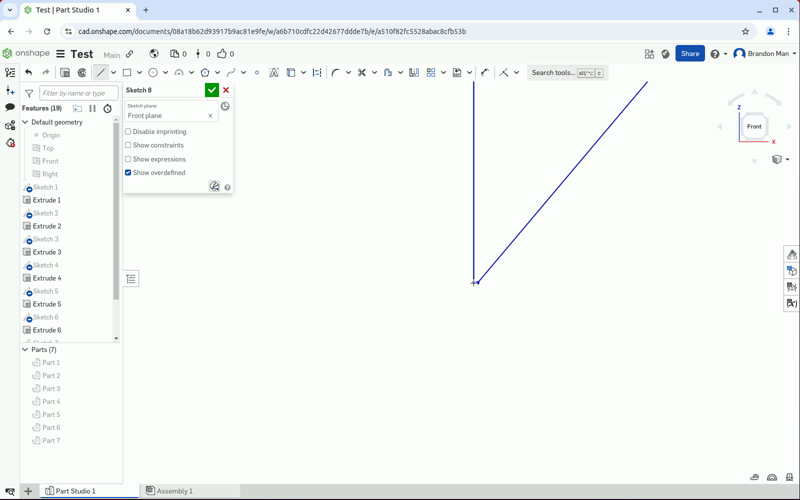
scroll(-6)
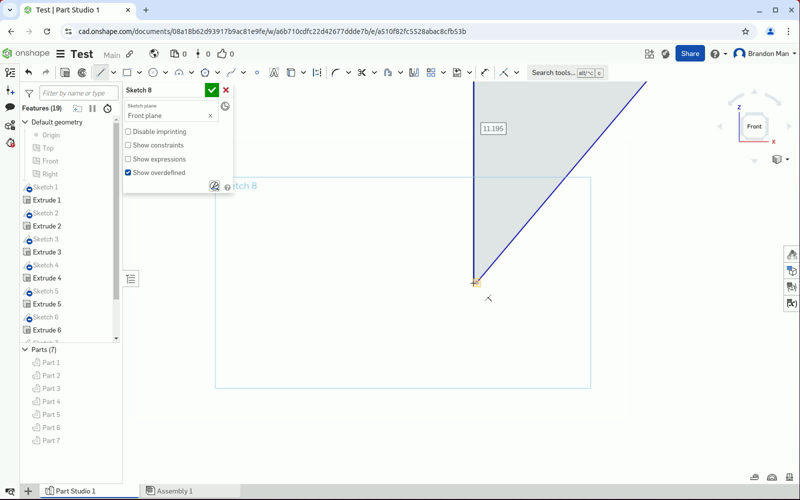
scroll(-6)
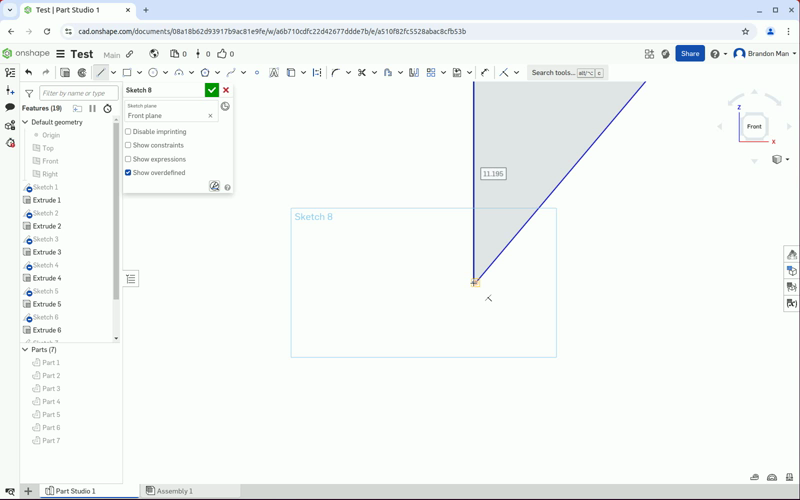
scroll(-6)
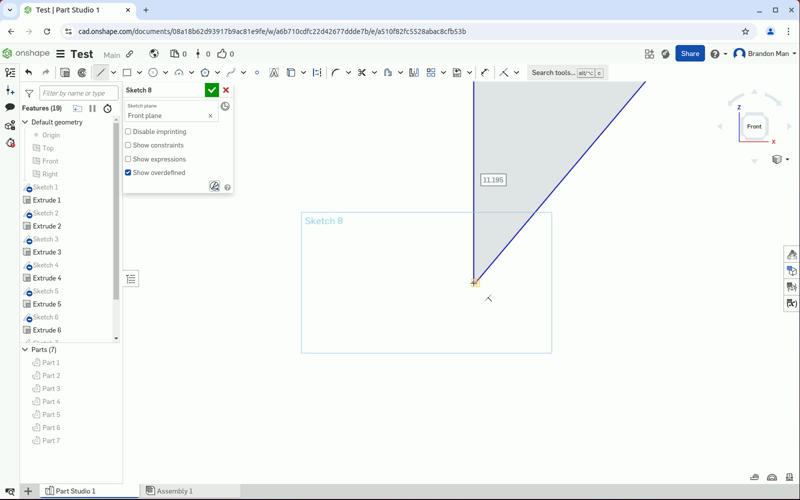
scroll(-6)
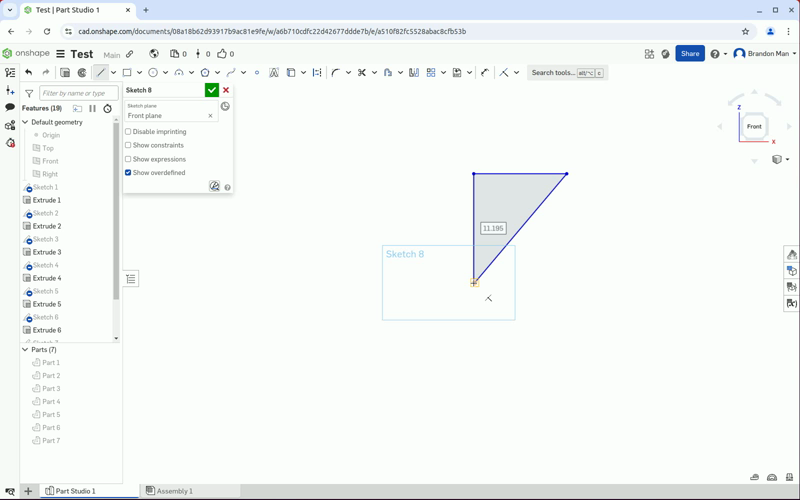
scroll(-6)
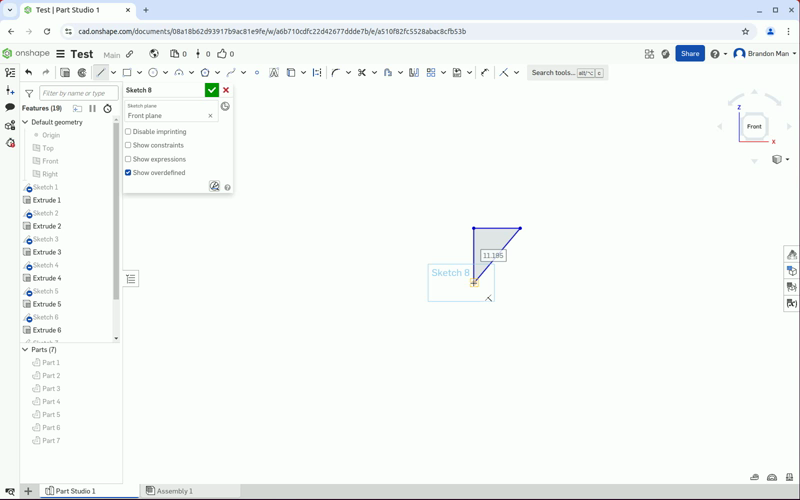
key(esc)
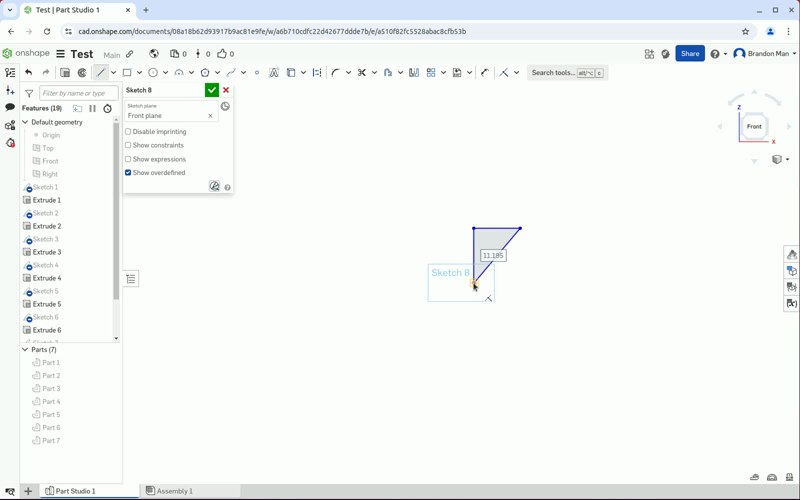
mouse_move(475, 265)
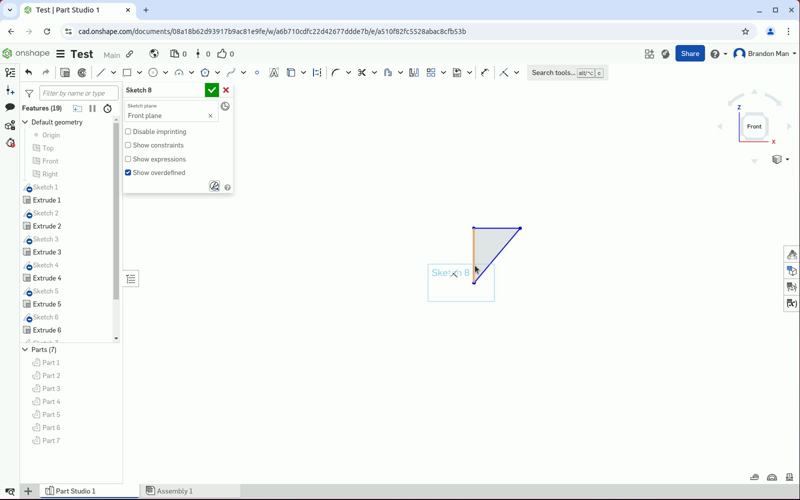
scroll(6)
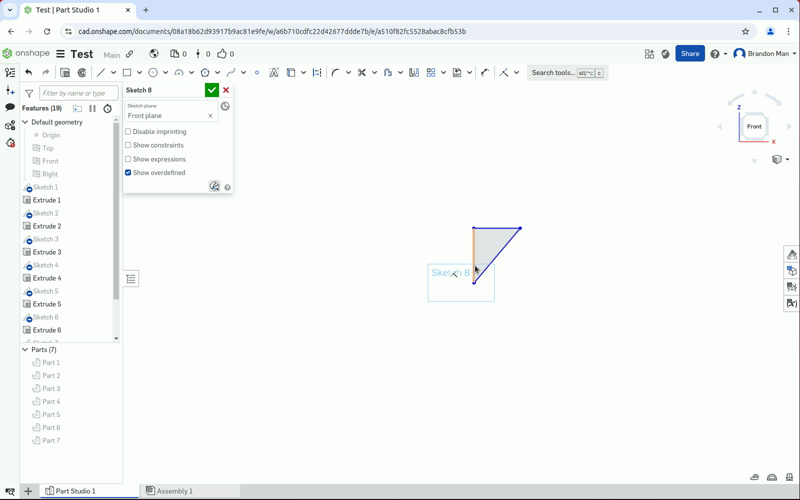
scroll(6)
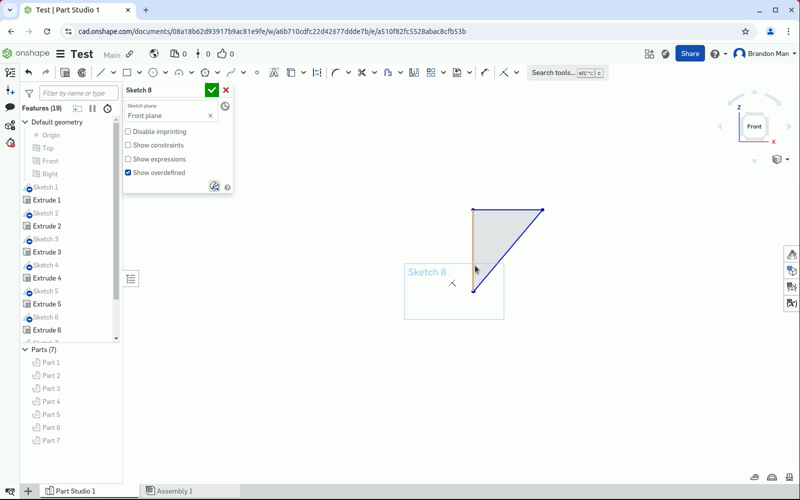
scroll(6)
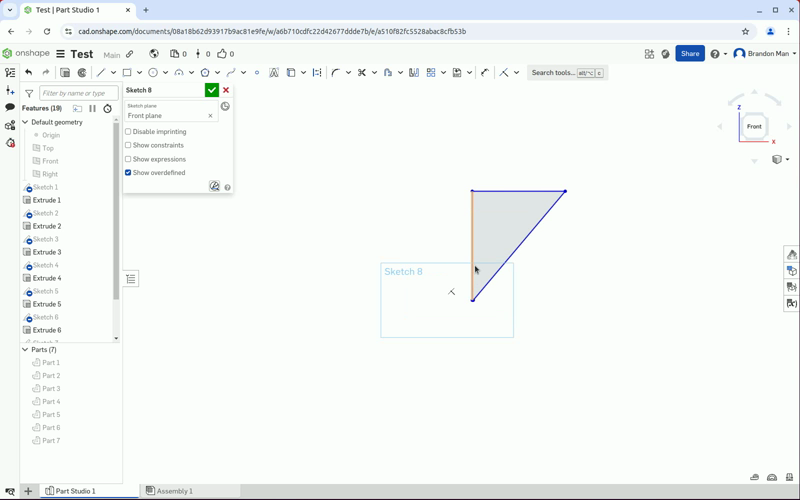
scroll(6)
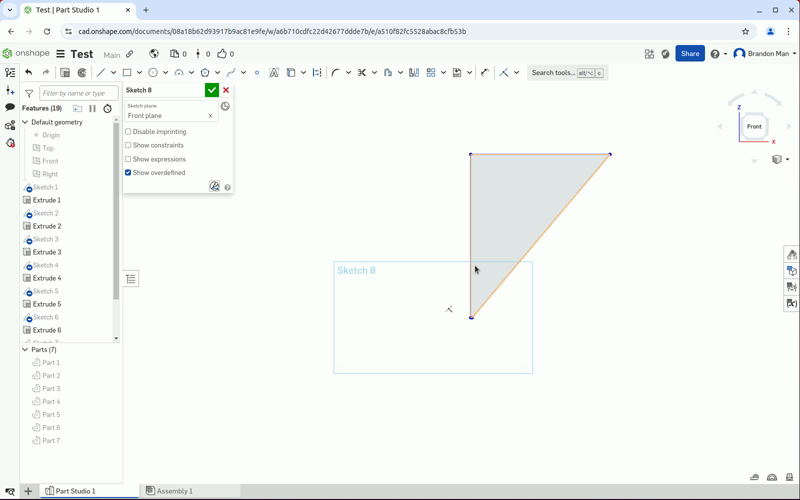
scroll(6)
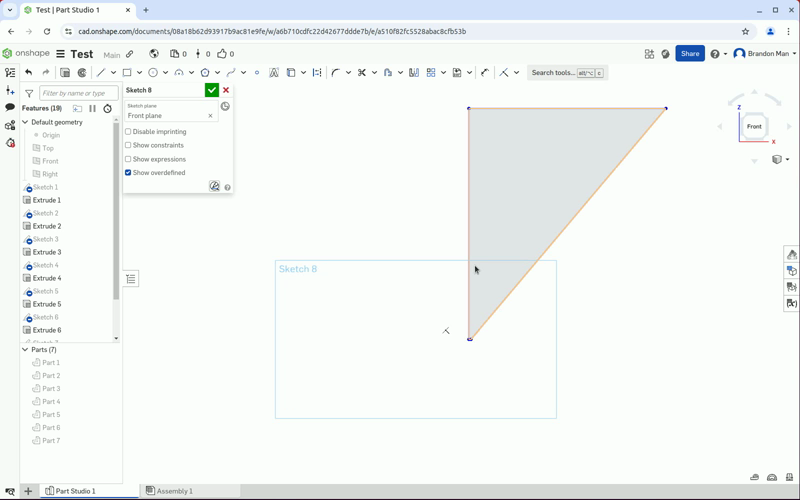
scroll(6)
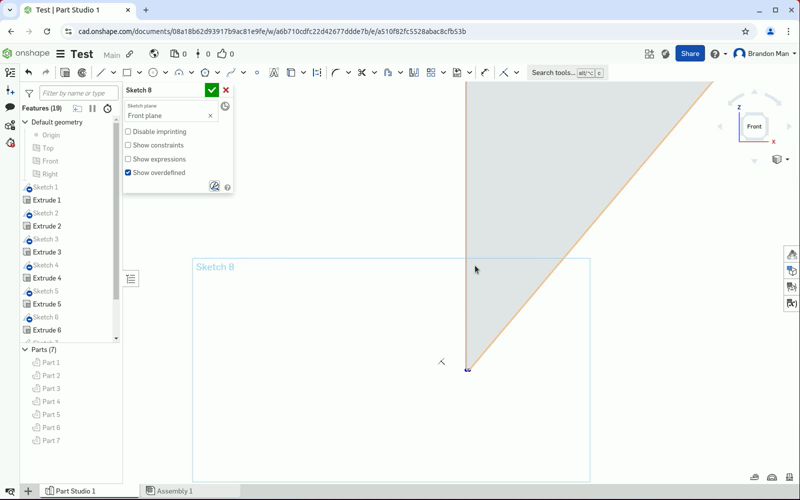
scroll(6)
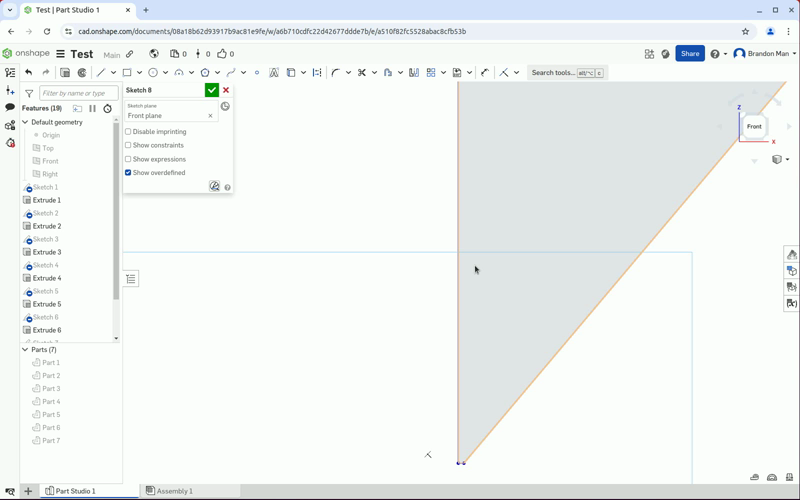
click(475, 265)
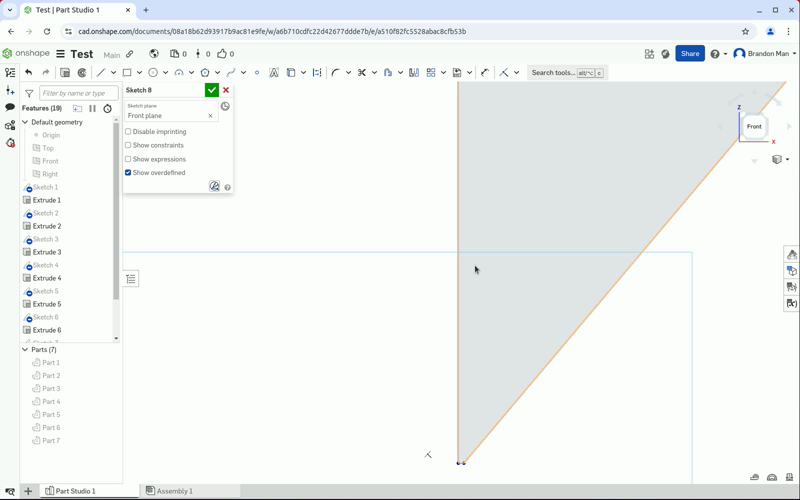
scroll(-6)
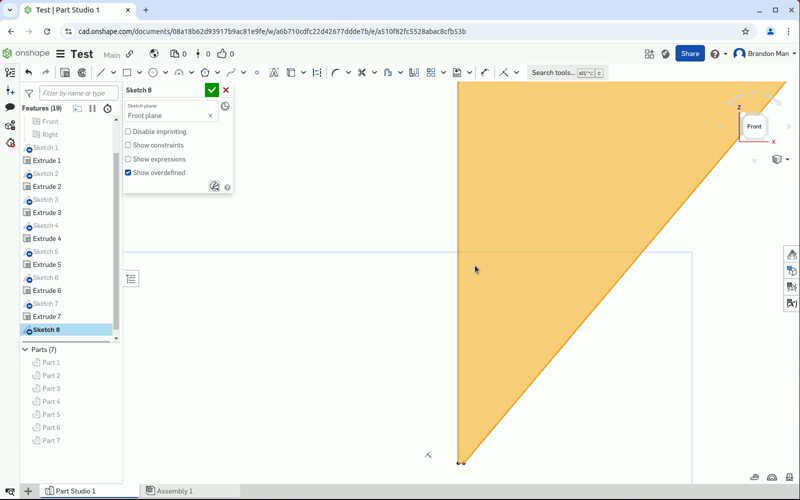
scroll(-6)
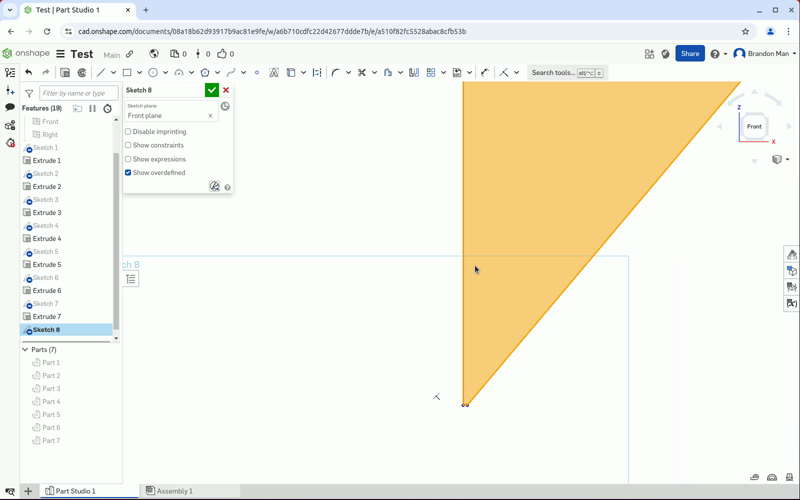
scroll(-6)
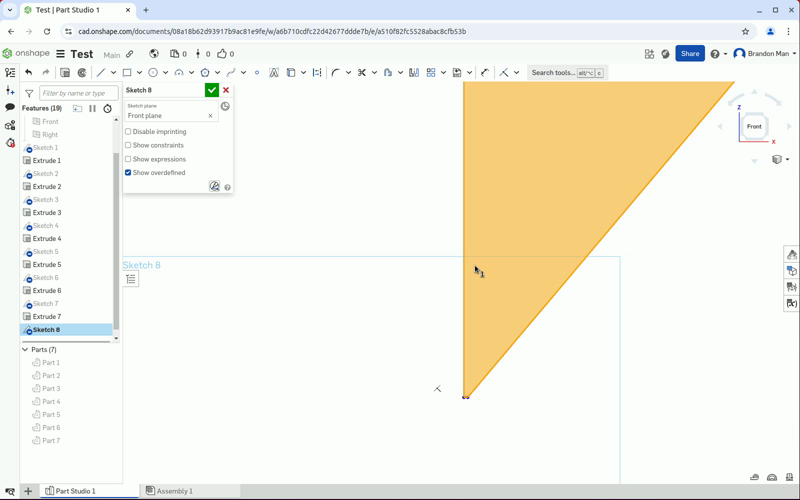
scroll(-6)
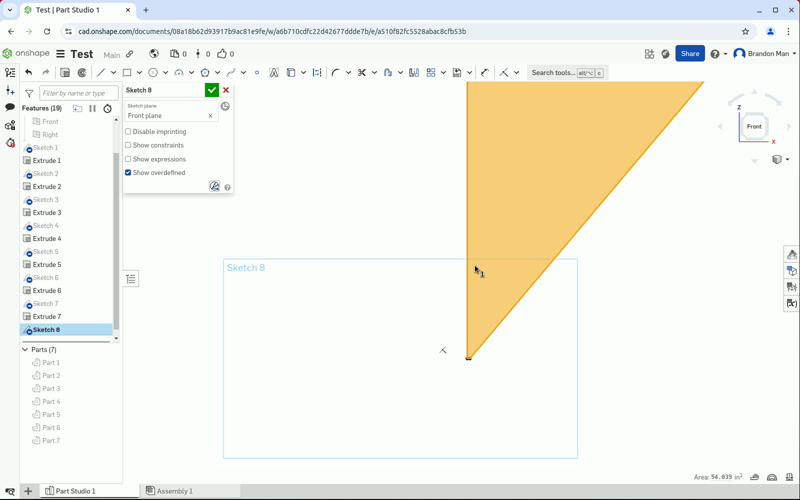
scroll(-6)
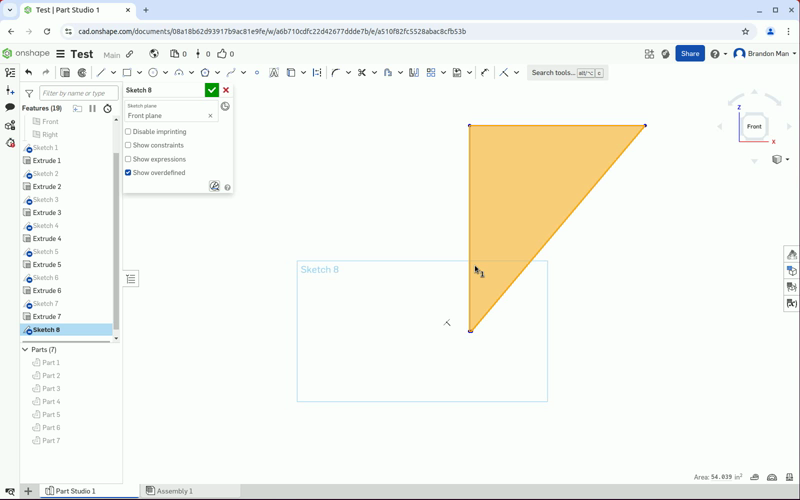
scroll(-6)
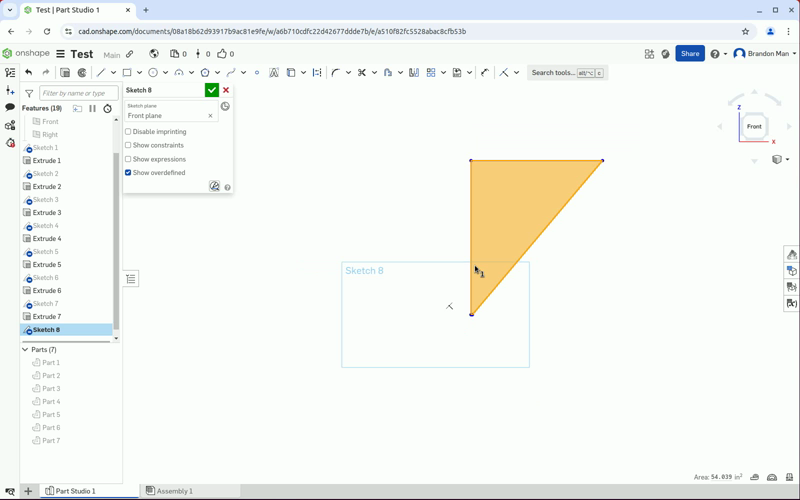
scroll(-6)
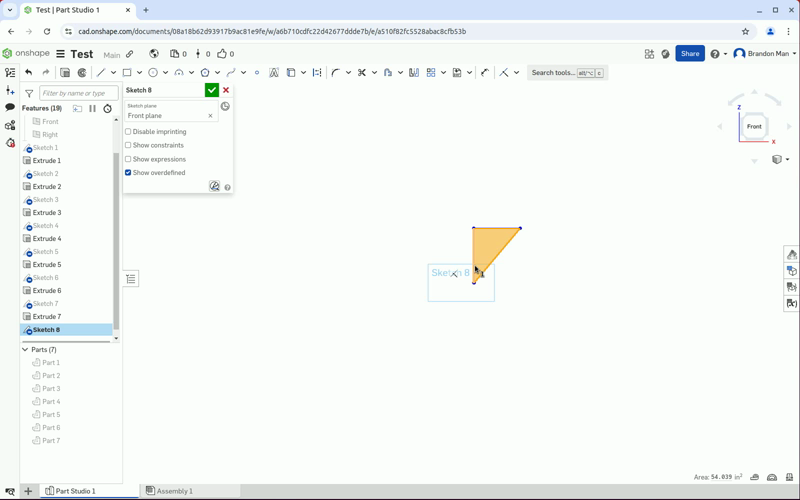
mouse_move(73, 352)
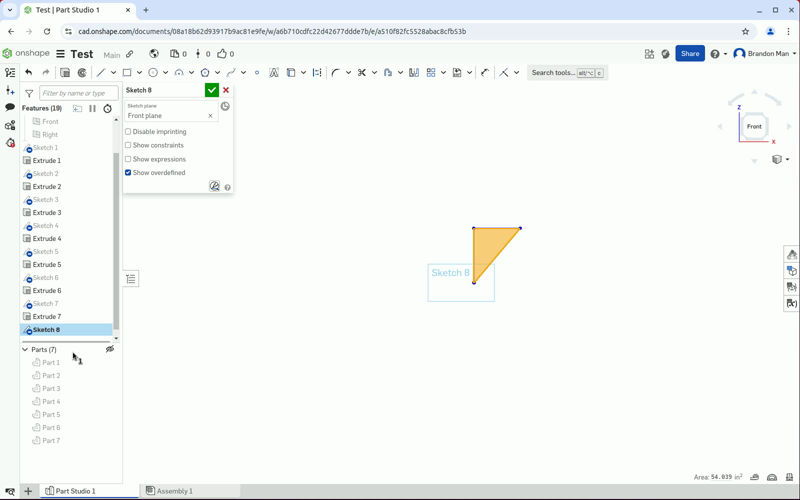
key(shift+y)
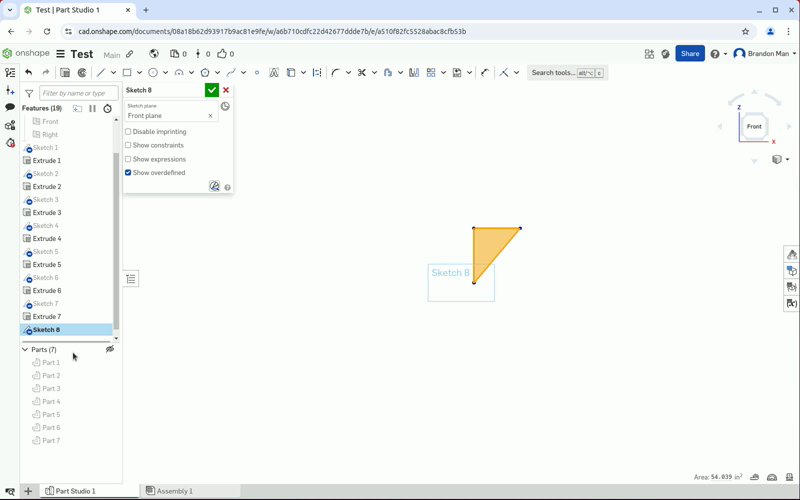
key(shift+e)
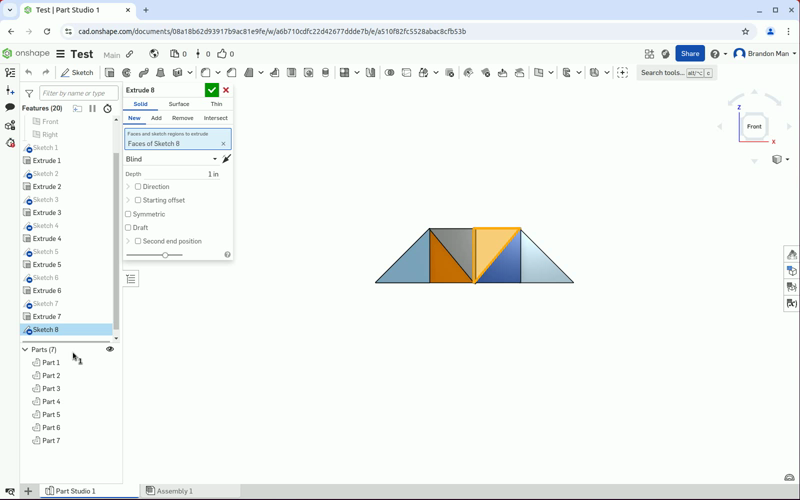
mouse_move(143, 106)
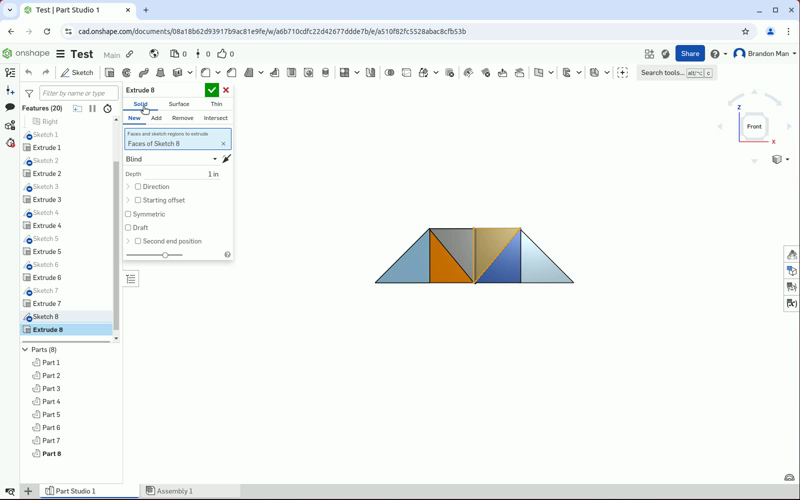
click(143, 106)
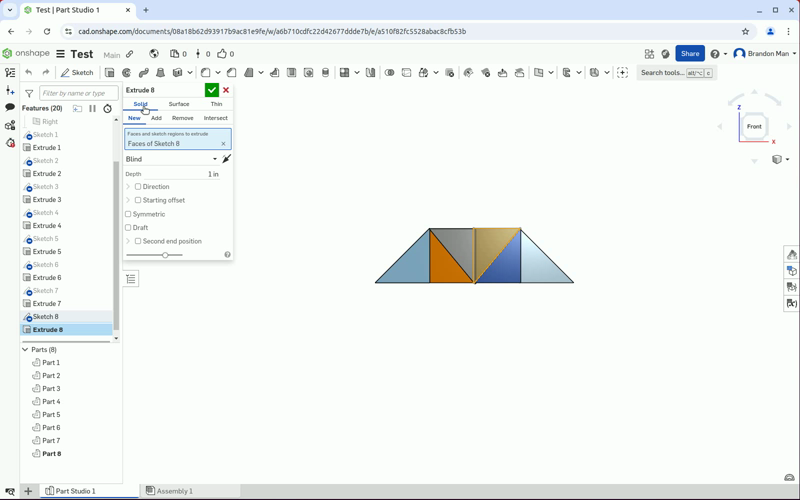
mouse_move(137, 120)
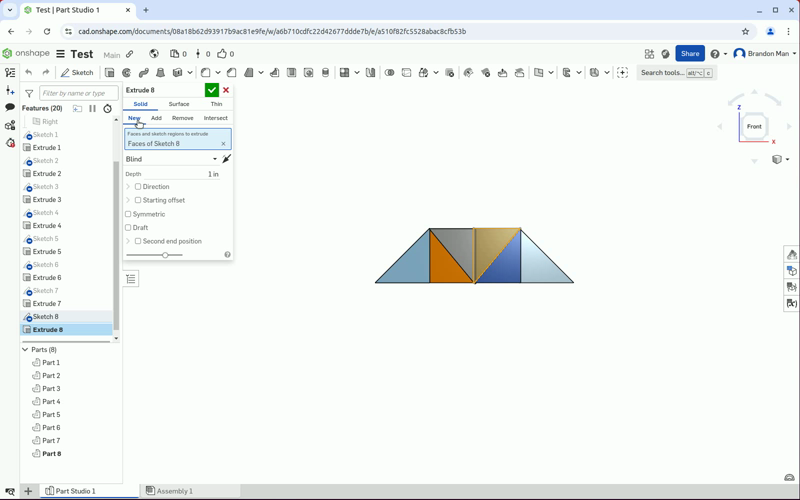
click(137, 120)
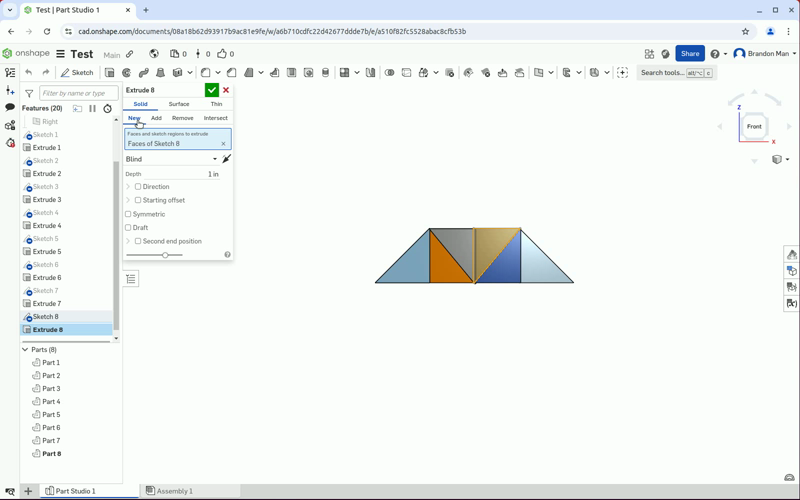
key(tab, 4)
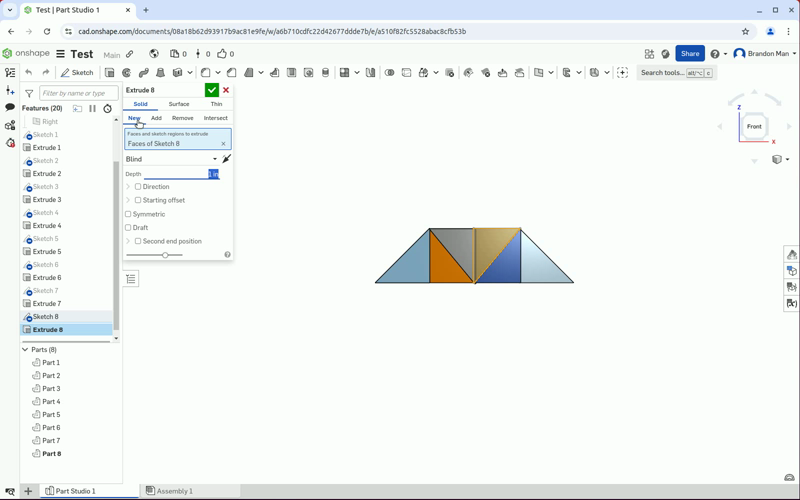
text(-2.166)
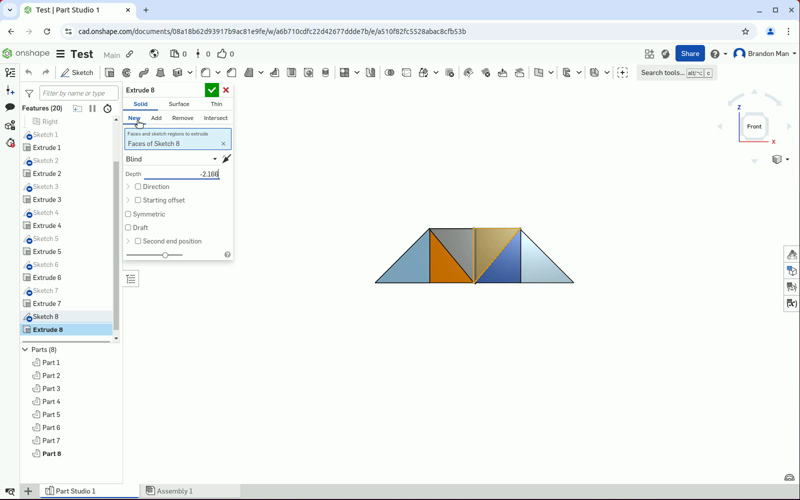
key(enter)
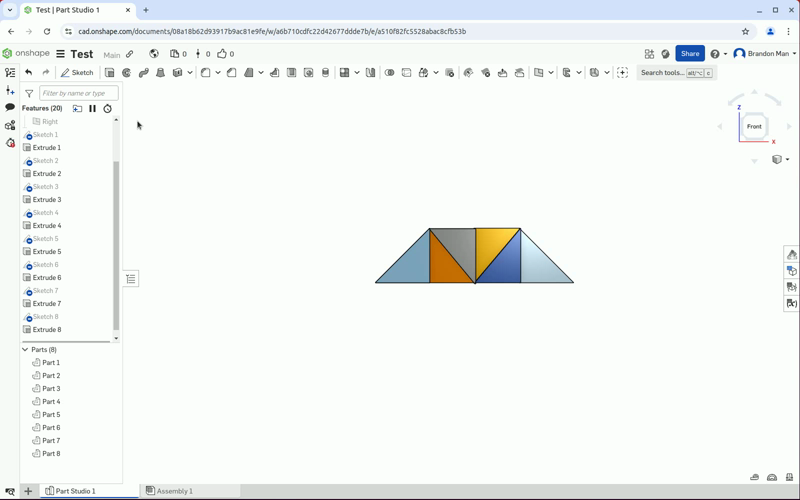
key(shift+h)
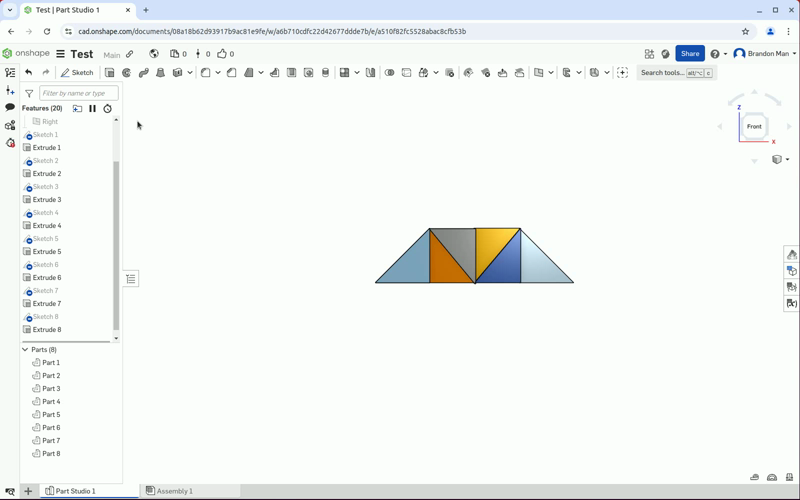
key(shift+h)
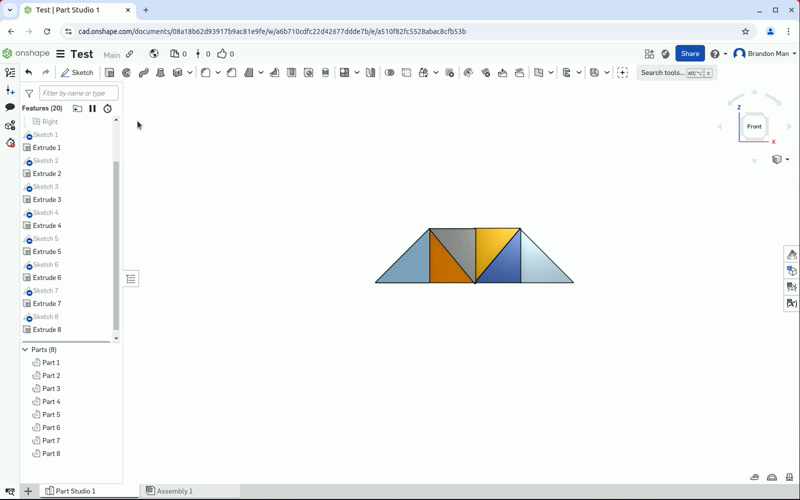
mouse_move(69, 137)
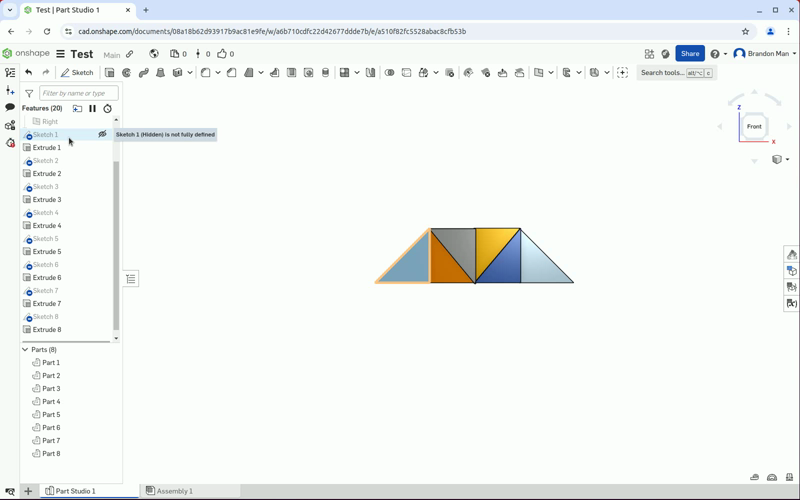
click(69, 137)
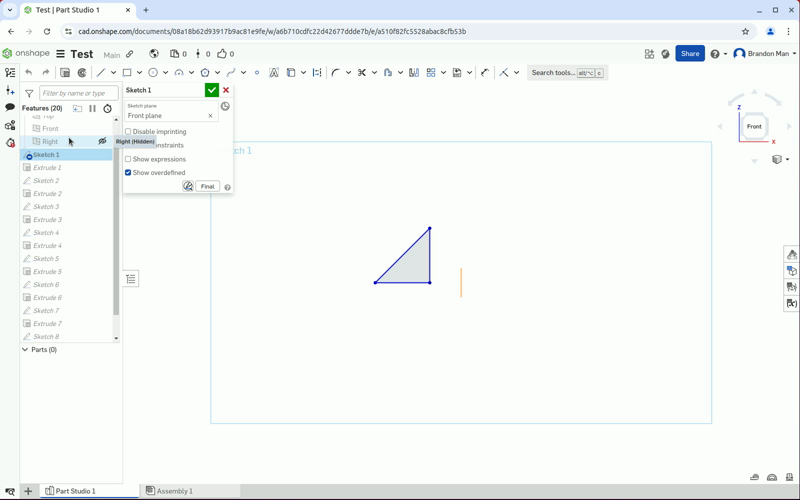
mouse_move(229, 92)
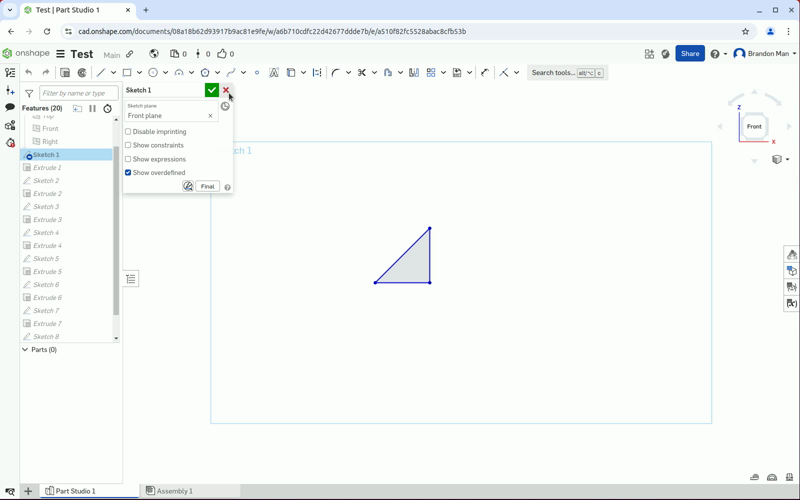
click(229, 92)
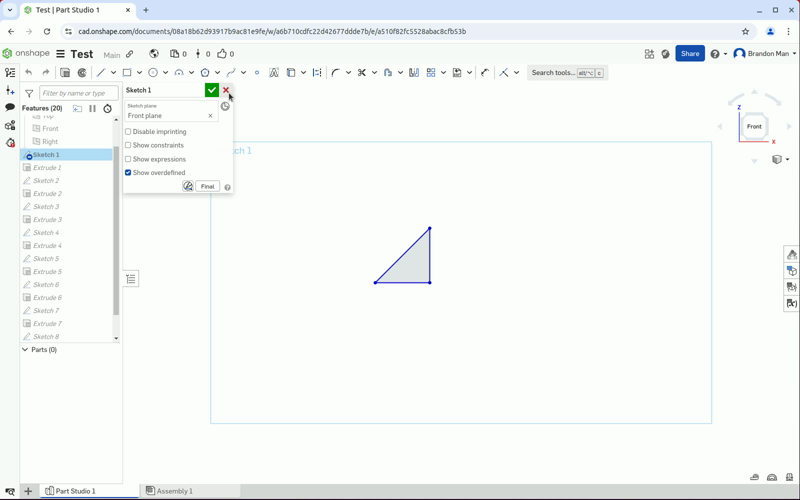
key(shift+s)
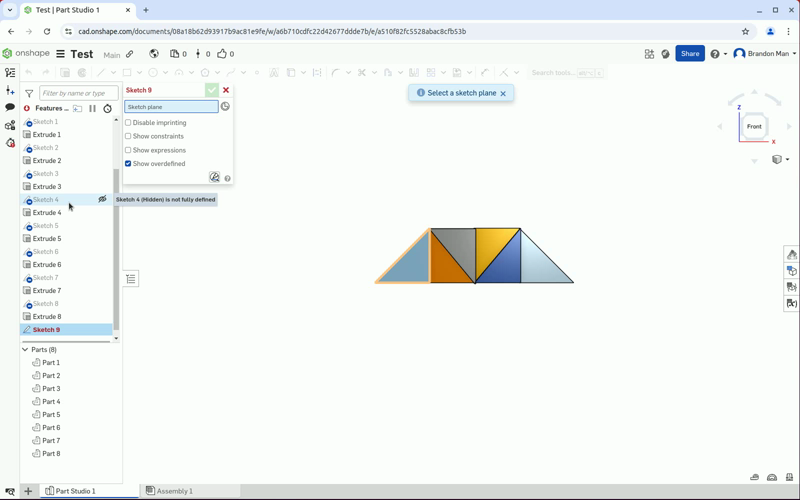
scroll(3)
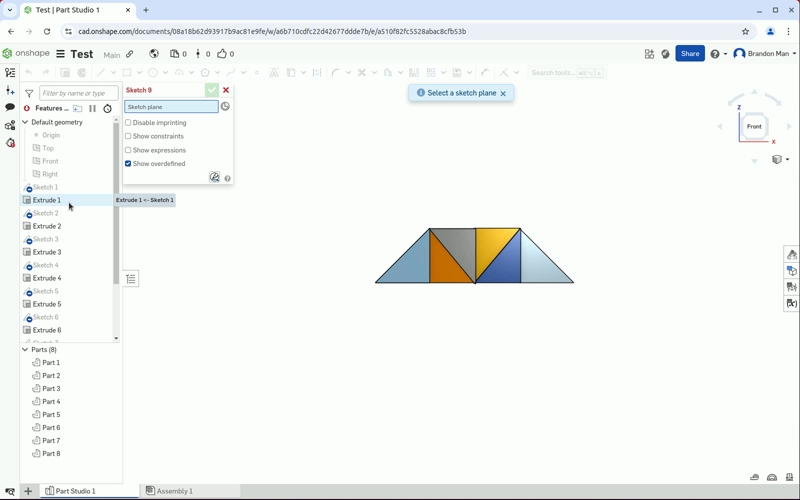
mouse_move(69, 163)
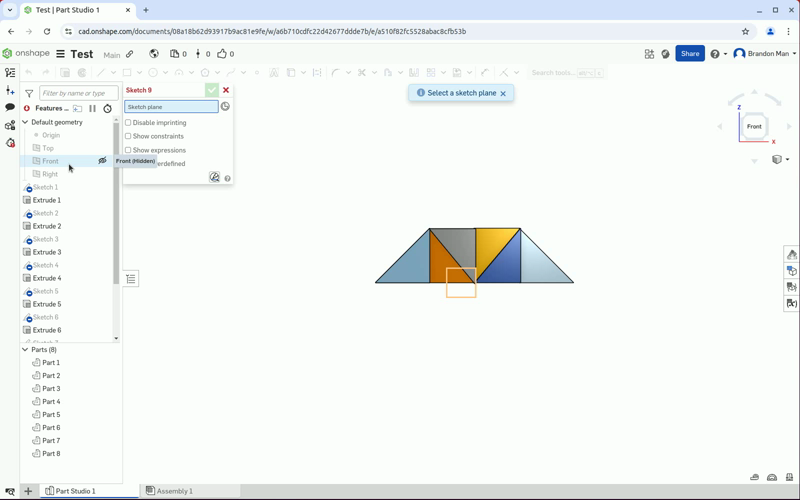
click(69, 163)
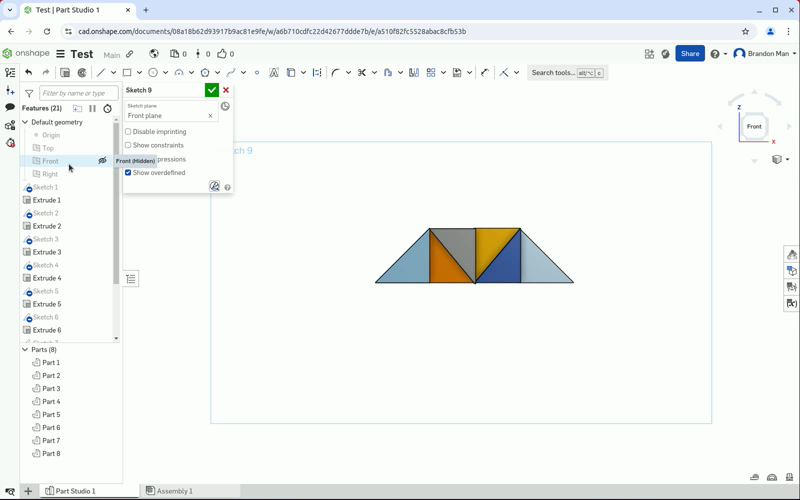
mouse_move(73, 352)
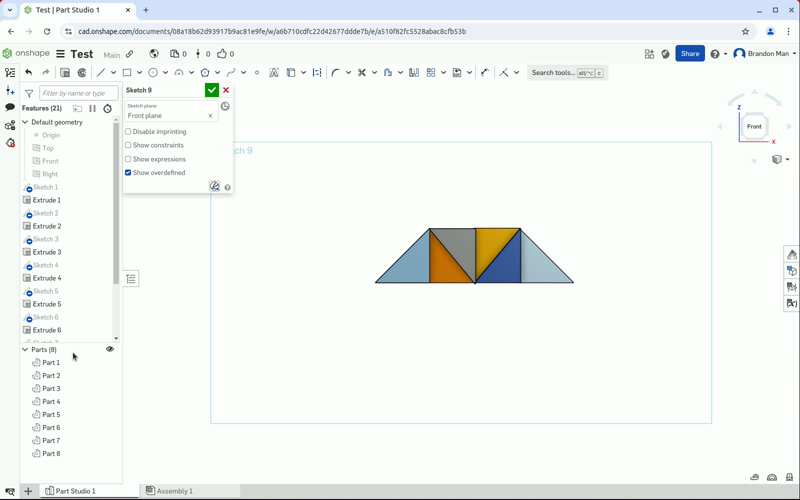
key(y)
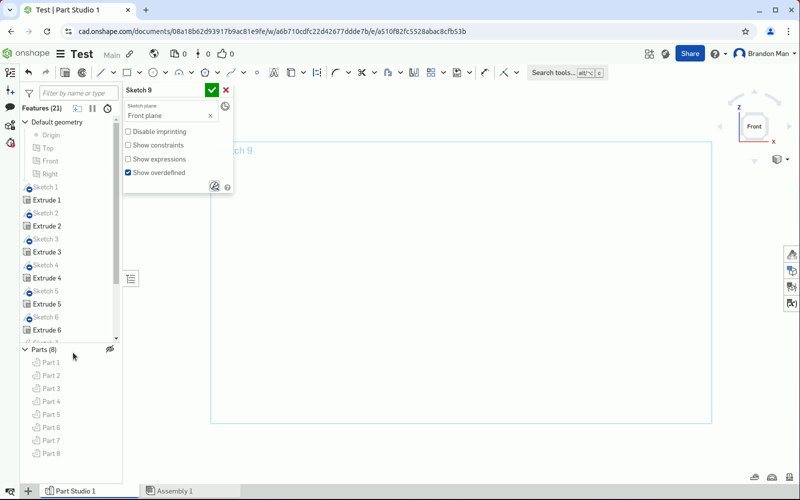
key(l)
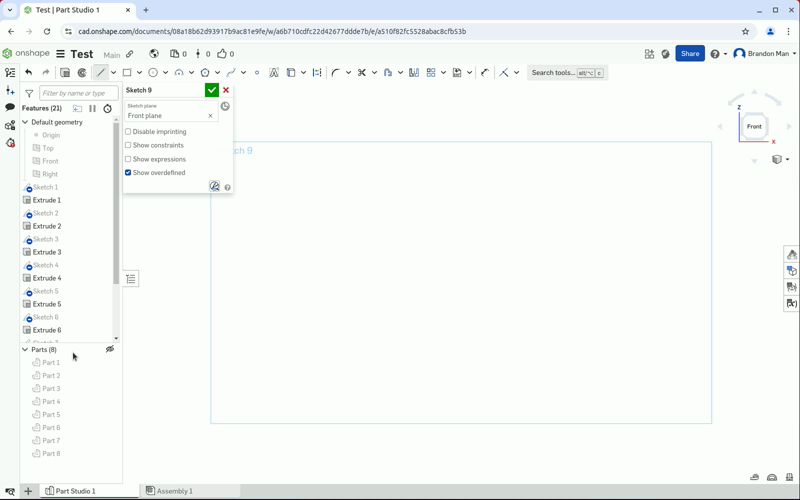
key_down(shift)
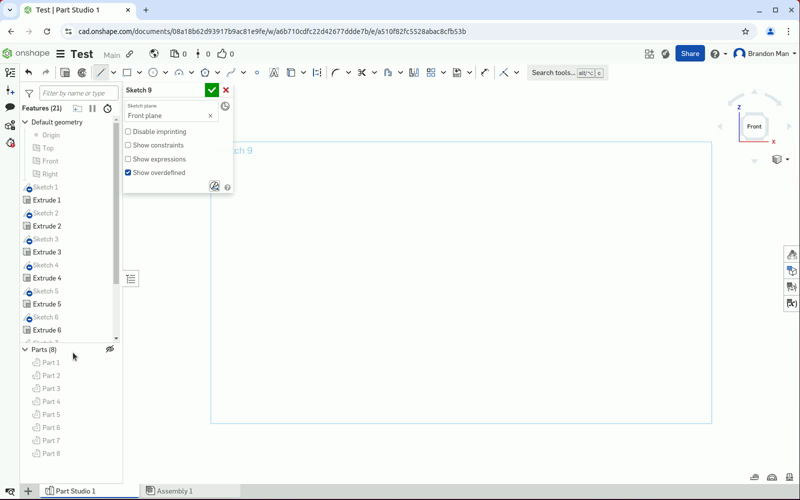
mouse_move(474, 282)
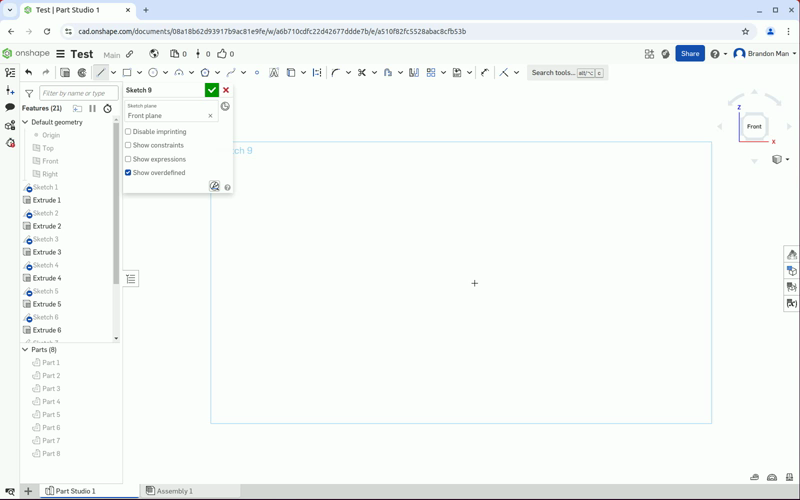
click(474, 282)
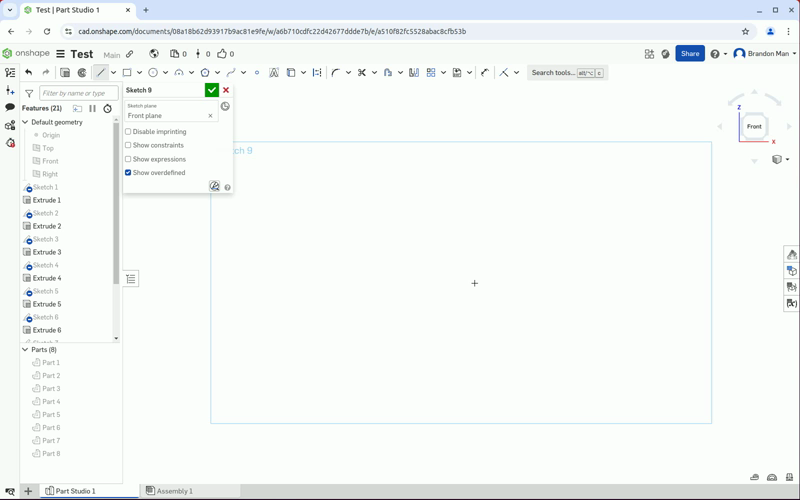
key_up(shift)
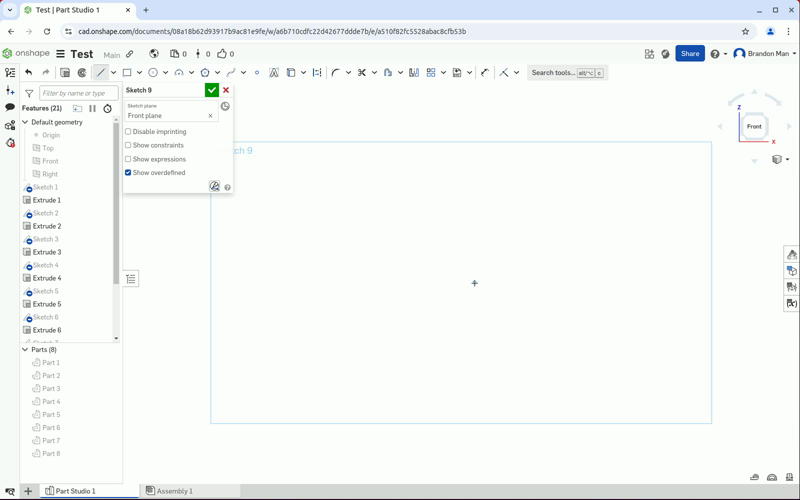
key_down(shift)
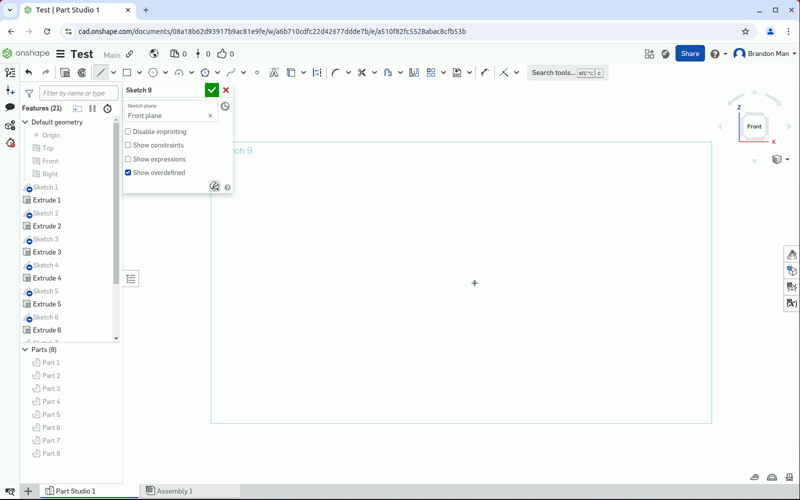
mouse_move(504, 282)
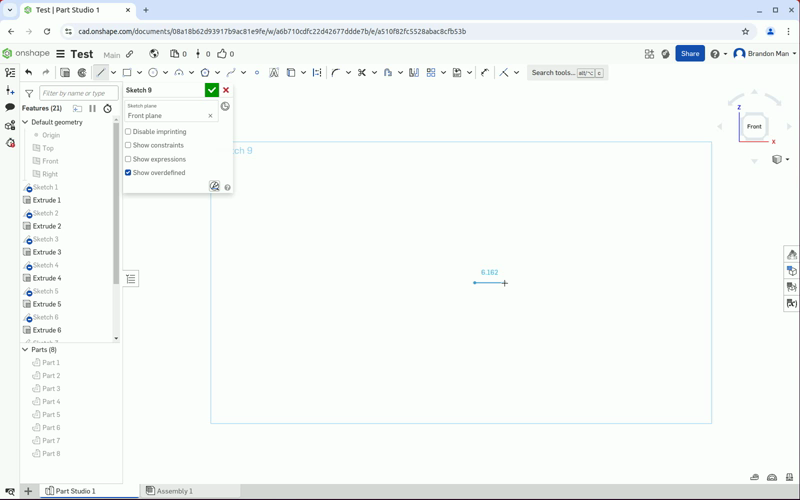
mouse_move(520, 282)
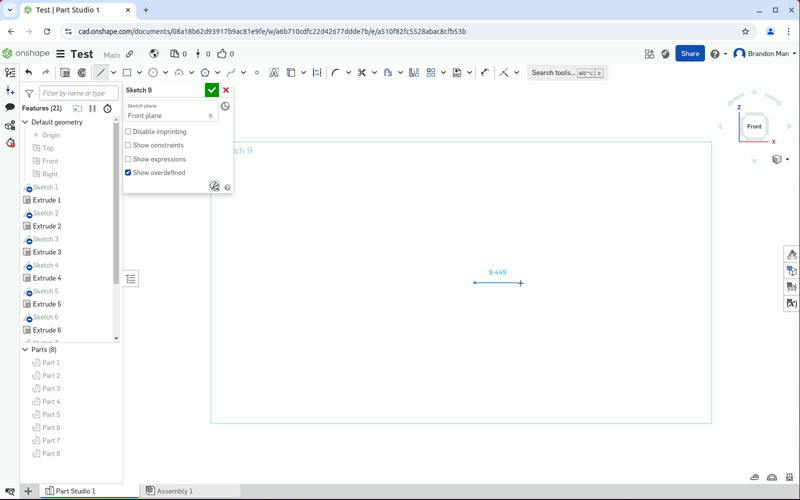
click(520, 282)
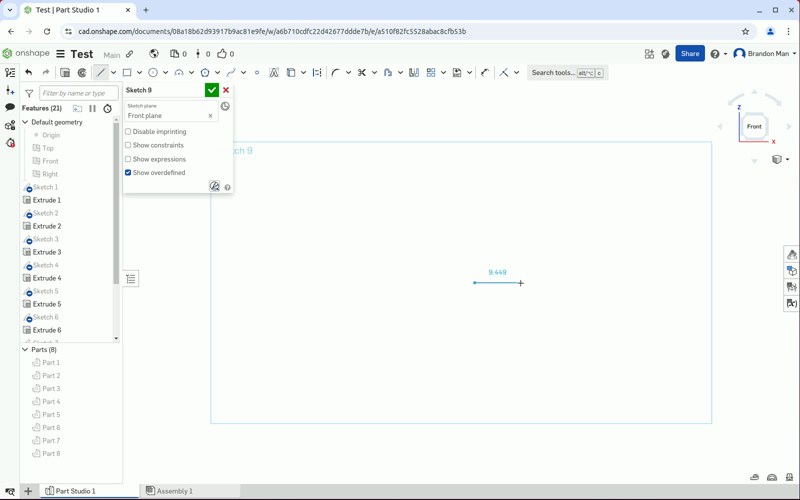
key_up(shift)
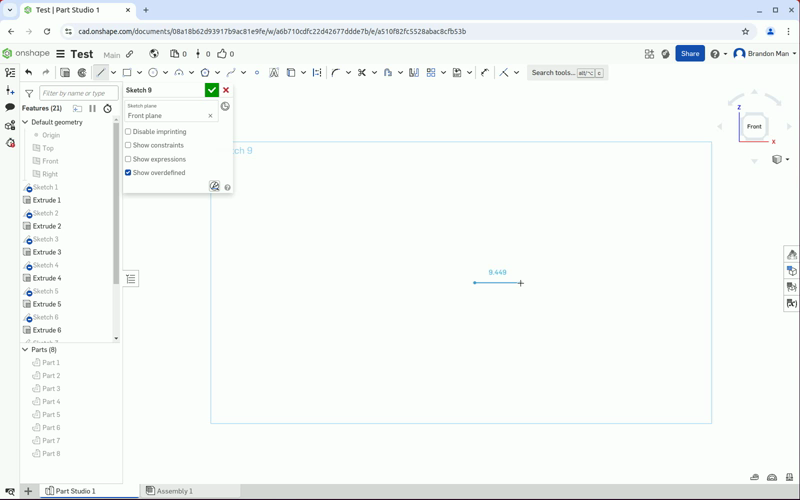
key_down(shift)
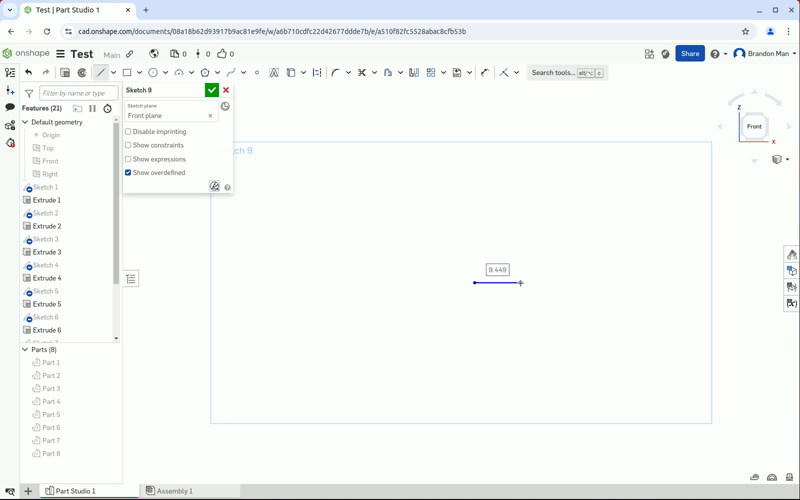
mouse_move(550, 282)
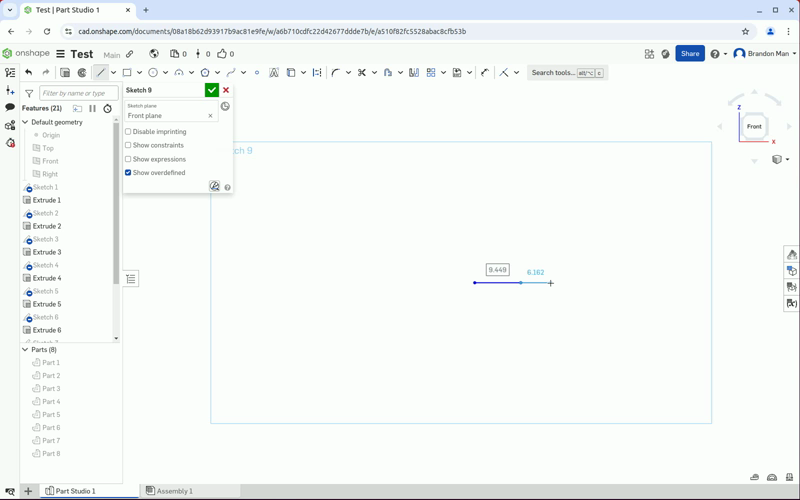
mouse_move(520, 228)
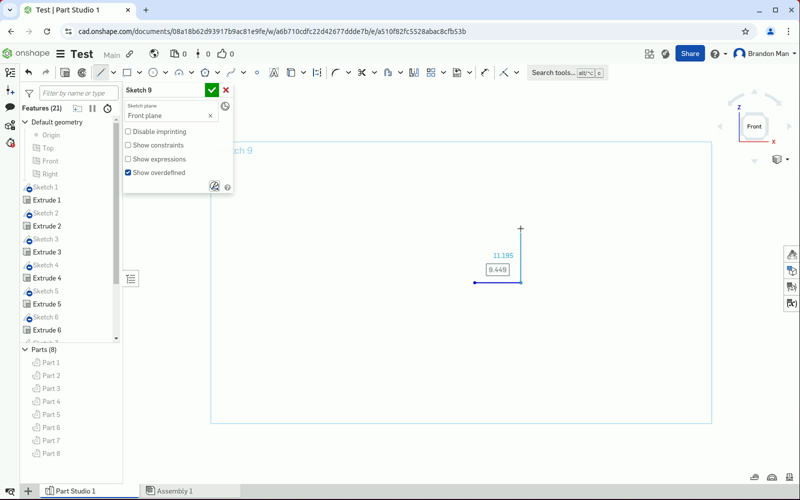
click(520, 228)
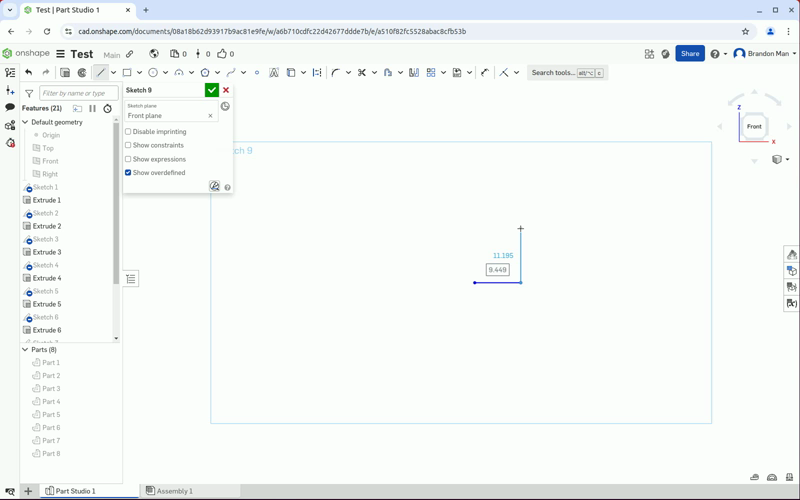
key_up(shift)
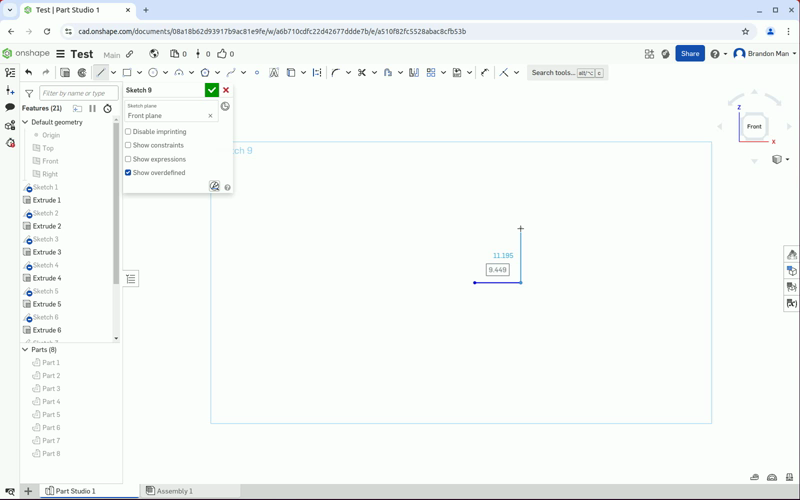
key_down(shift)
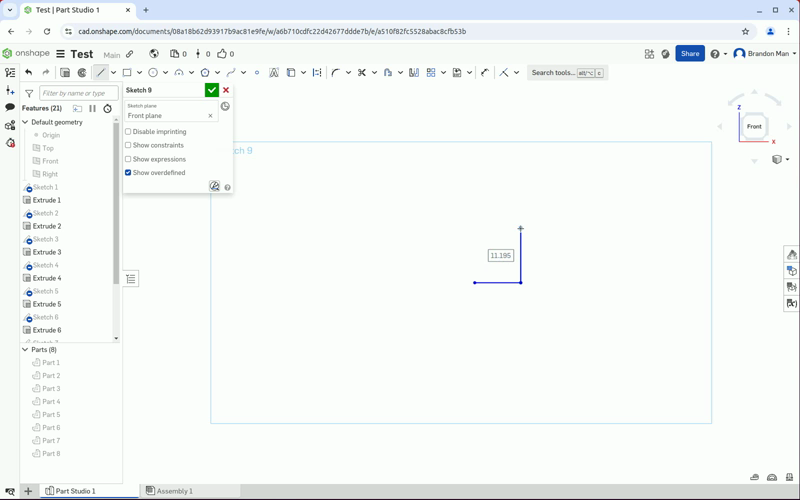
mouse_move(474, 282)
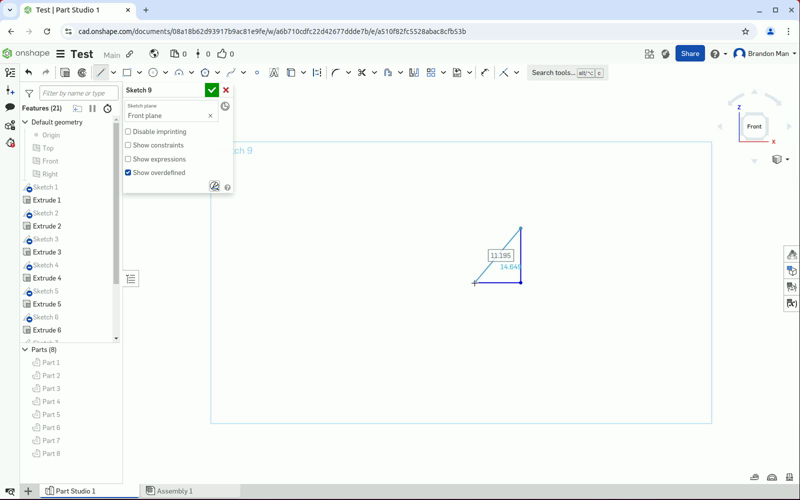
key_up(shift)
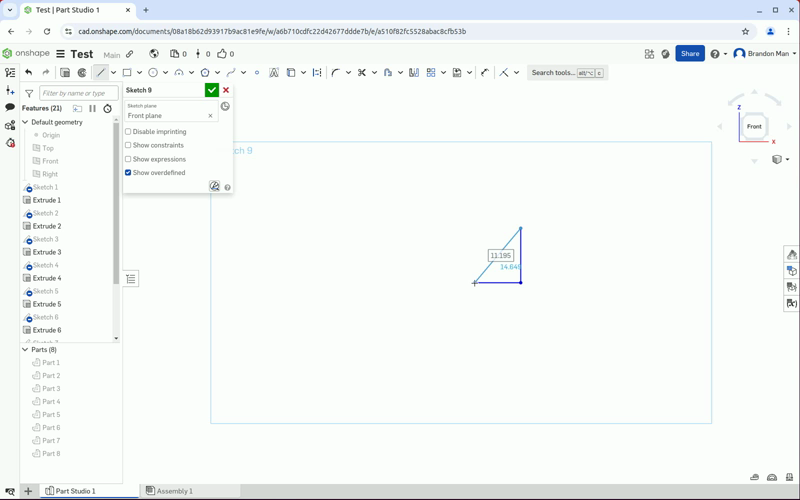
click(474, 282)
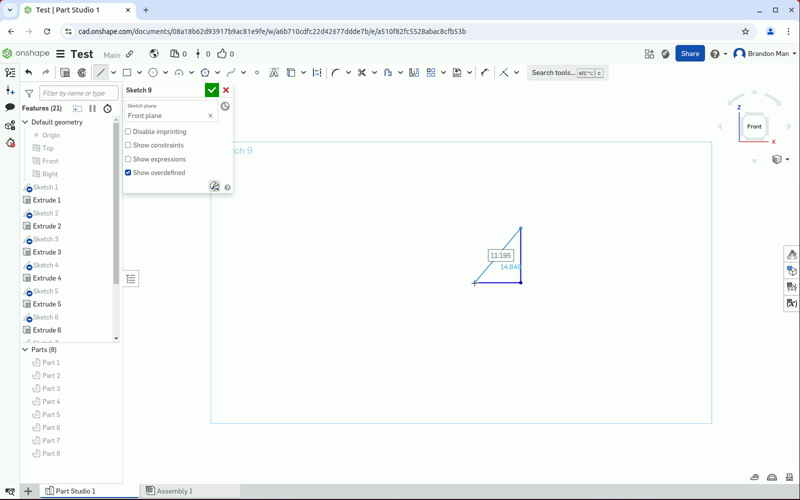
key(esc)
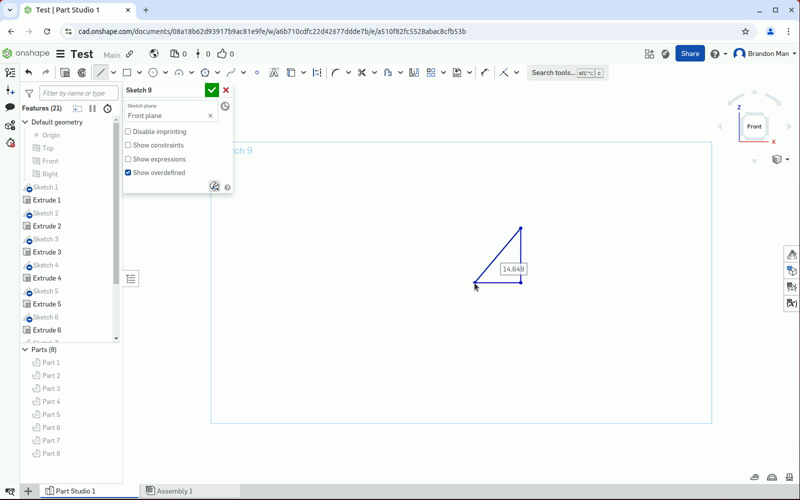
mouse_move(504, 250)
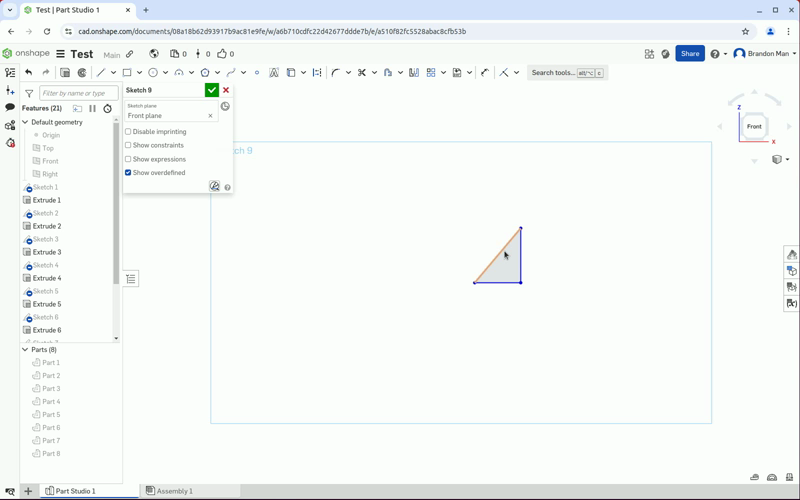
scroll(6)
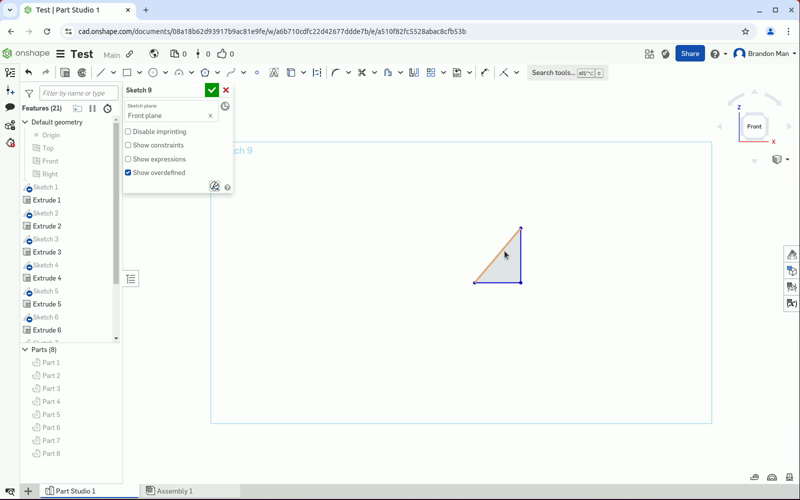
scroll(6)
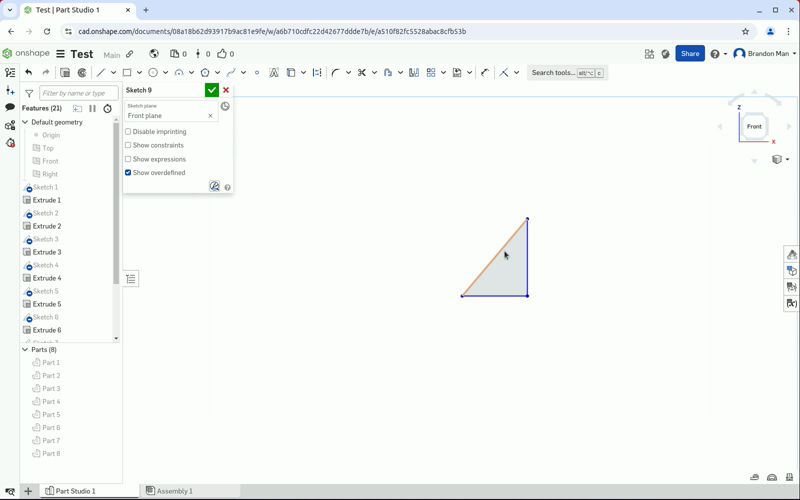
scroll(6)
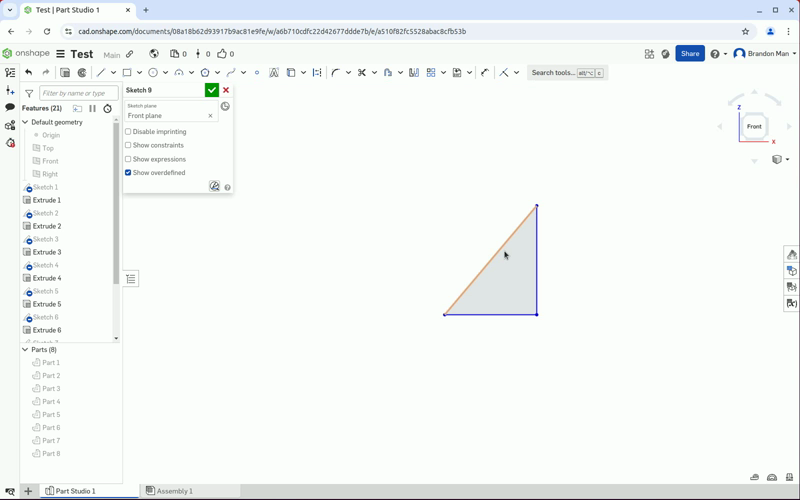
scroll(6)
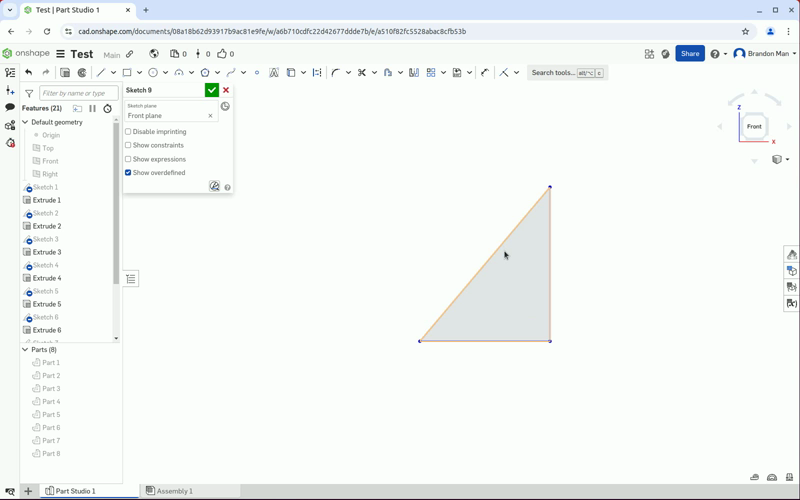
scroll(6)
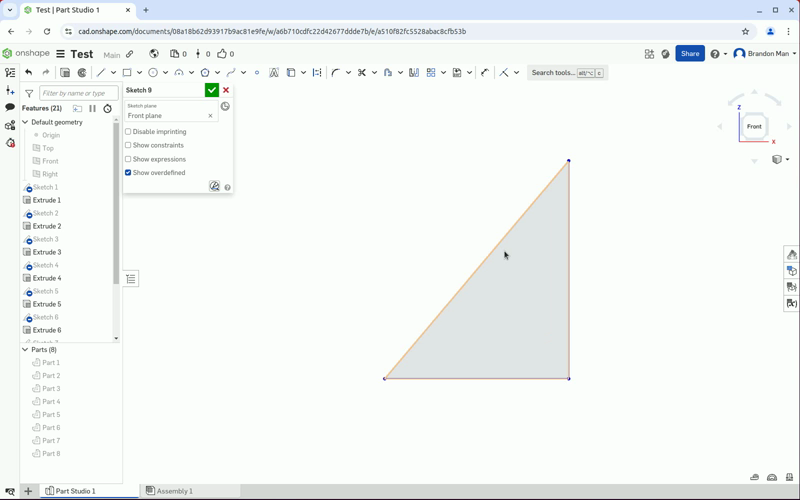
scroll(6)
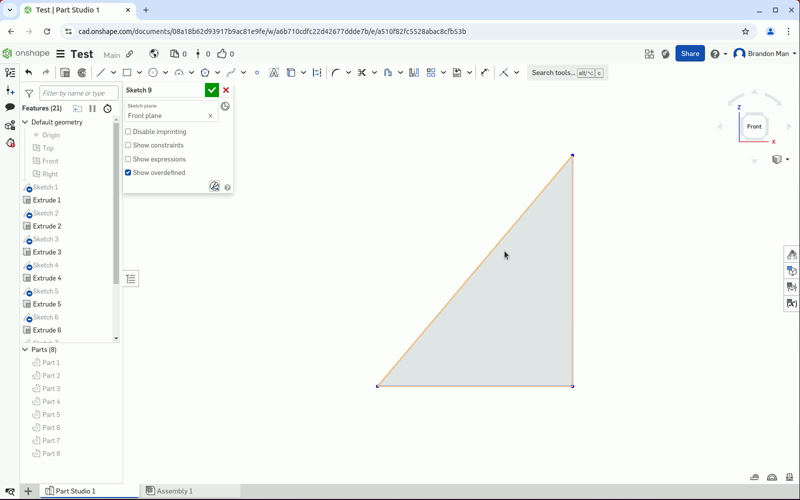
scroll(6)
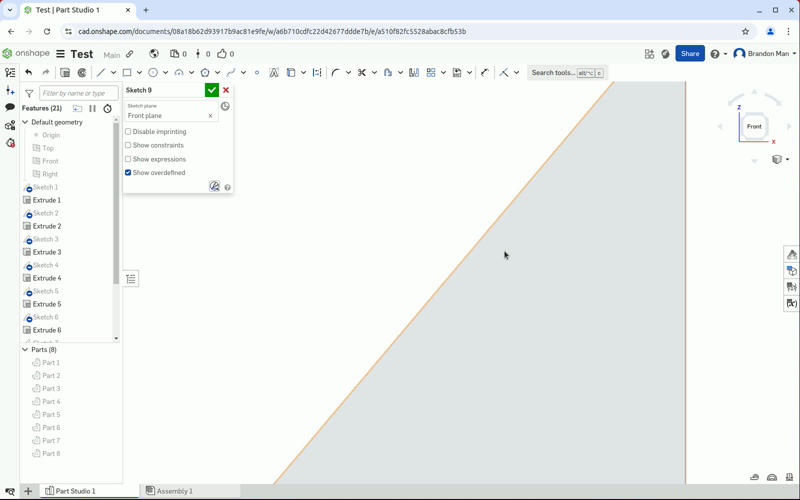
click(504, 250)
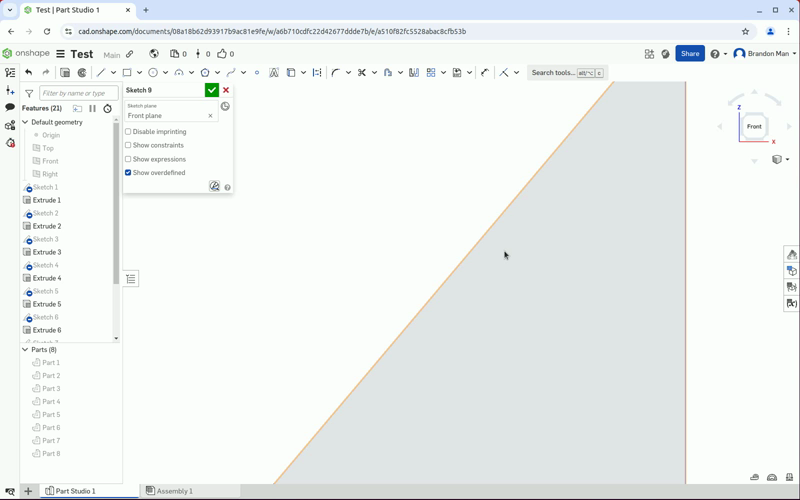
scroll(-6)
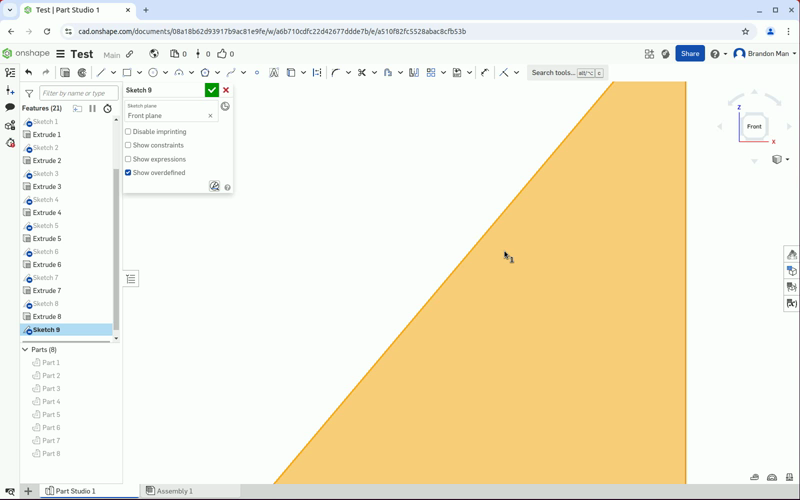
scroll(-6)
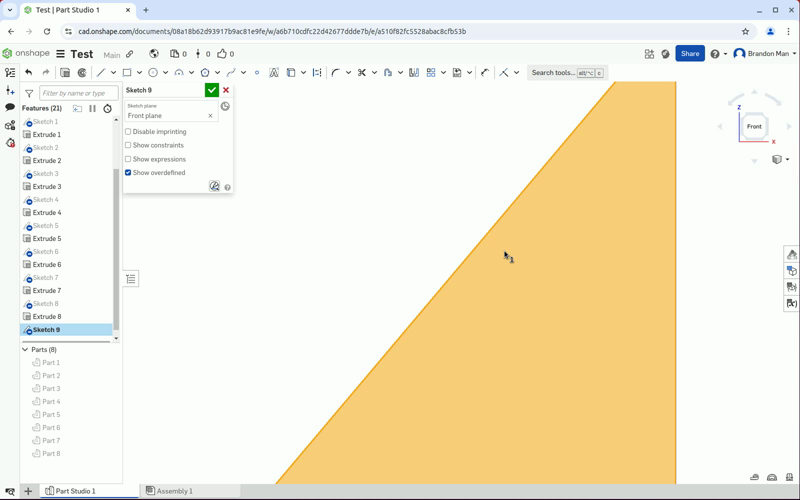
scroll(-6)
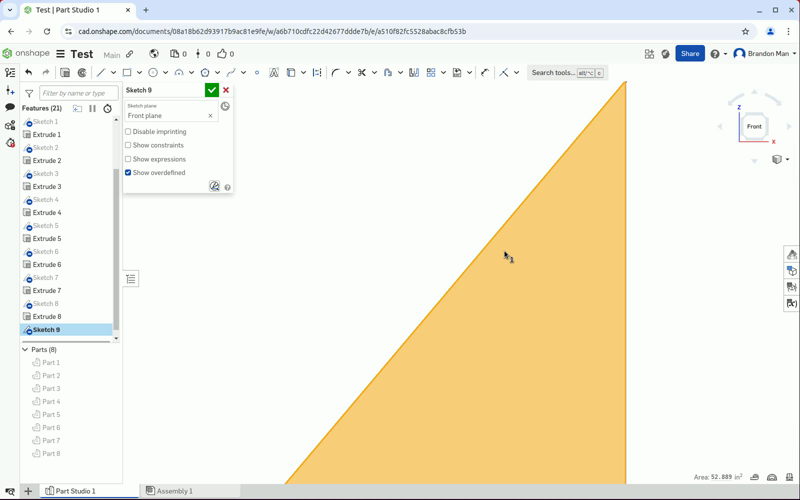
scroll(-6)
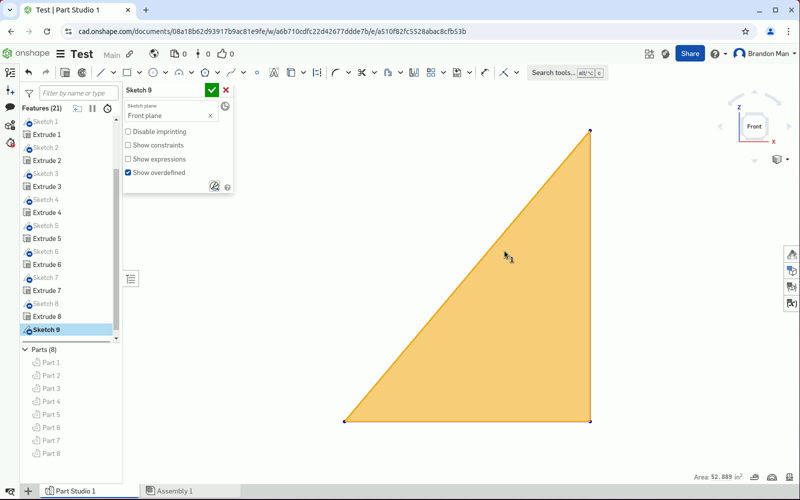
scroll(-6)
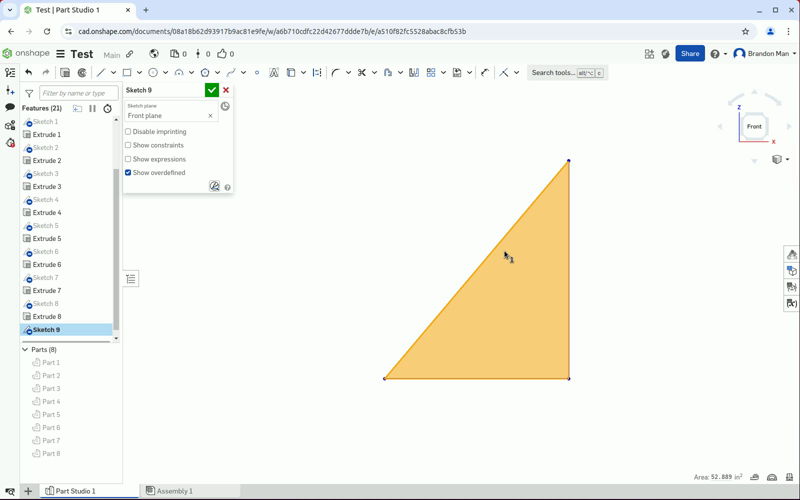
scroll(-6)
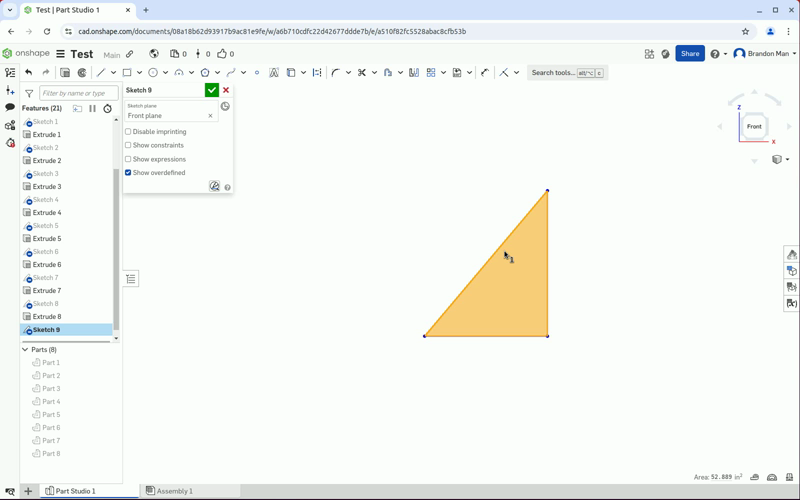
scroll(-6)
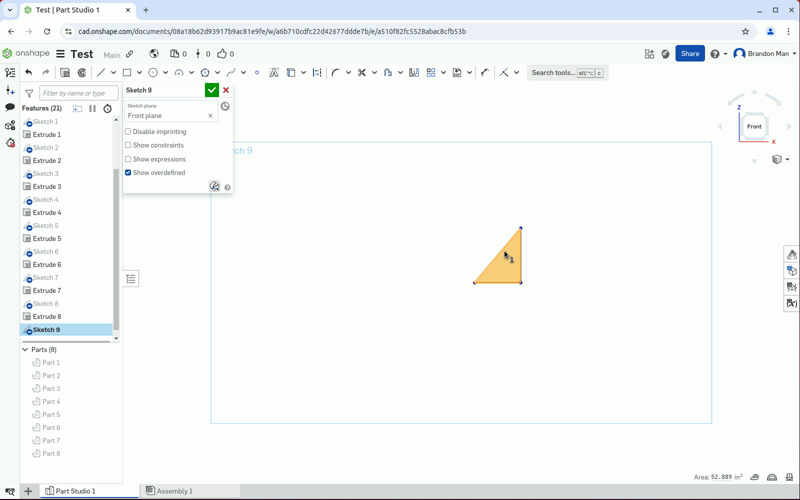
mouse_move(73, 352)
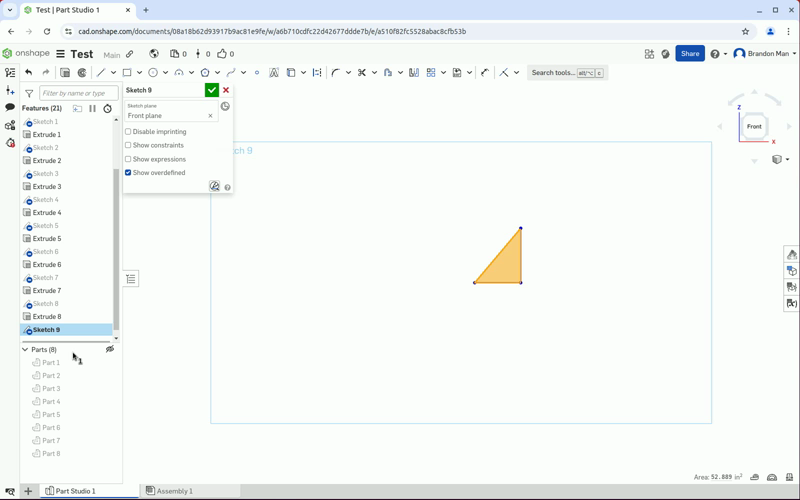
key(shift+y)
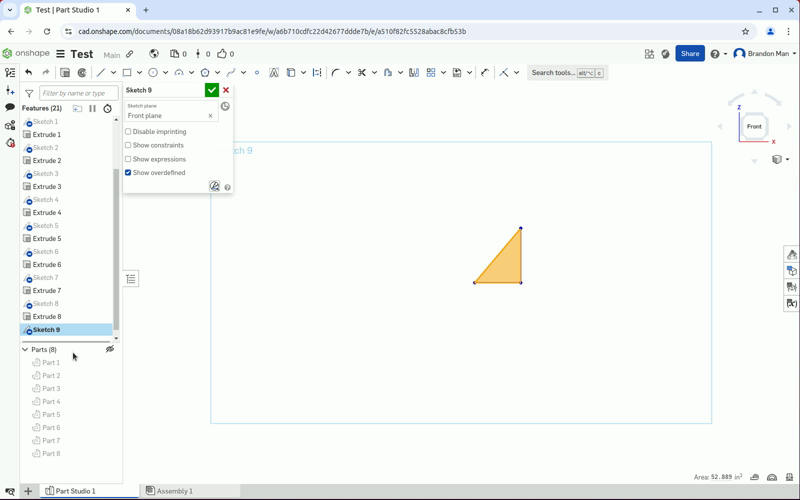
key(shift+e)
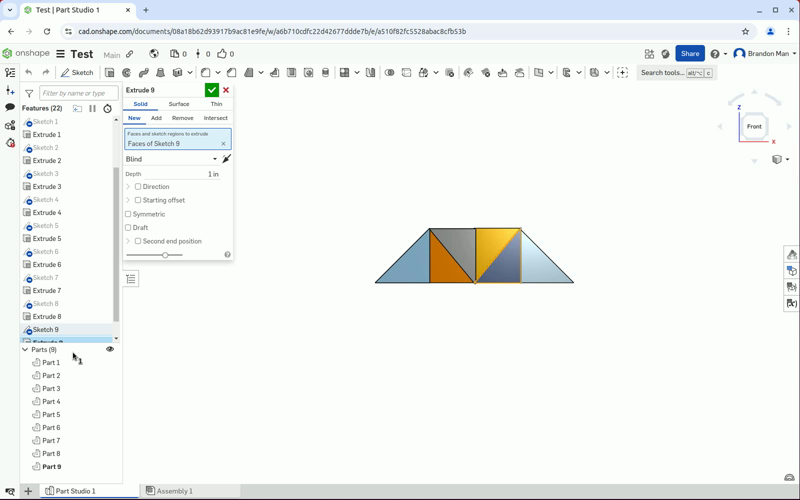
mouse_move(143, 106)
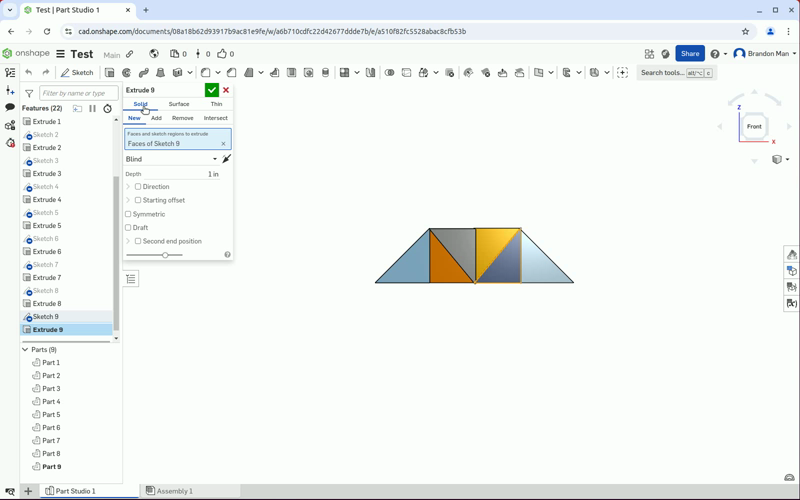
click(143, 106)
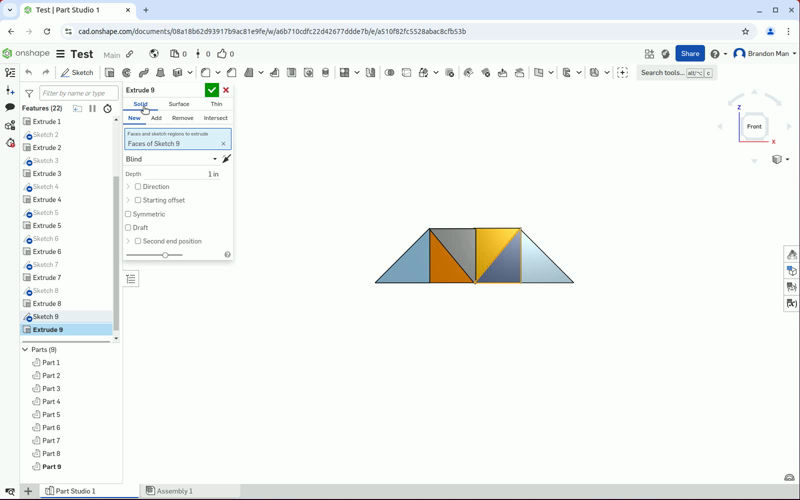
mouse_move(137, 120)
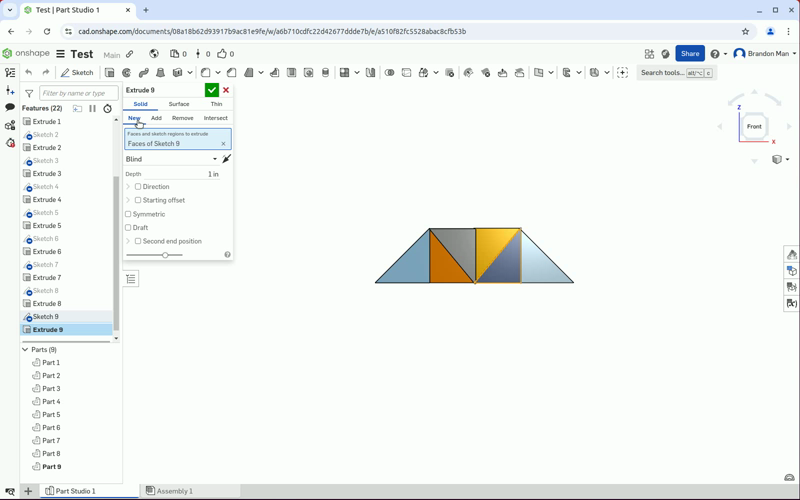
click(137, 120)
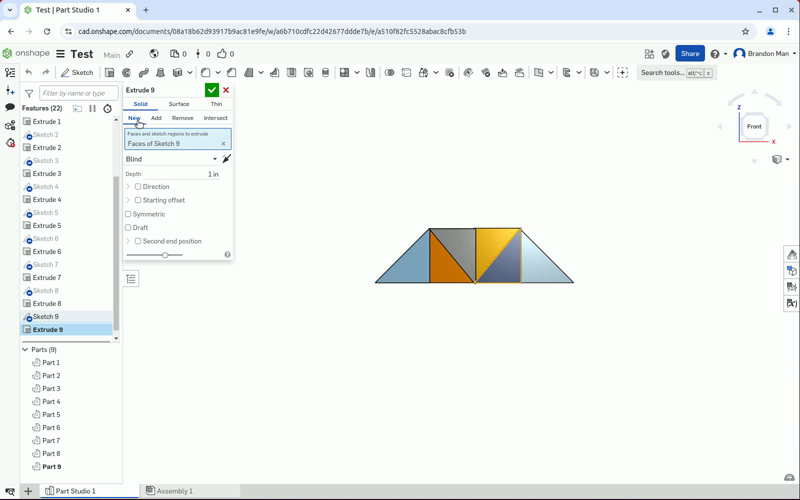
key(tab, 4)
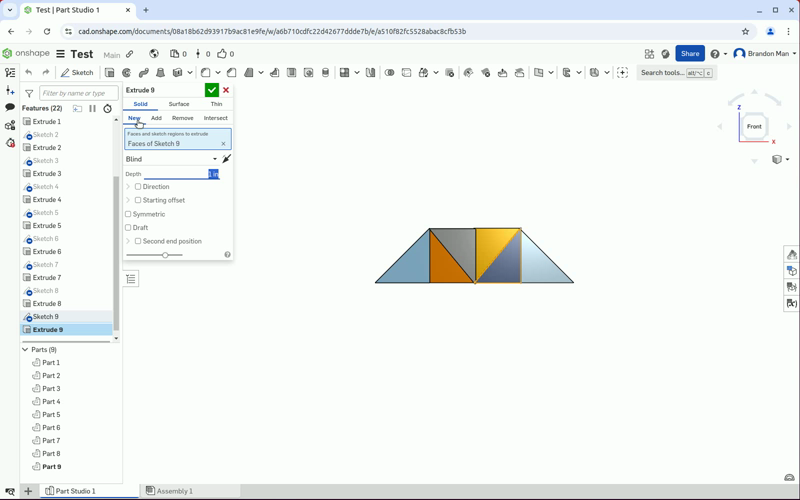
text(-2.166)
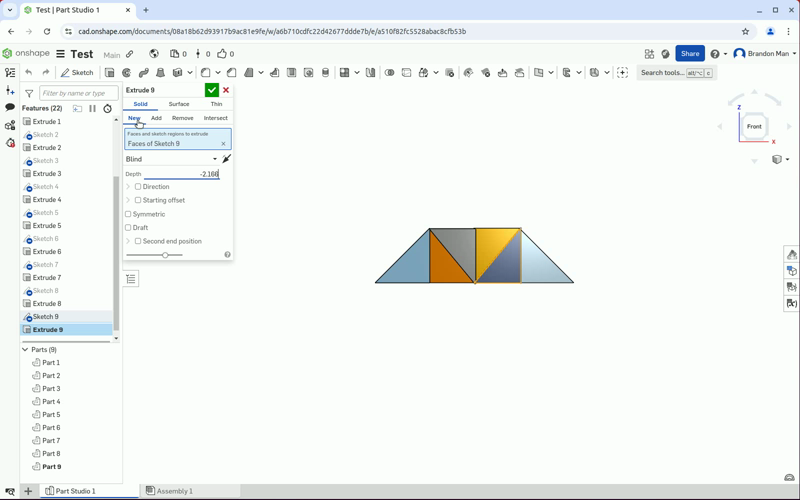
key(enter)
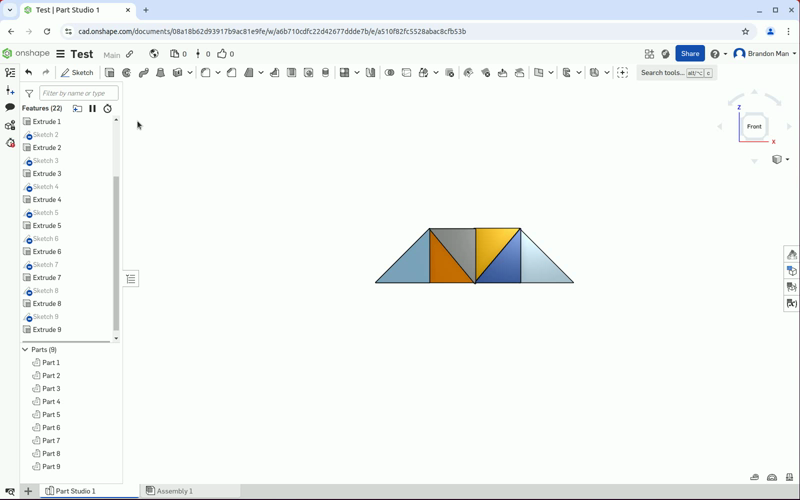
key(shift+h)
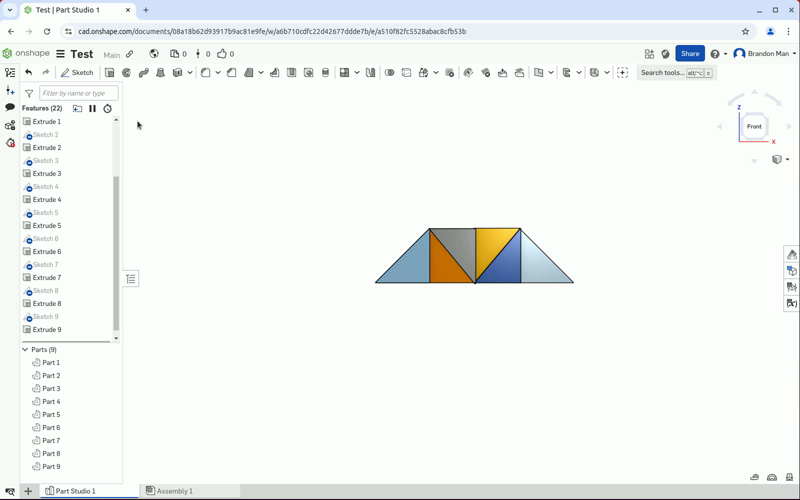
key(shift+h)
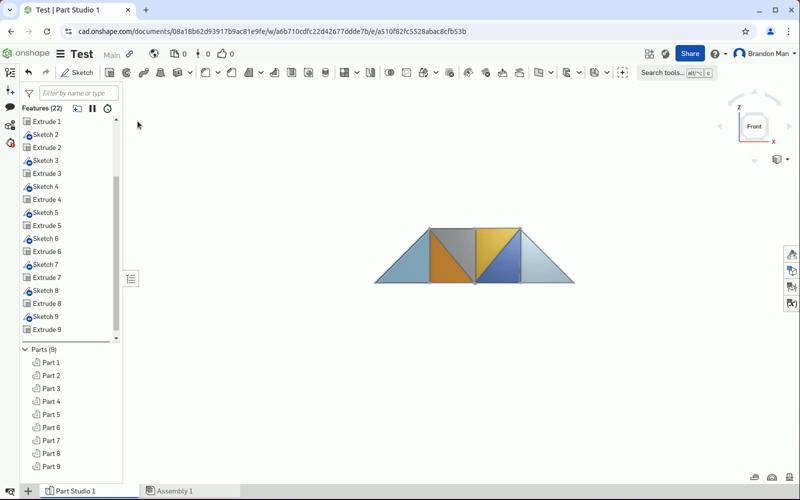
key(shift+7)
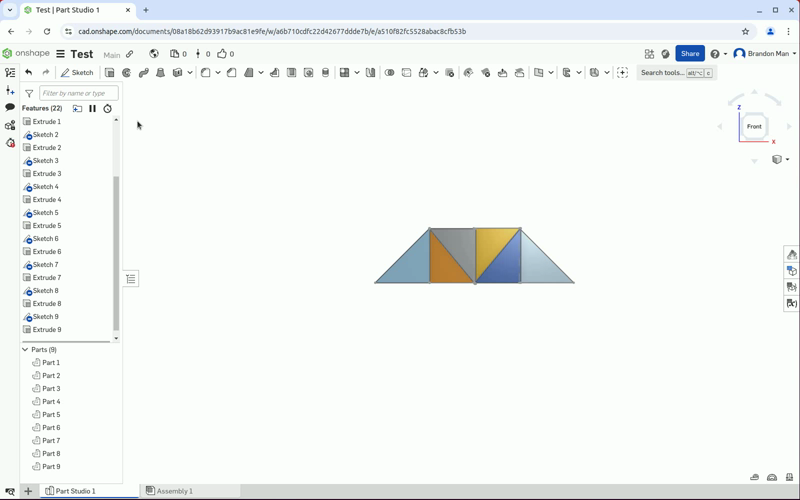
key(left, 2)
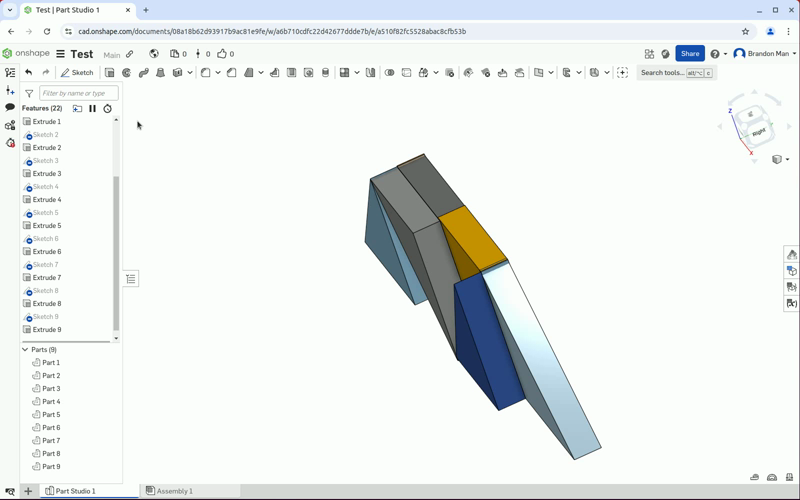
key(down, 2)
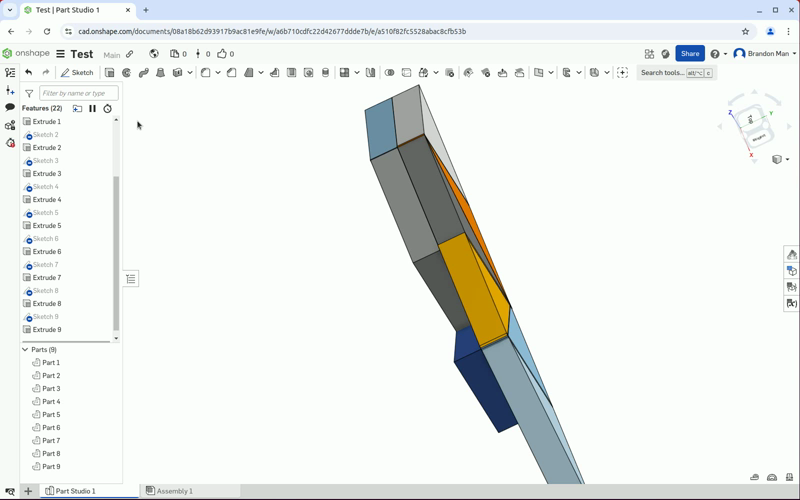
key(up, 2)
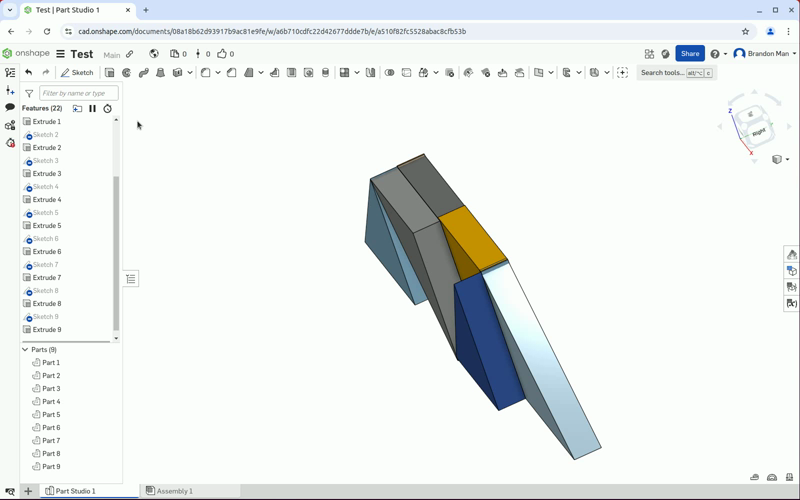
key(right, 2)
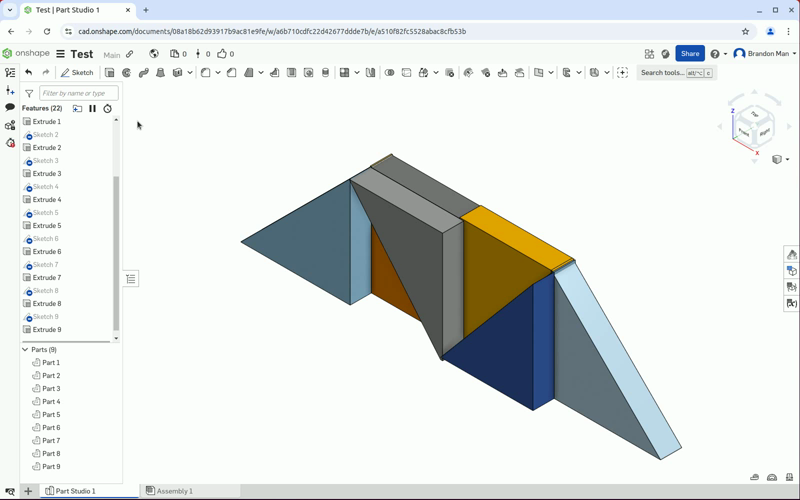
mouse_move(69, 111)
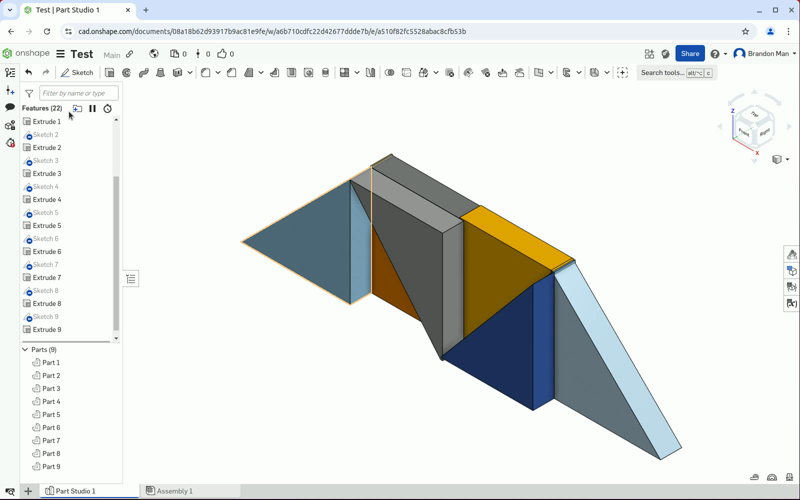
click(69, 111)